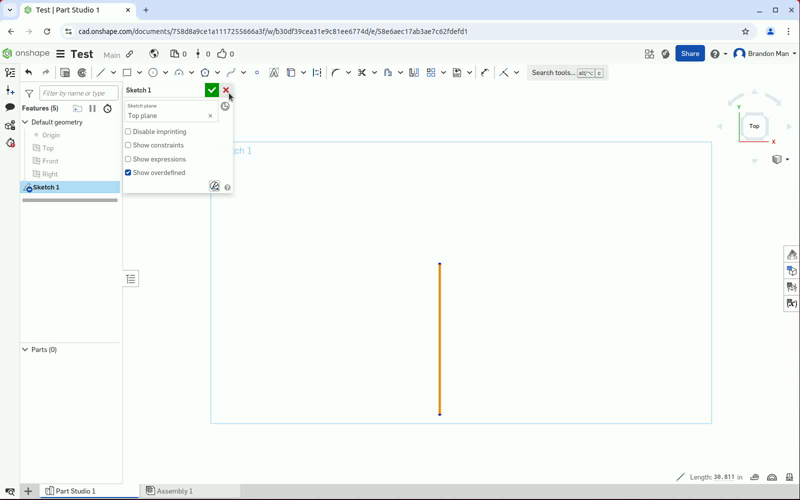
key(shift+h)
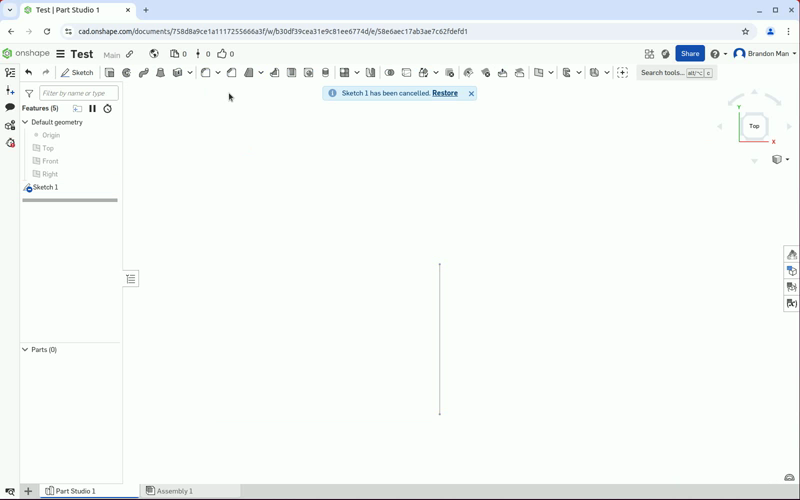
key(shift+s)
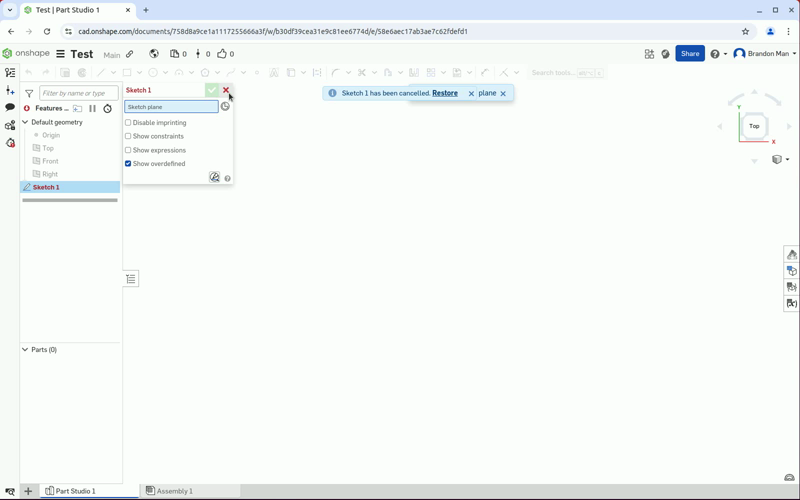
mouse_move(73, 150)
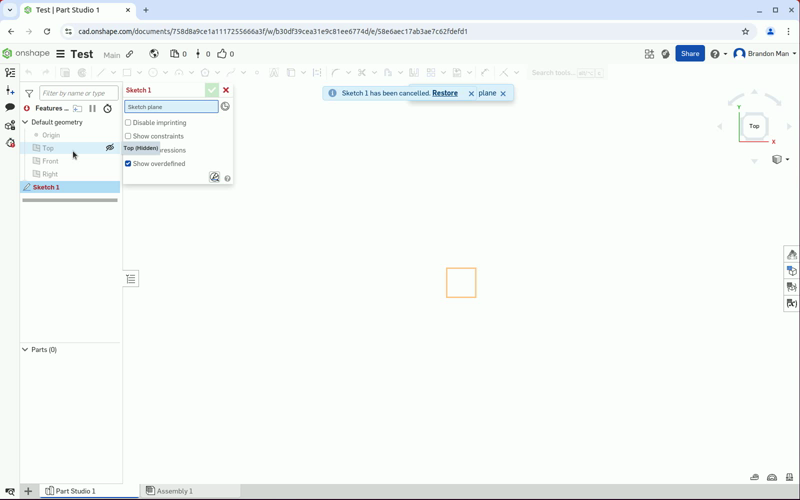
click(73, 150)
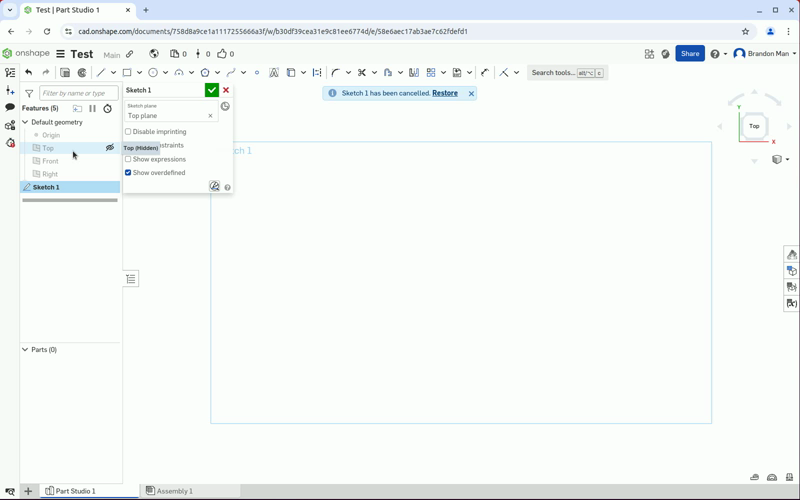
mouse_move(73, 352)
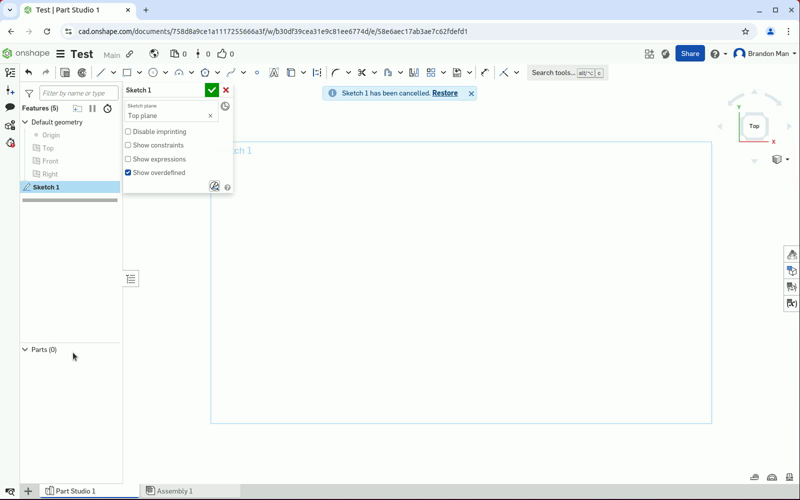
key(y)
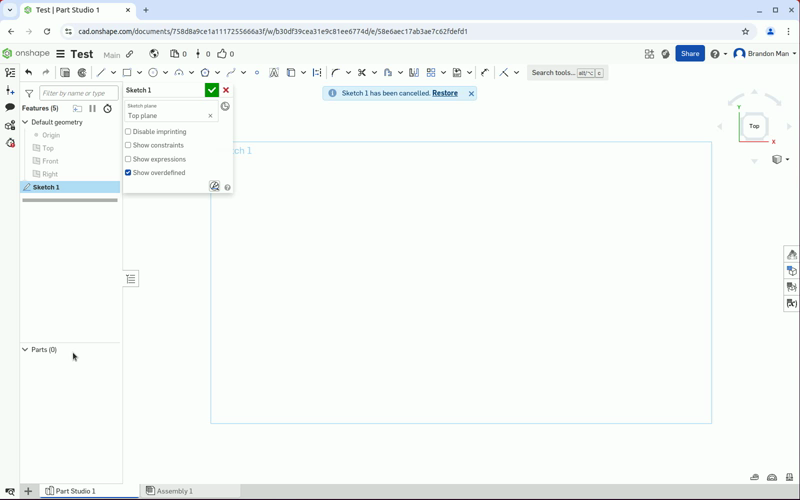
key(l)
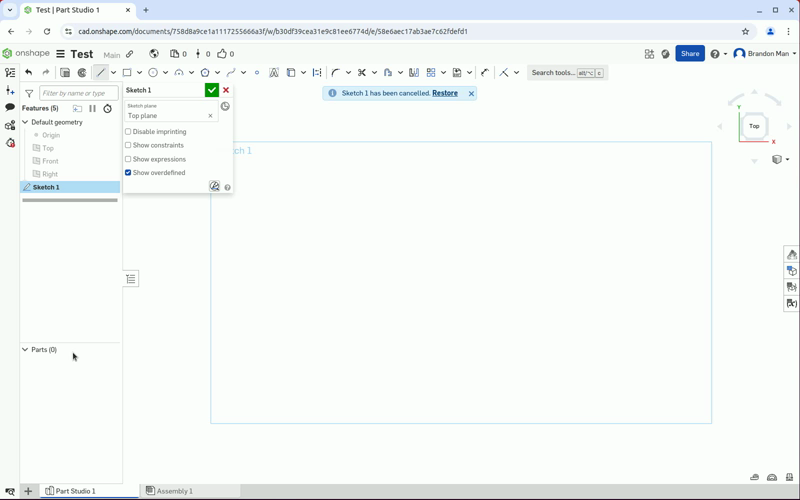
key_down(shift)
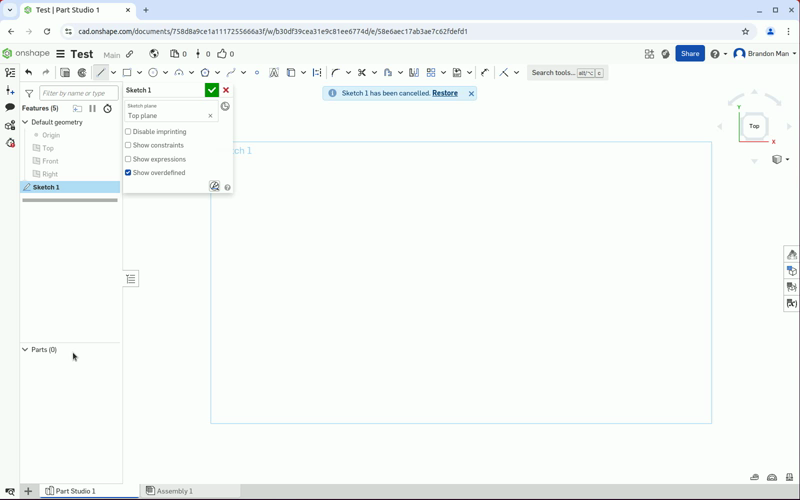
mouse_move(412, 282)
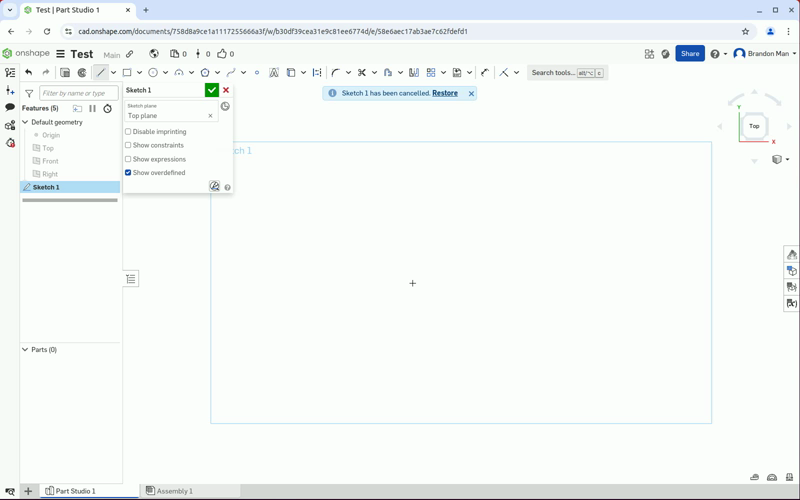
click(412, 282)
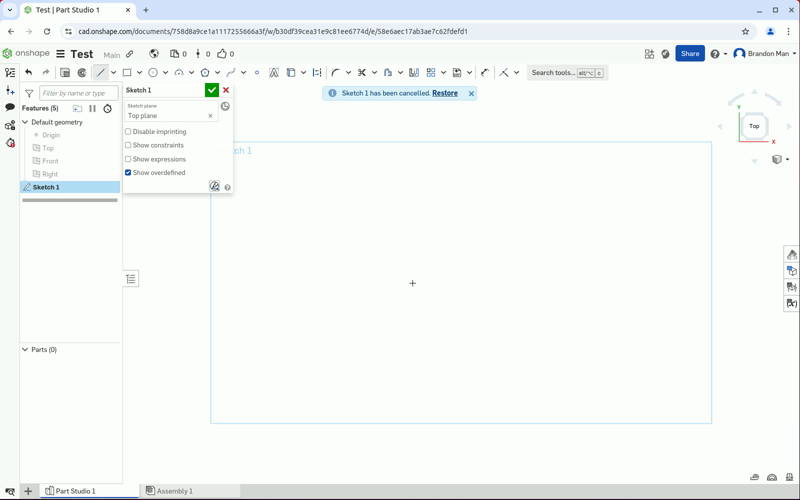
key_up(shift)
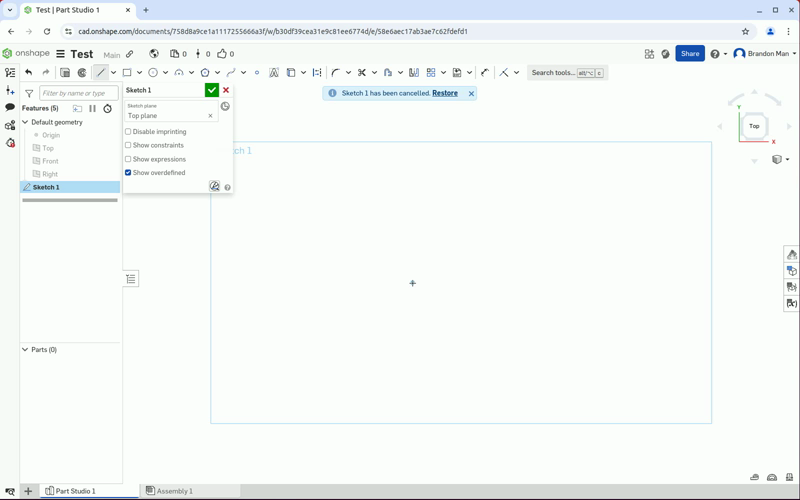
key_down(shift)
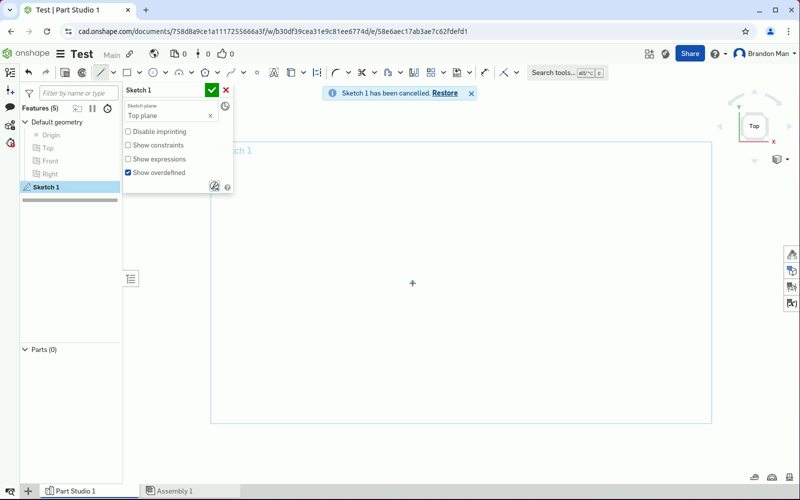
mouse_move(442, 282)
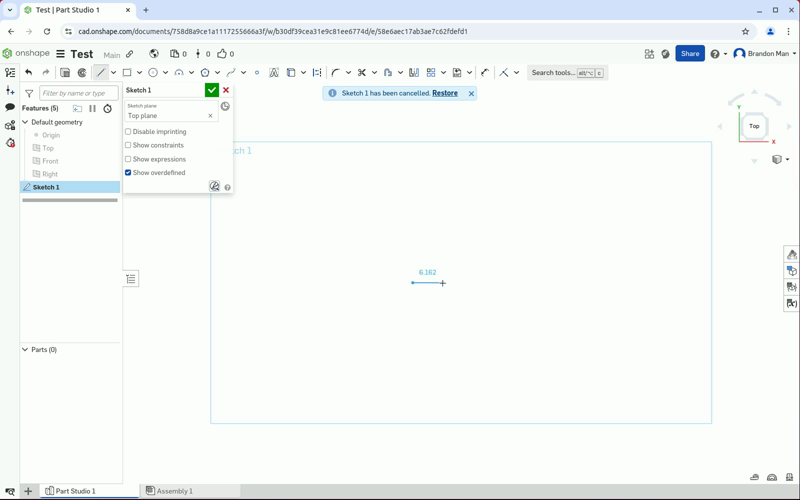
mouse_move(437, 324)
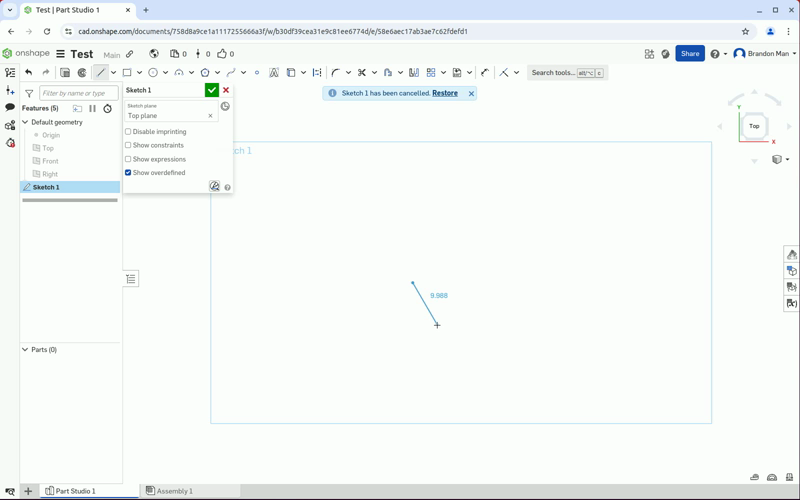
click(437, 324)
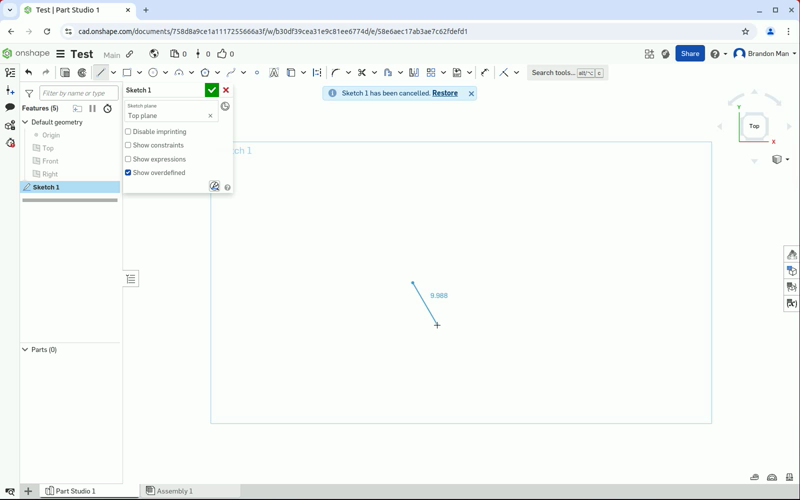
key_up(shift)
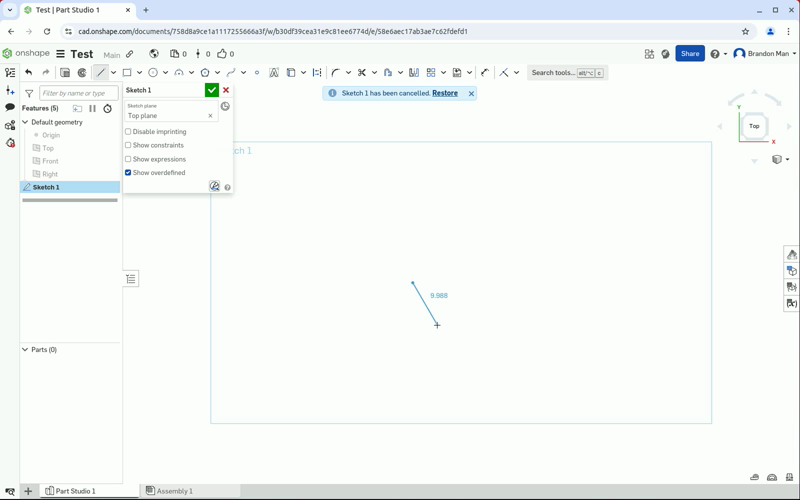
key_down(shift)
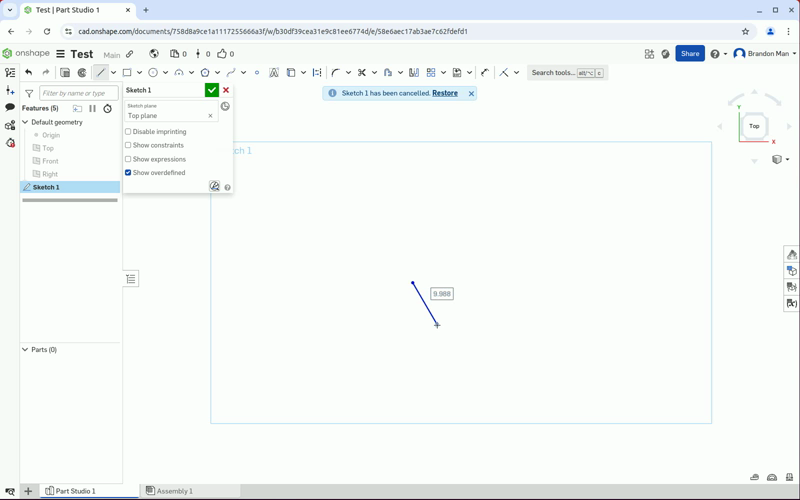
mouse_move(467, 324)
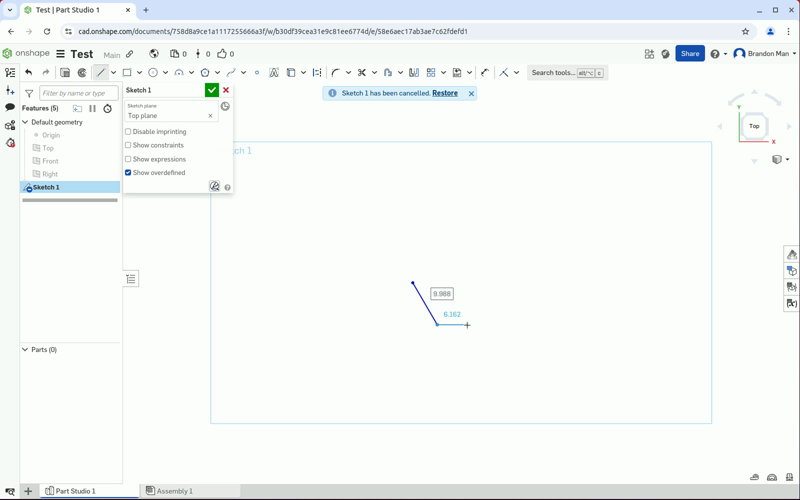
mouse_move(485, 324)
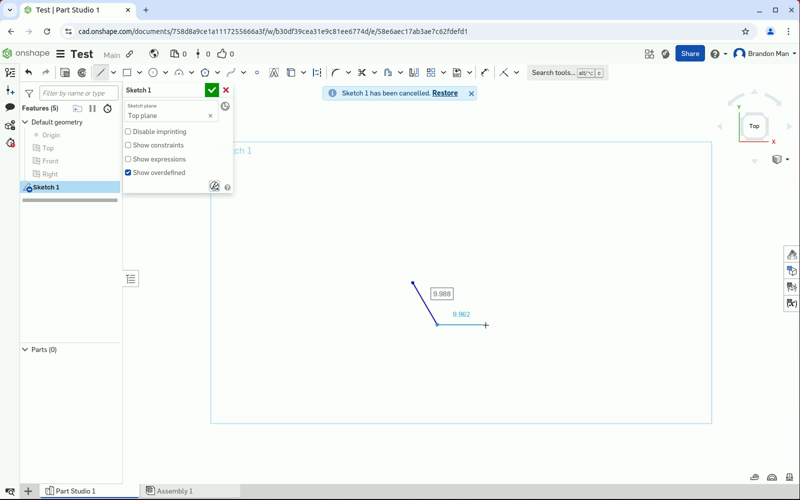
click(485, 324)
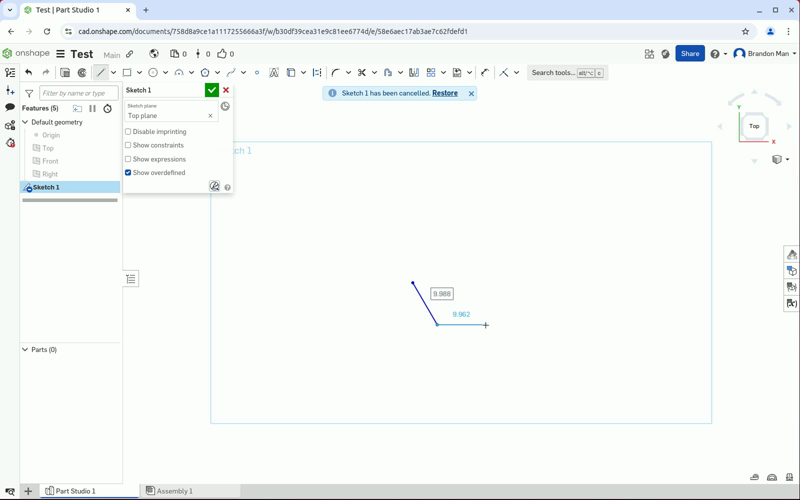
key_up(shift)
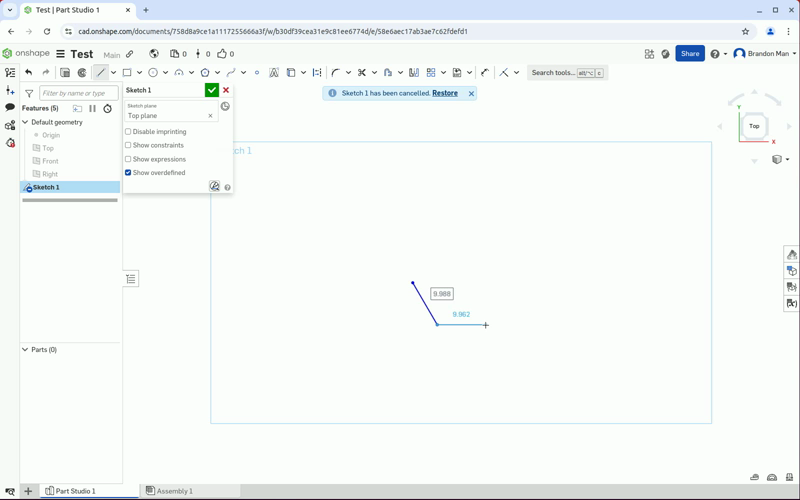
key_down(shift)
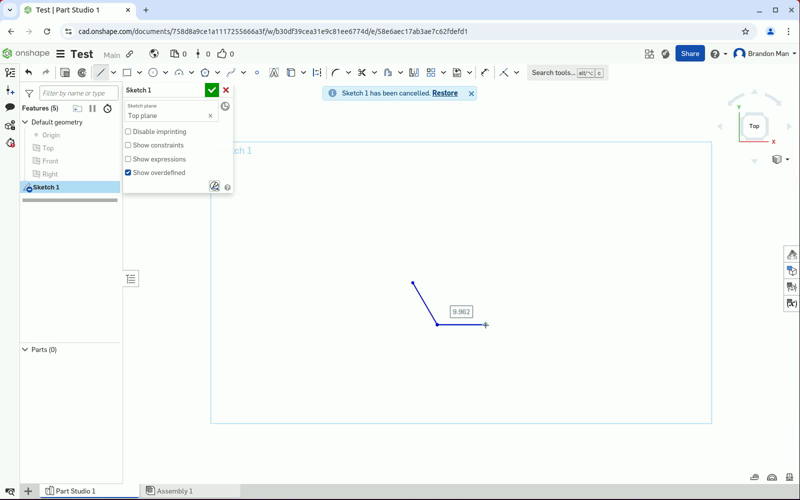
mouse_move(515, 324)
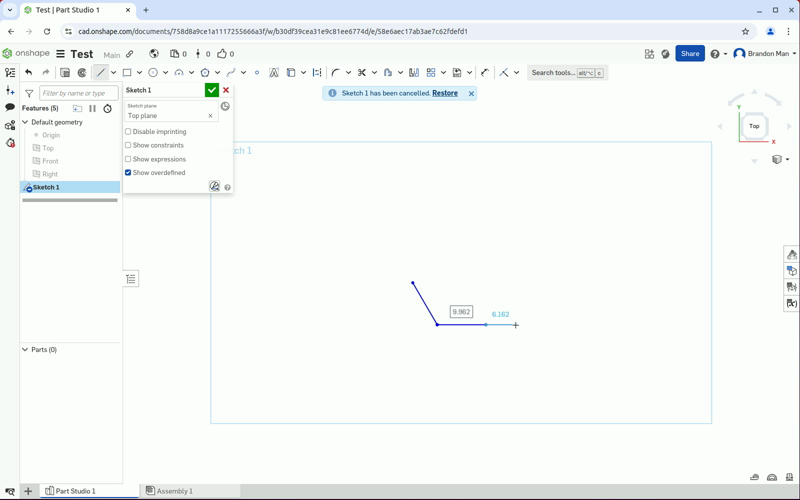
mouse_move(510, 282)
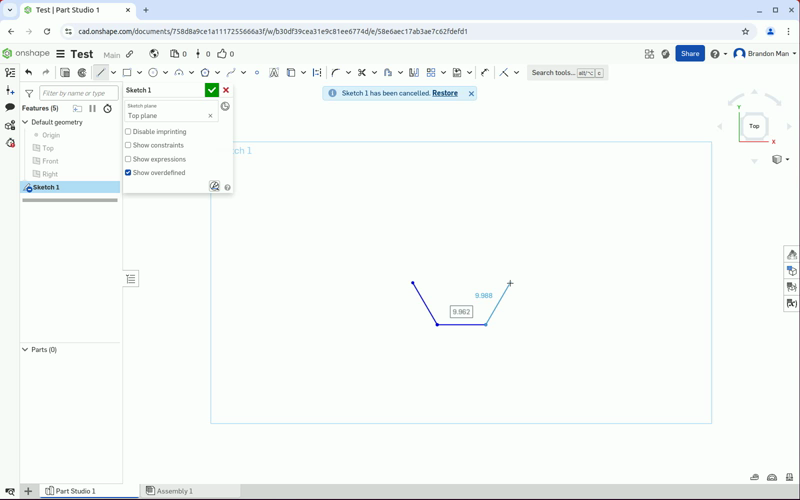
click(510, 282)
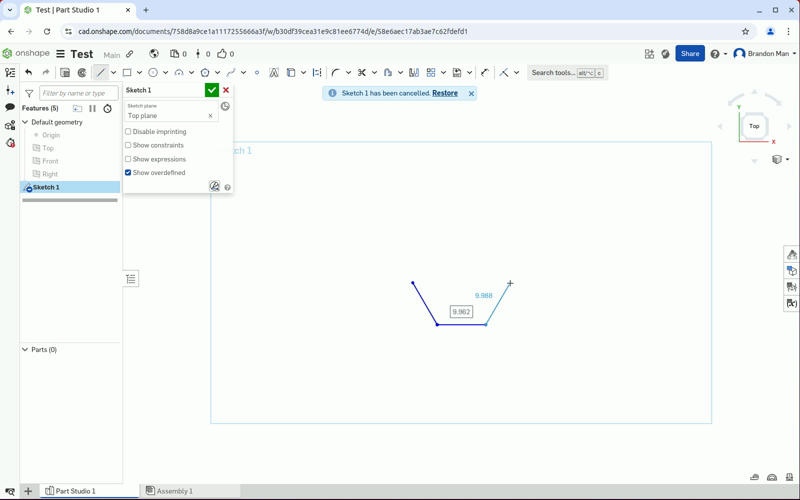
key_up(shift)
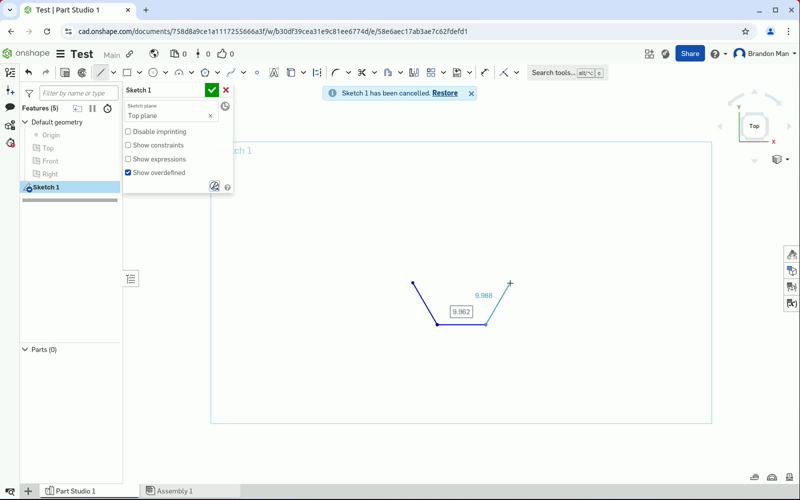
key_down(shift)
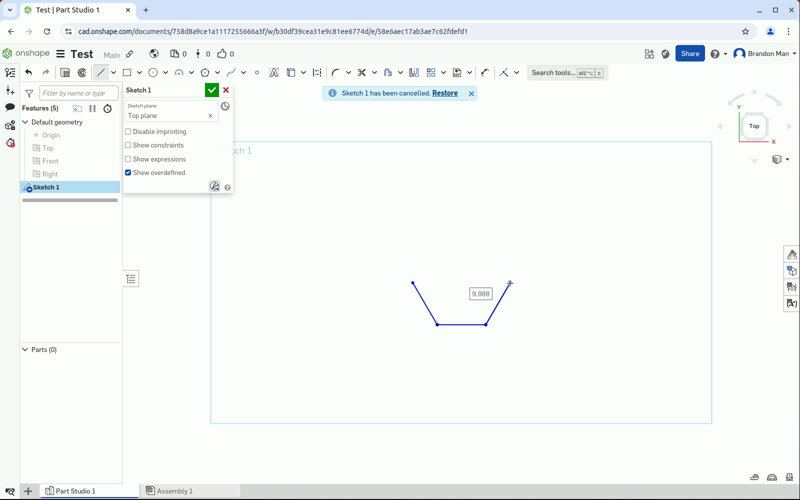
mouse_move(540, 282)
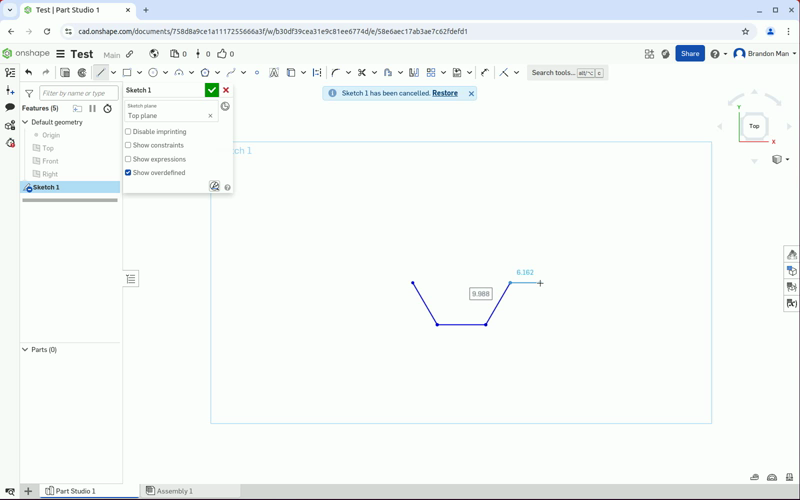
mouse_move(485, 240)
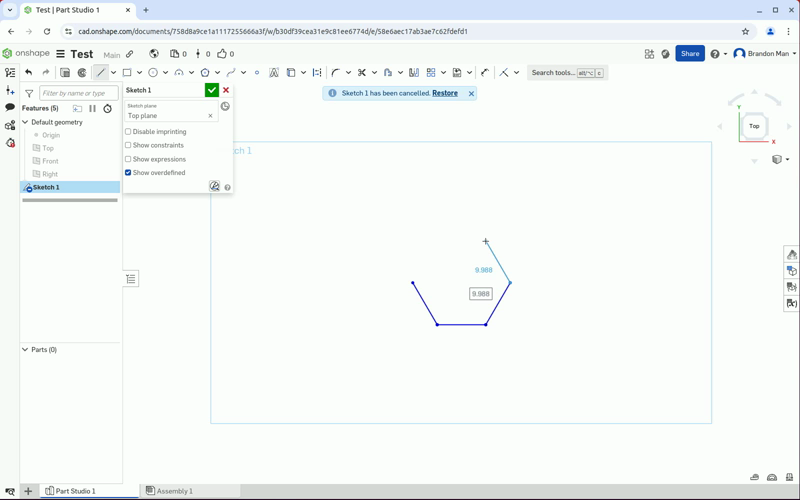
click(485, 240)
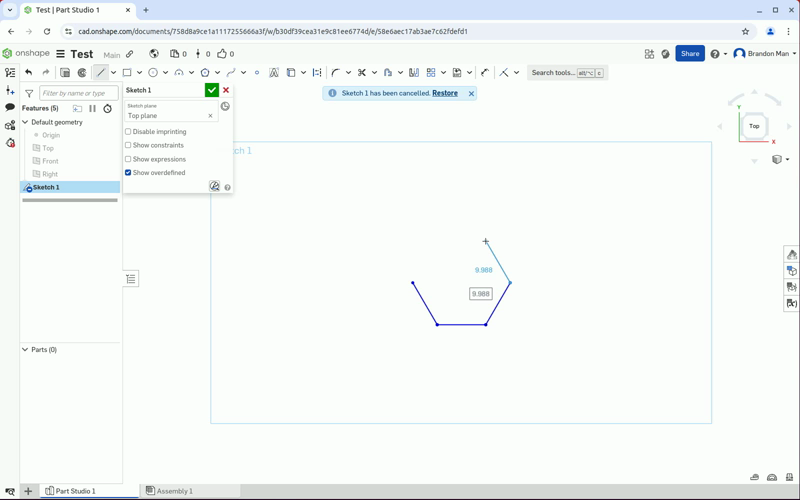
key_up(shift)
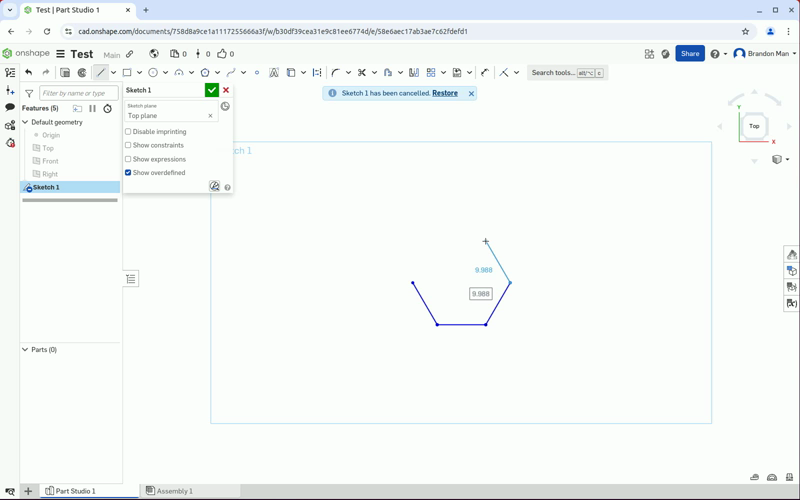
key_down(shift)
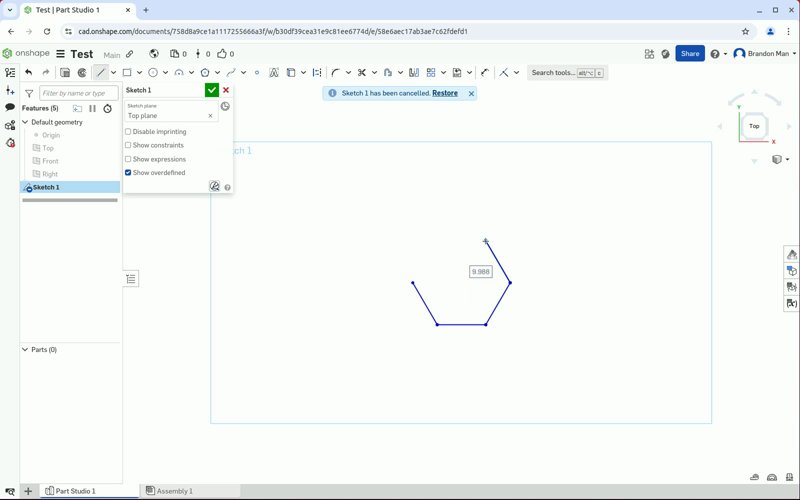
mouse_move(515, 240)
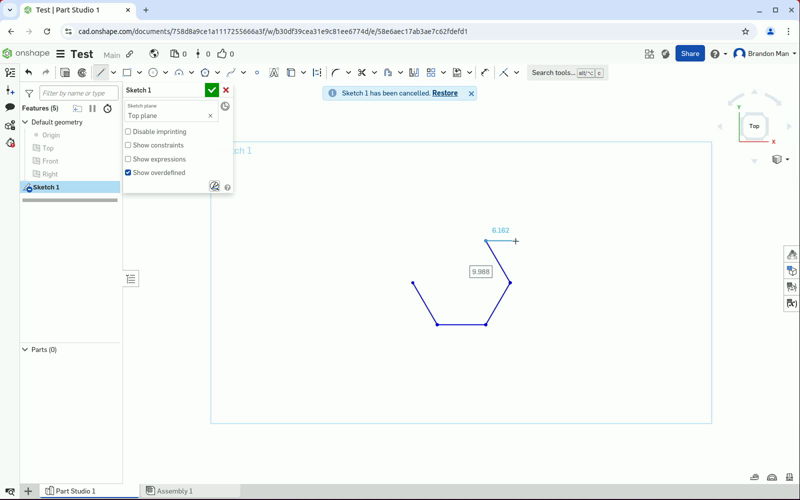
mouse_move(437, 240)
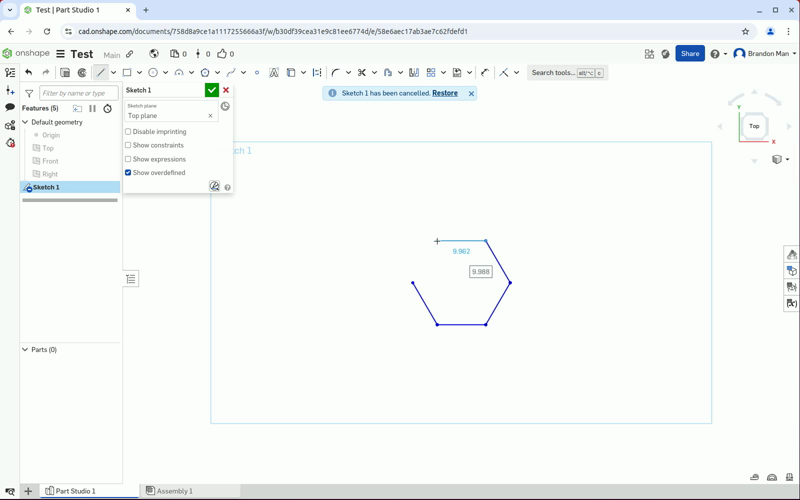
click(437, 240)
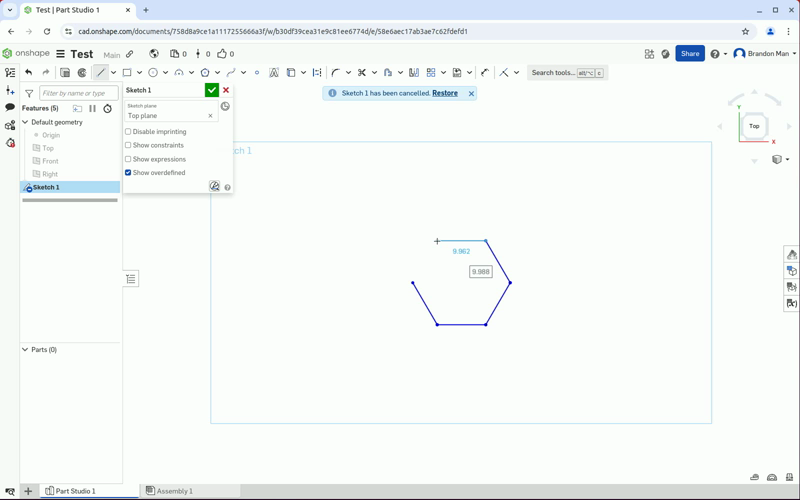
key_up(shift)
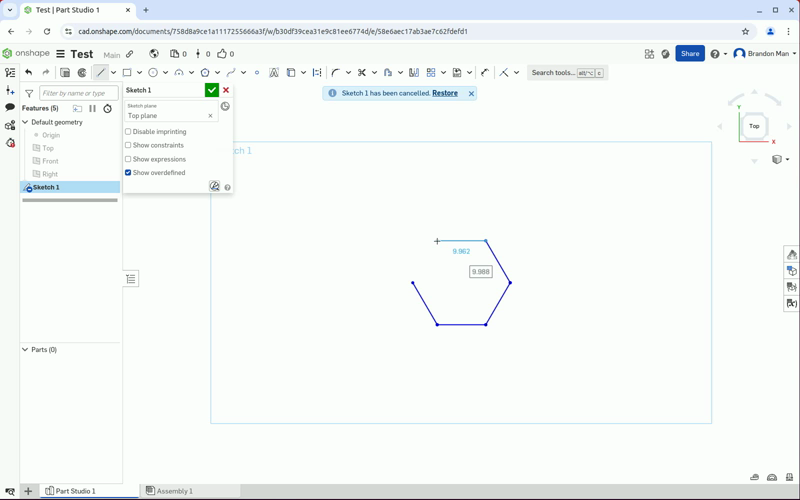
mouse_move(467, 240)
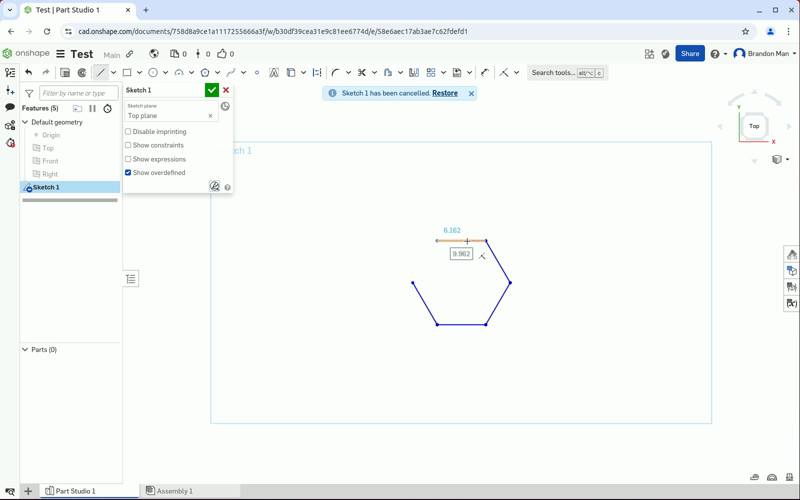
key_down(shift)
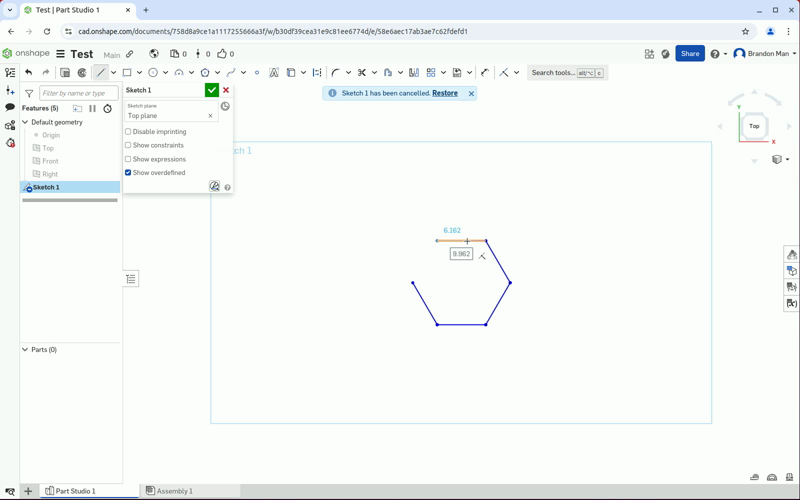
mouse_move(412, 282)
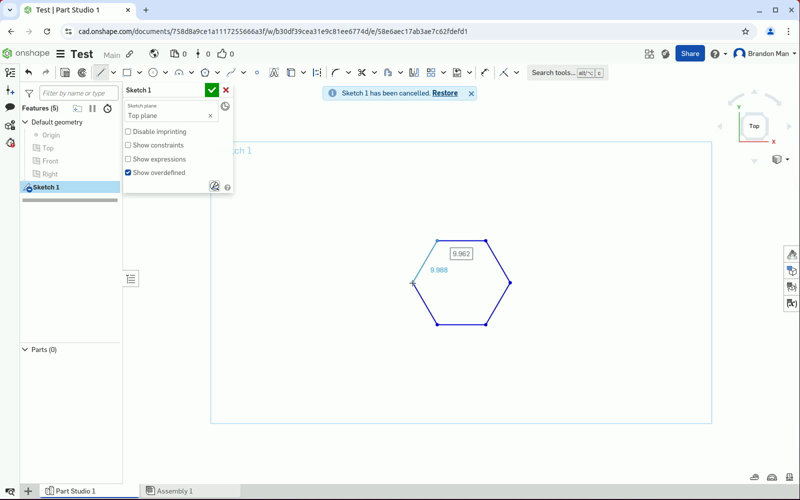
key_up(shift)
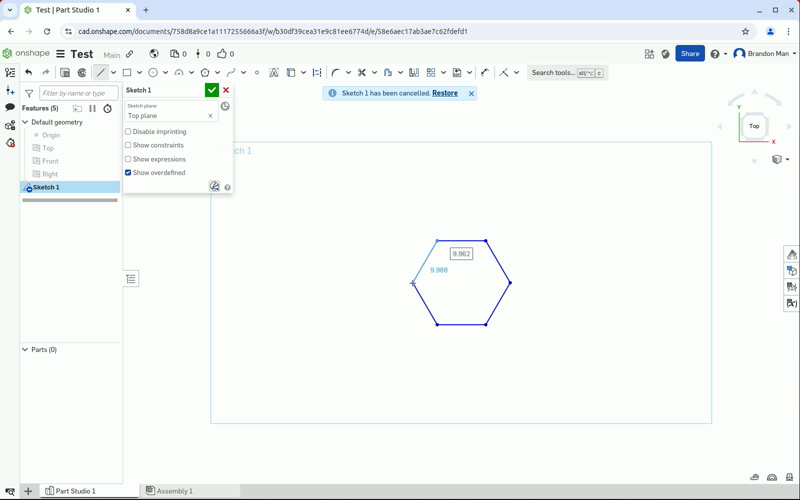
click(412, 282)
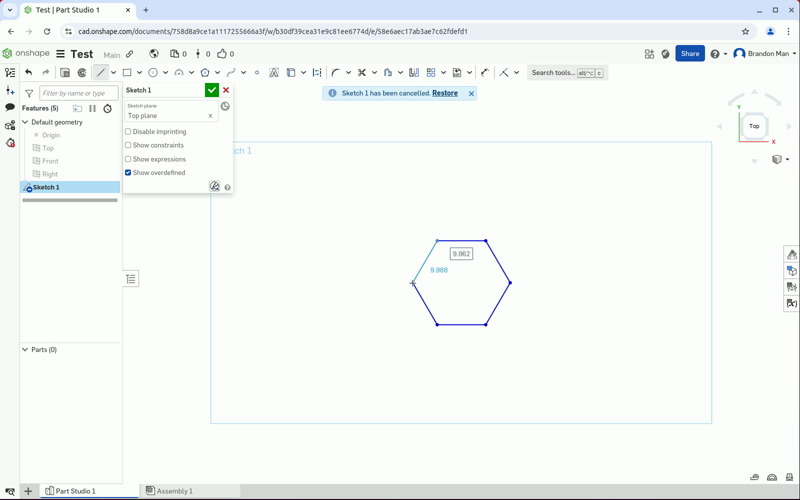
key(esc)
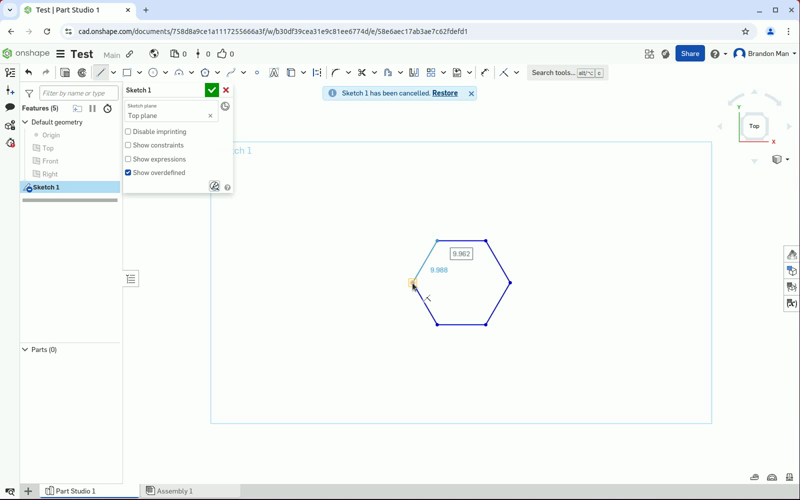
mouse_move(438, 305)
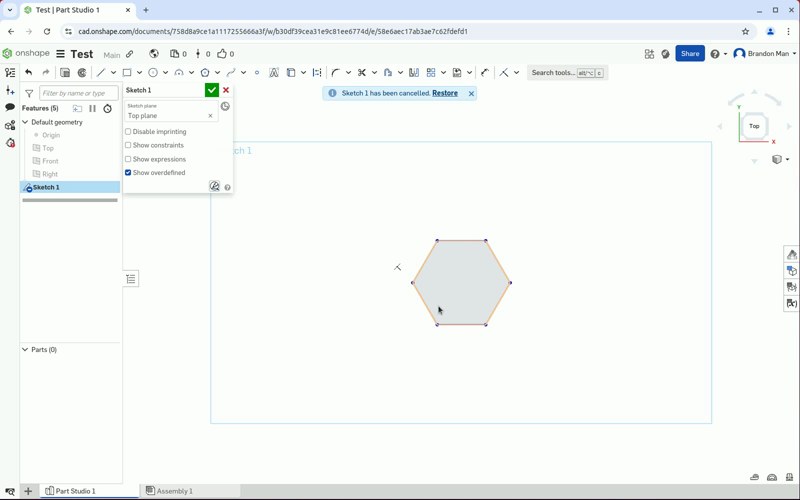
click(438, 305)
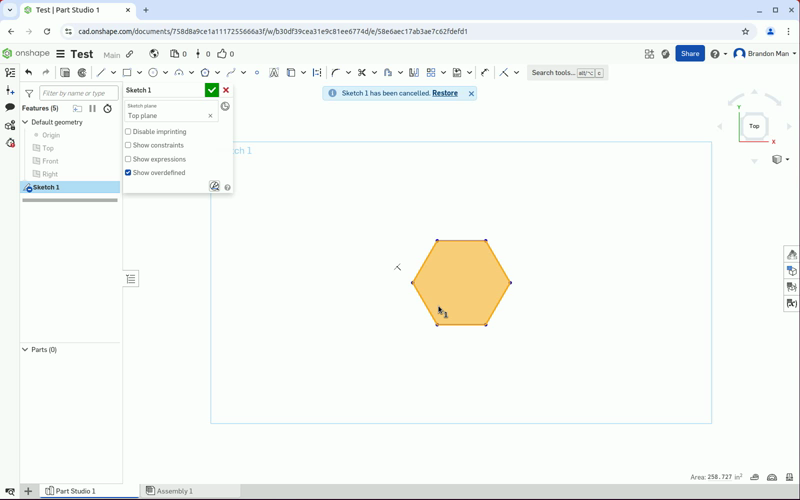
mouse_move(73, 352)
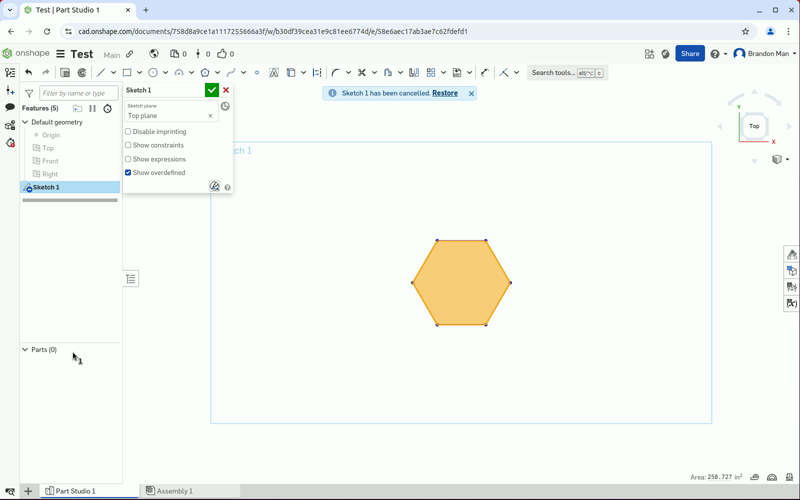
key(shift+y)
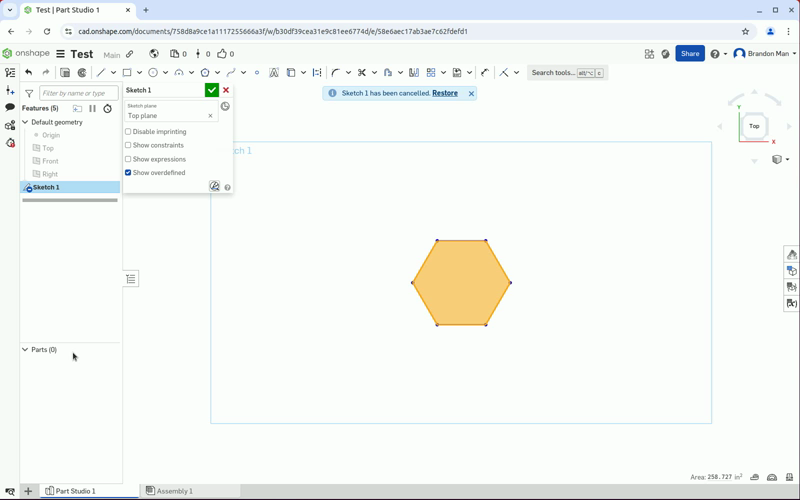
key(shift+e)
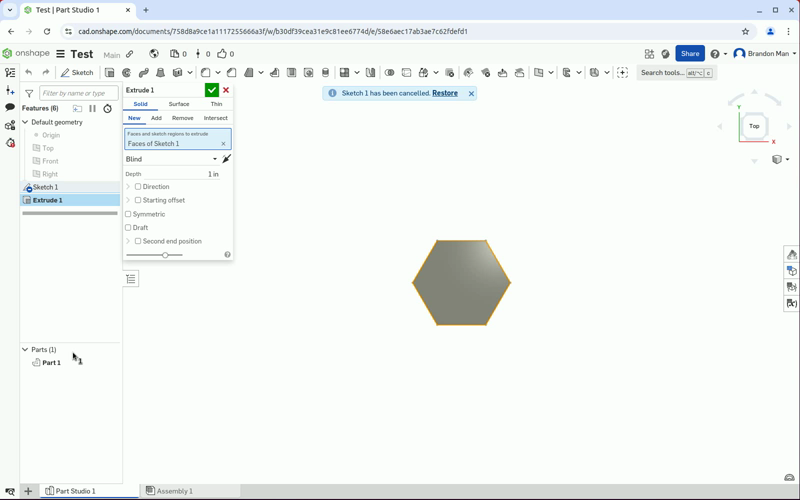
mouse_move(143, 106)
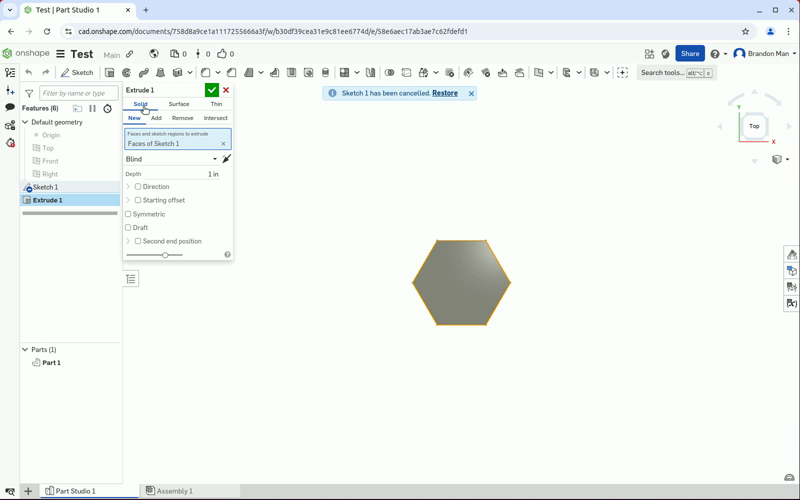
click(143, 106)
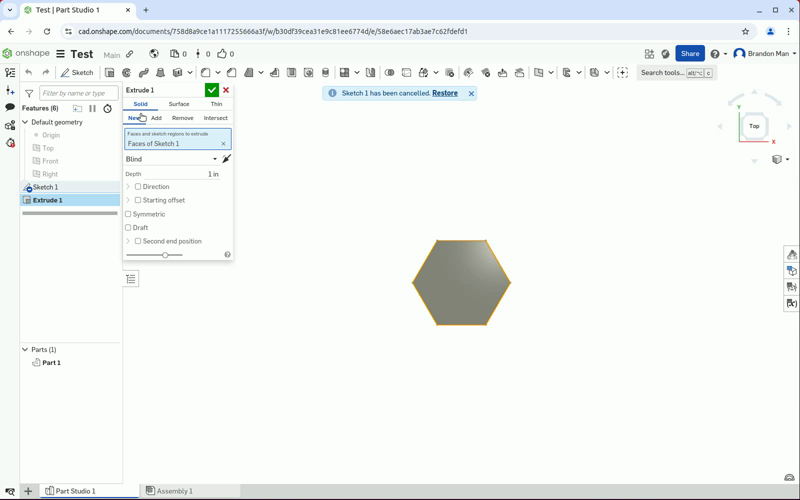
mouse_move(137, 120)
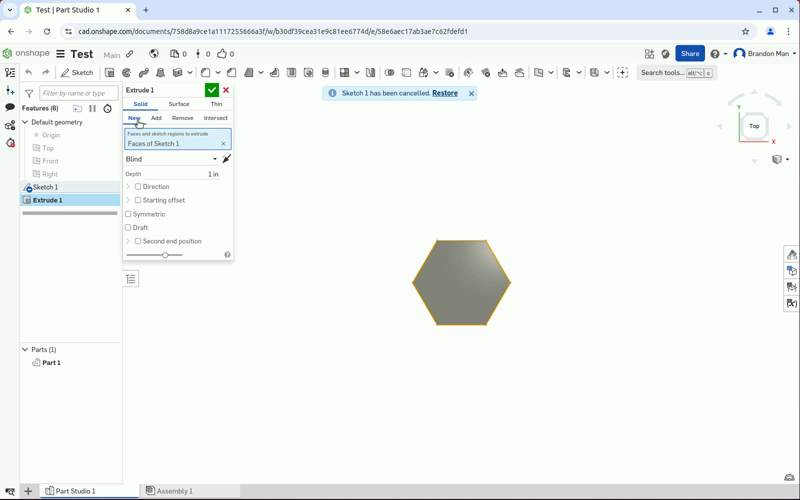
click(137, 120)
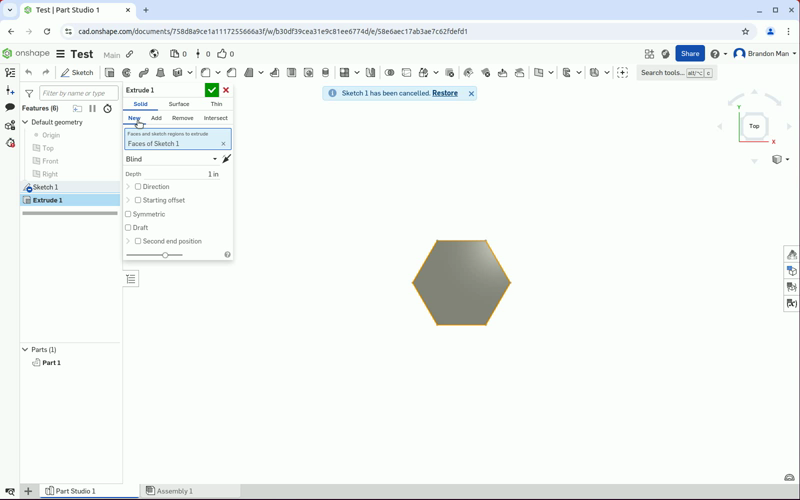
key(tab, 4)
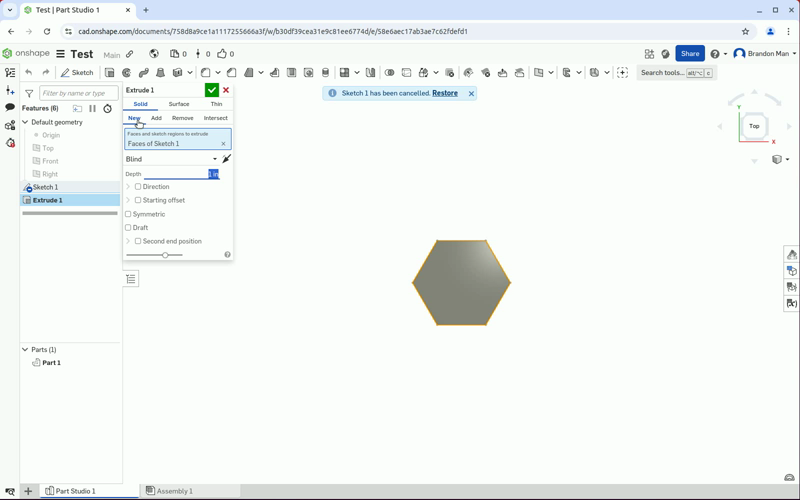
text(3.129)
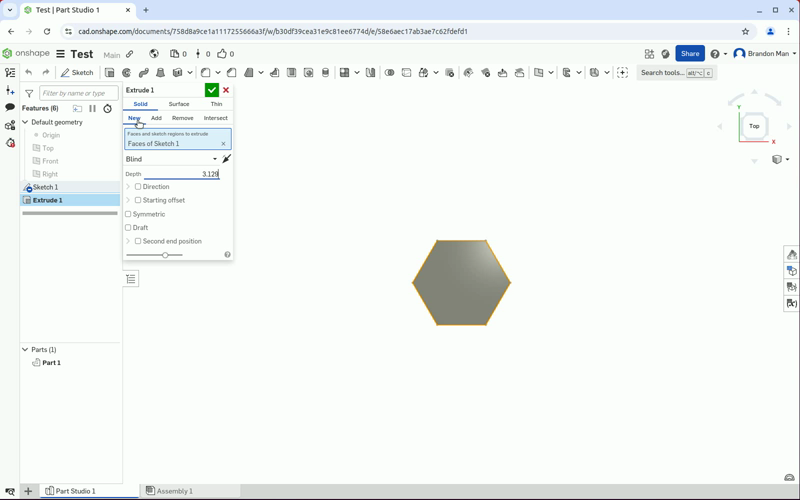
key(enter)
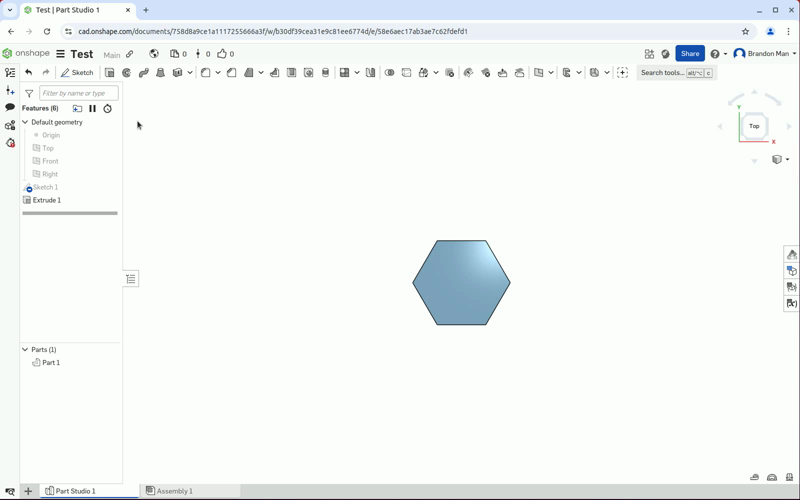
key(shift+h)
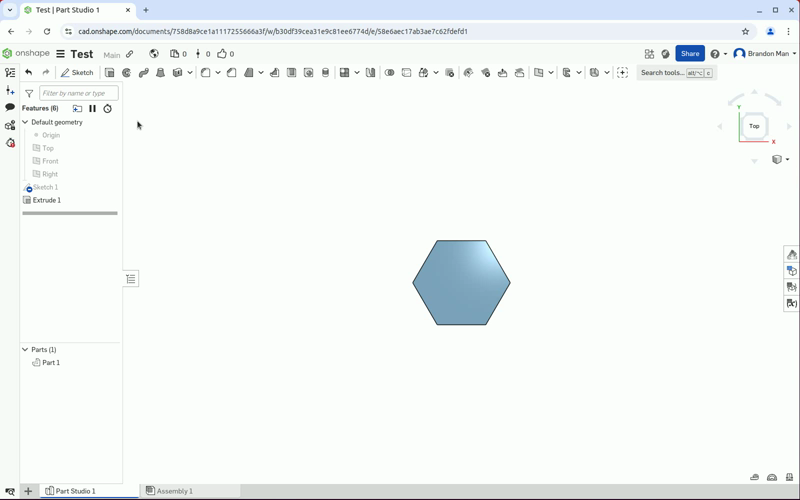
key(shift+h)
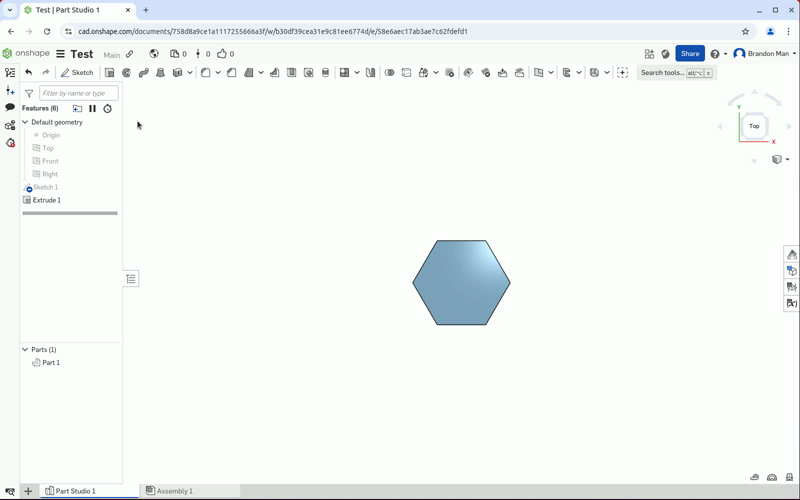
mouse_move(73, 189)
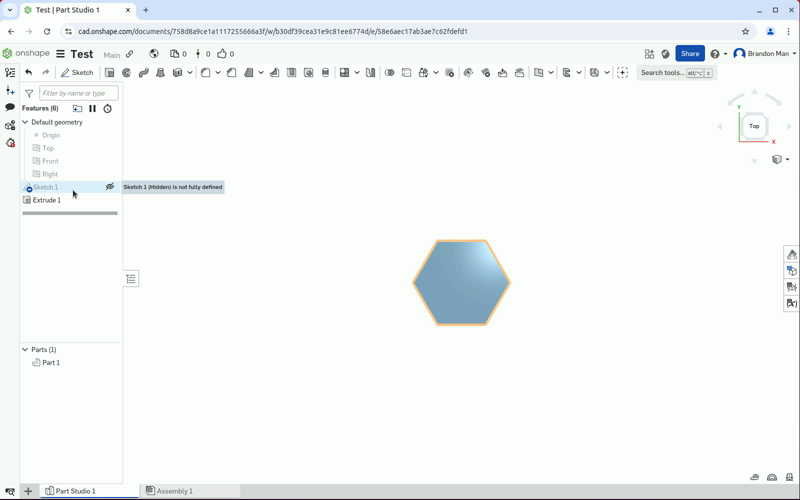
click(73, 189)
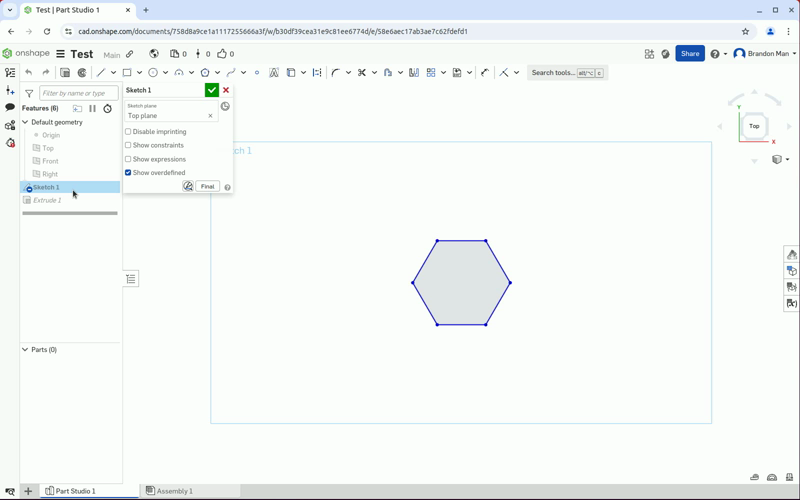
mouse_move(229, 92)
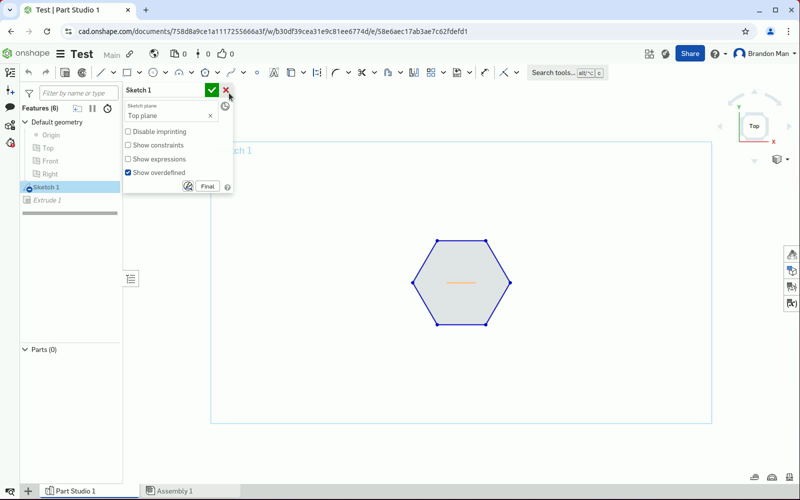
click(229, 92)
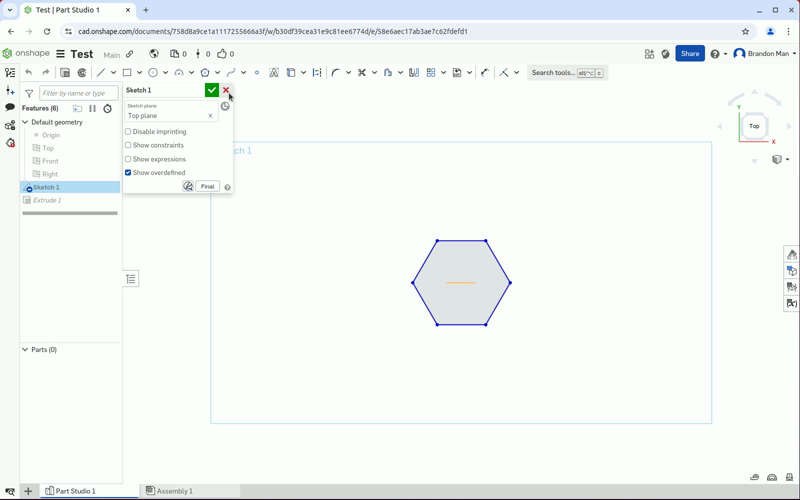
key(shift+s)
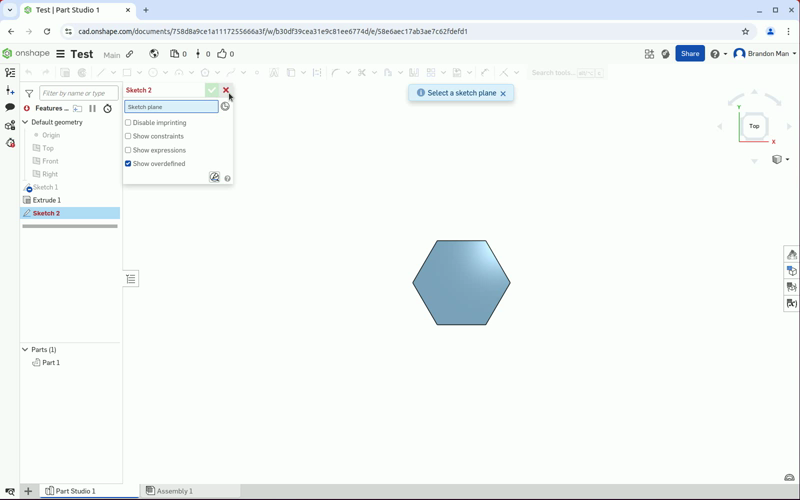
mouse_move(73, 150)
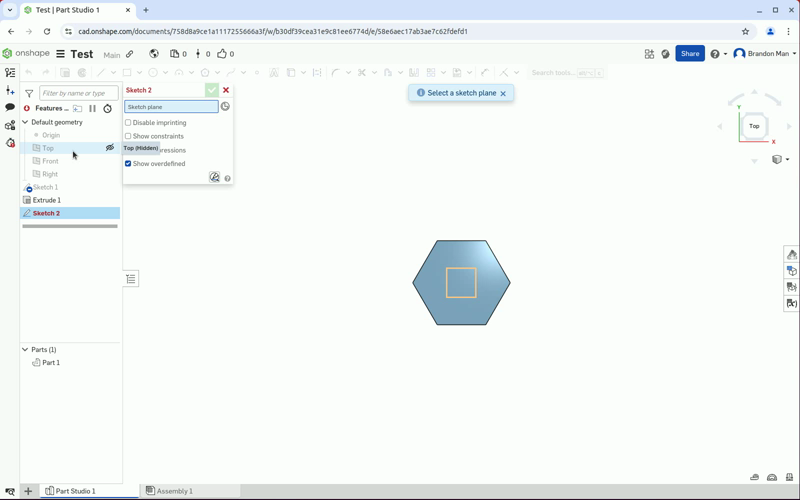
click(73, 150)
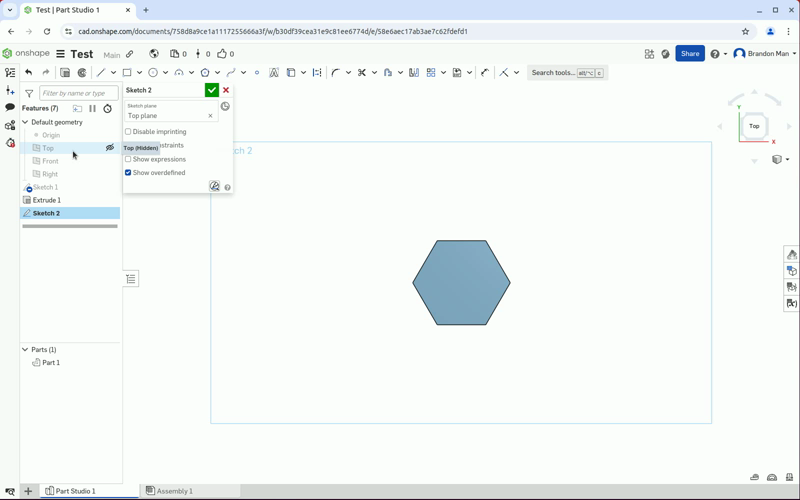
mouse_move(73, 352)
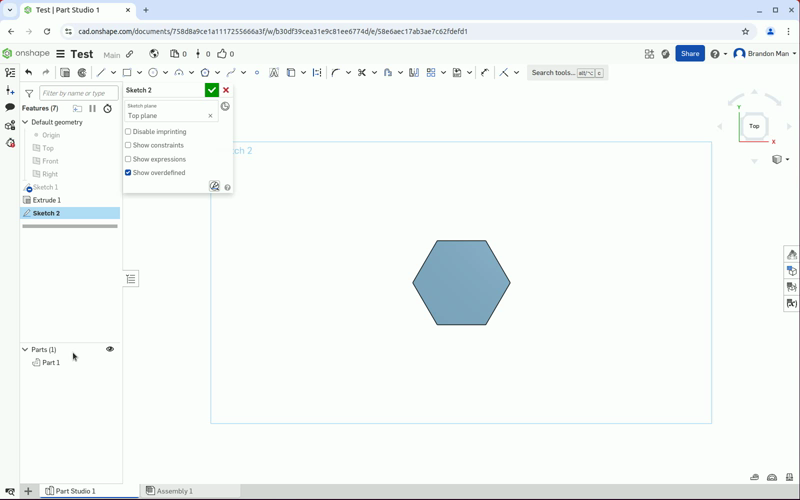
key(y)
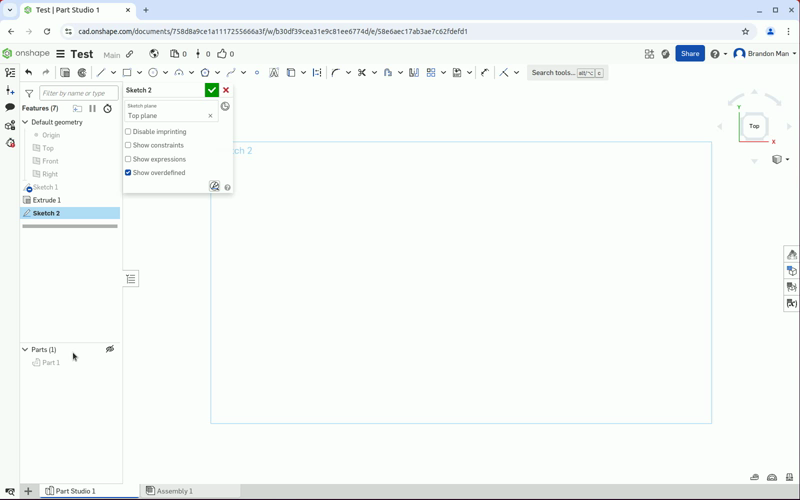
key(l)
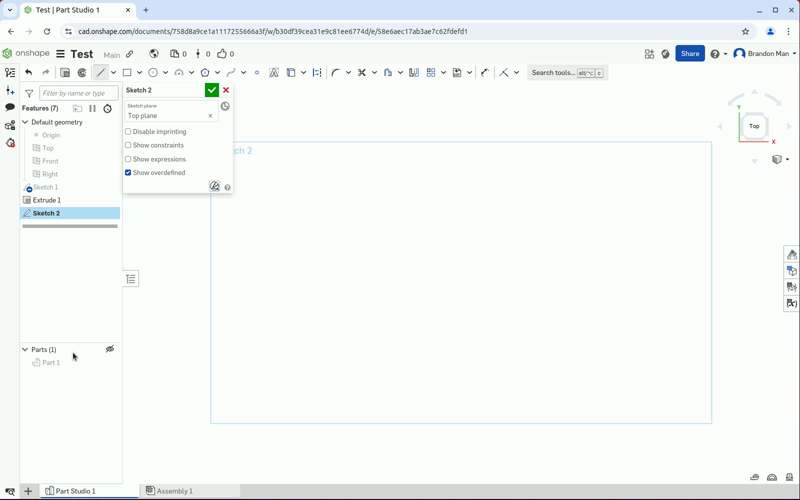
key_down(shift)
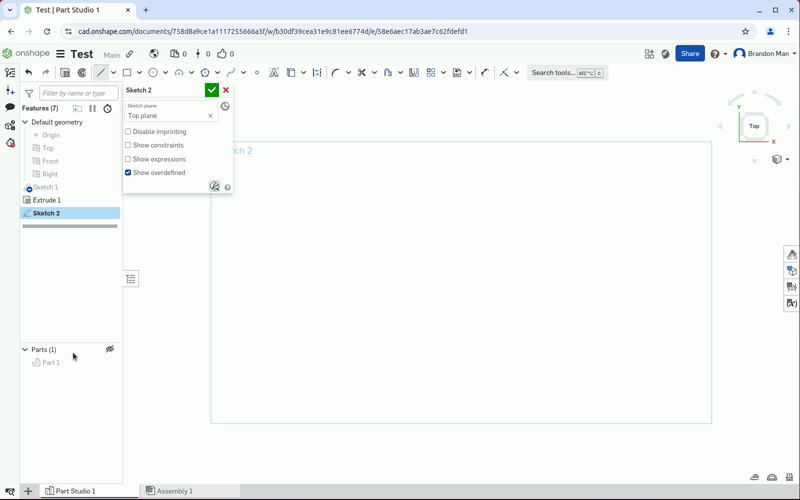
mouse_move(436, 240)
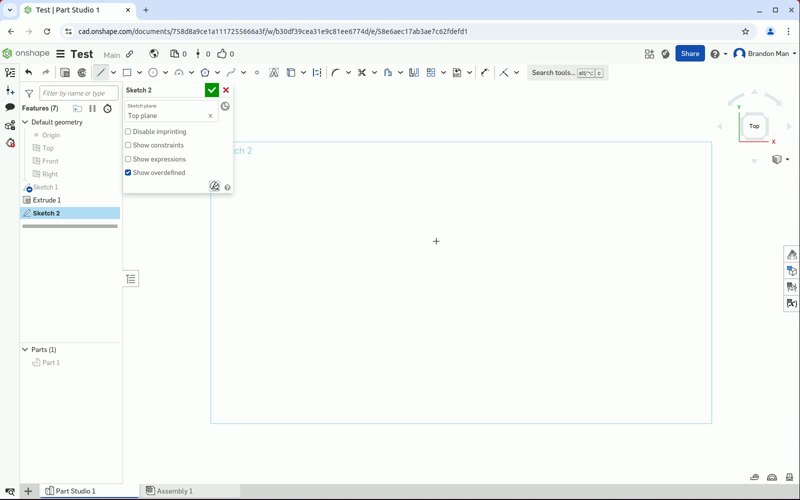
click(436, 240)
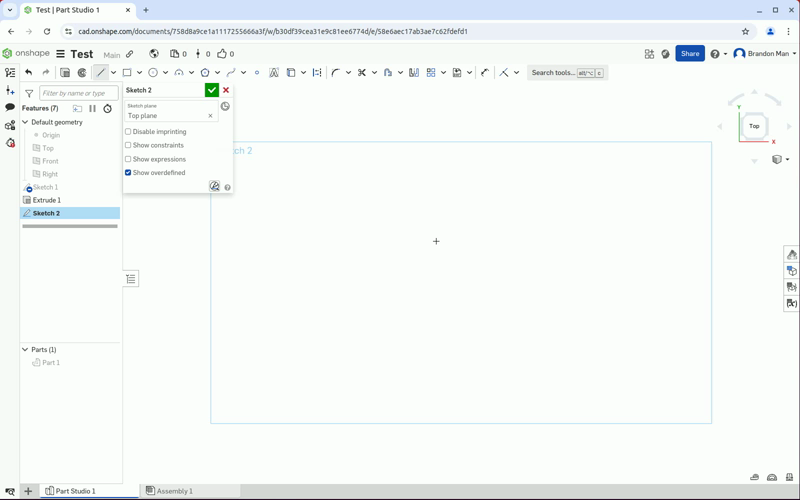
key_up(shift)
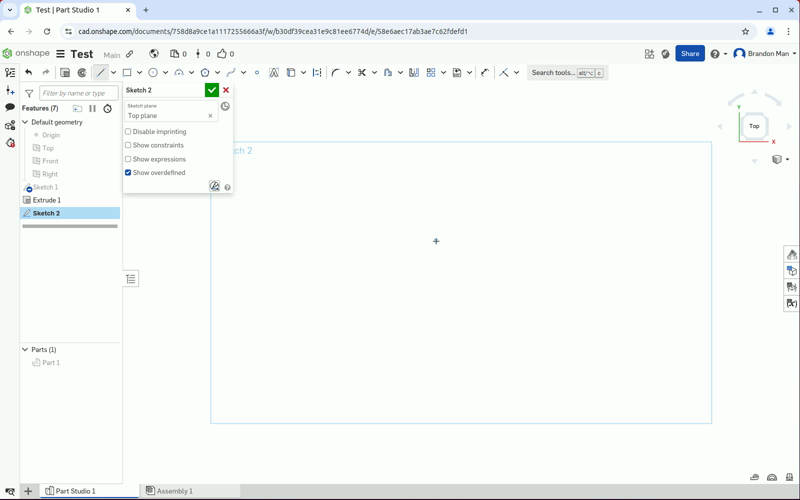
key_down(shift)
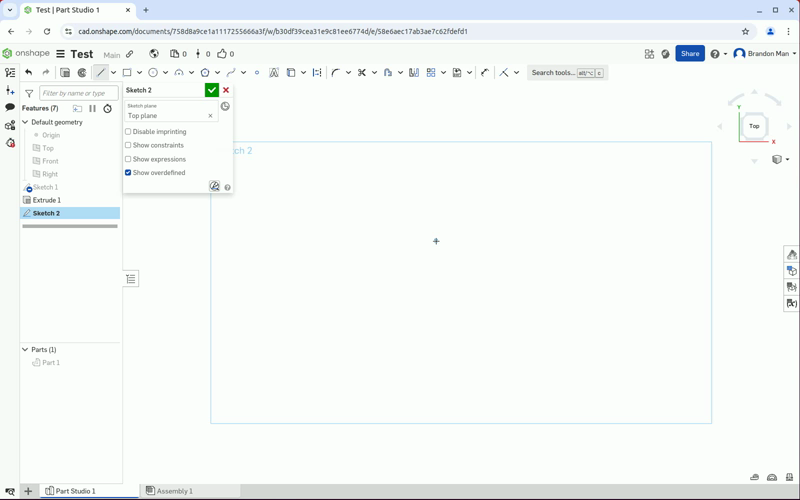
mouse_move(466, 240)
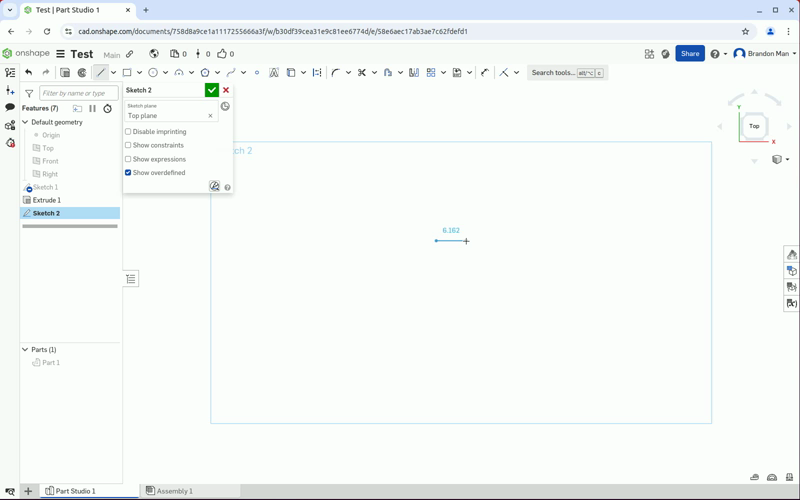
mouse_move(484, 240)
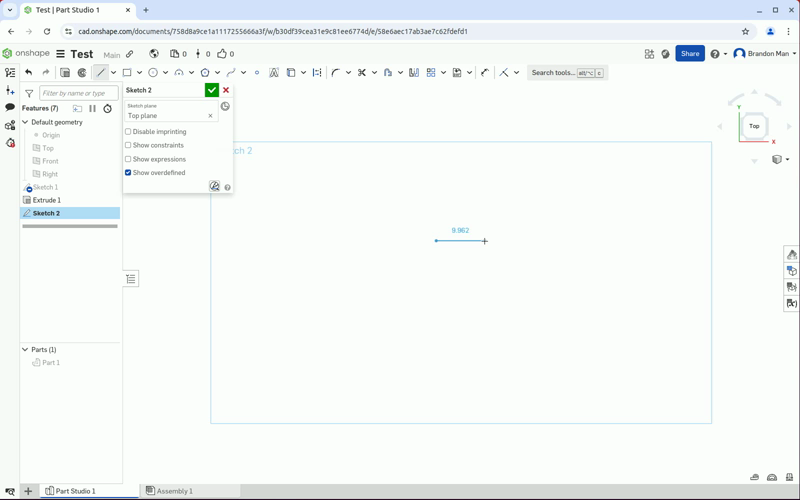
click(484, 240)
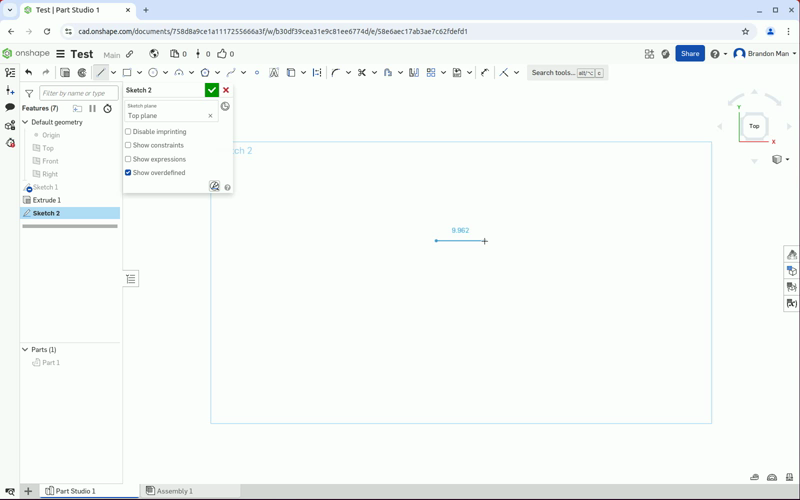
key_up(shift)
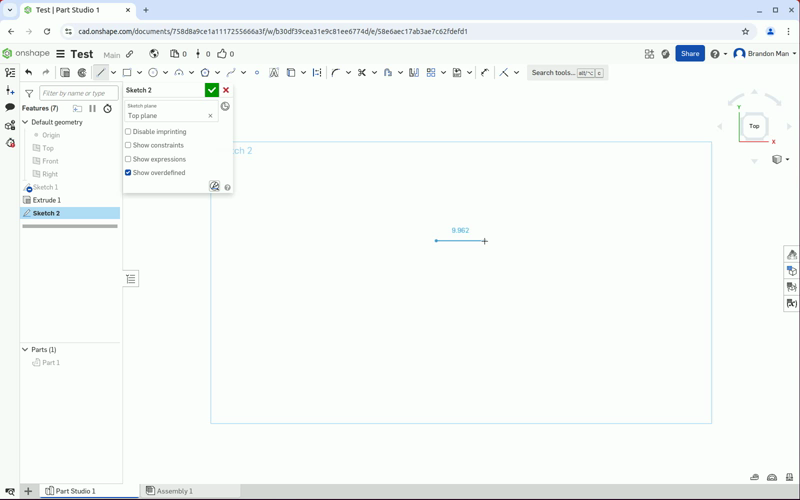
key_down(shift)
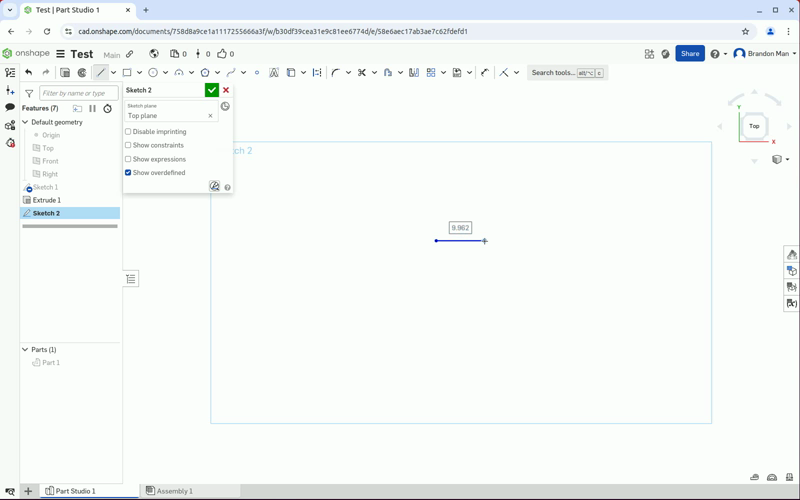
mouse_move(514, 240)
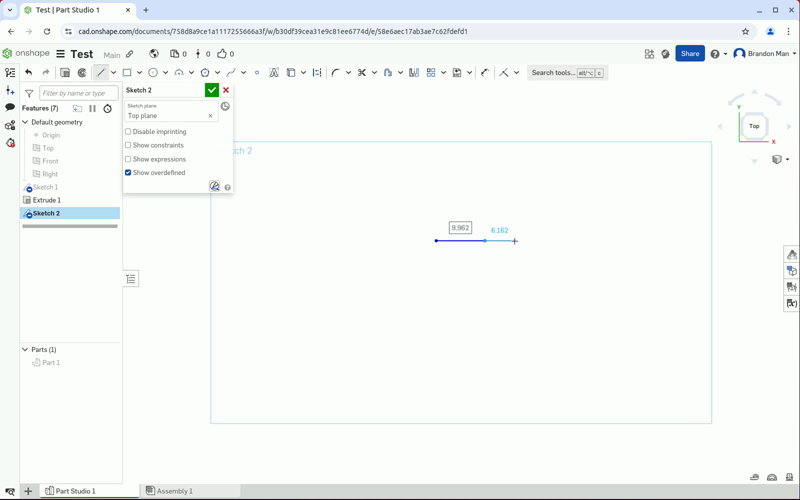
mouse_move(462, 212)
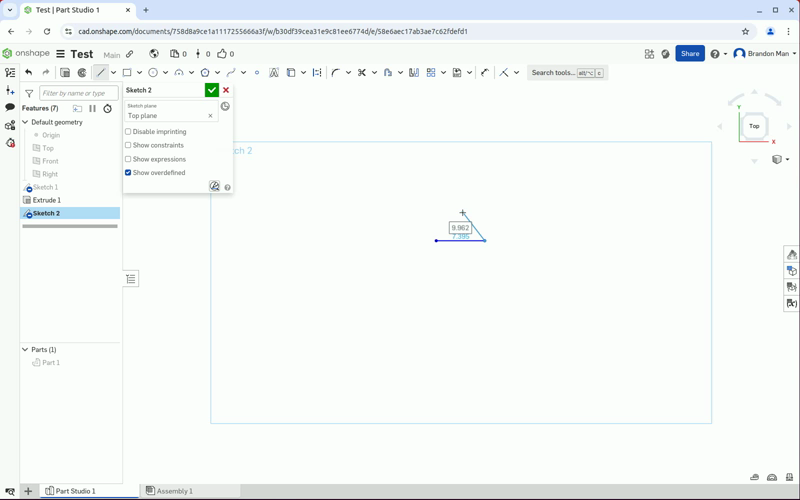
click(462, 212)
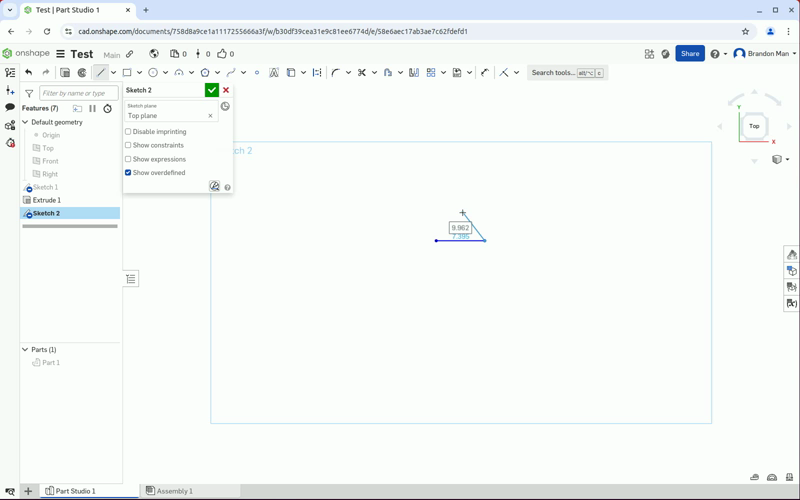
key_up(shift)
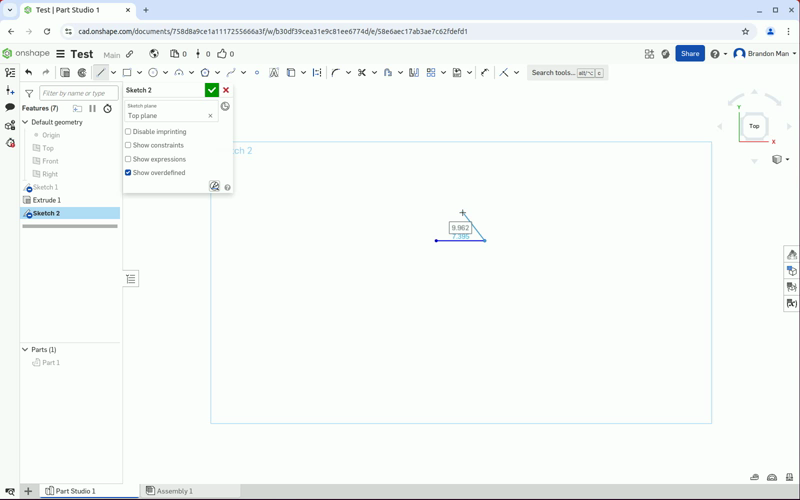
key(esc)
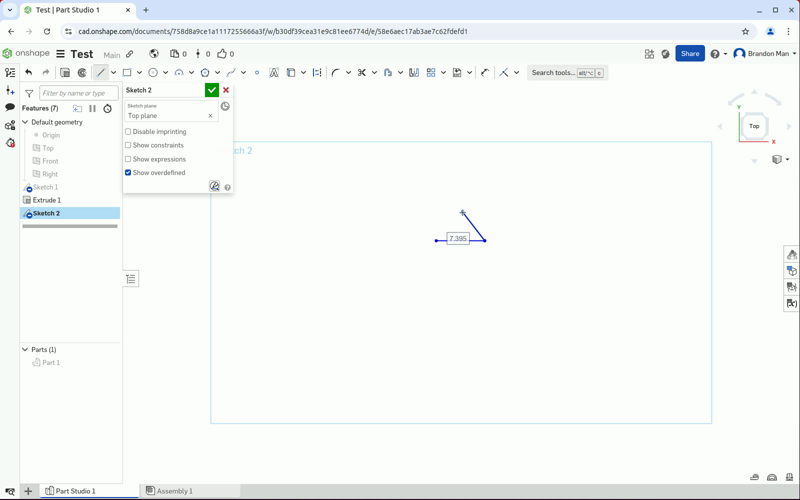
key(a)
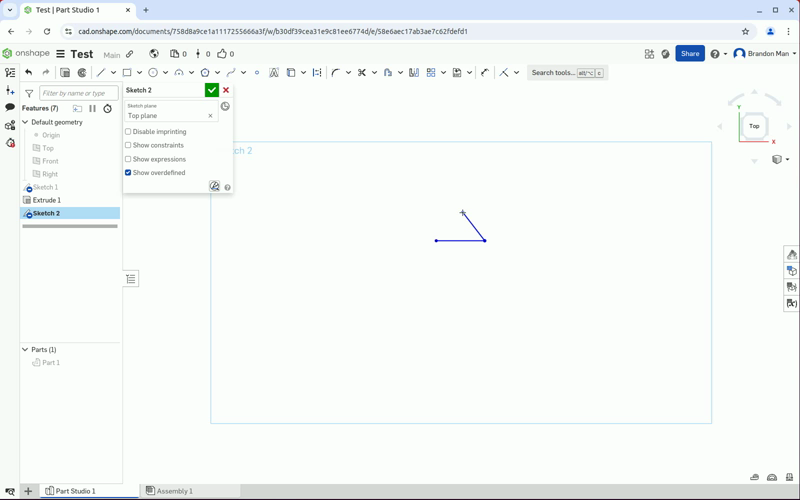
mouse_move(462, 212)
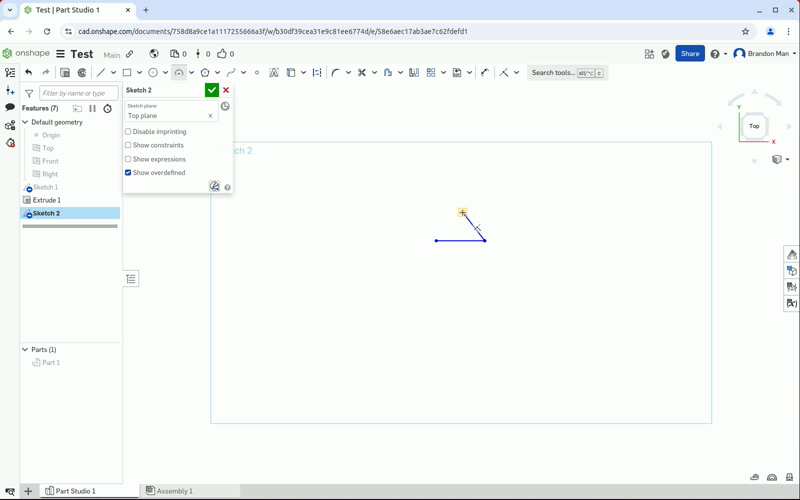
click(462, 212)
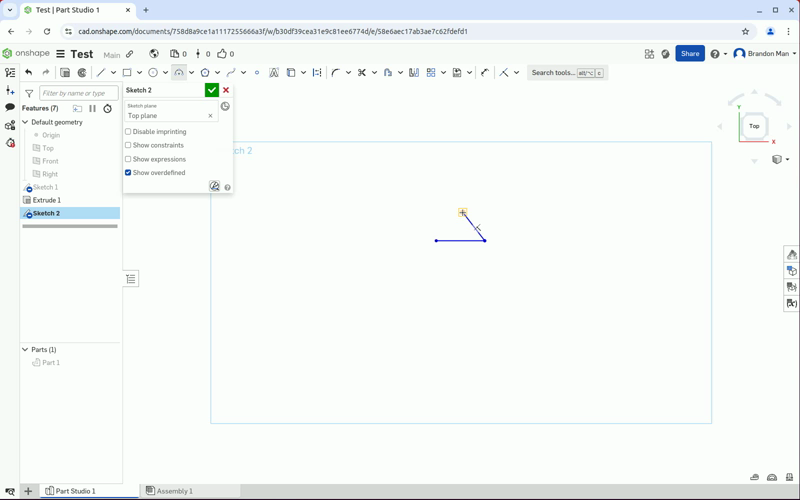
key_down(shift)
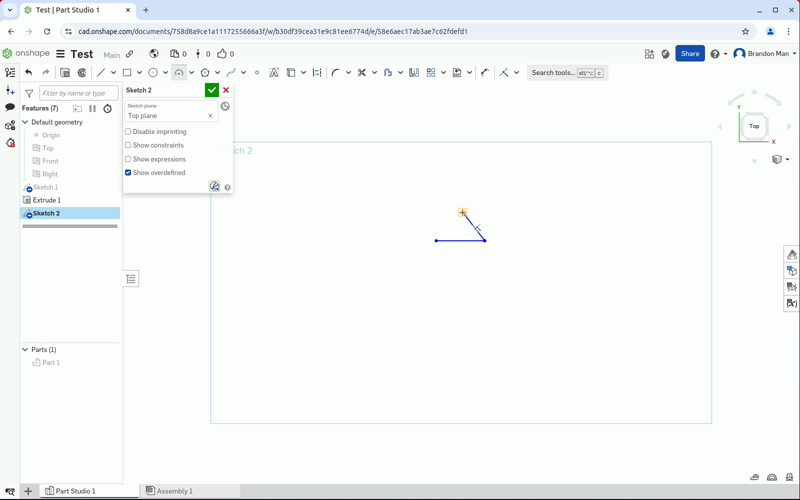
mouse_move(458, 212)
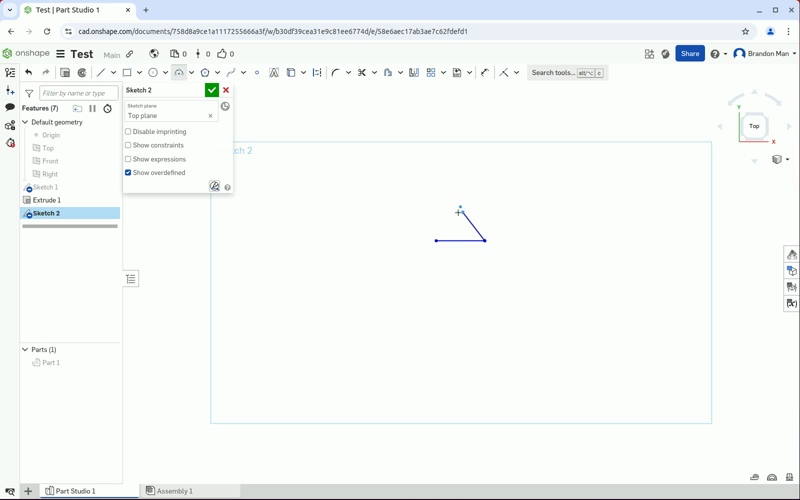
scroll(6)
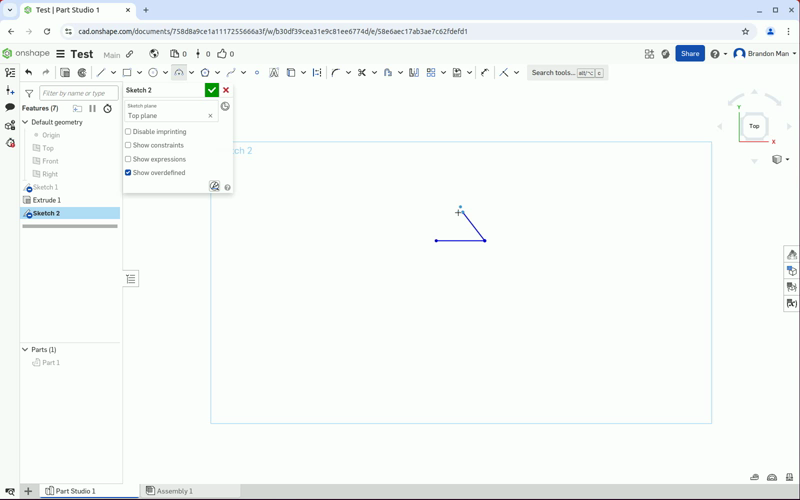
scroll(6)
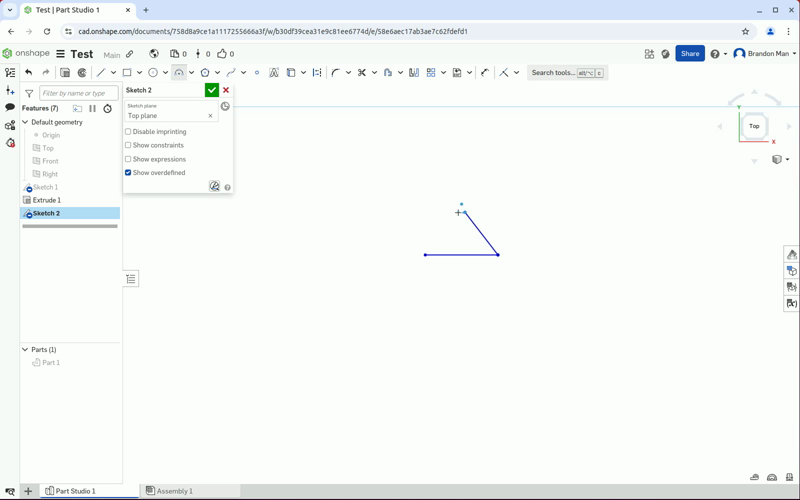
scroll(6)
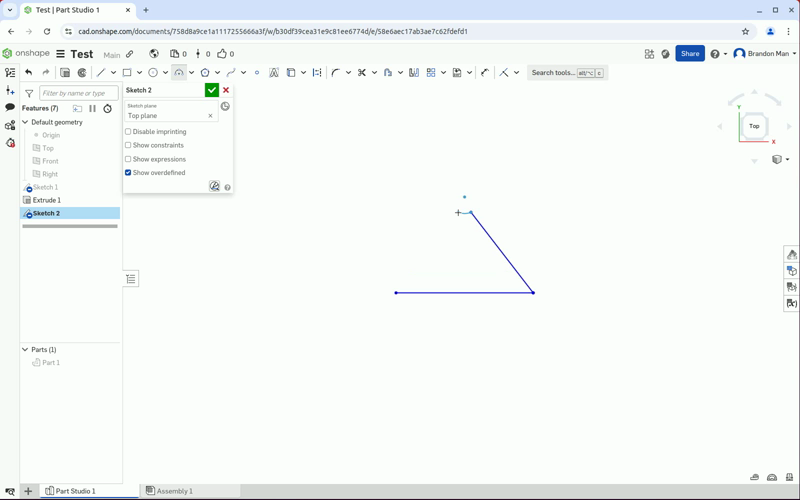
scroll(6)
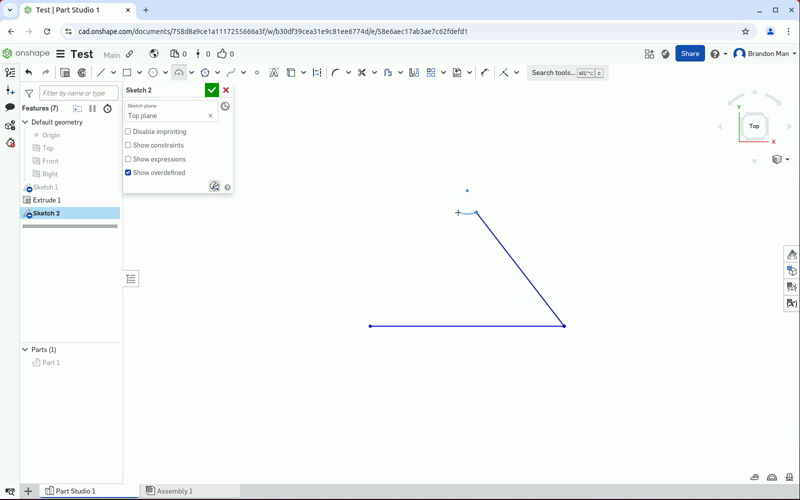
scroll(6)
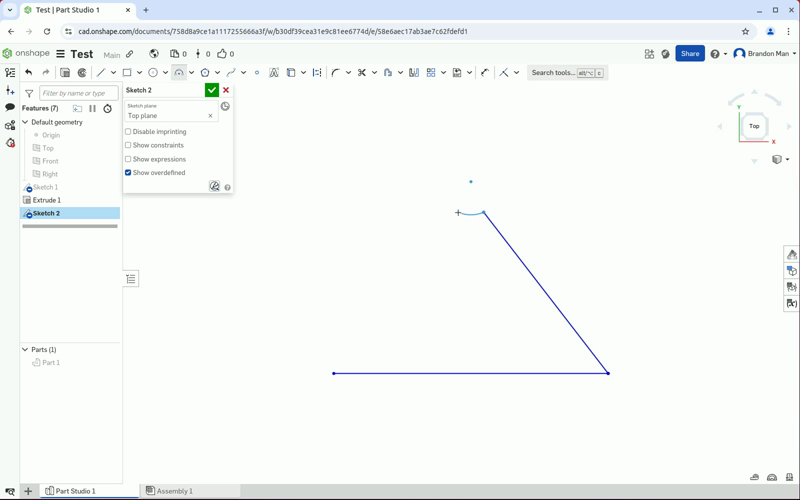
scroll(6)
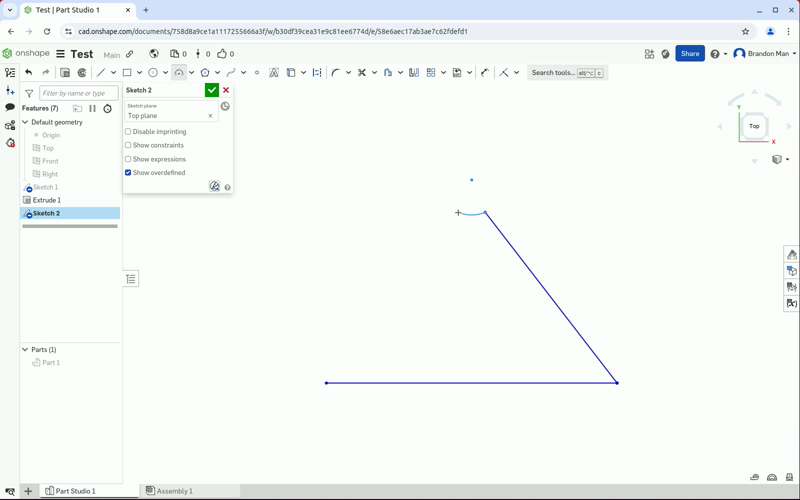
scroll(6)
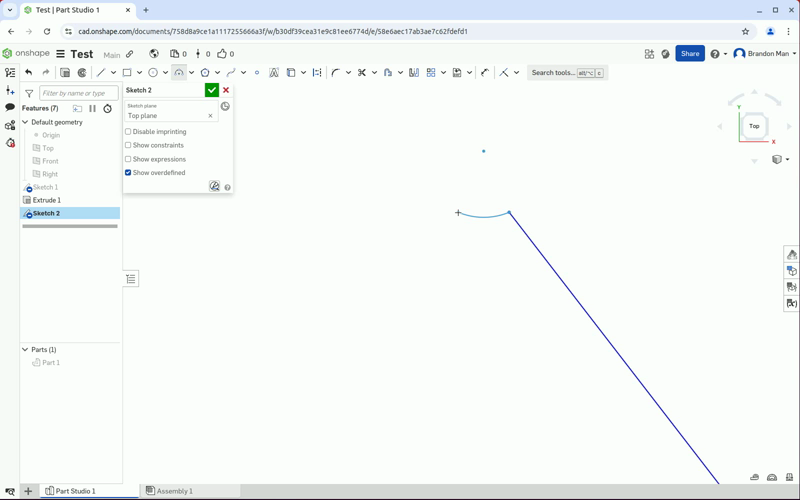
click(458, 212)
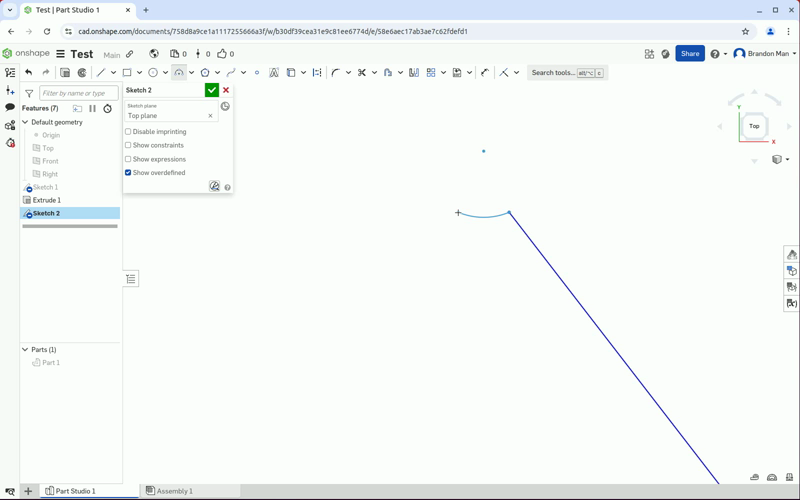
scroll(-6)
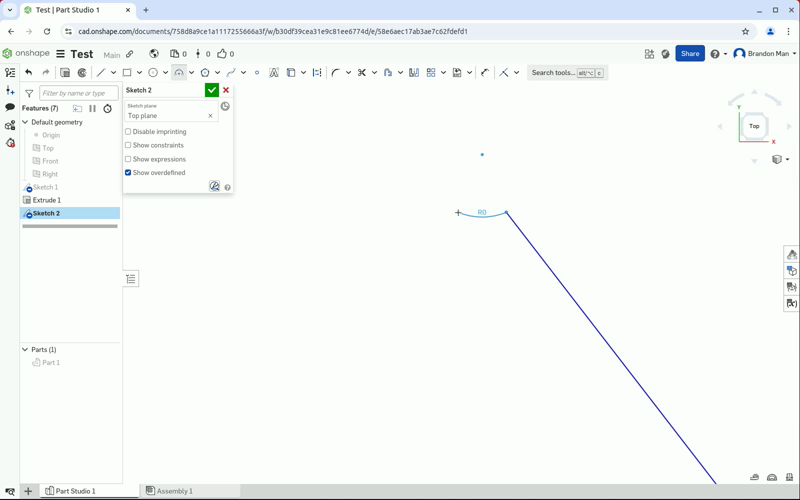
scroll(-6)
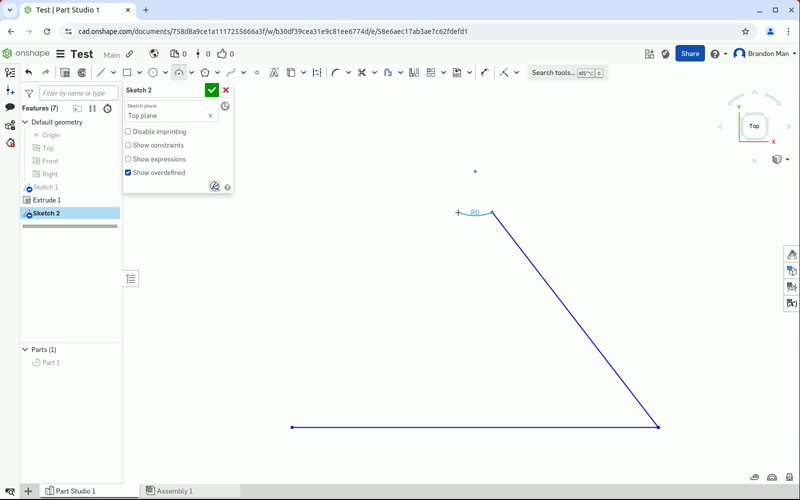
scroll(-6)
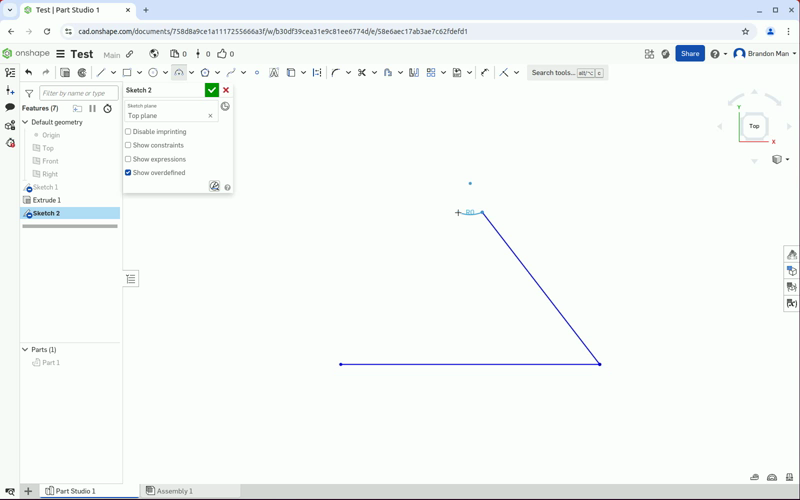
scroll(-6)
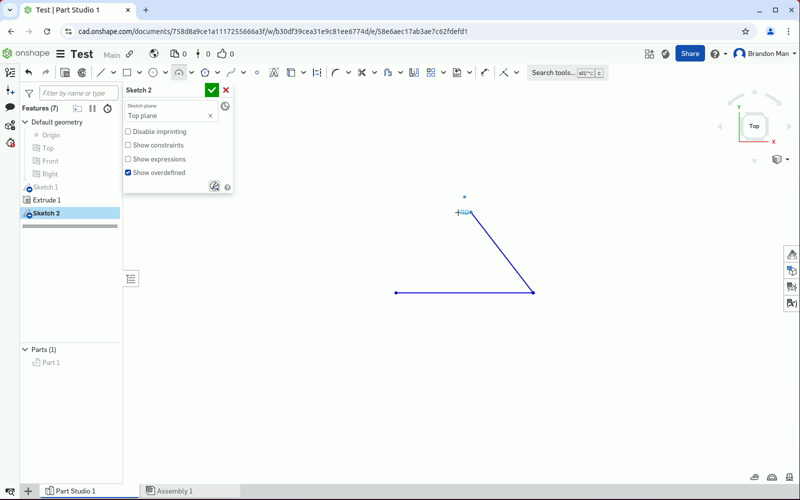
scroll(-6)
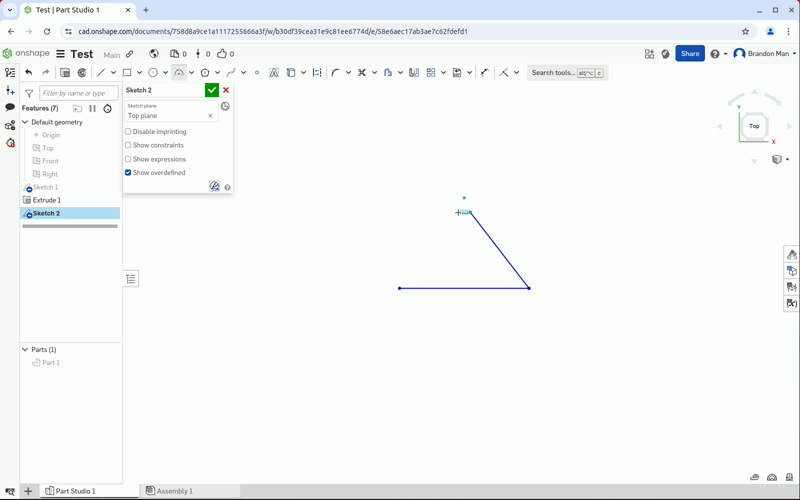
scroll(-6)
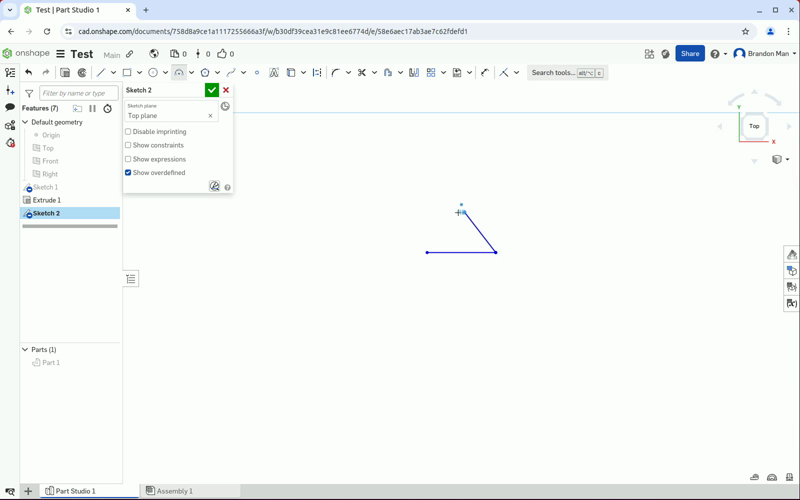
scroll(-6)
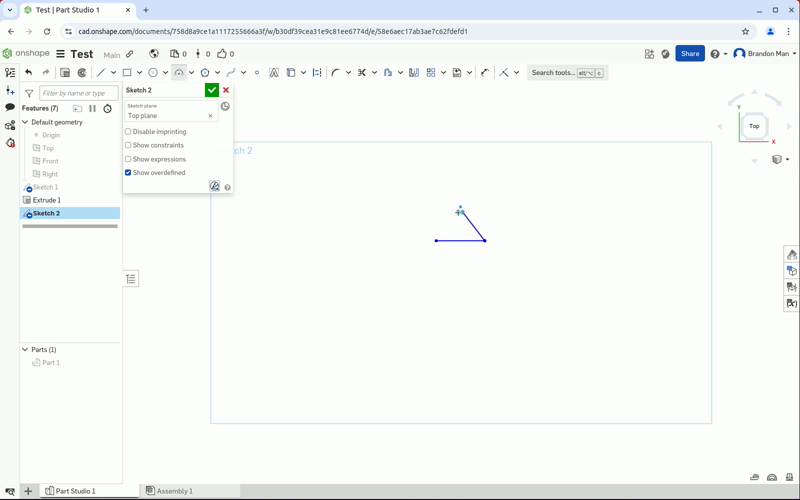
mouse_move(460, 211)
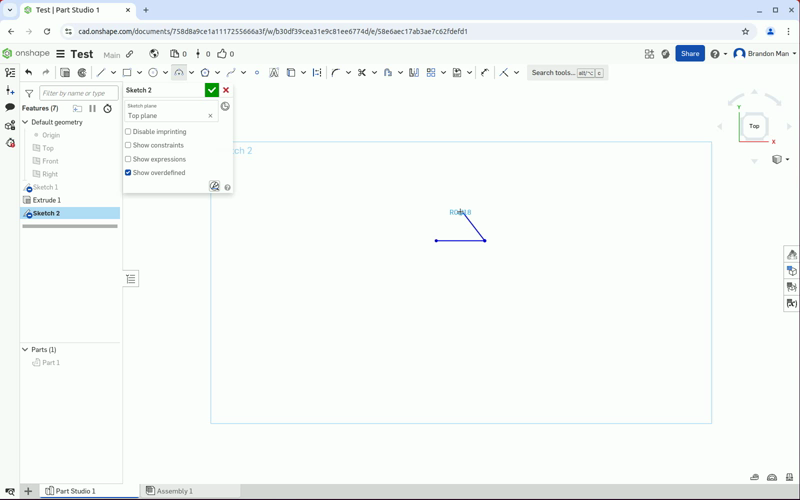
scroll(6)
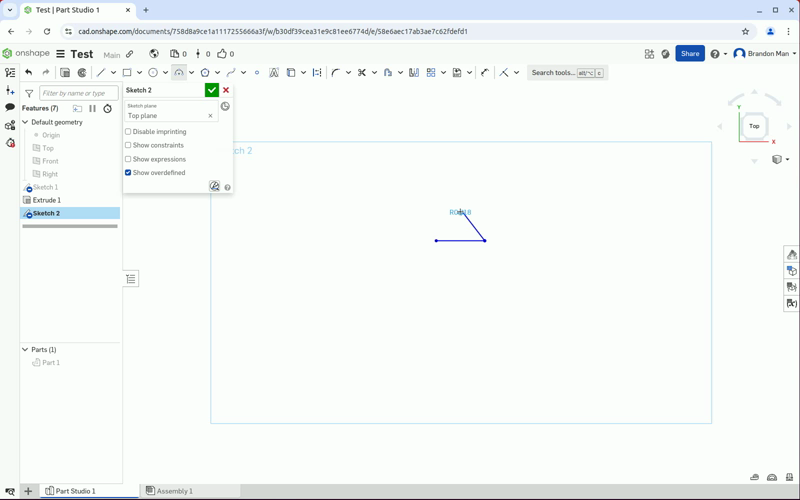
scroll(6)
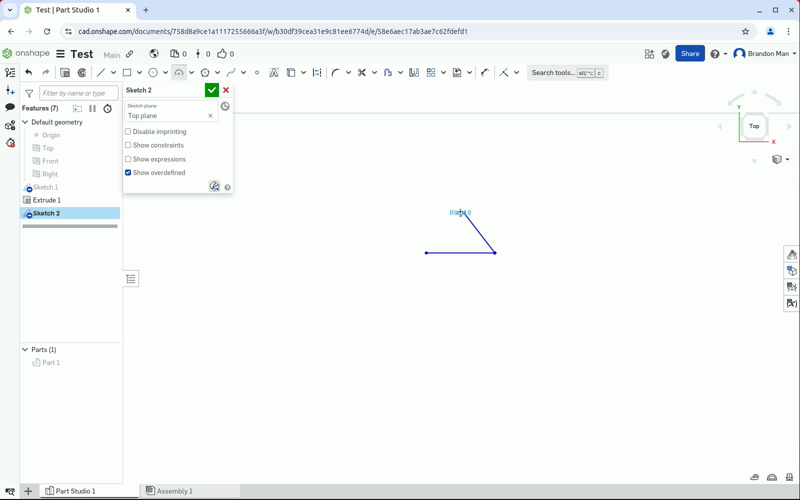
scroll(6)
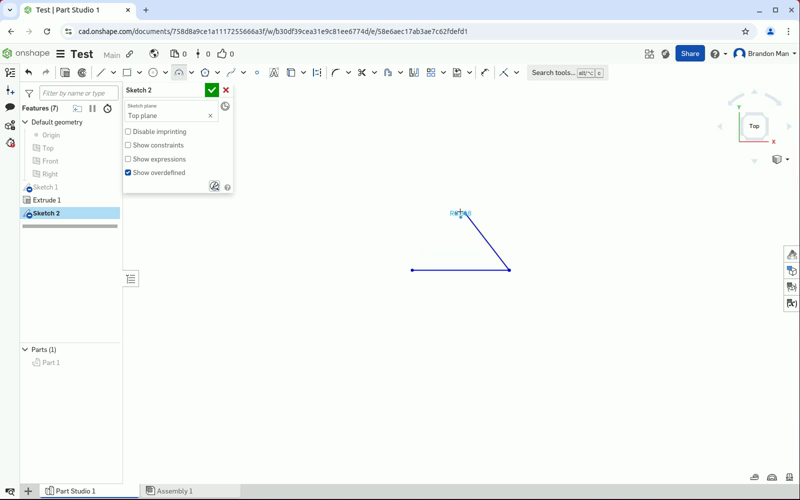
scroll(6)
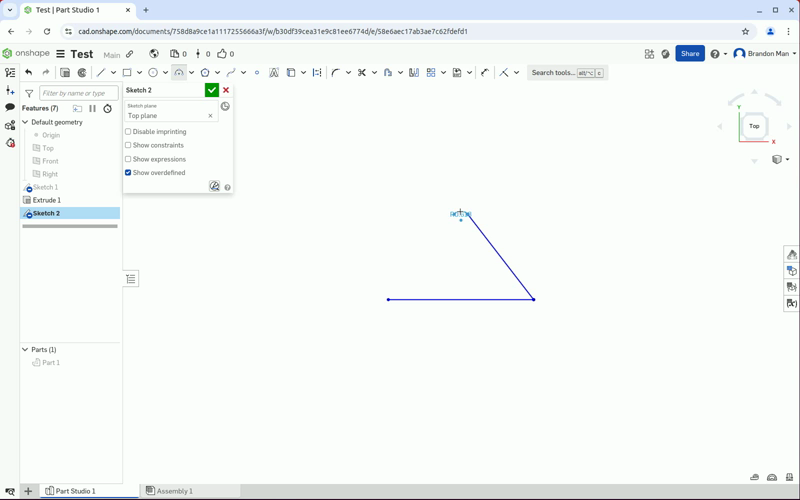
scroll(6)
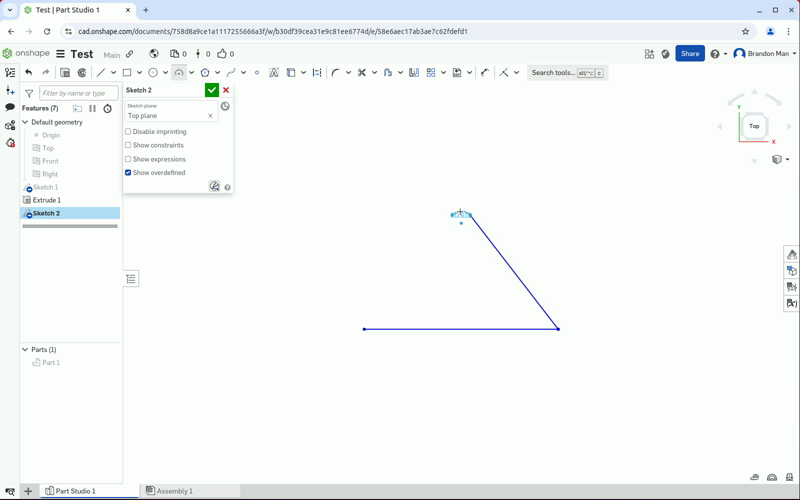
scroll(6)
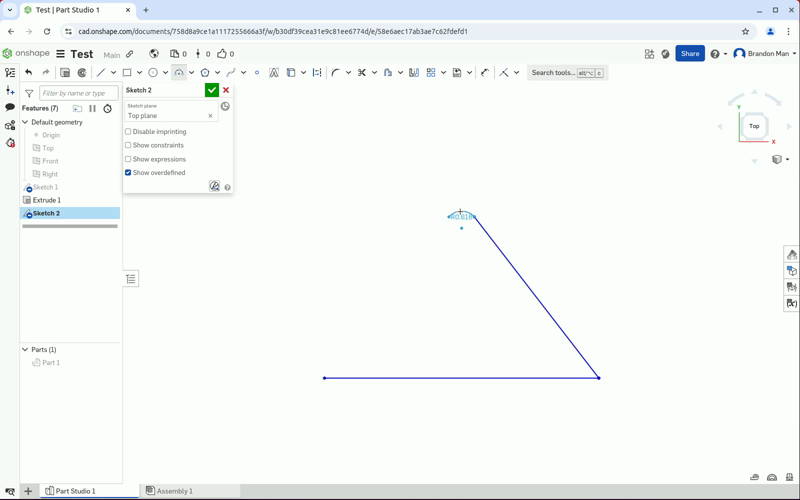
scroll(6)
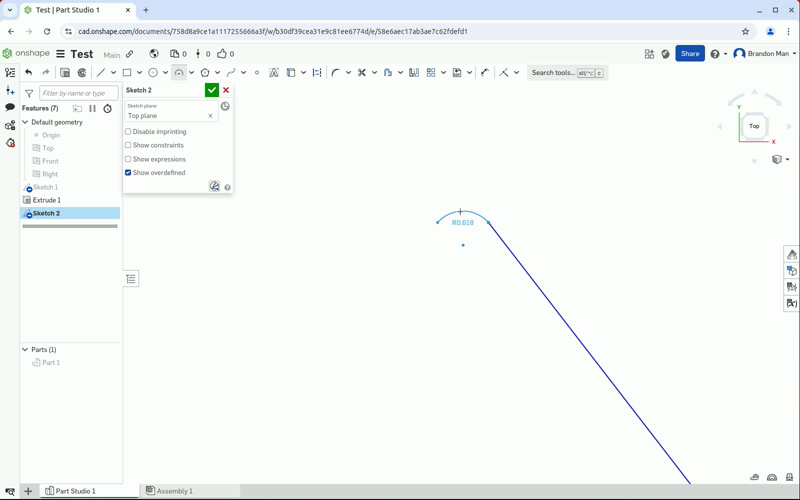
click(460, 211)
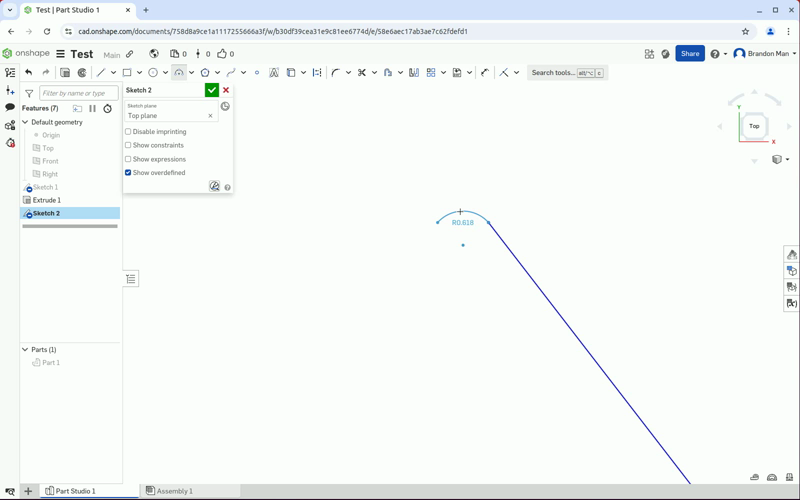
scroll(-6)
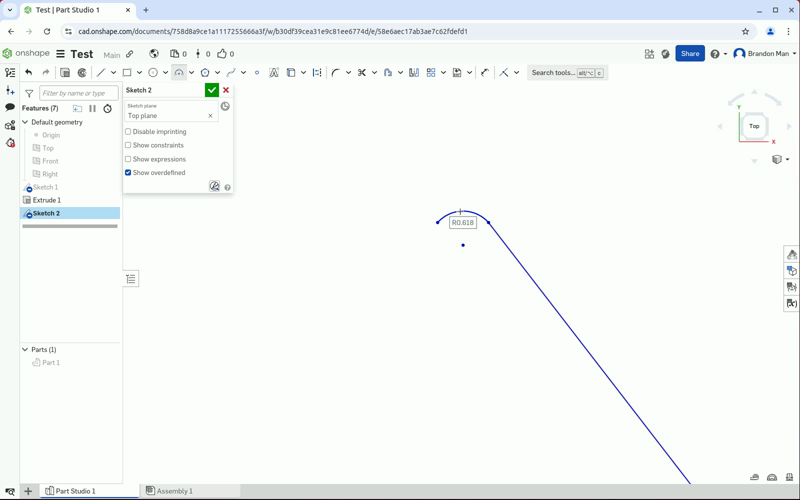
scroll(-6)
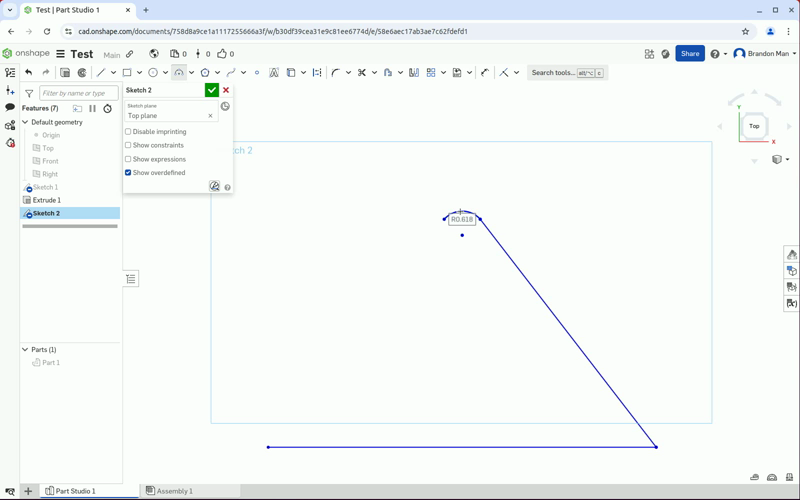
scroll(-6)
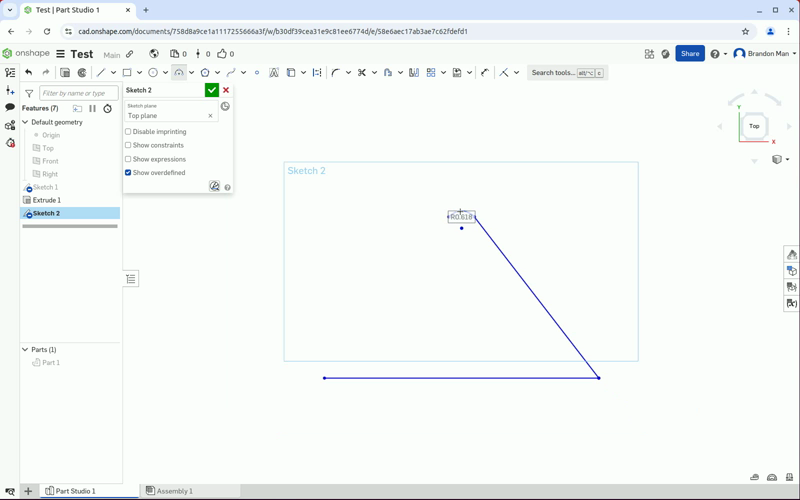
scroll(-6)
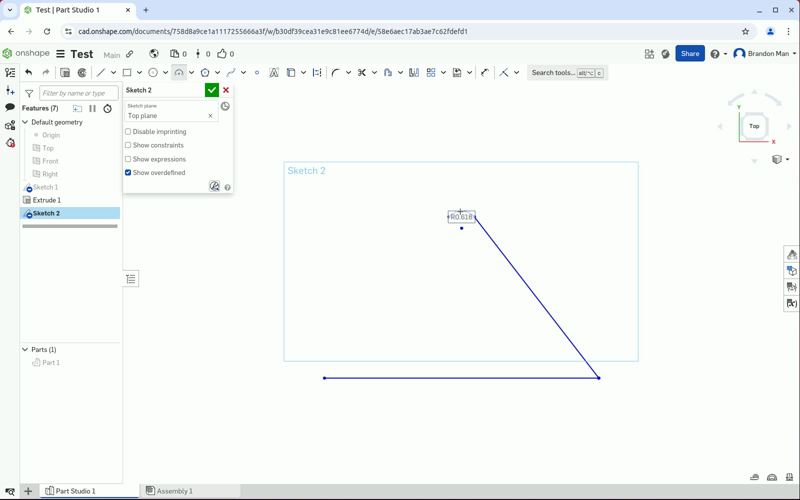
scroll(-6)
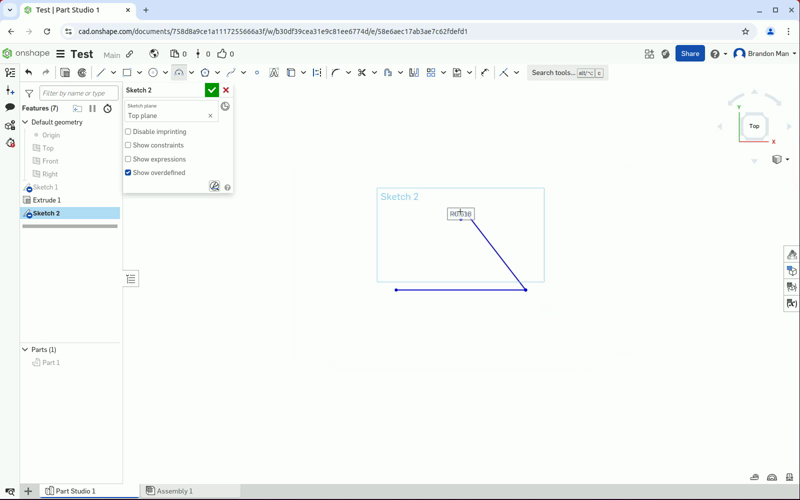
scroll(-6)
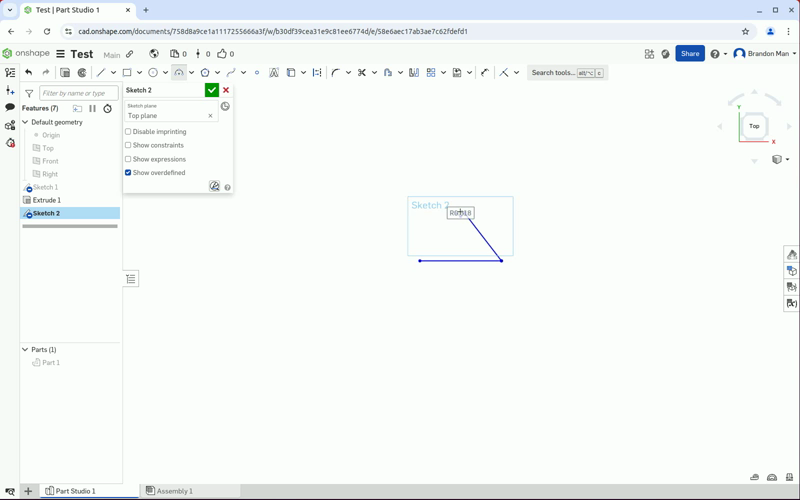
scroll(-6)
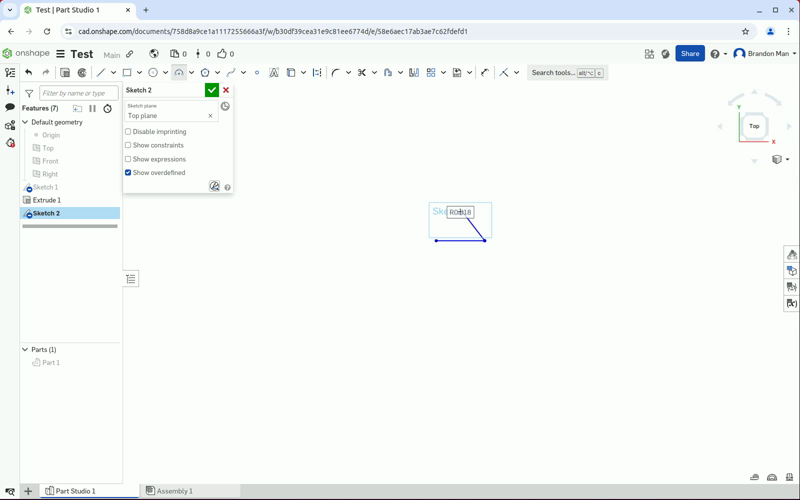
key_up(shift)
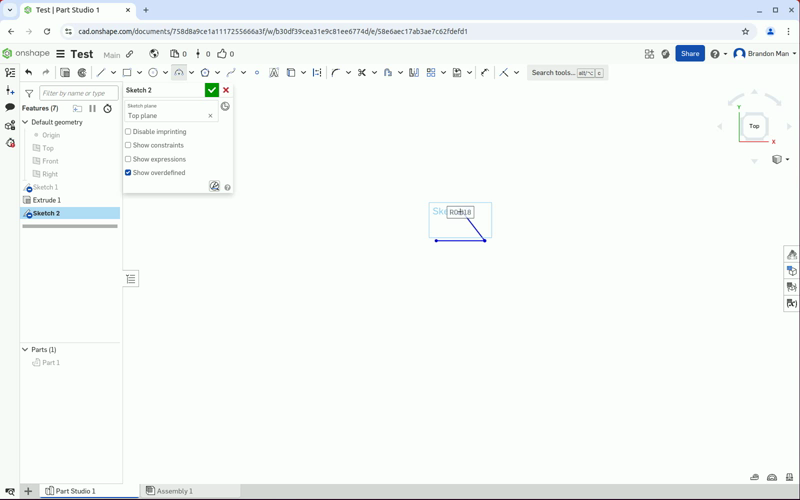
key(esc)
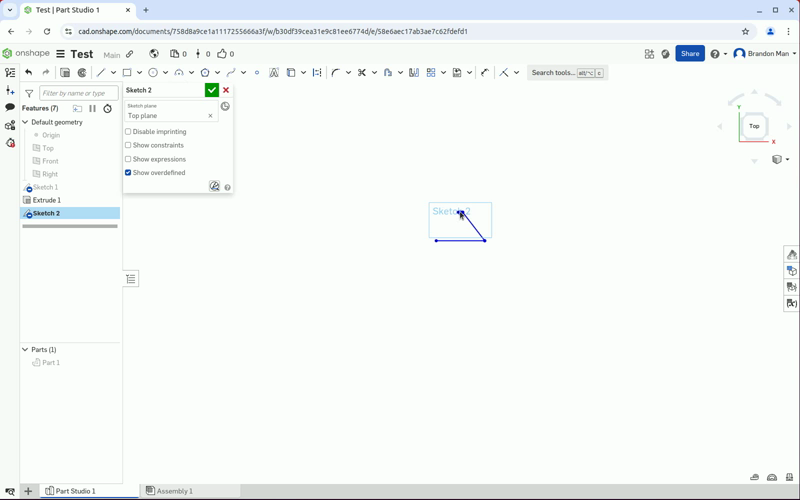
key(l)
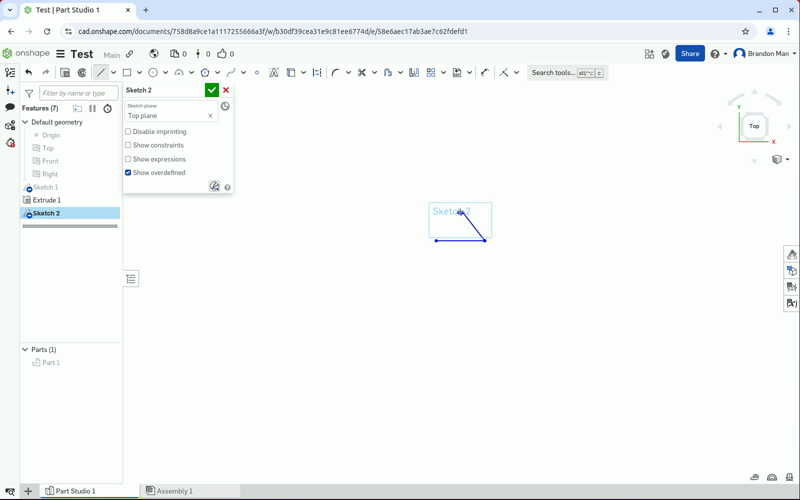
mouse_move(458, 212)
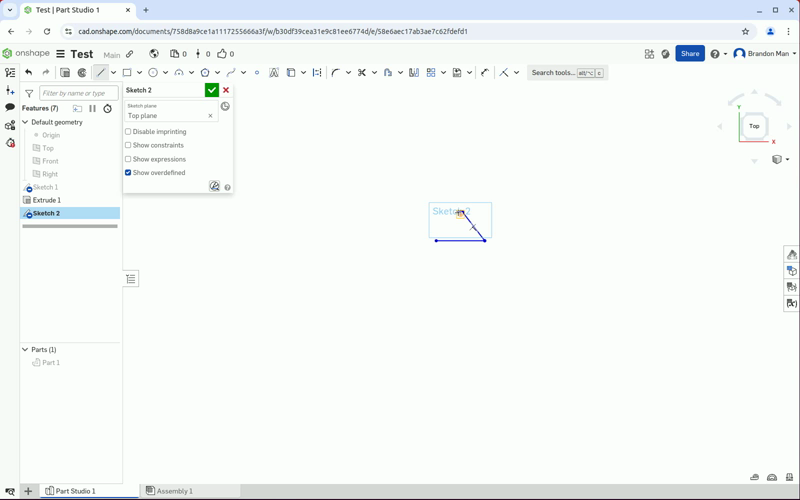
scroll(6)
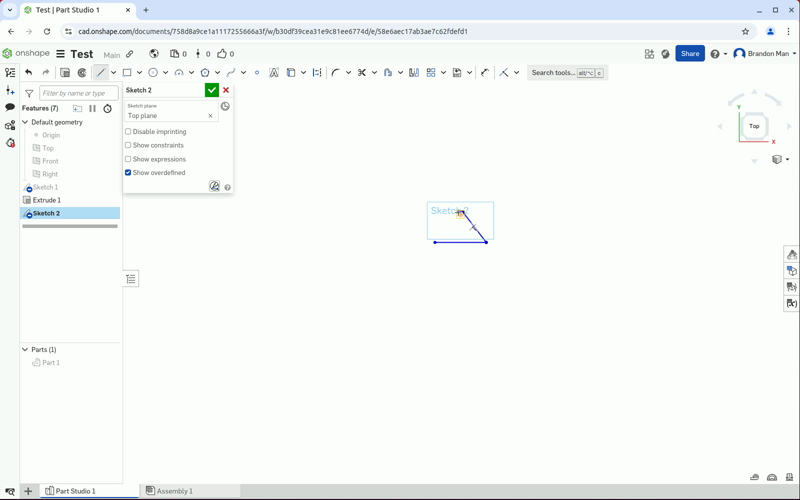
scroll(6)
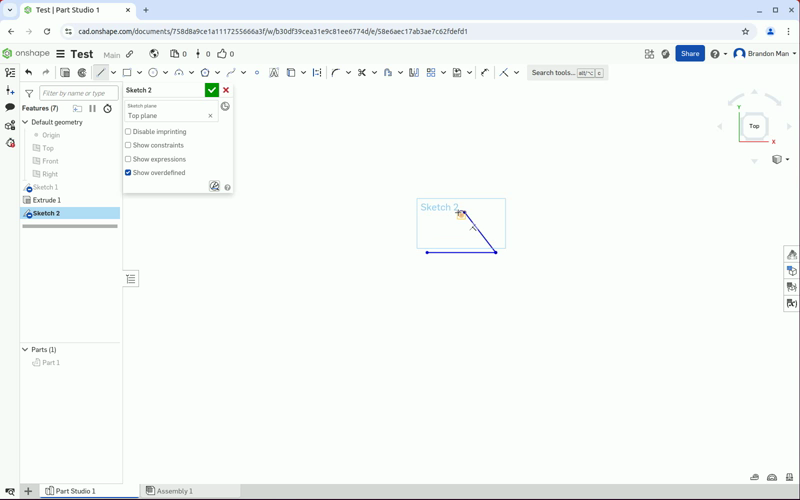
scroll(6)
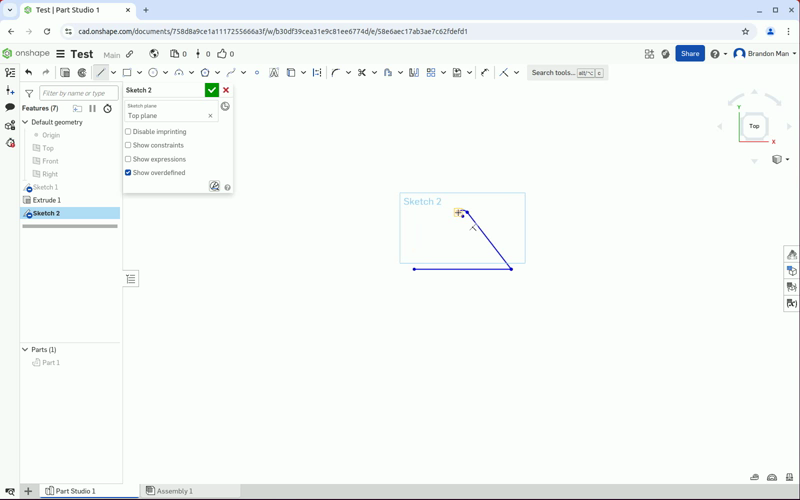
scroll(6)
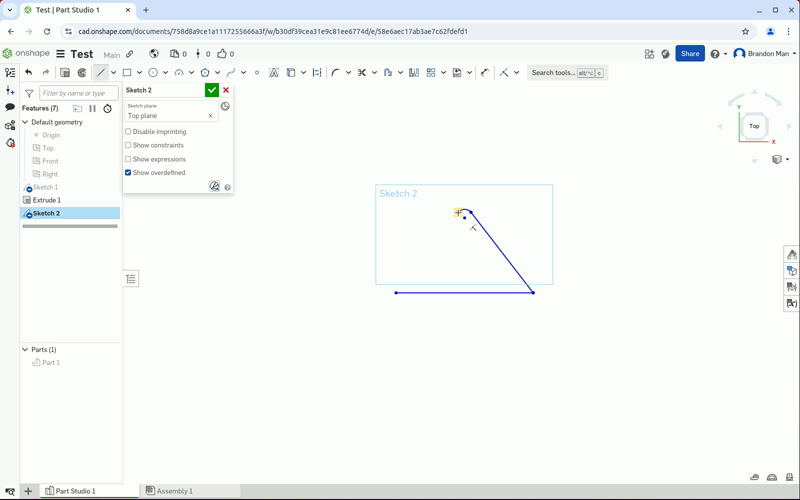
scroll(6)
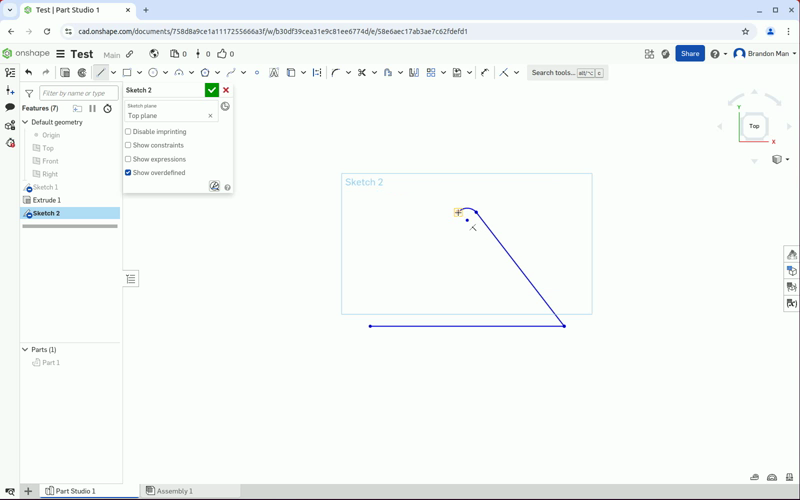
scroll(6)
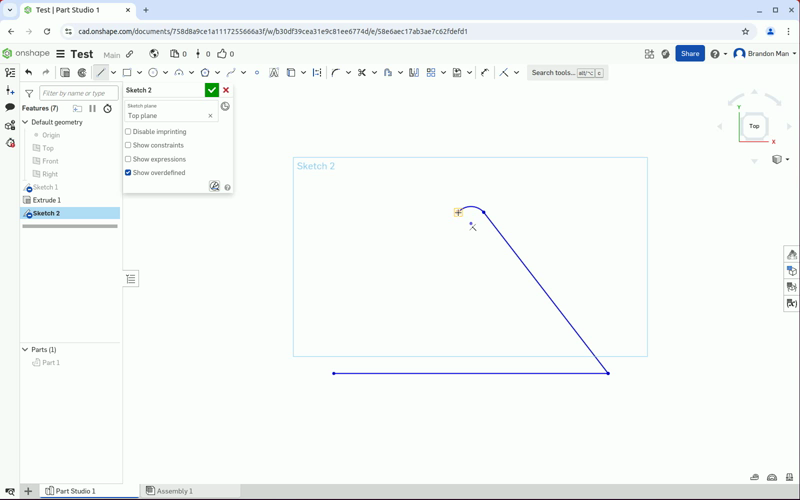
scroll(6)
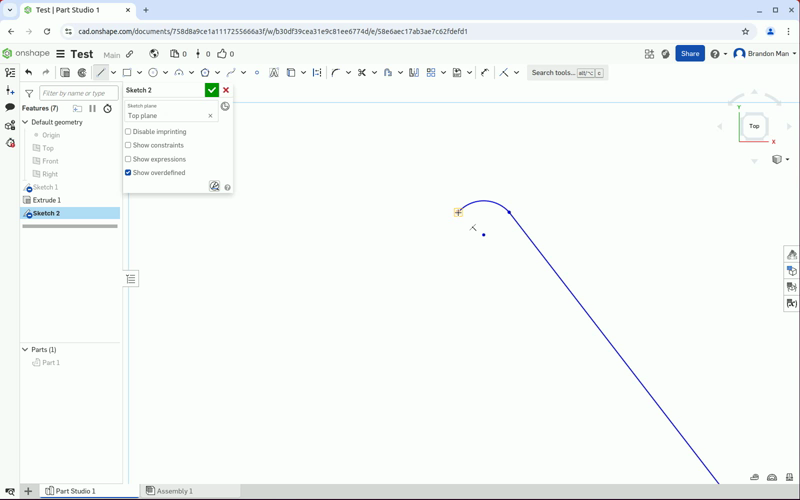
click(458, 212)
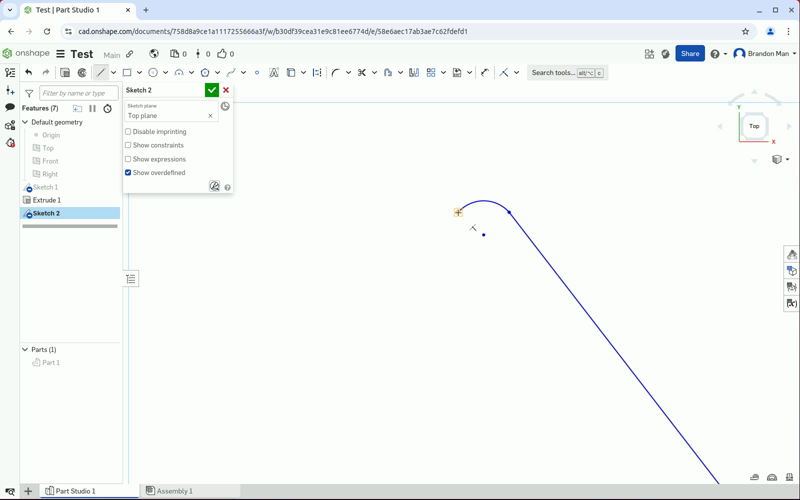
scroll(-6)
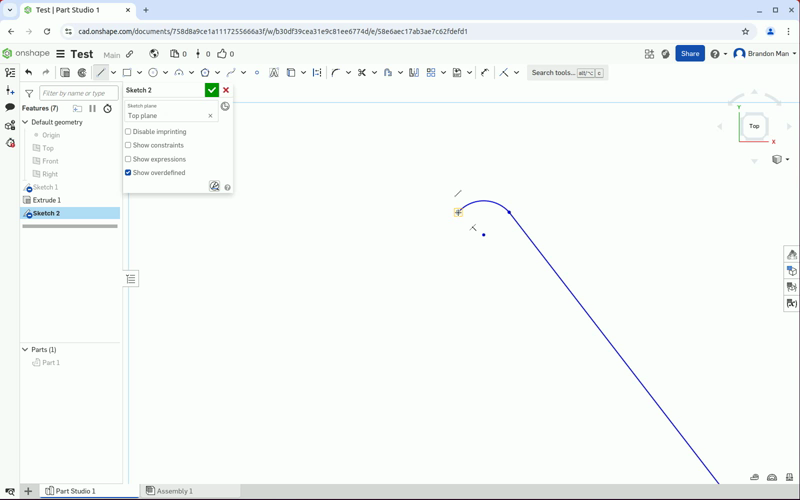
scroll(-6)
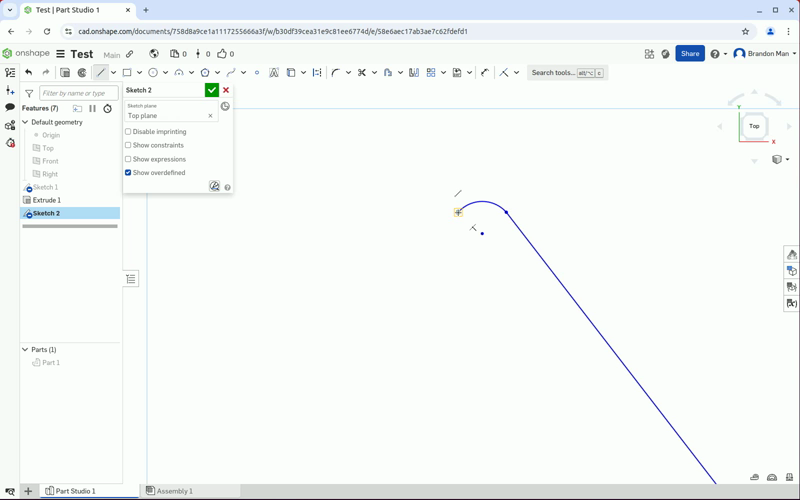
scroll(-6)
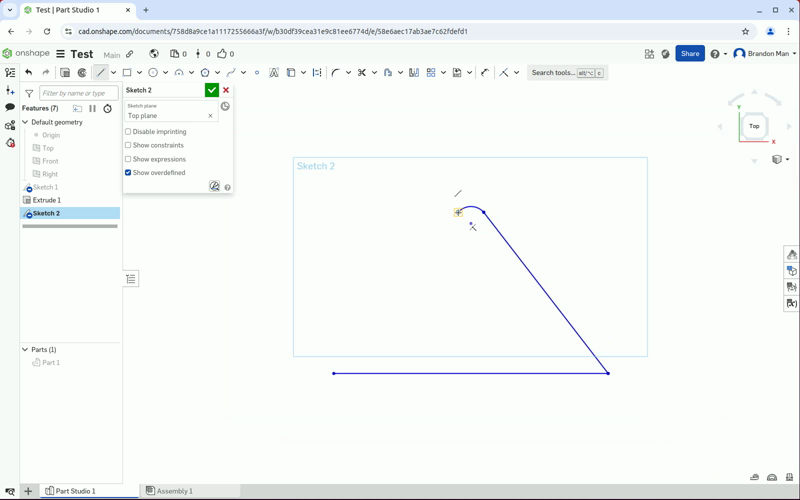
scroll(-6)
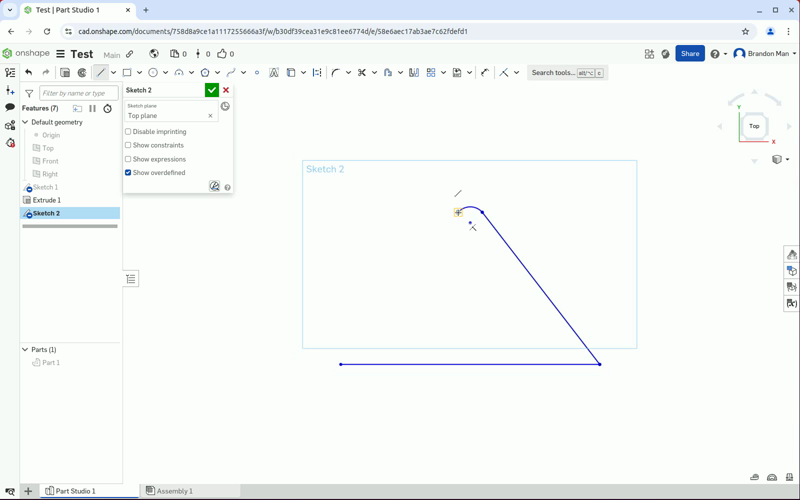
scroll(-6)
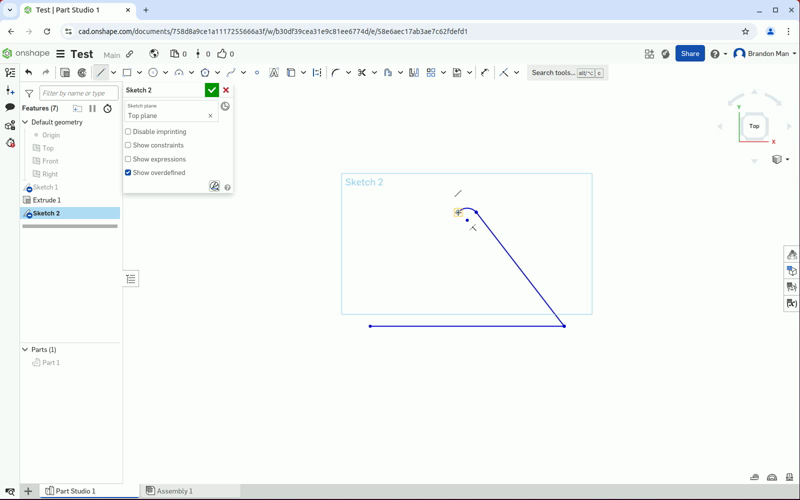
scroll(-6)
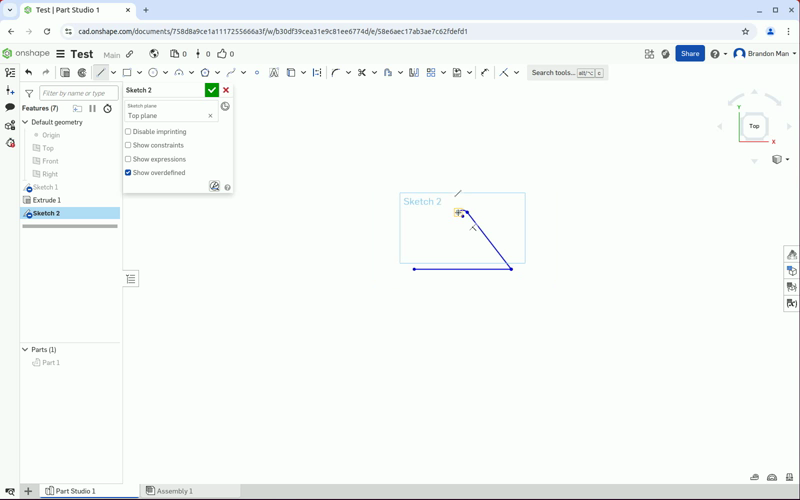
scroll(-6)
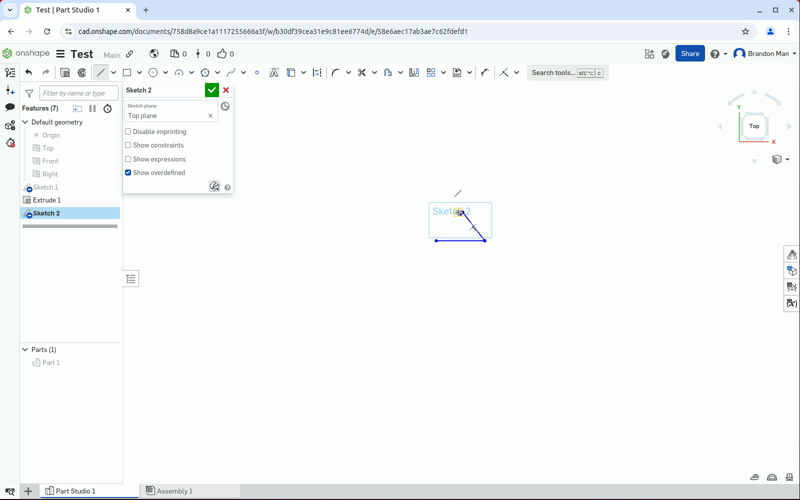
mouse_move(488, 212)
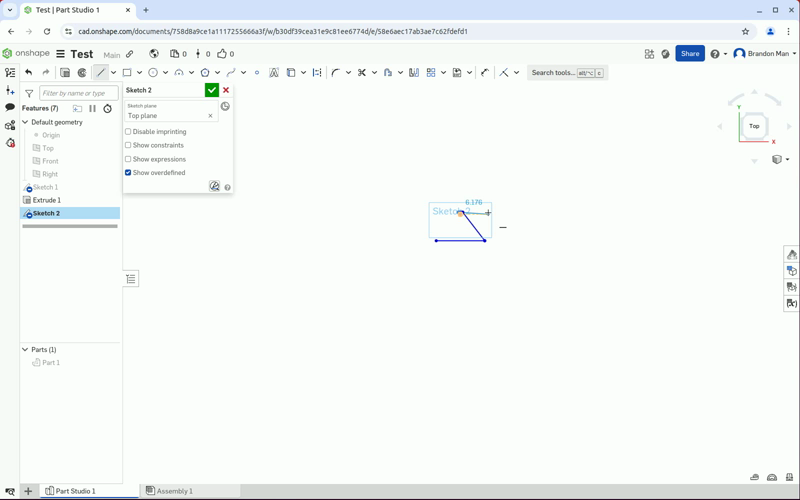
key_down(shift)
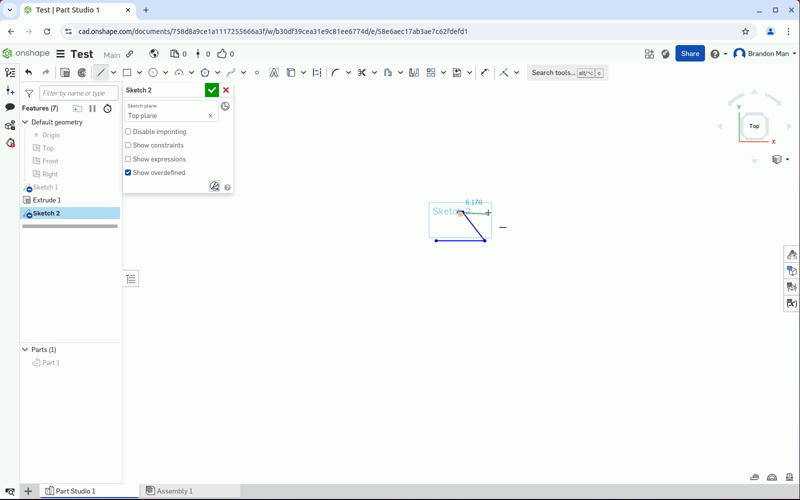
mouse_move(436, 240)
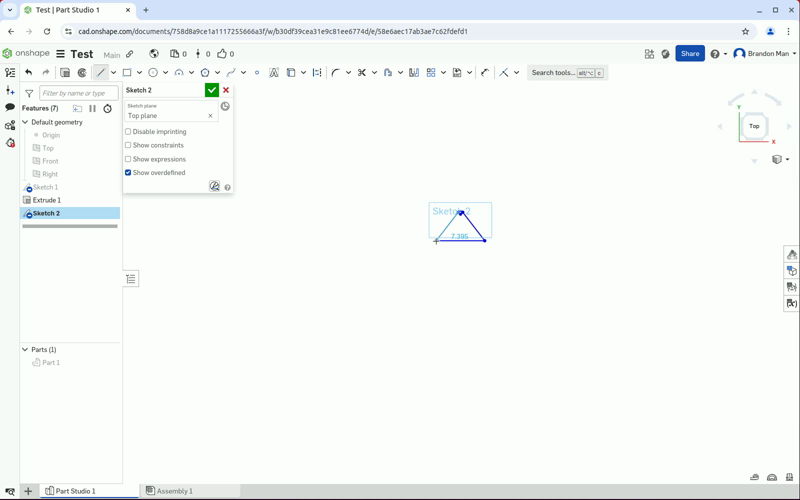
key_up(shift)
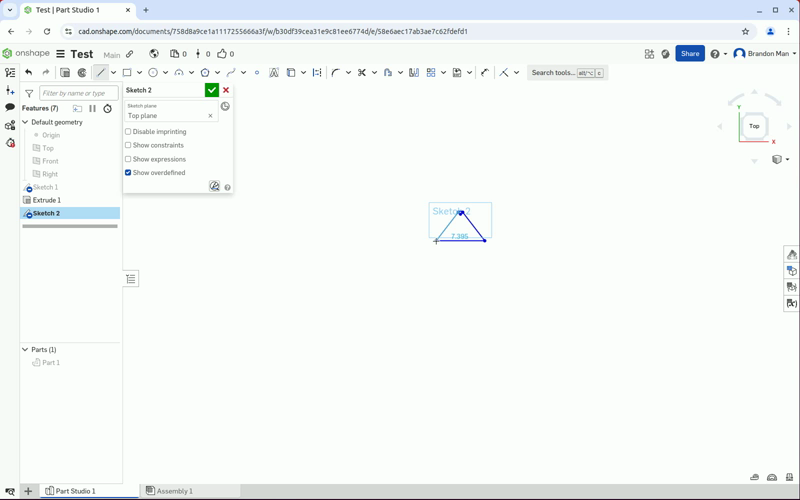
click(436, 240)
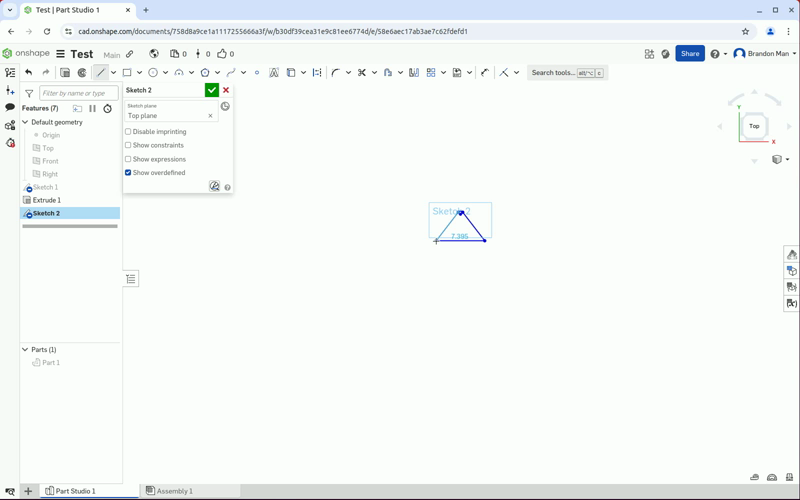
key(esc)
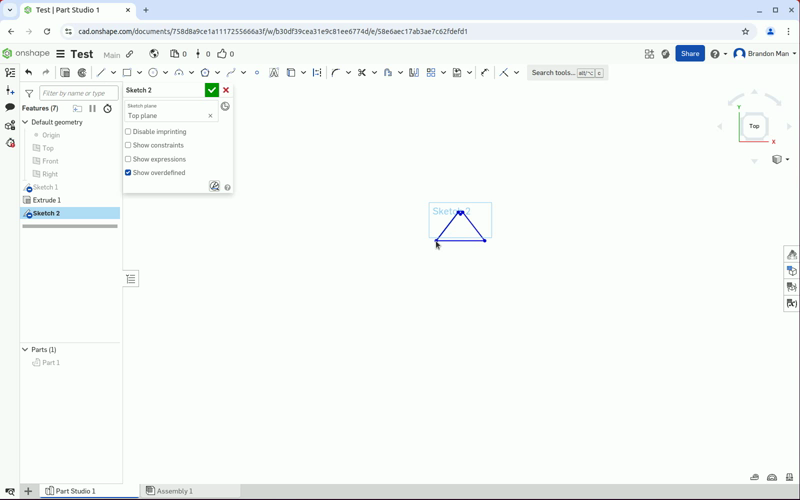
mouse_move(458, 236)
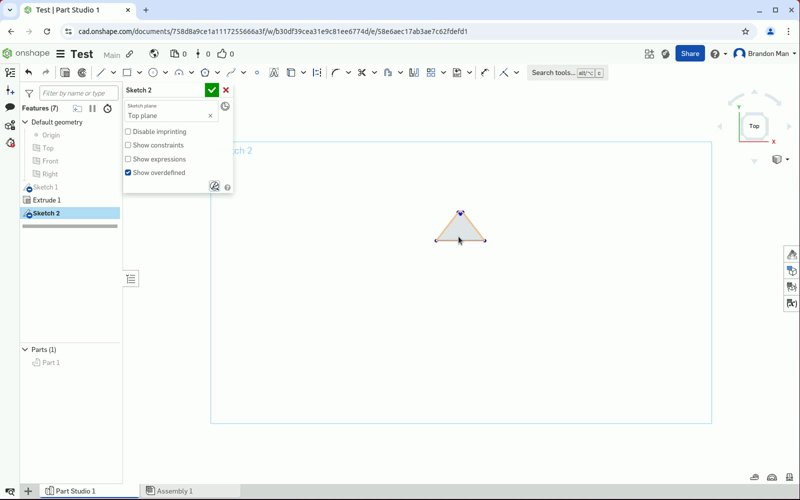
scroll(6)
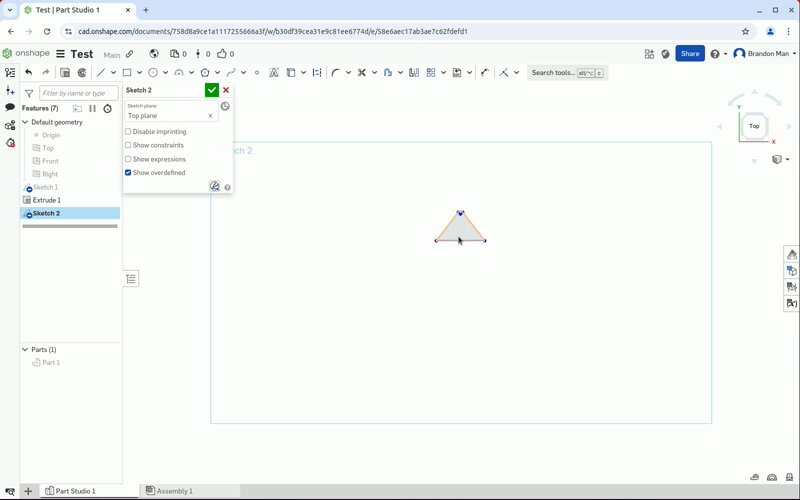
scroll(6)
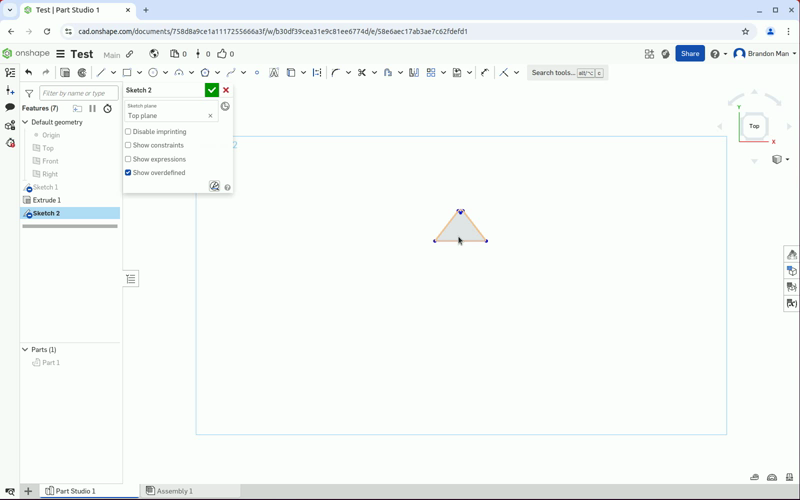
scroll(6)
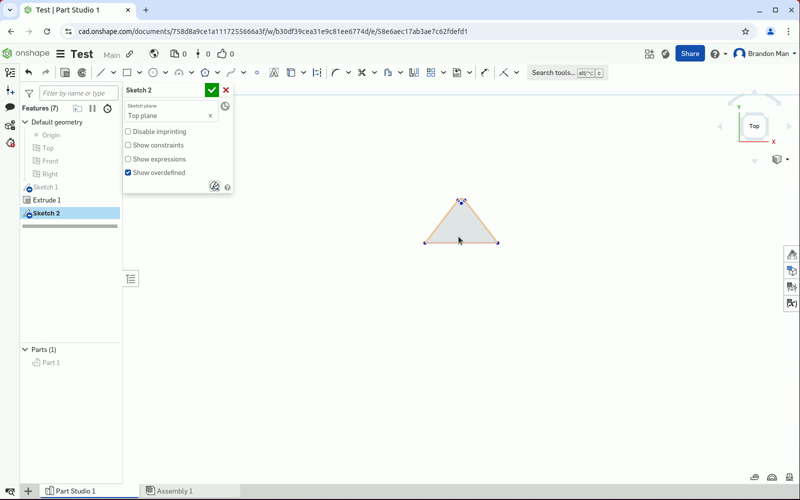
scroll(6)
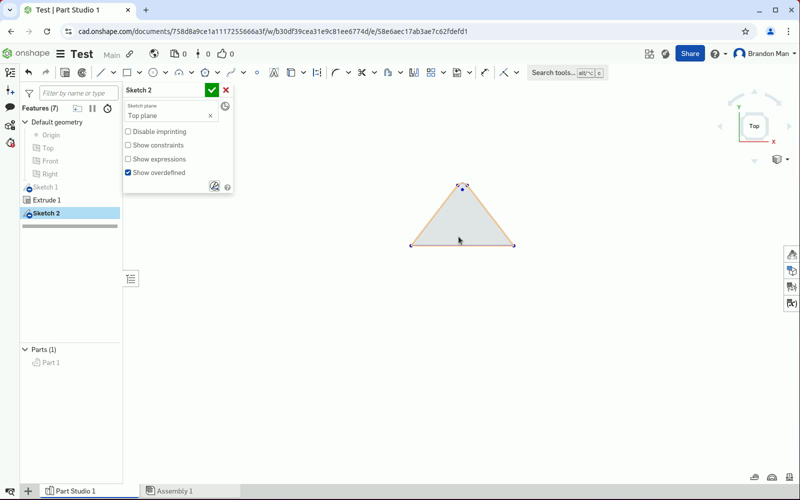
scroll(6)
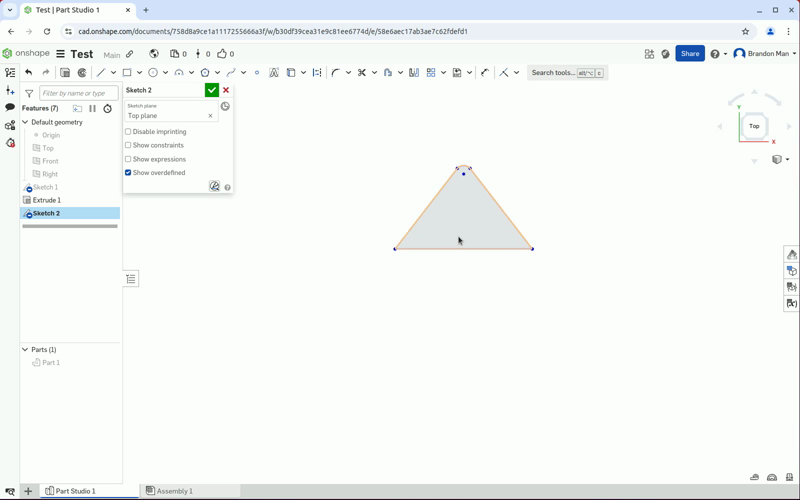
scroll(6)
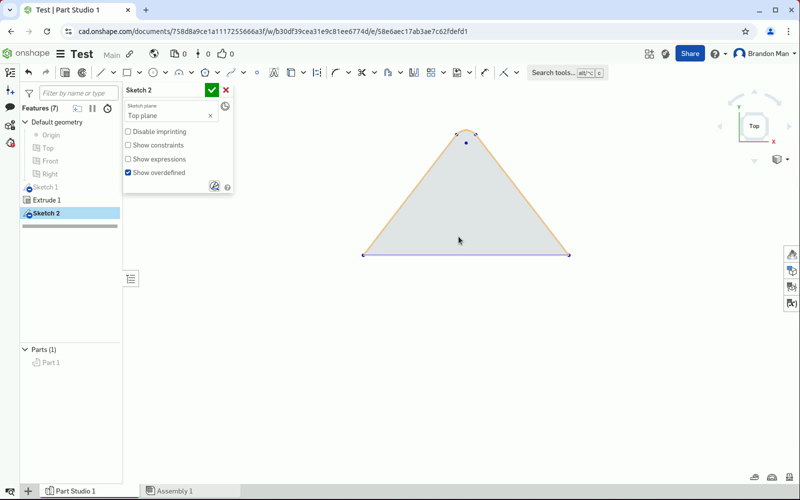
scroll(6)
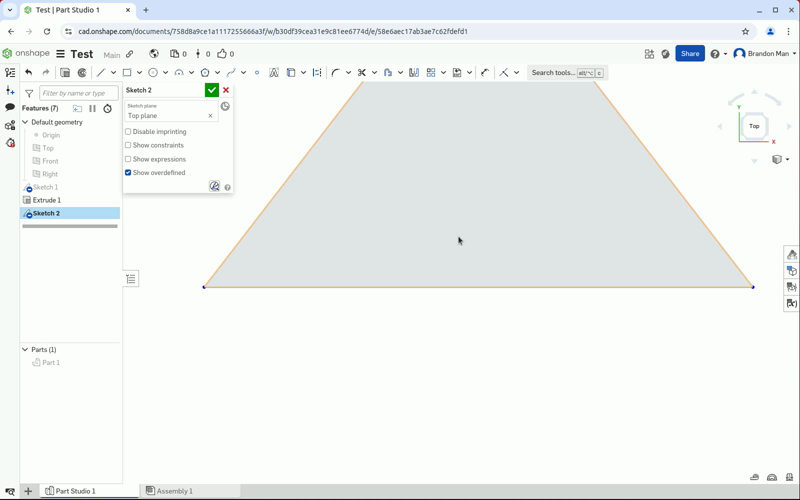
click(458, 236)
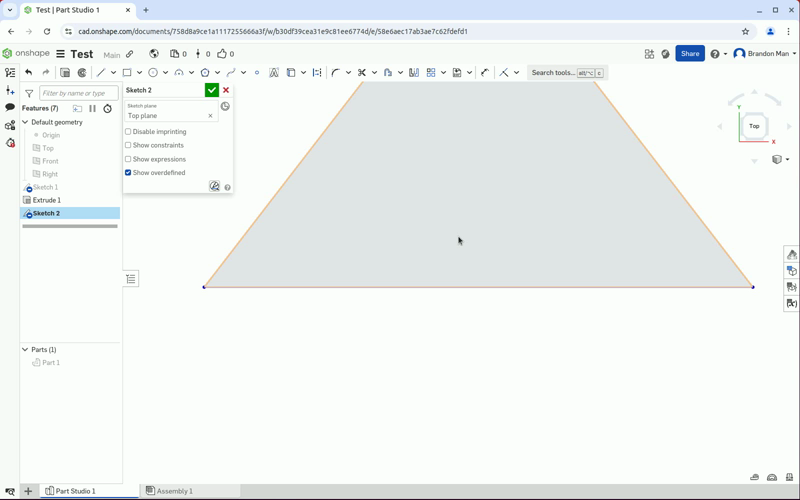
scroll(-6)
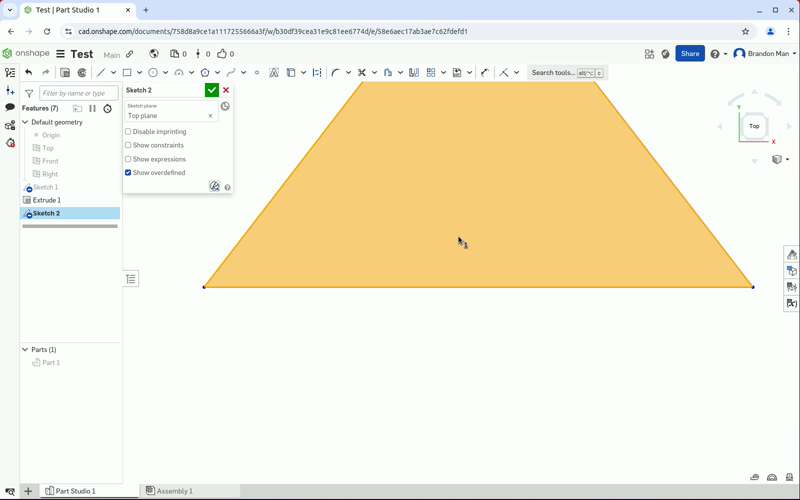
scroll(-6)
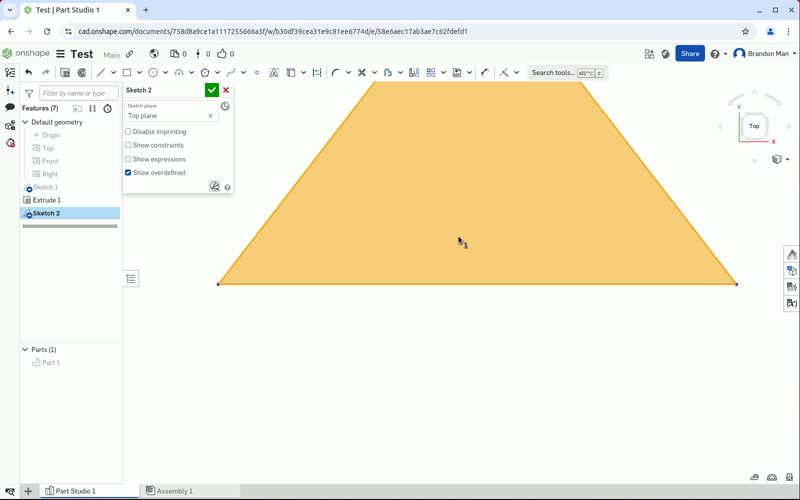
scroll(-6)
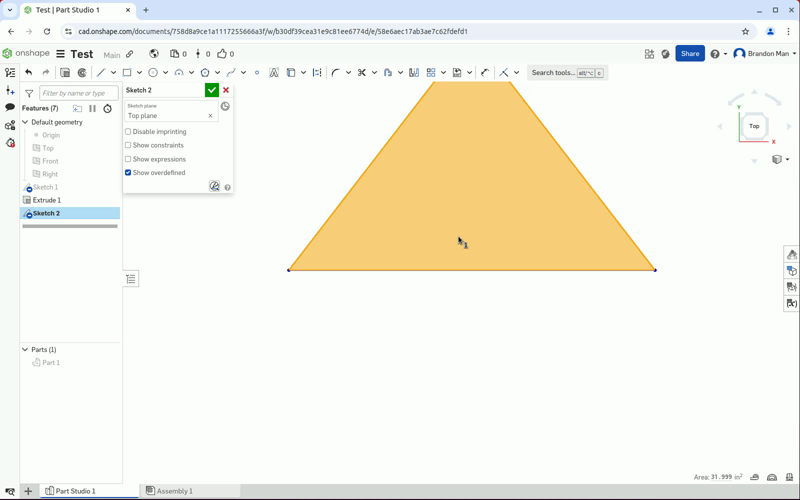
scroll(-6)
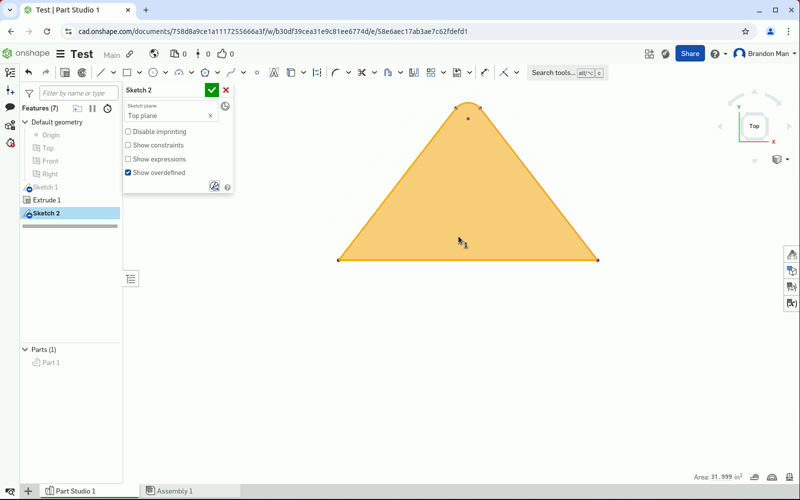
scroll(-6)
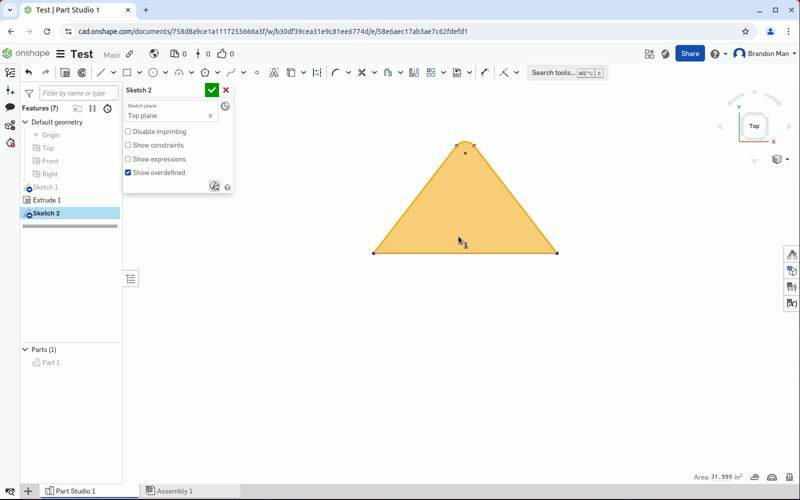
scroll(-6)
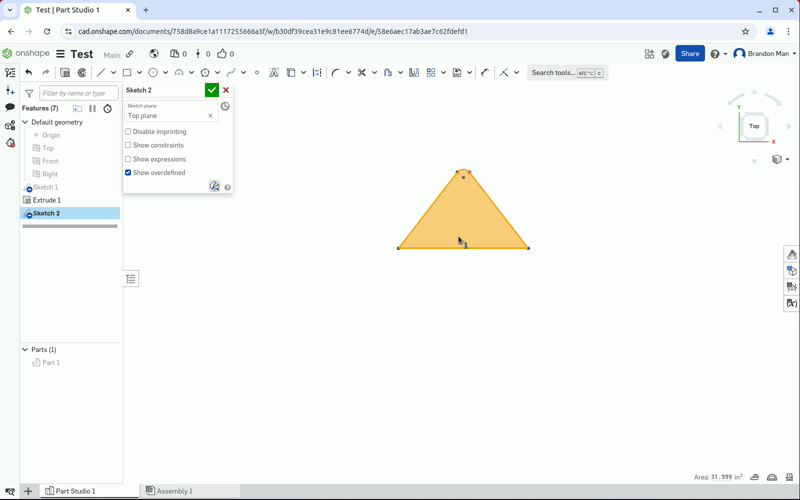
scroll(-6)
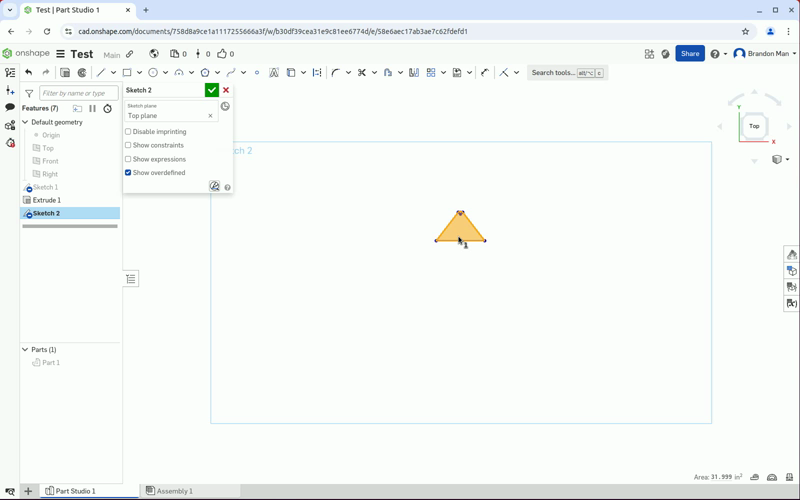
mouse_move(73, 352)
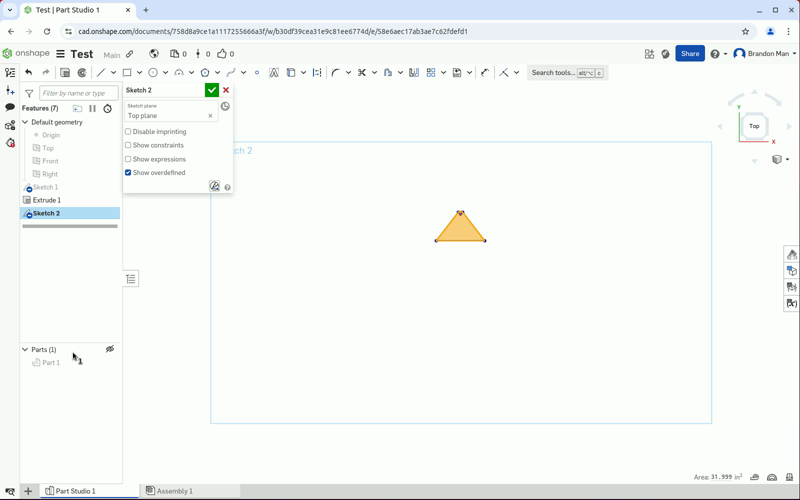
key(shift+y)
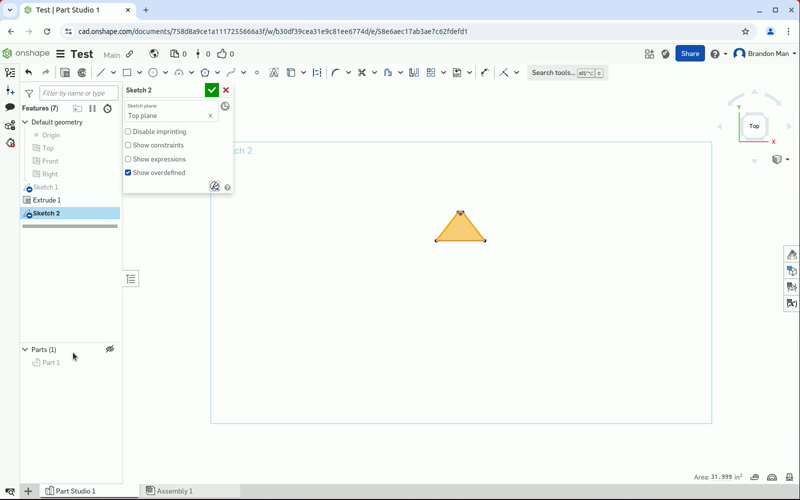
key(shift+e)
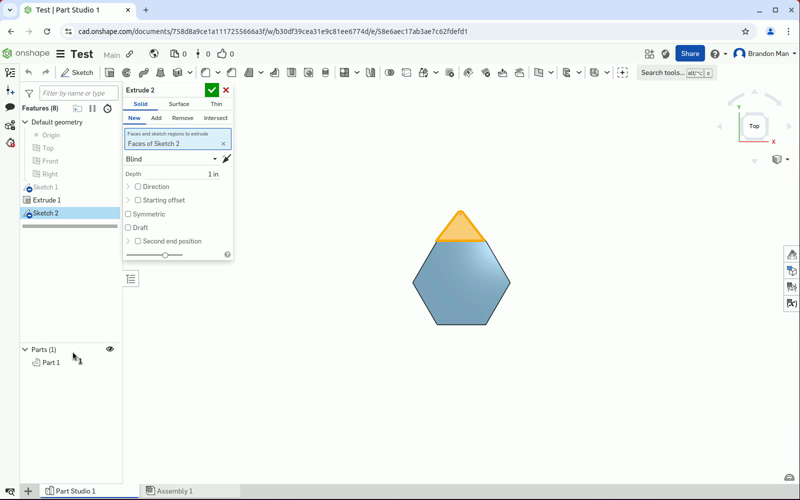
mouse_move(143, 106)
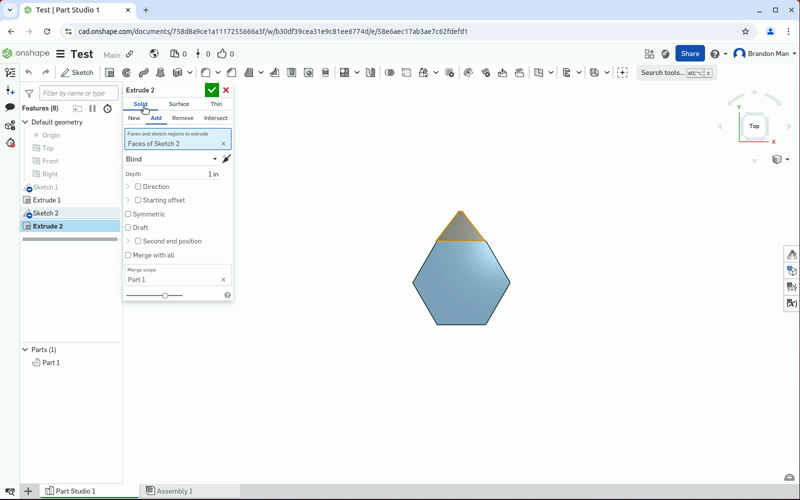
click(143, 106)
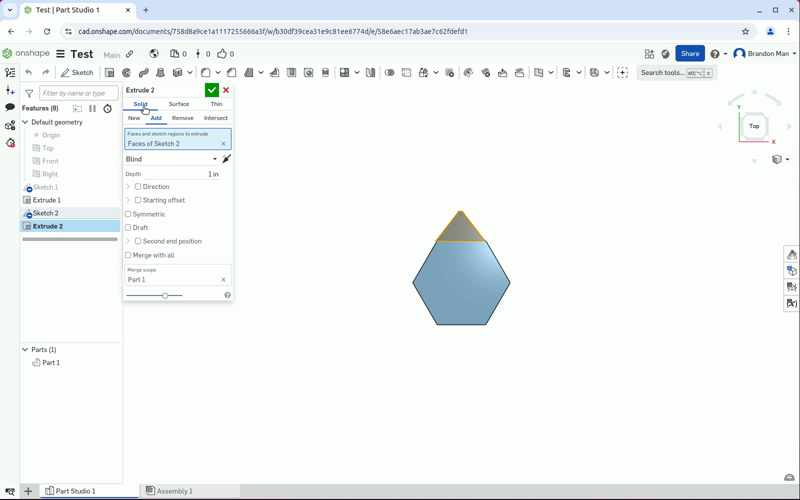
mouse_move(137, 120)
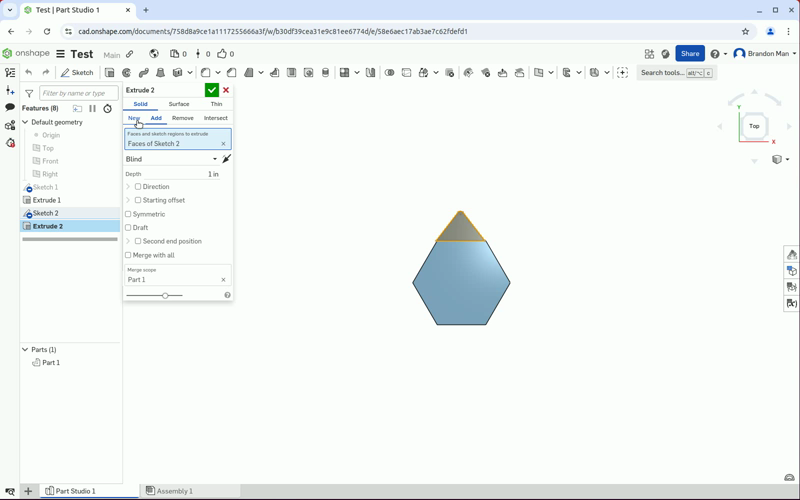
click(137, 120)
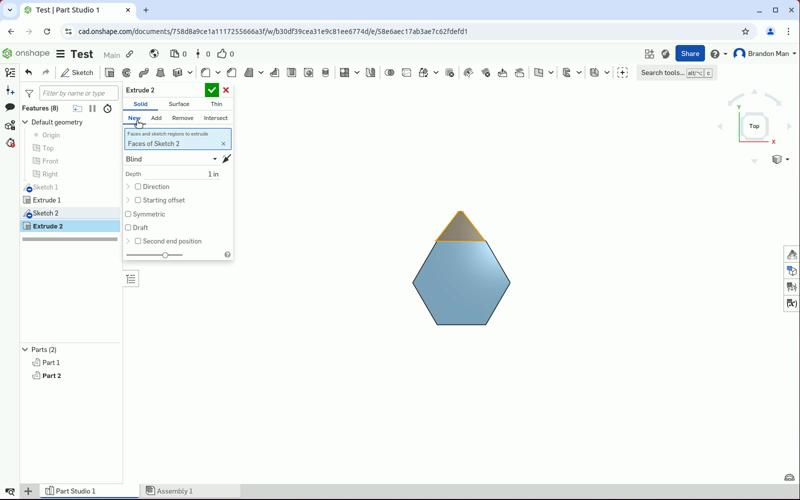
key(tab, 4)
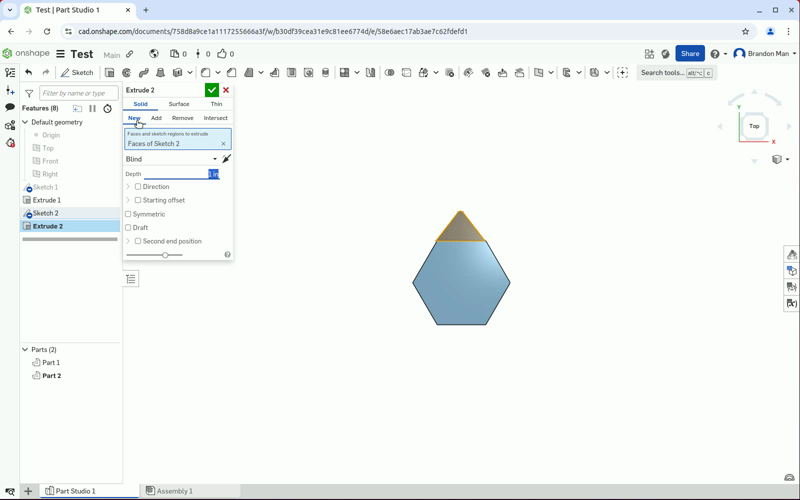
text(3.129)
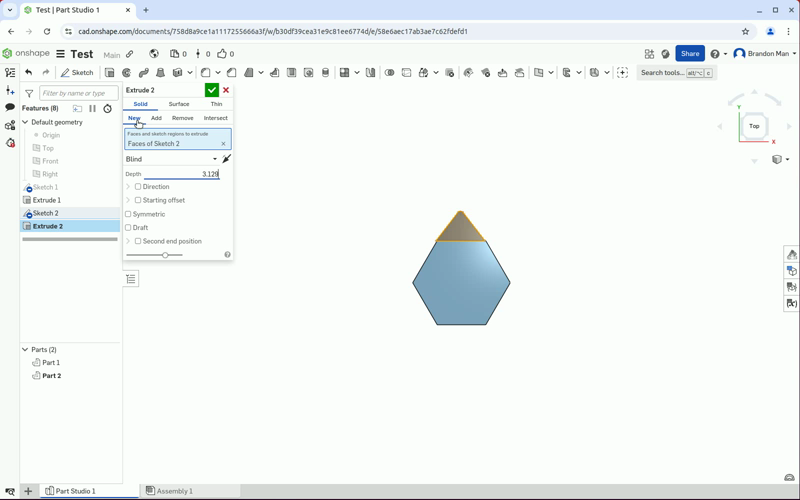
key(enter)
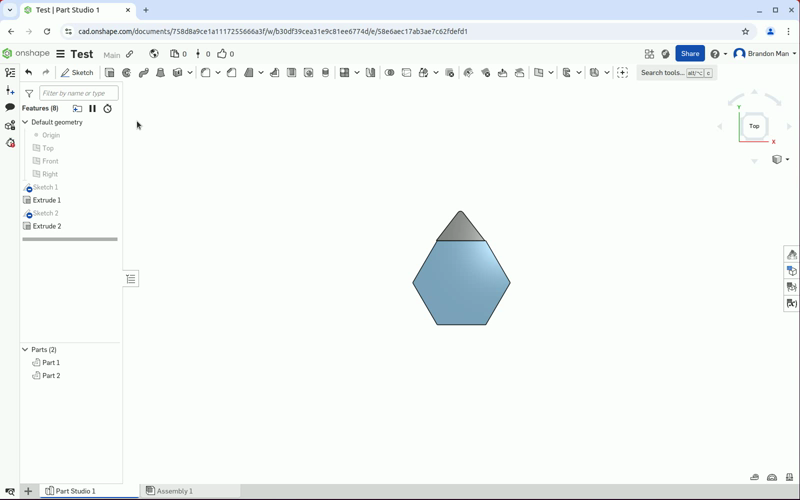
key(shift+h)
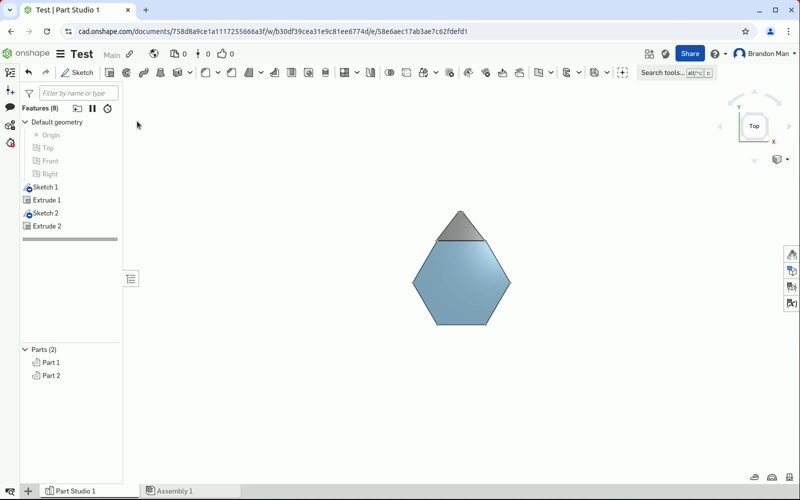
key(shift+h)
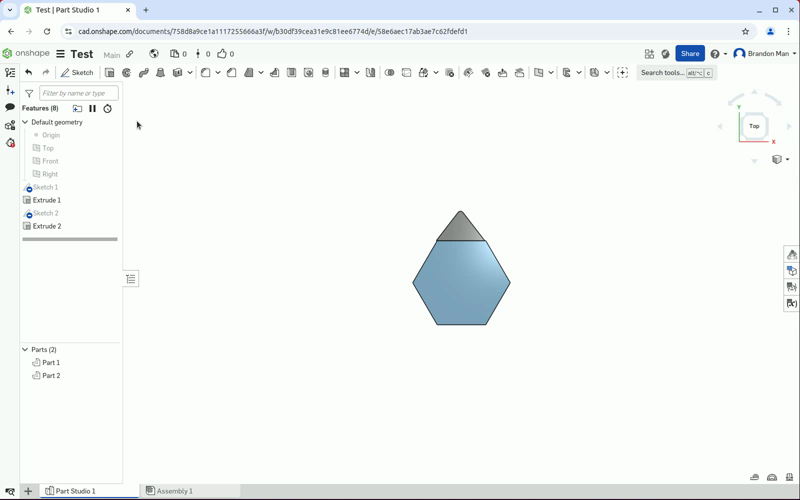
mouse_move(73, 189)
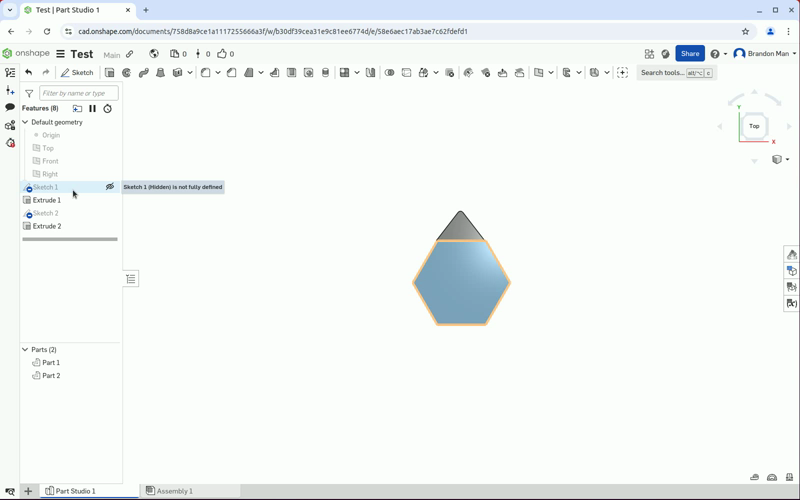
click(73, 189)
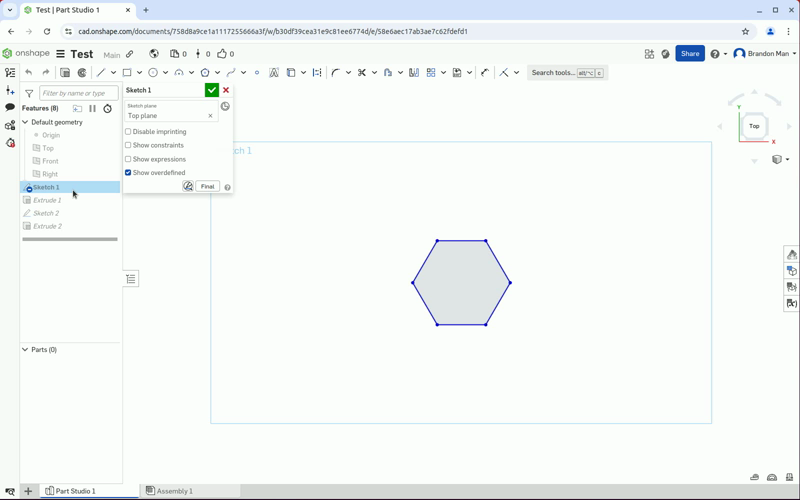
mouse_move(229, 92)
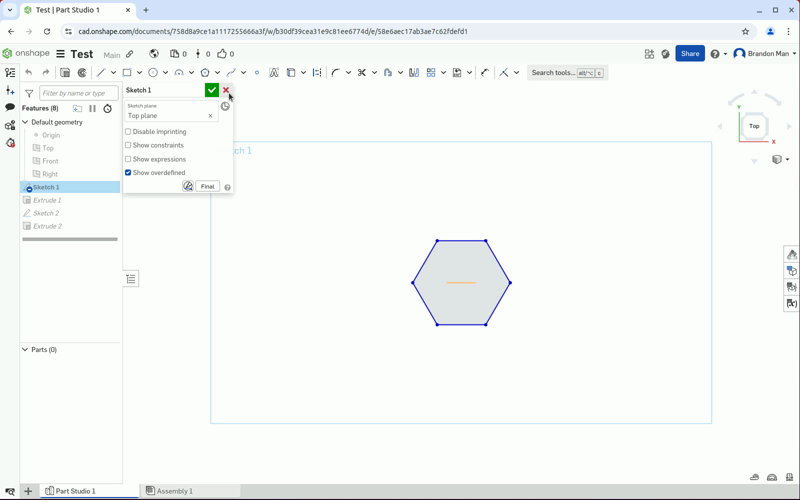
click(229, 92)
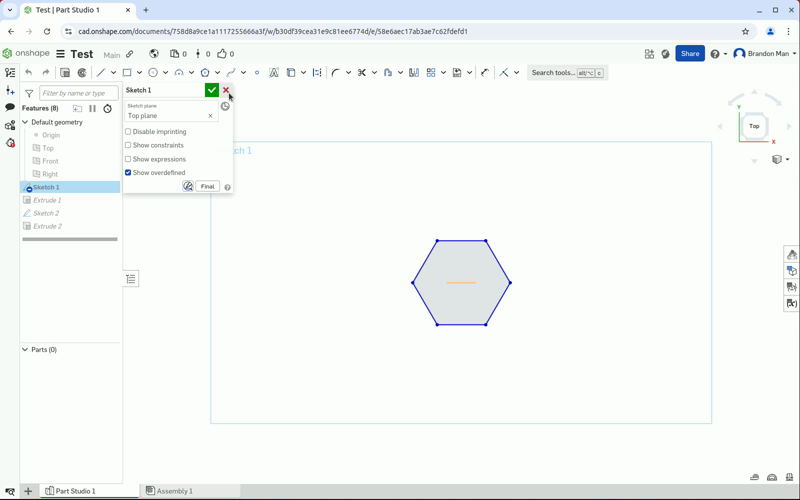
key(shift+s)
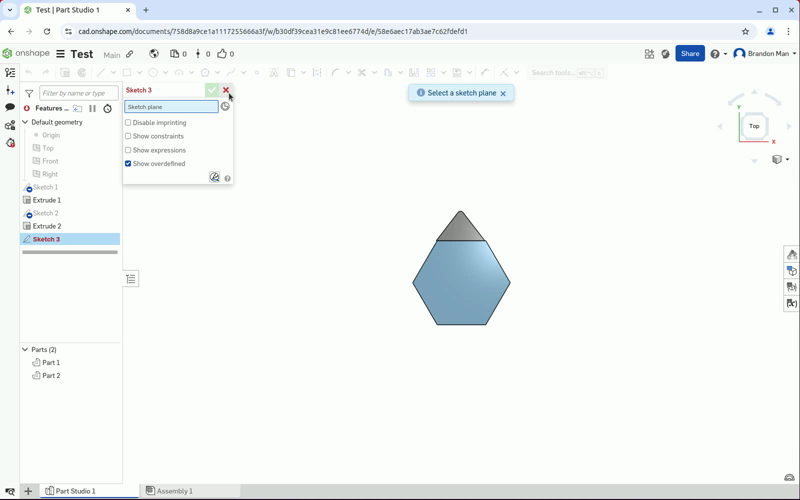
mouse_move(73, 150)
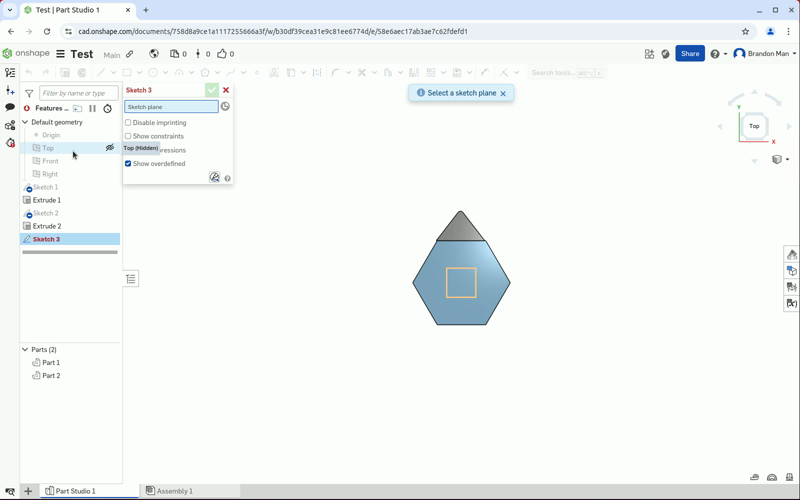
click(73, 150)
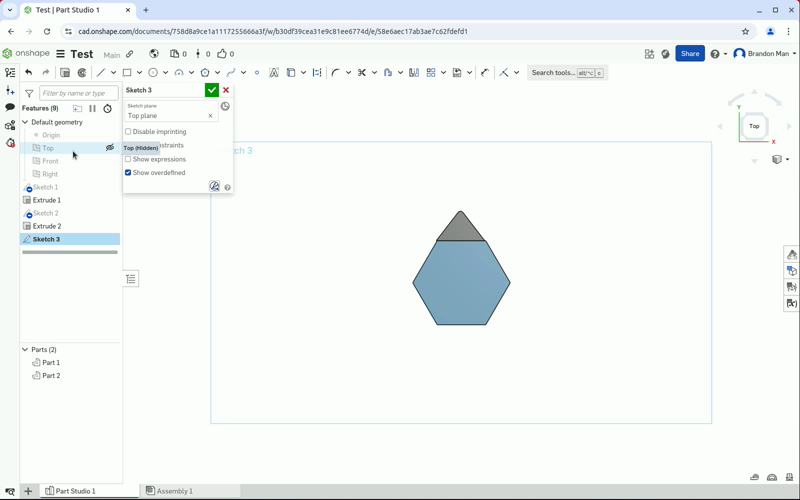
mouse_move(73, 352)
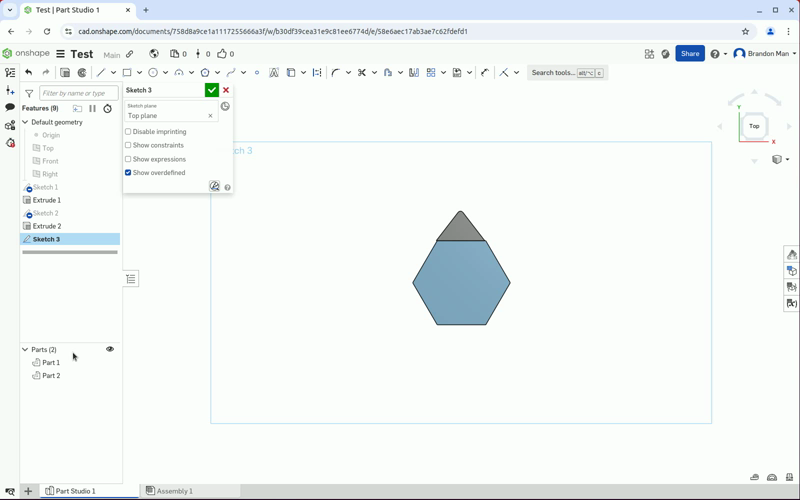
key(y)
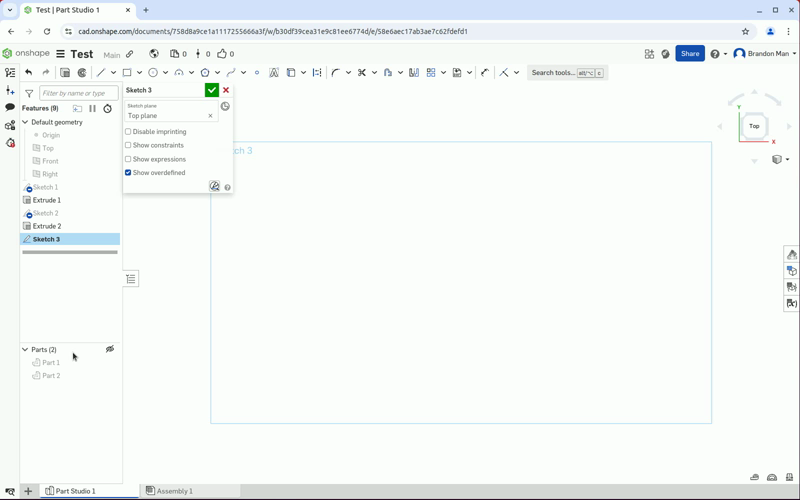
key(l)
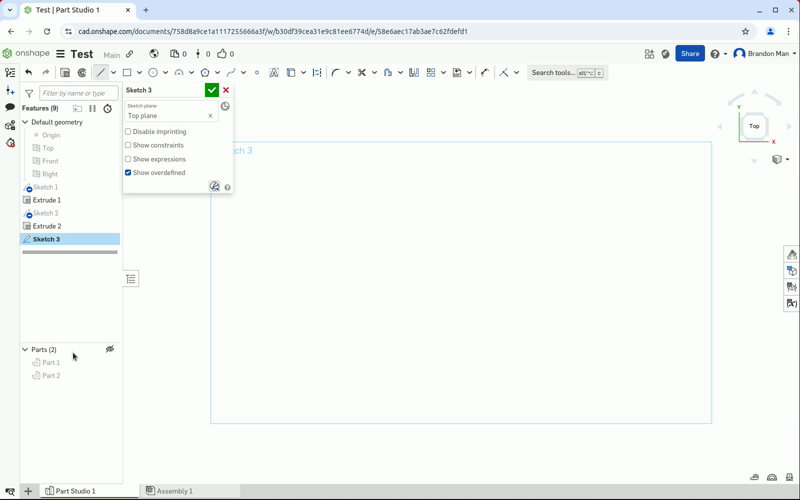
key_down(shift)
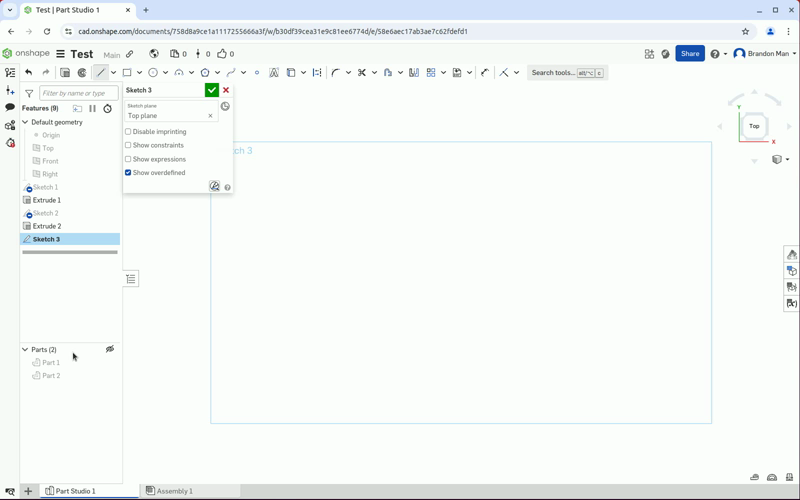
mouse_move(388, 240)
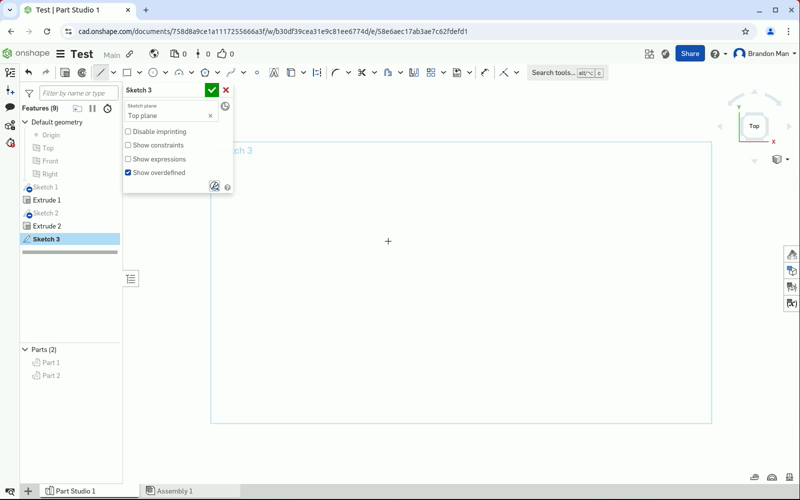
click(388, 240)
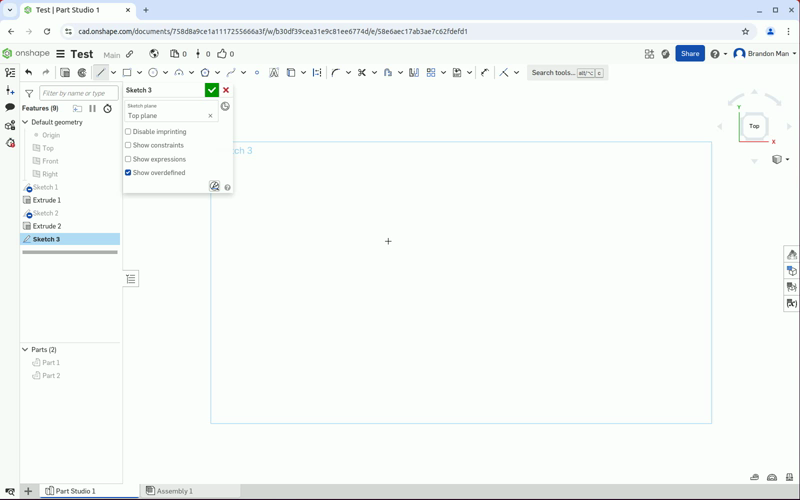
key_up(shift)
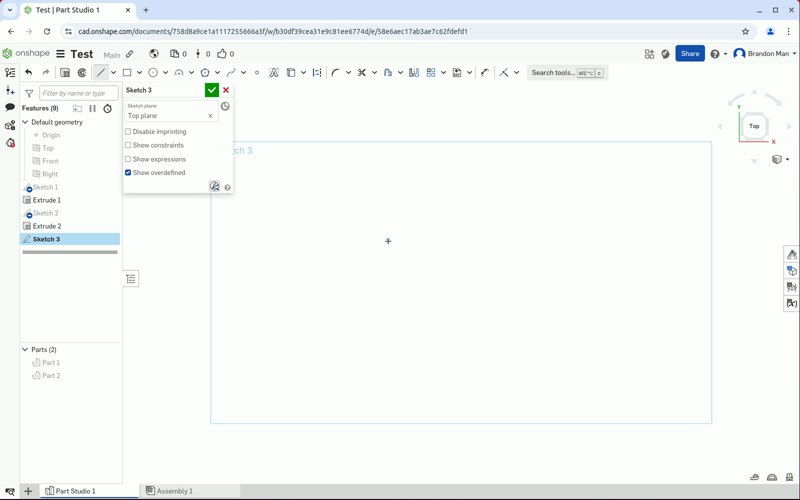
key_down(shift)
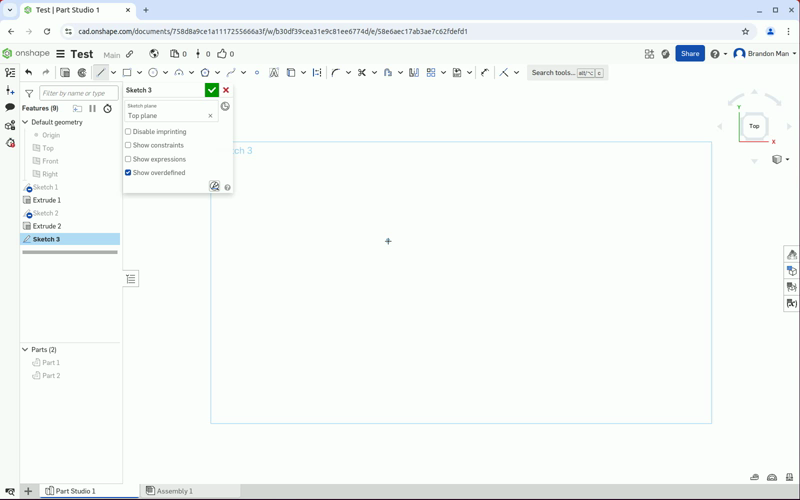
mouse_move(418, 240)
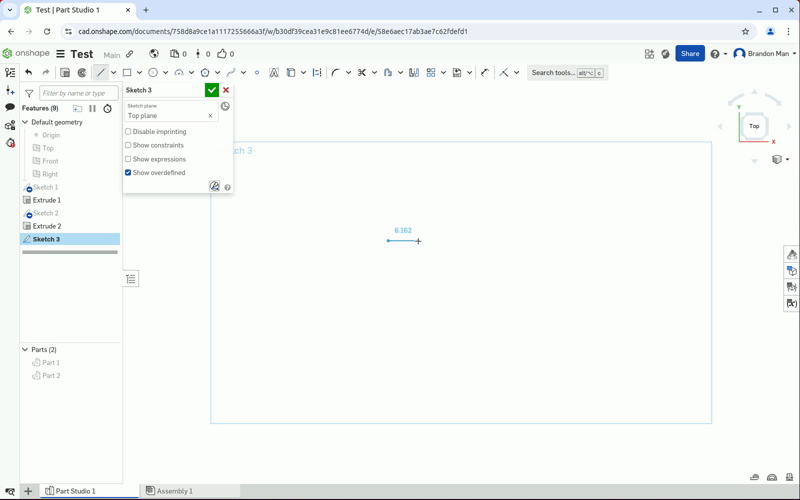
mouse_move(412, 282)
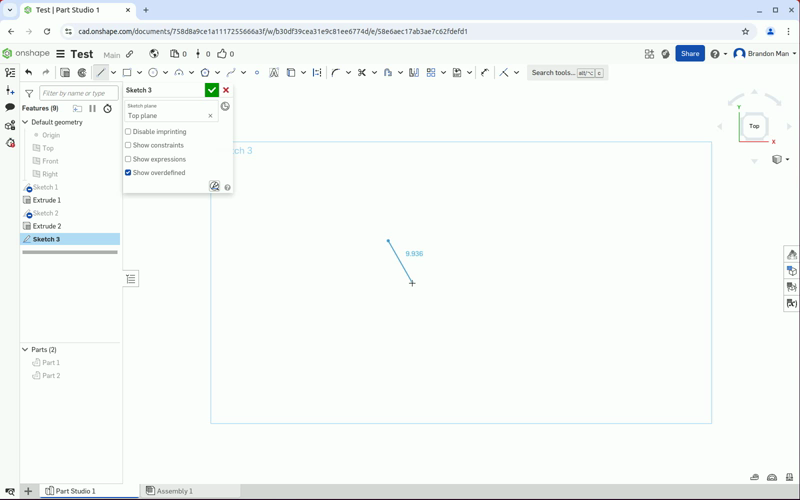
click(412, 282)
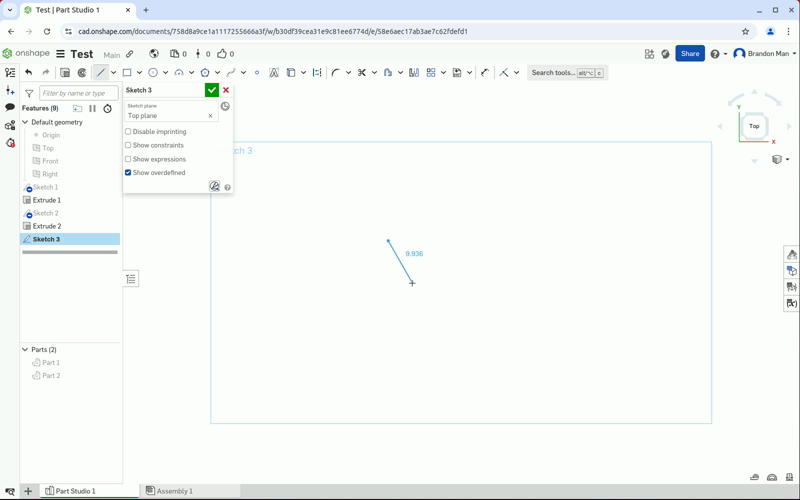
key_up(shift)
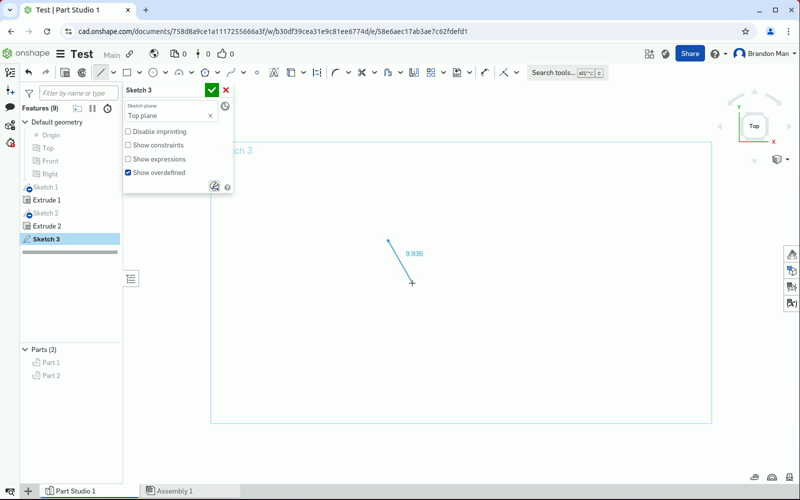
key_down(shift)
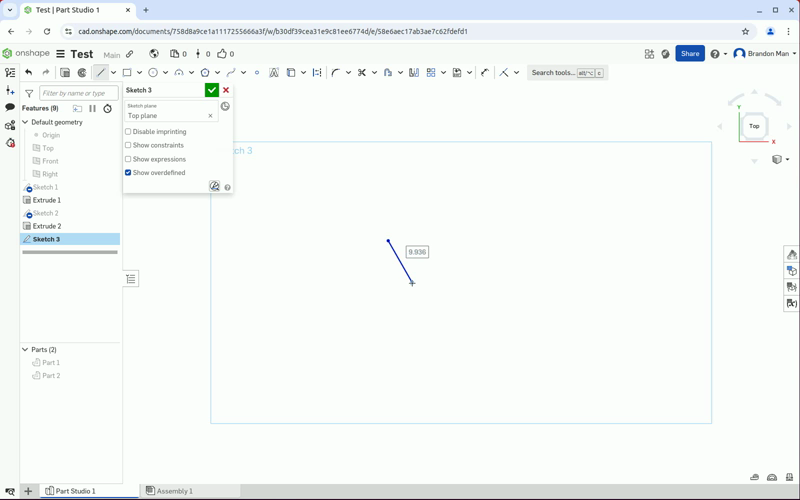
mouse_move(442, 282)
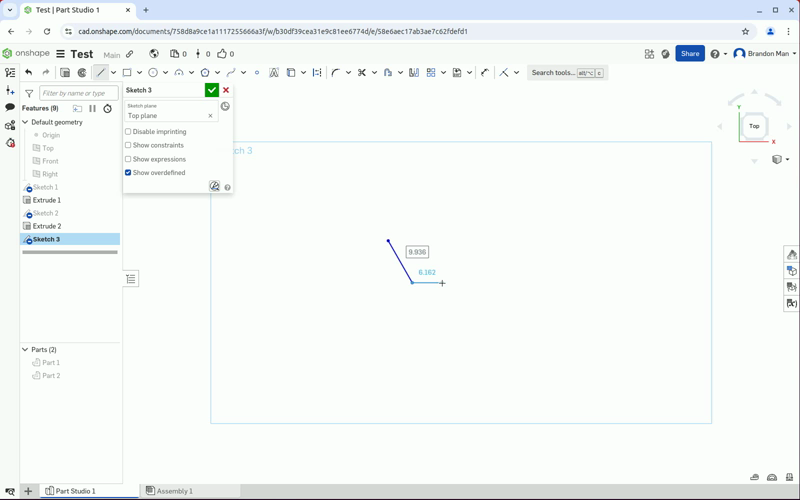
mouse_move(436, 240)
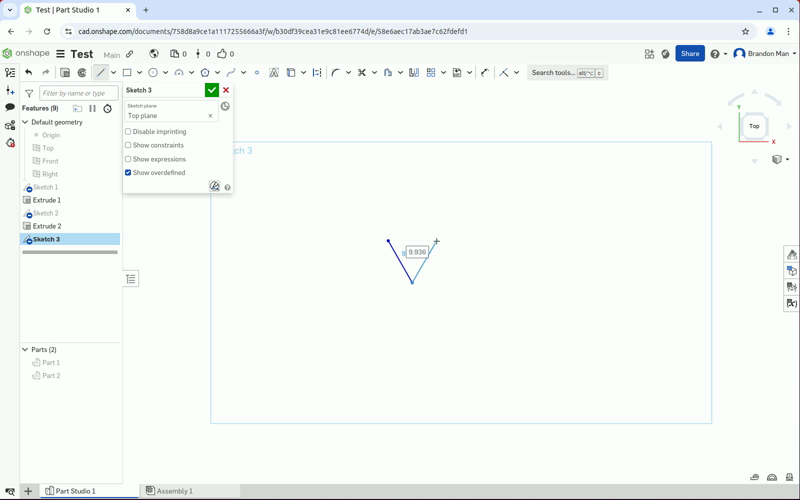
click(436, 240)
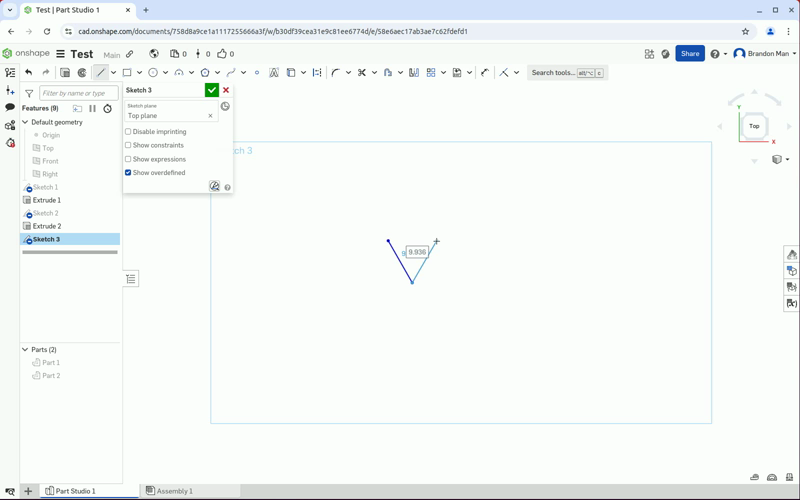
key_up(shift)
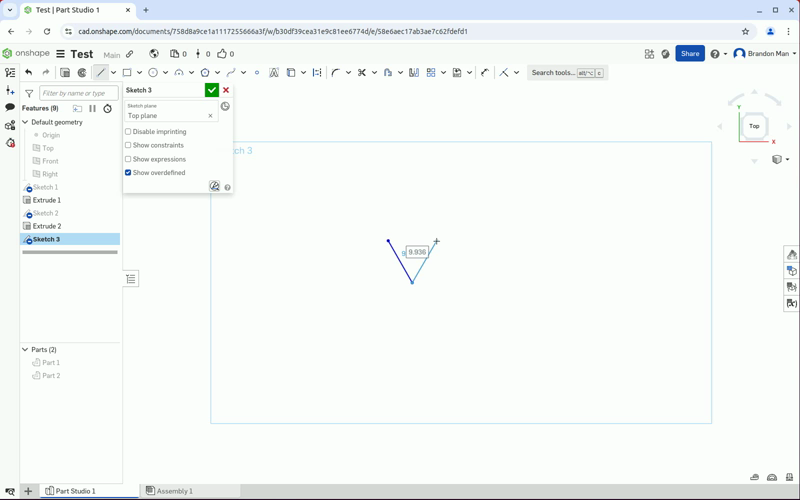
key_down(shift)
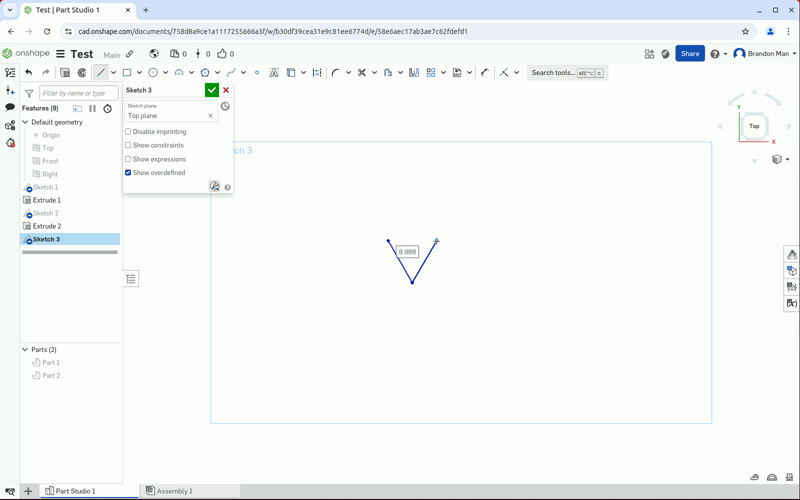
mouse_move(466, 240)
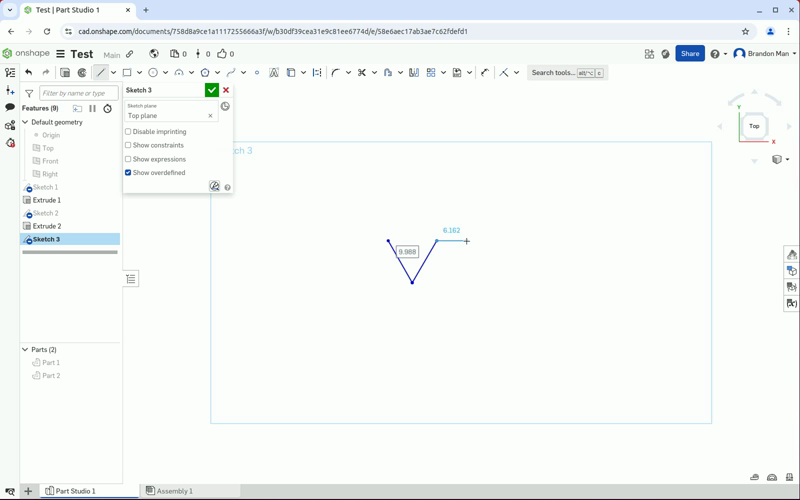
mouse_move(391, 241)
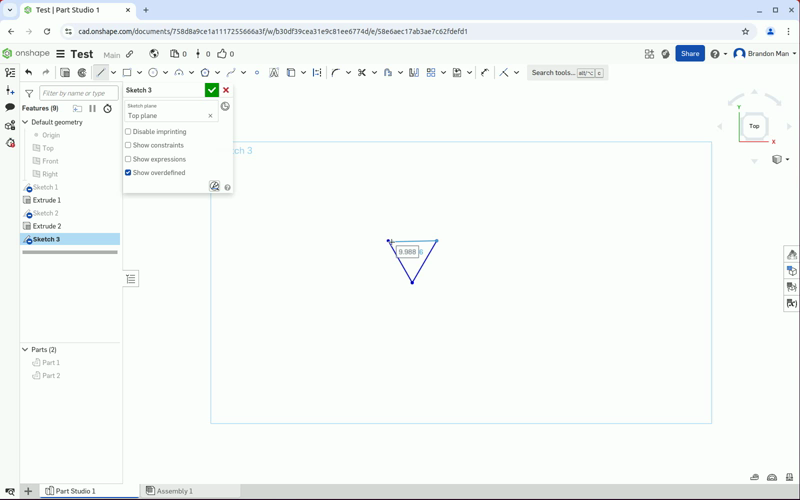
scroll(6)
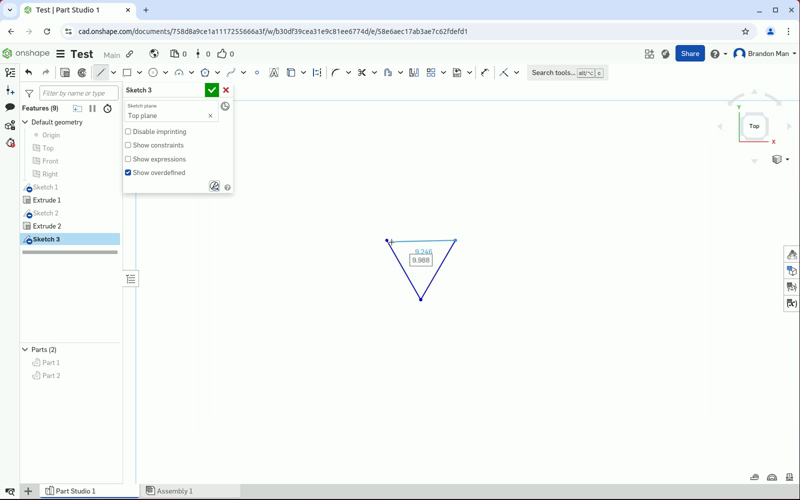
scroll(6)
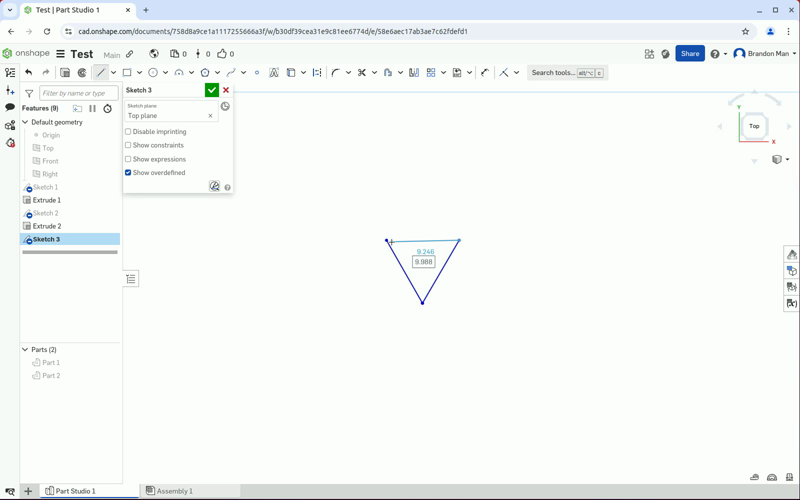
scroll(6)
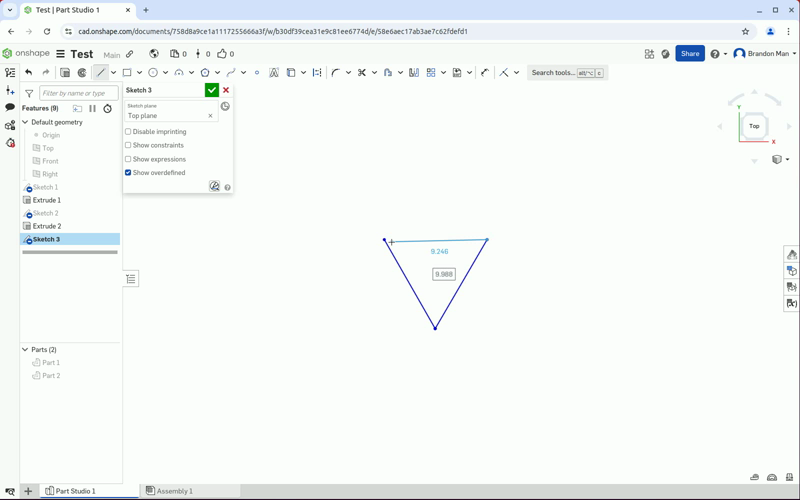
scroll(6)
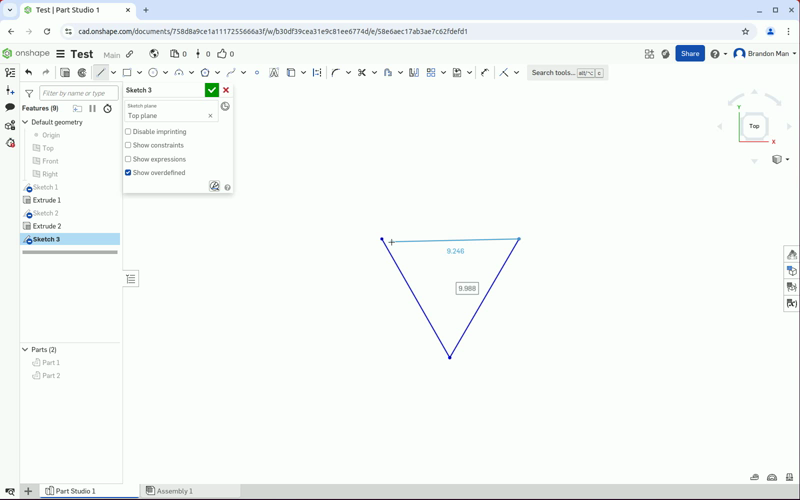
scroll(6)
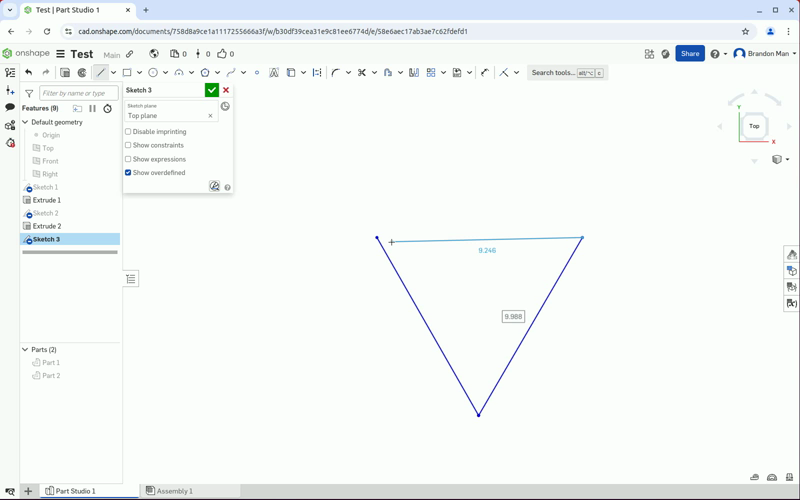
scroll(6)
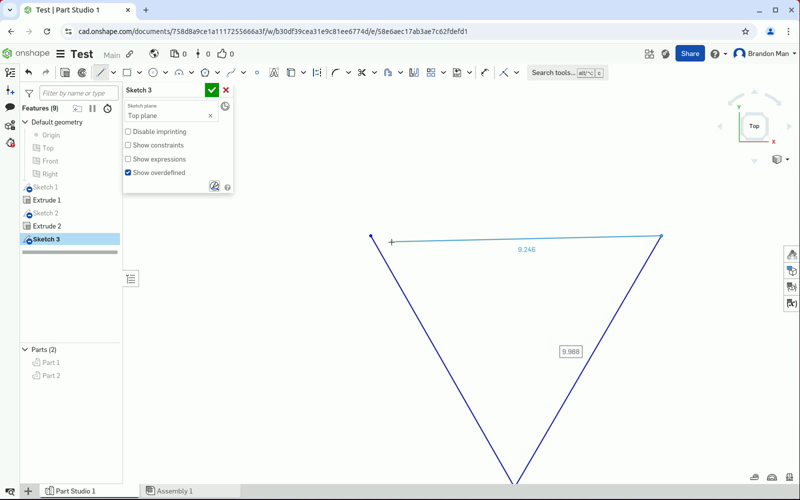
scroll(6)
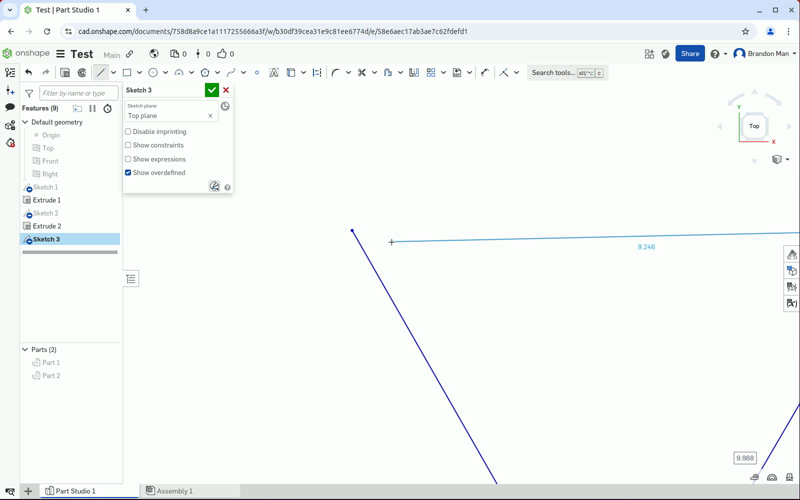
click(391, 241)
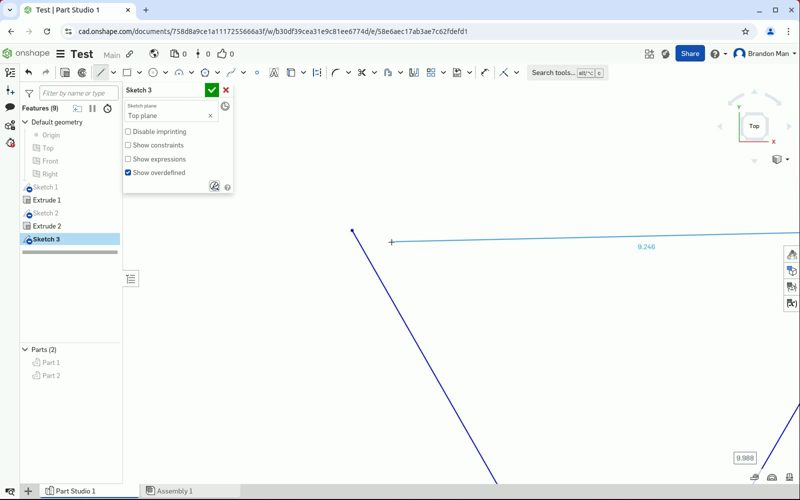
scroll(-6)
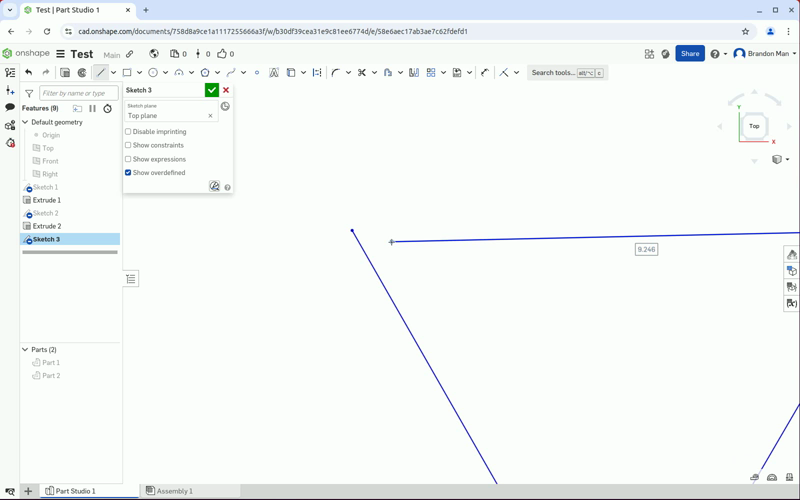
scroll(-6)
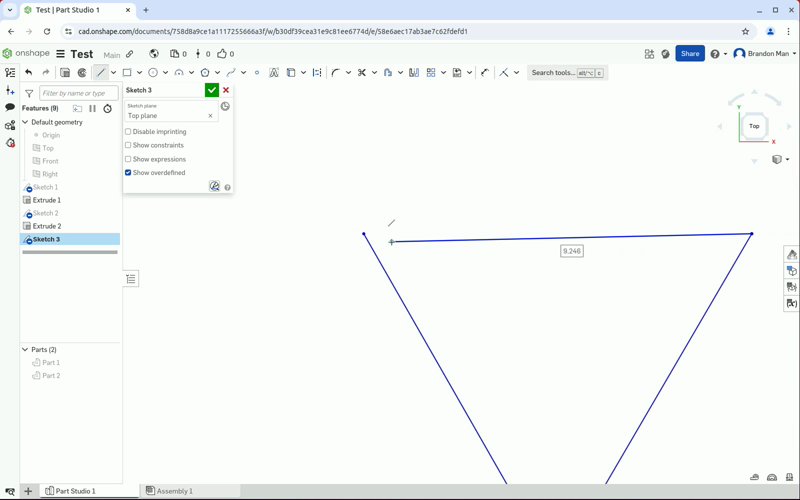
scroll(-6)
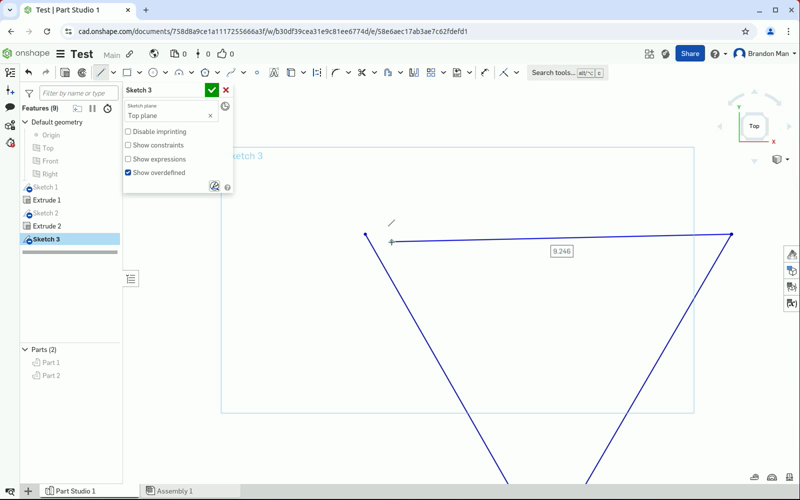
scroll(-6)
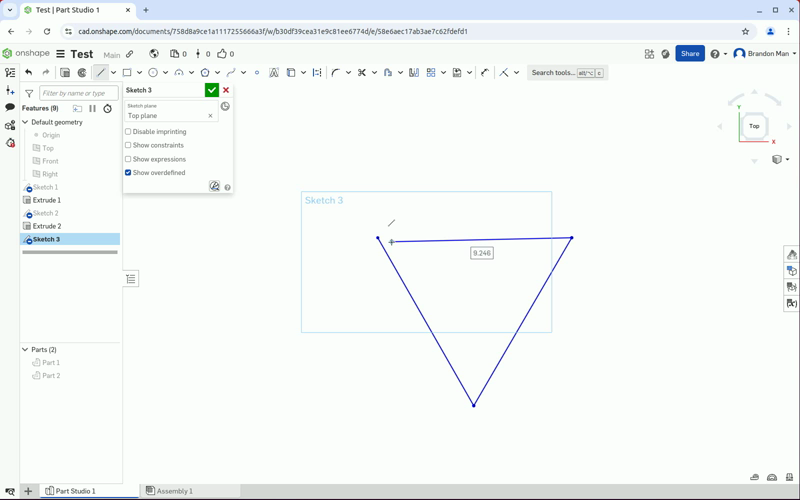
scroll(-6)
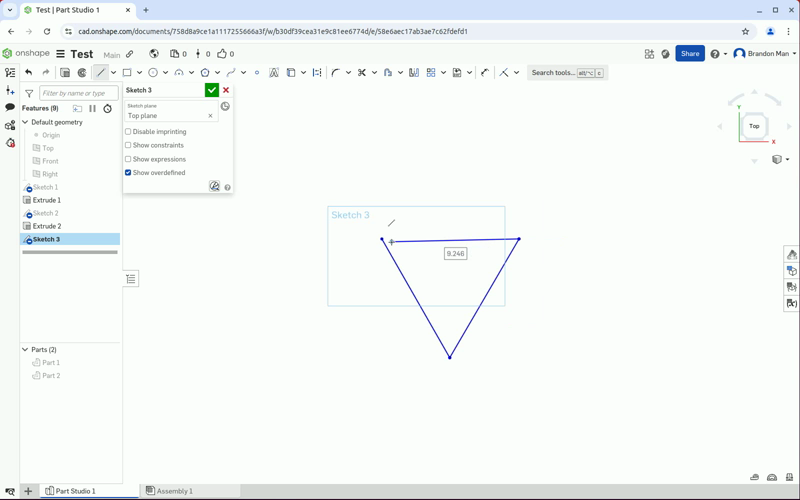
scroll(-6)
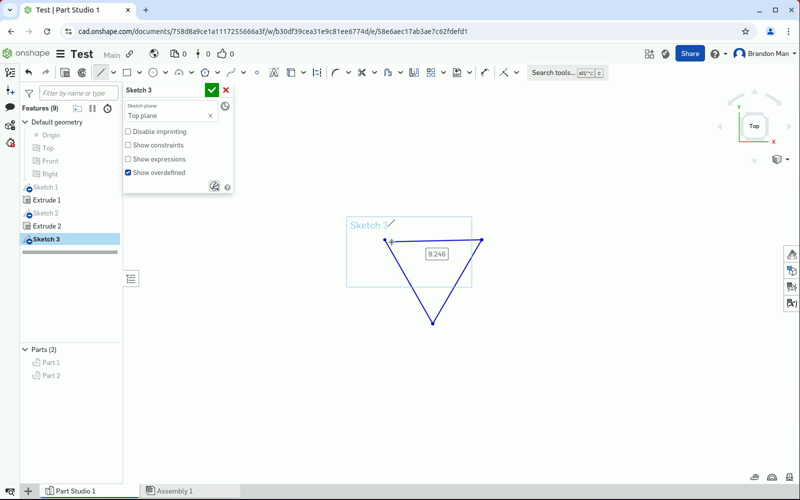
scroll(-6)
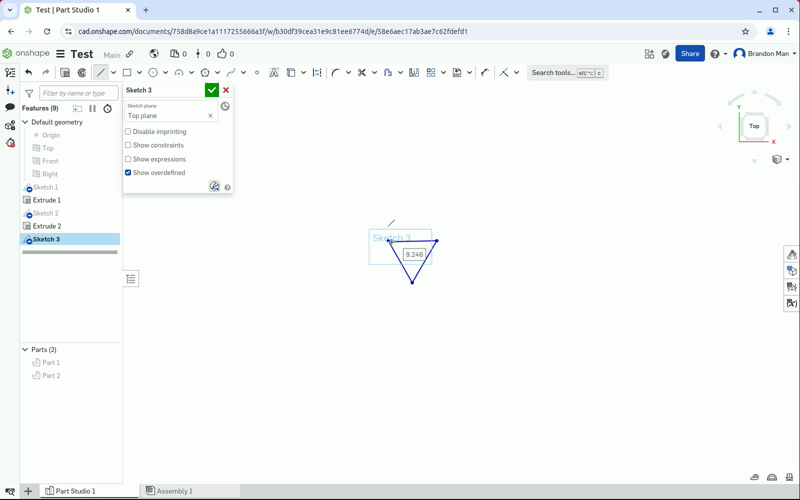
key_up(shift)
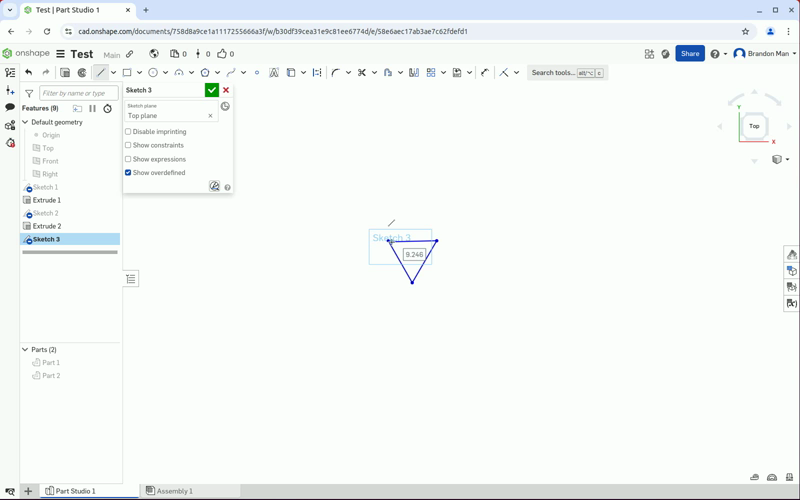
mouse_move(421, 241)
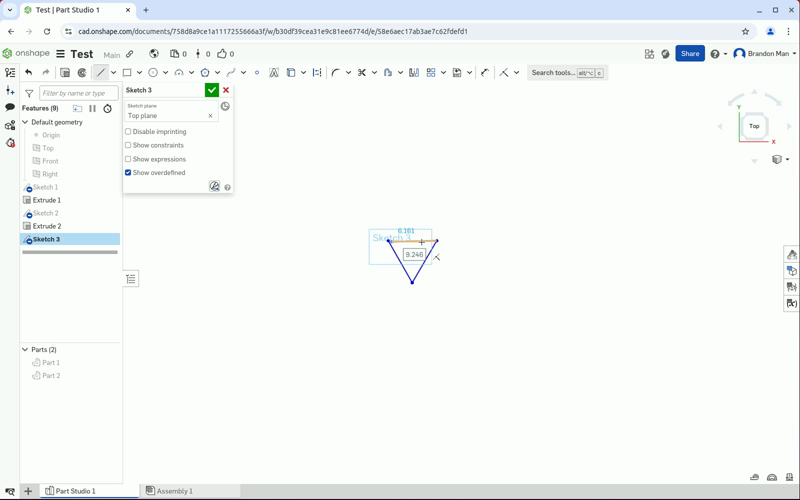
key_down(shift)
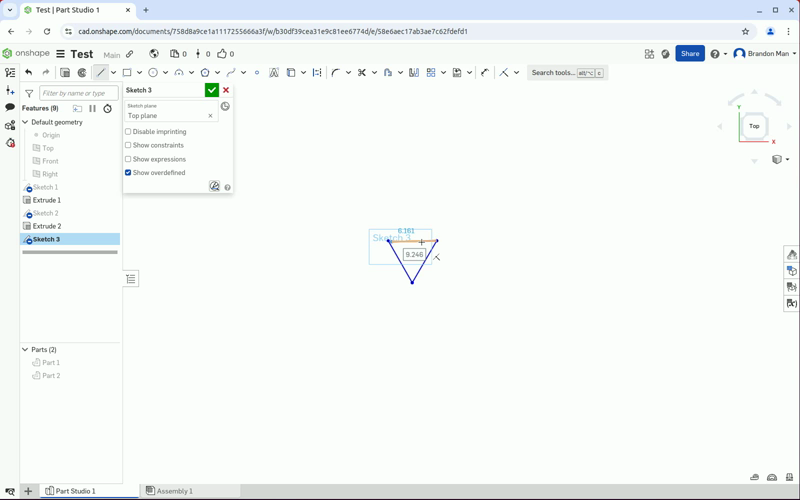
mouse_move(388, 240)
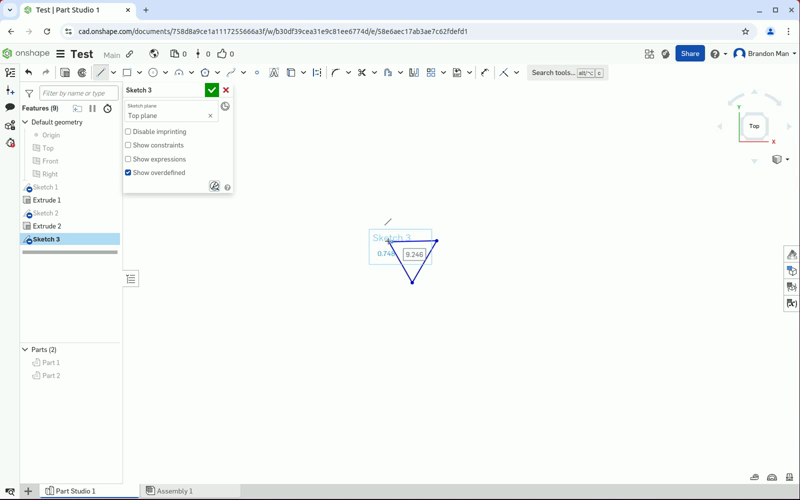
scroll(6)
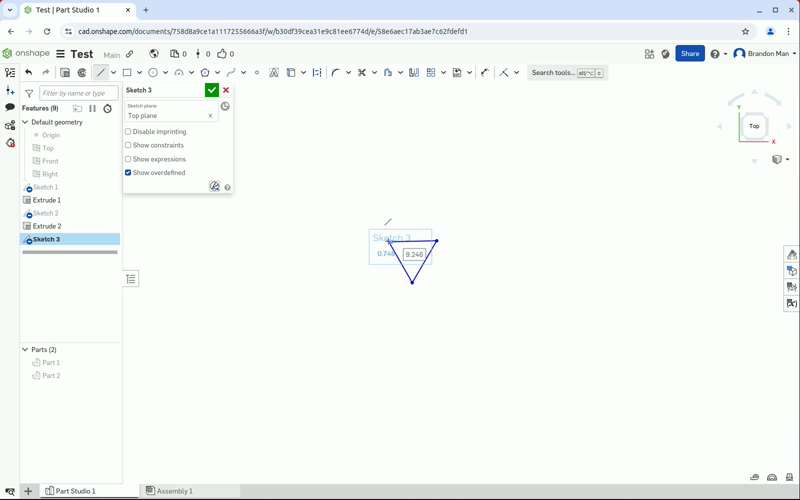
scroll(6)
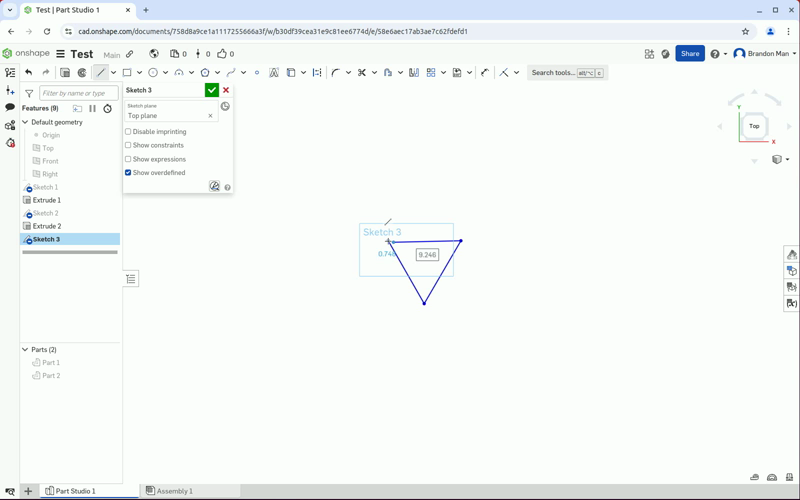
scroll(6)
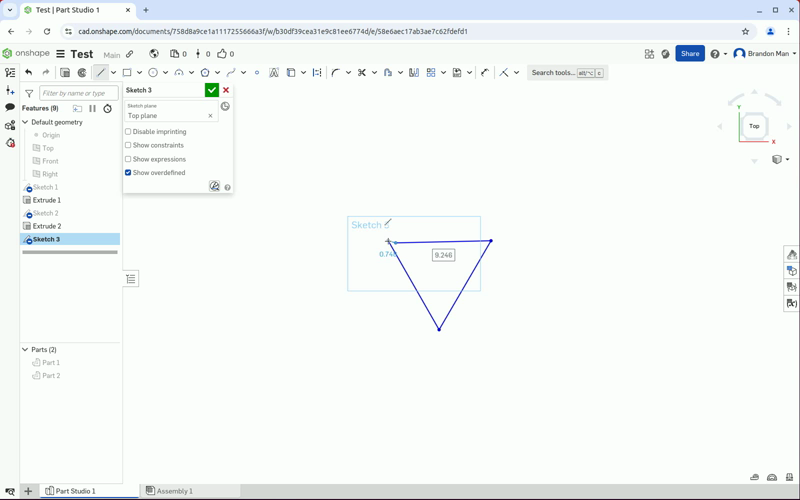
scroll(6)
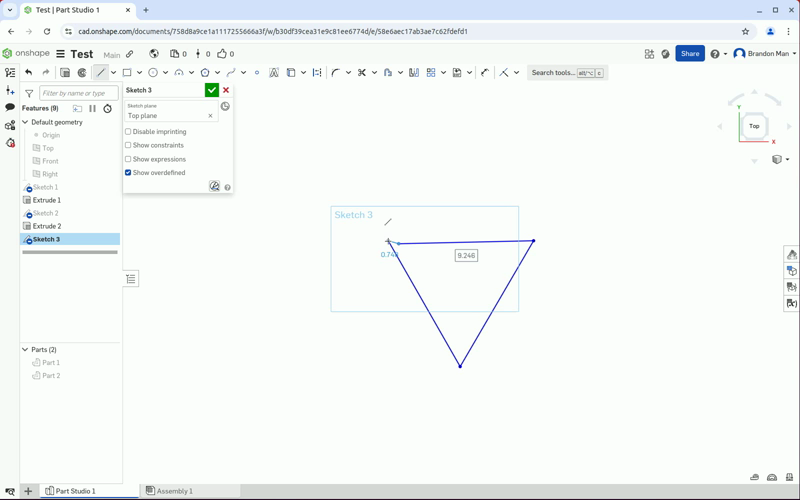
scroll(6)
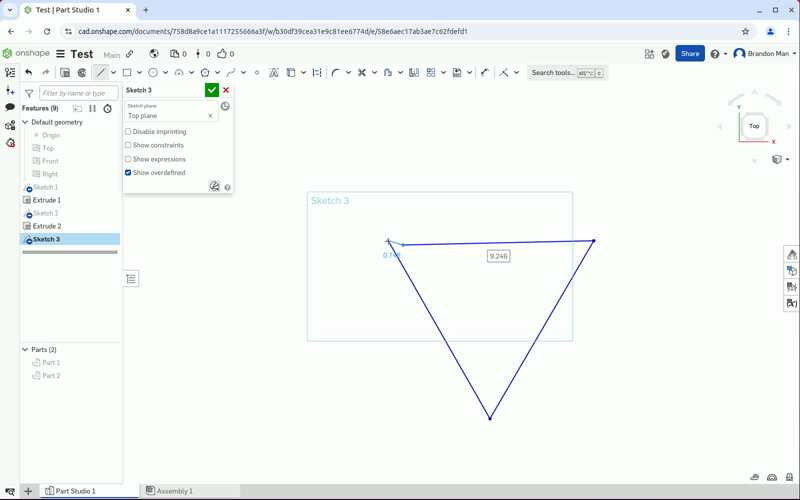
scroll(6)
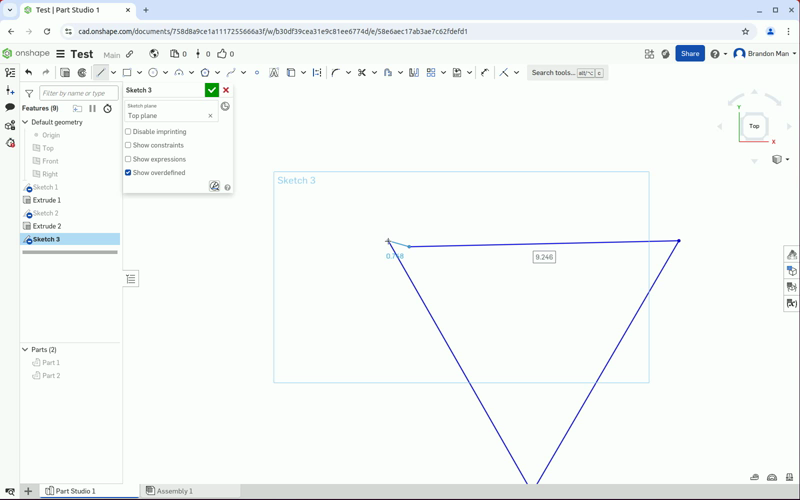
scroll(6)
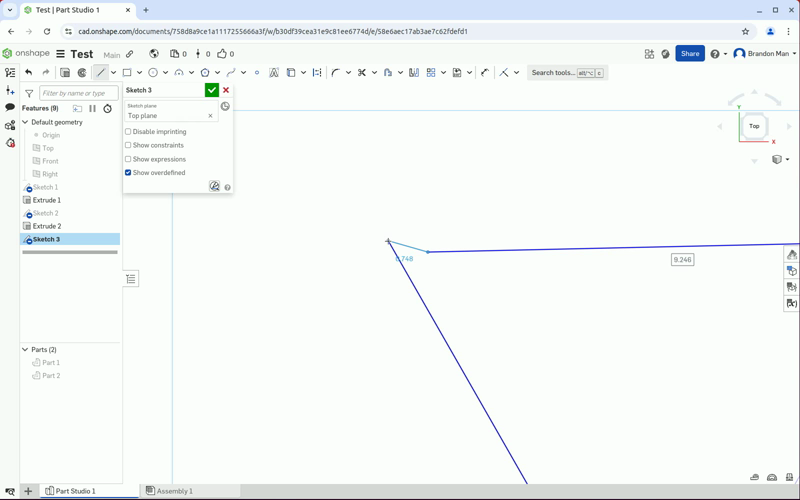
key_up(shift)
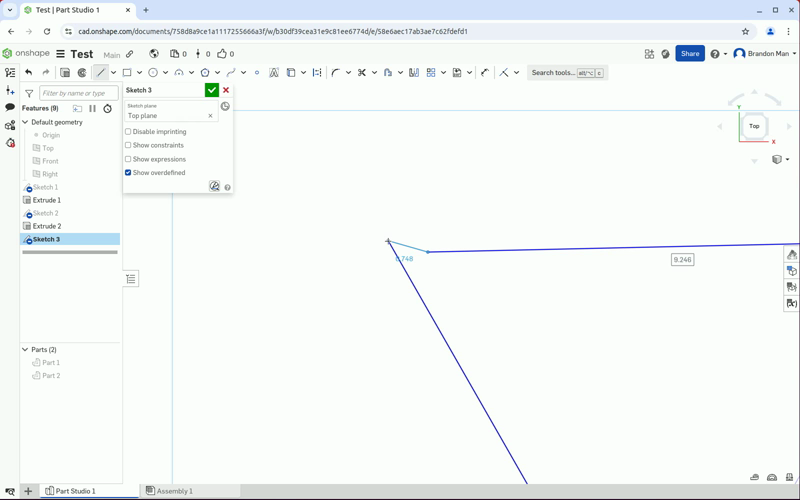
click(388, 240)
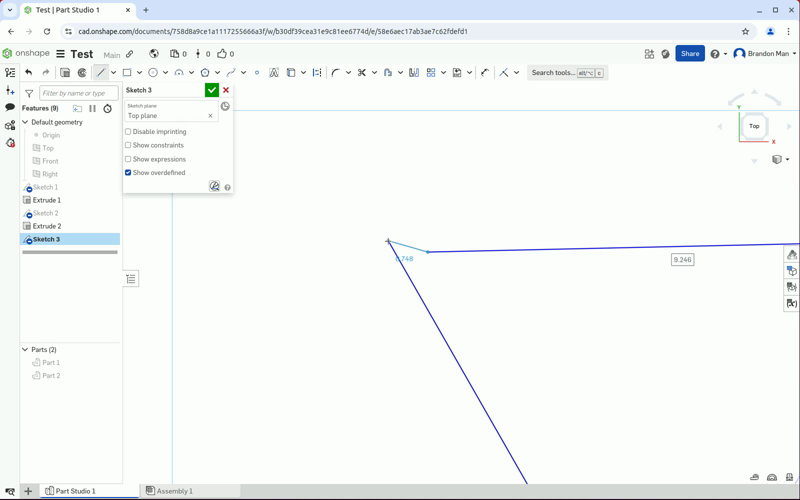
scroll(-6)
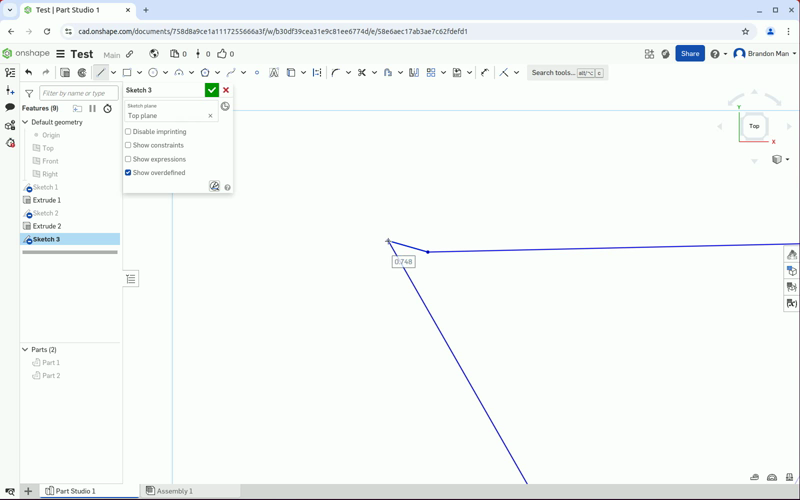
scroll(-6)
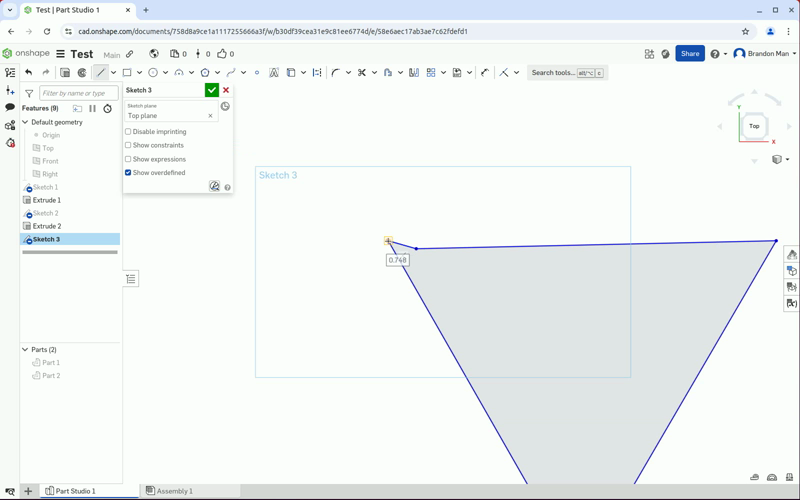
scroll(-6)
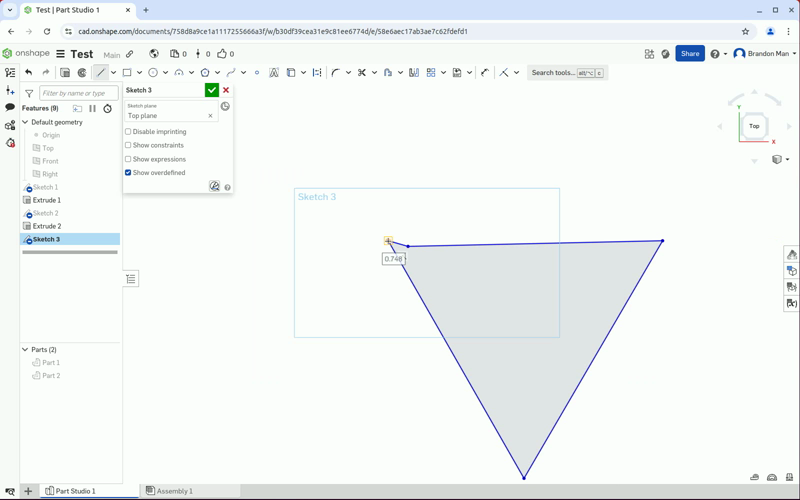
scroll(-6)
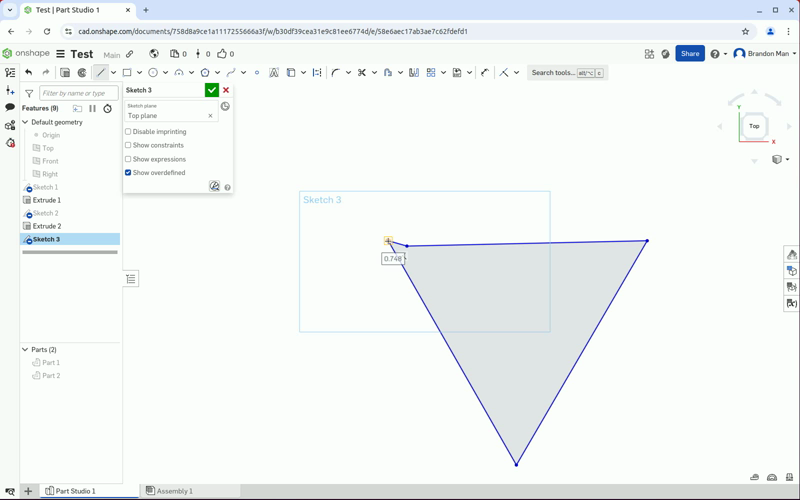
scroll(-6)
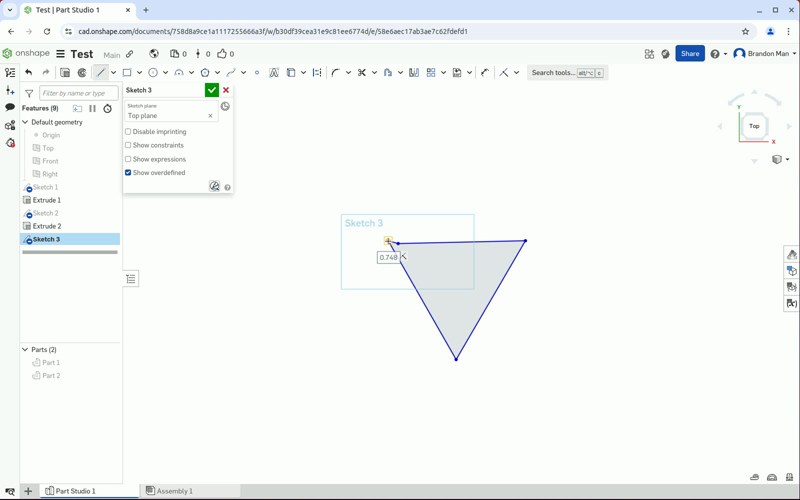
scroll(-6)
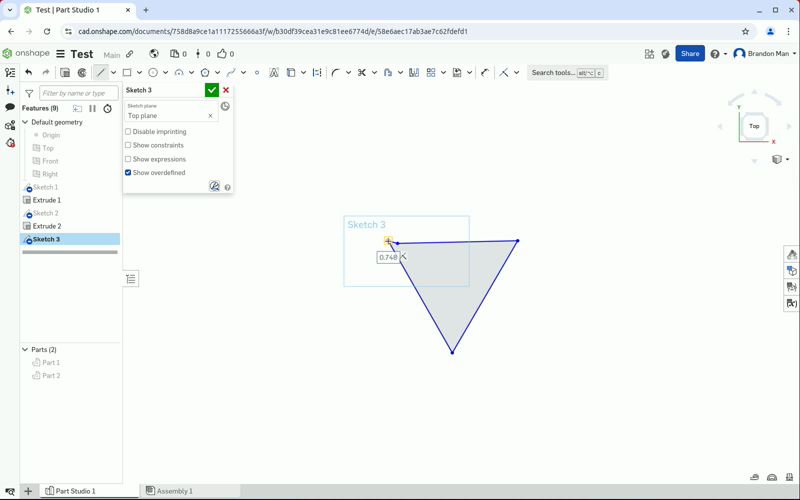
scroll(-6)
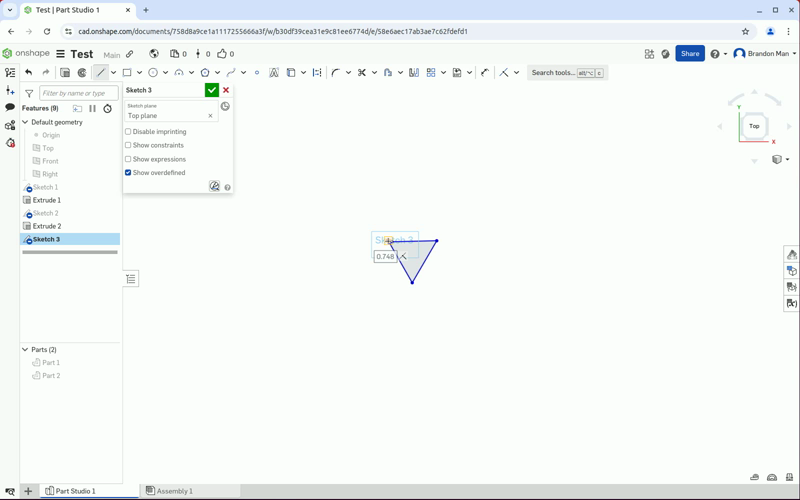
key(esc)
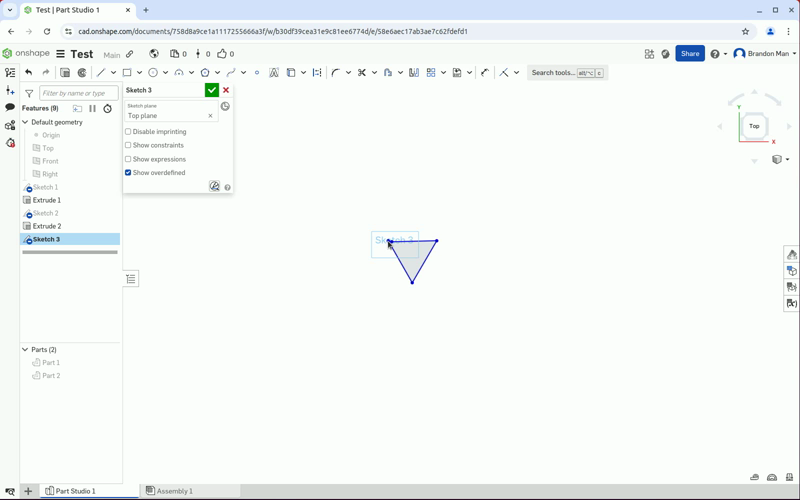
mouse_move(425, 250)
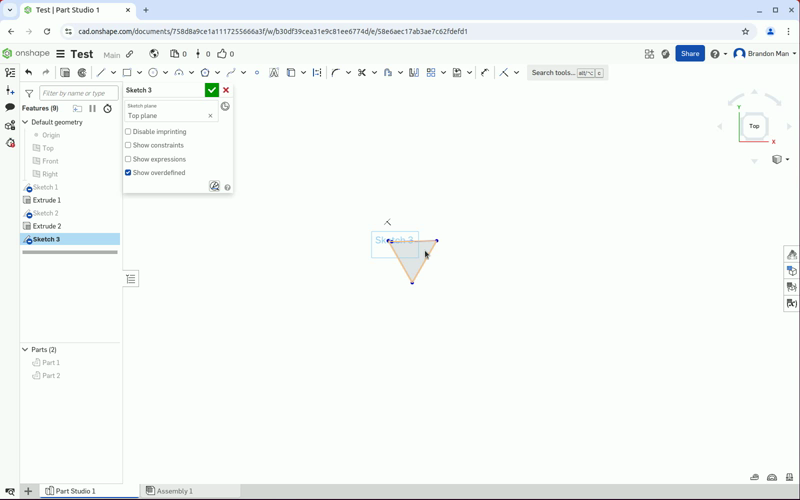
scroll(6)
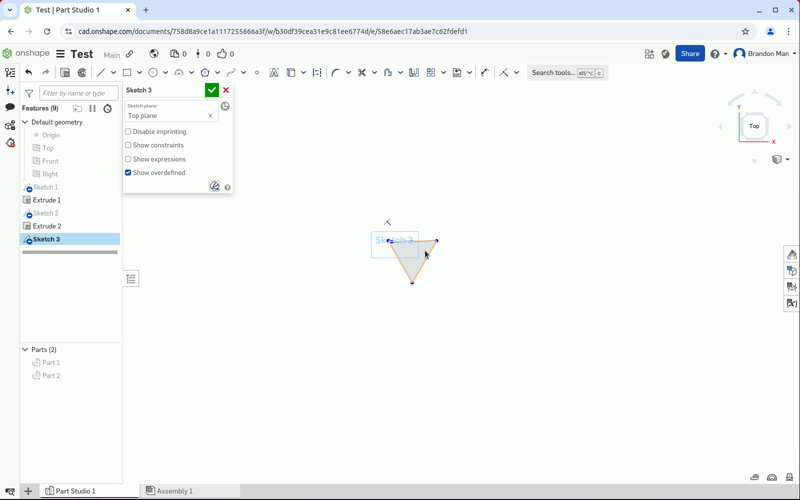
scroll(6)
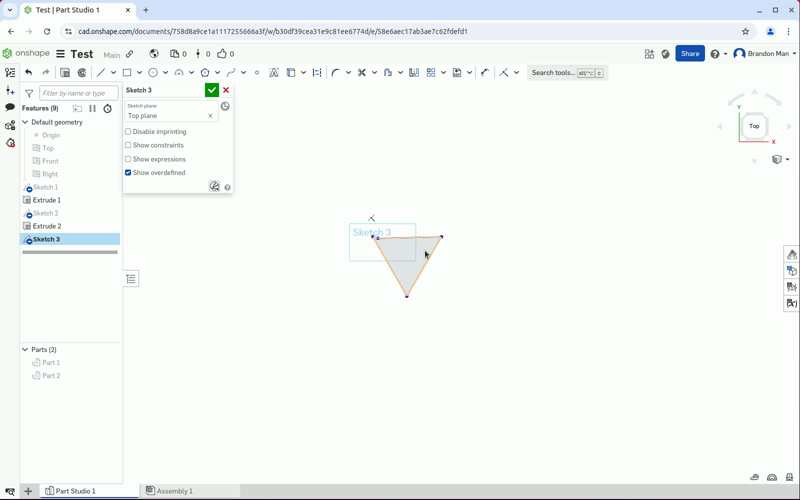
scroll(6)
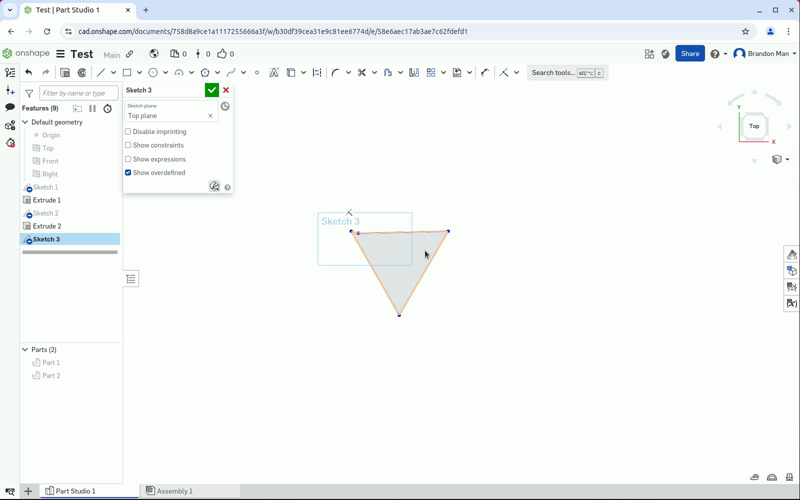
scroll(6)
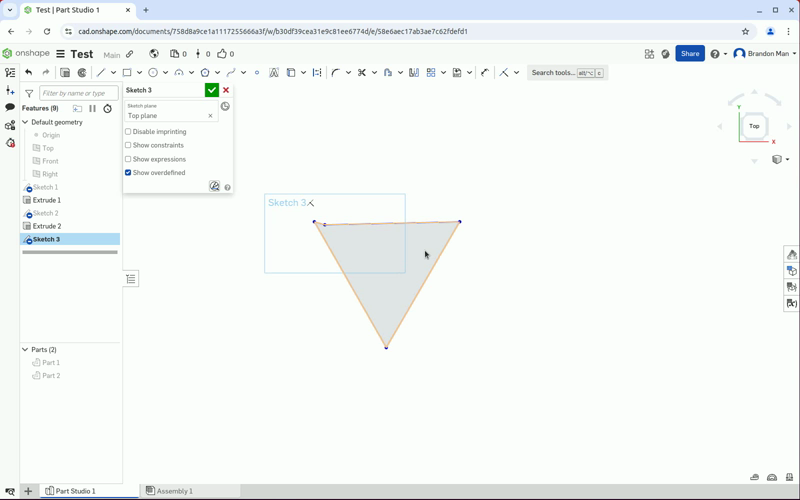
scroll(6)
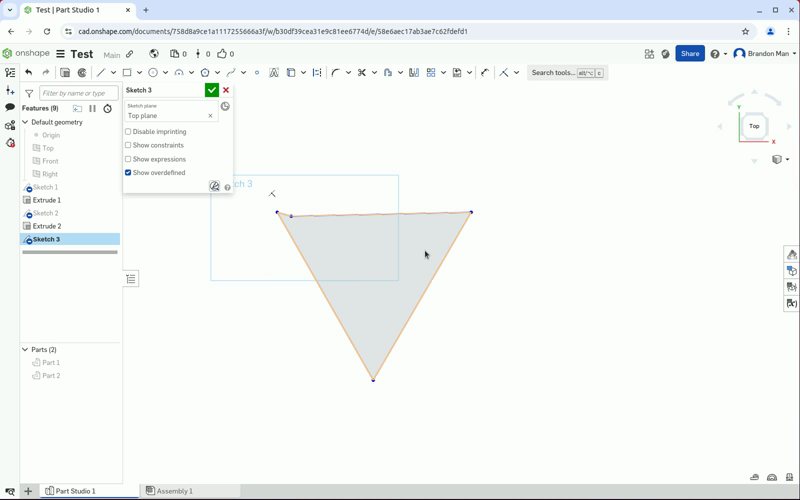
scroll(6)
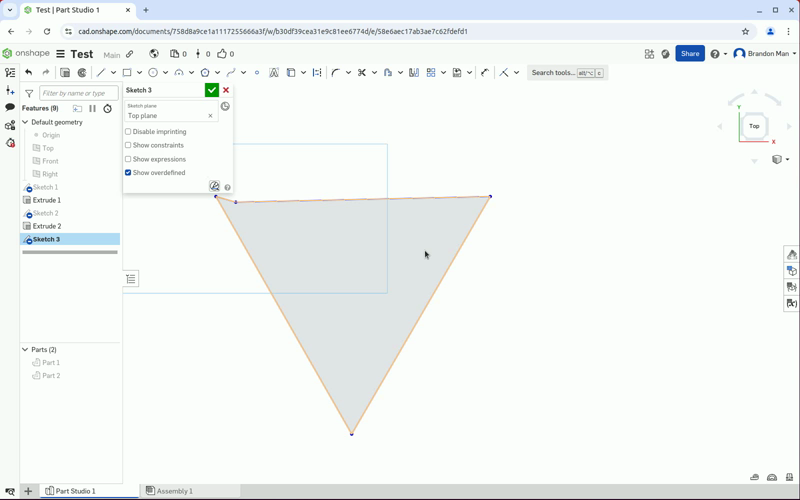
scroll(6)
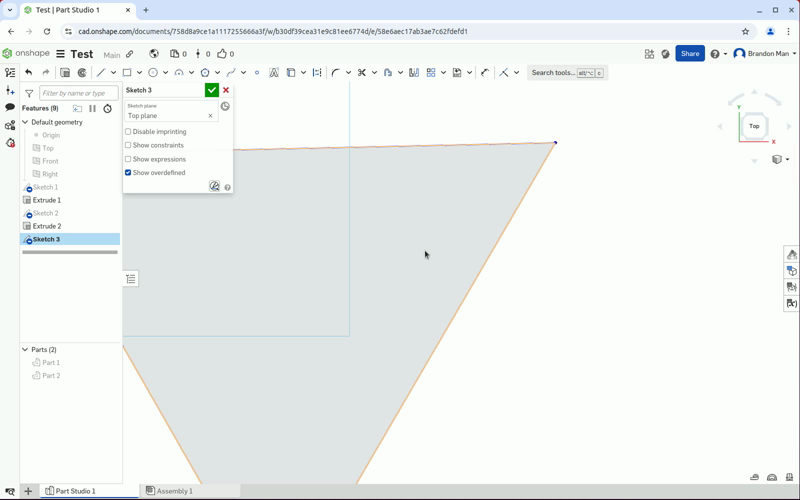
click(425, 250)
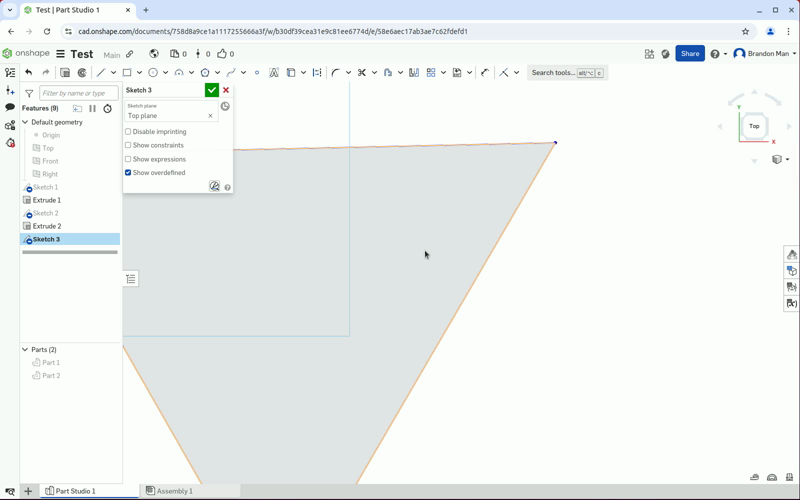
scroll(-6)
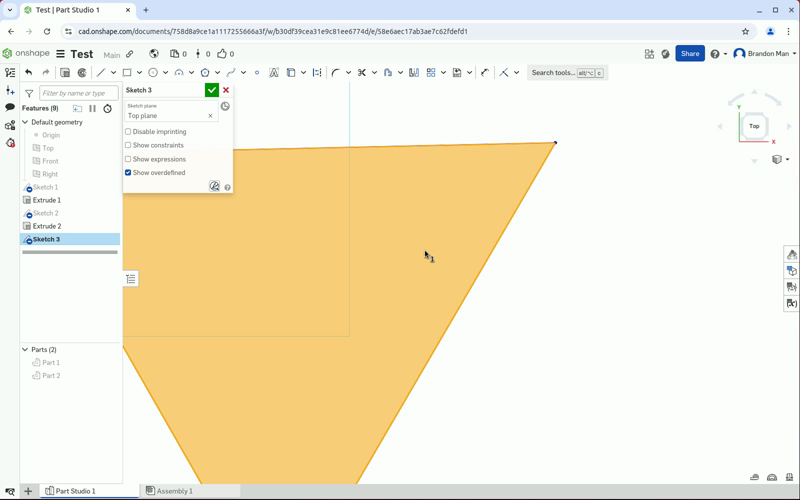
scroll(-6)
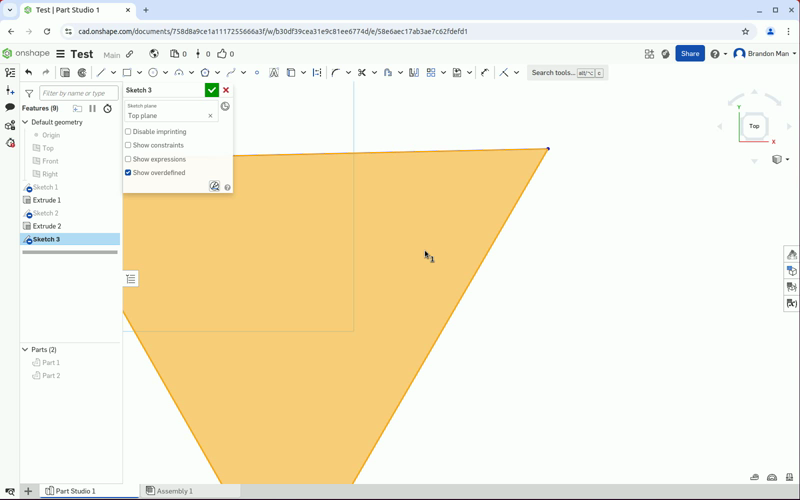
scroll(-6)
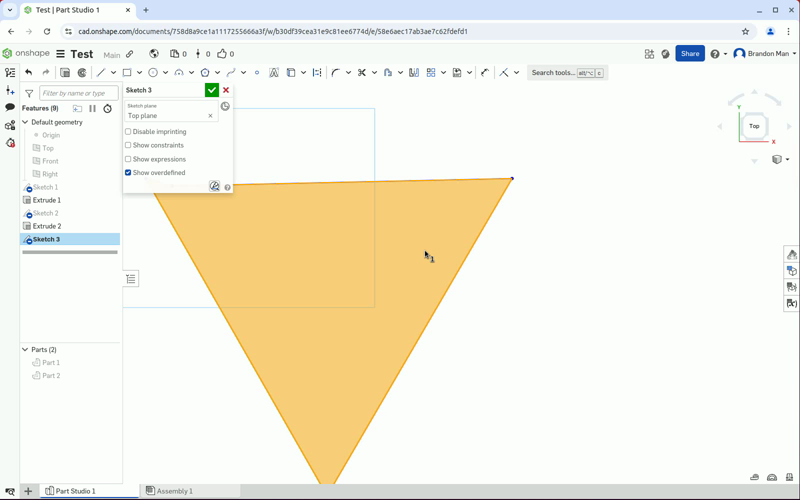
scroll(-6)
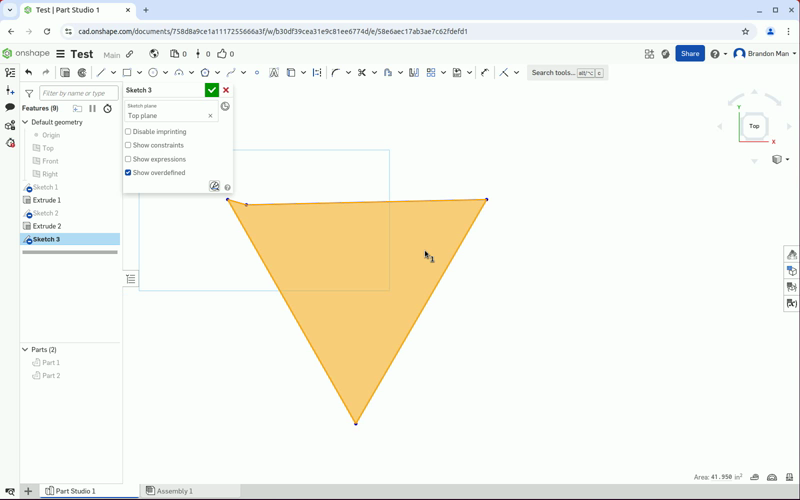
scroll(-6)
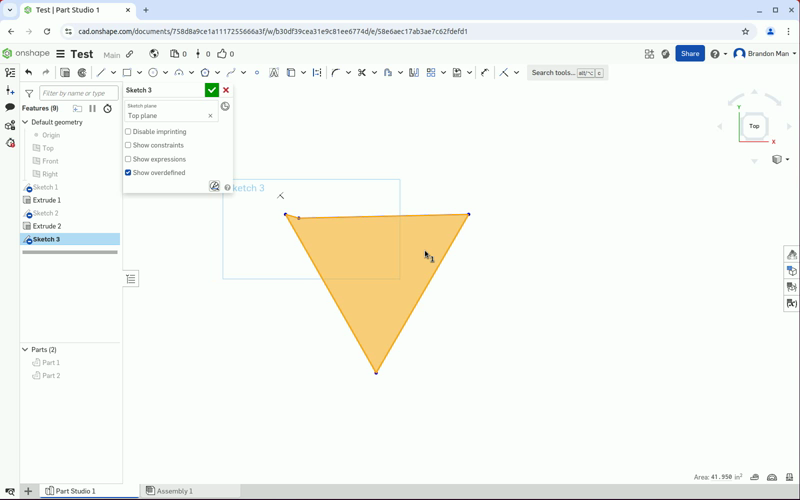
scroll(-6)
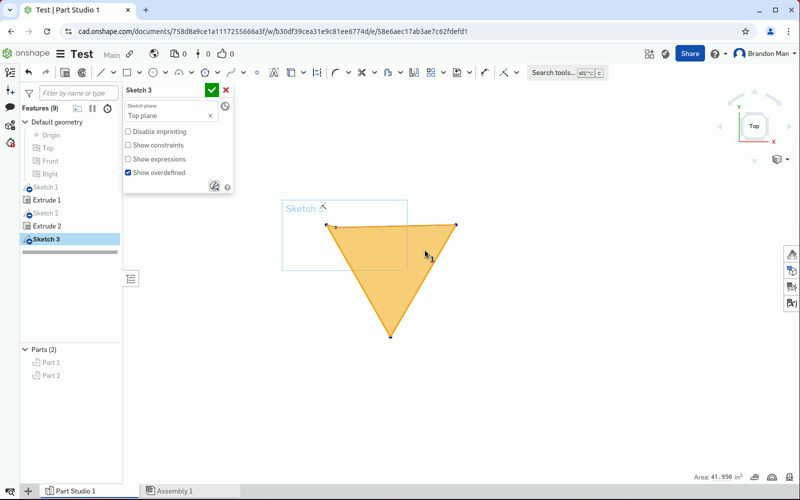
scroll(-6)
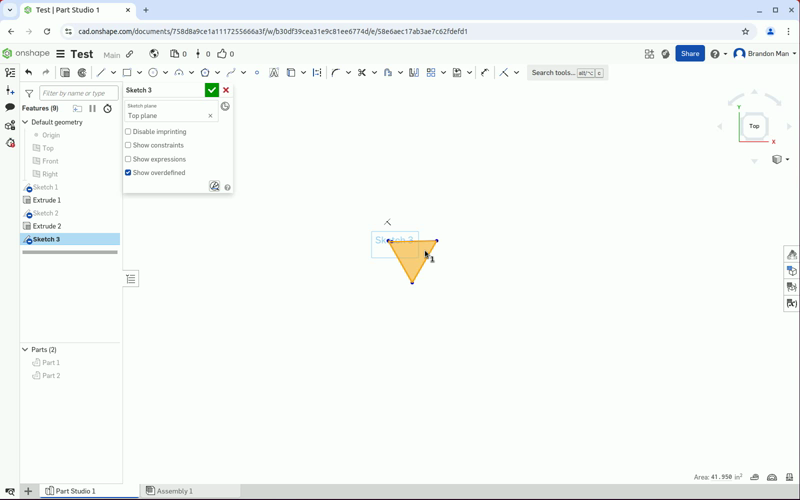
mouse_move(73, 352)
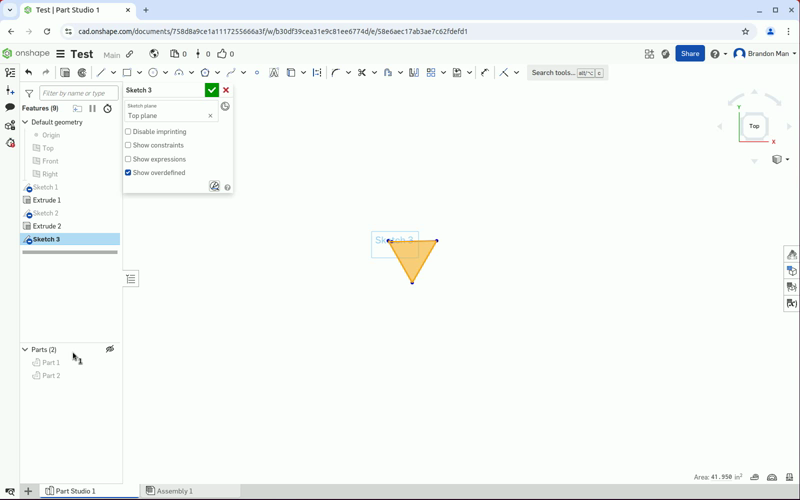
key(shift+y)
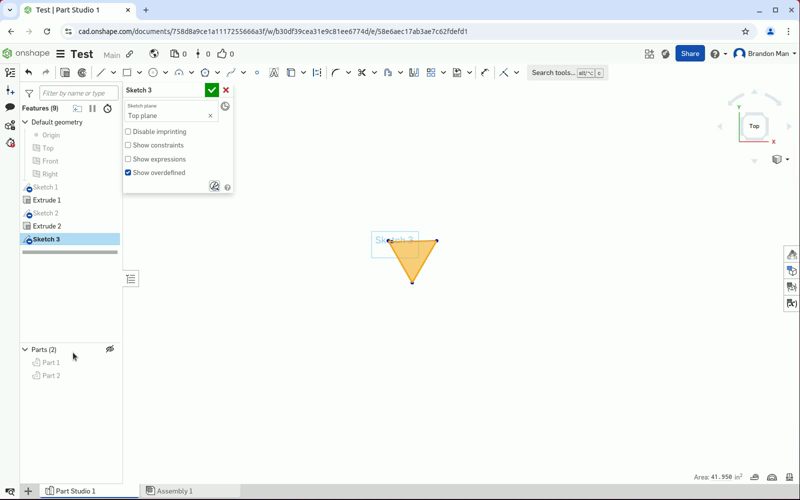
key(shift+e)
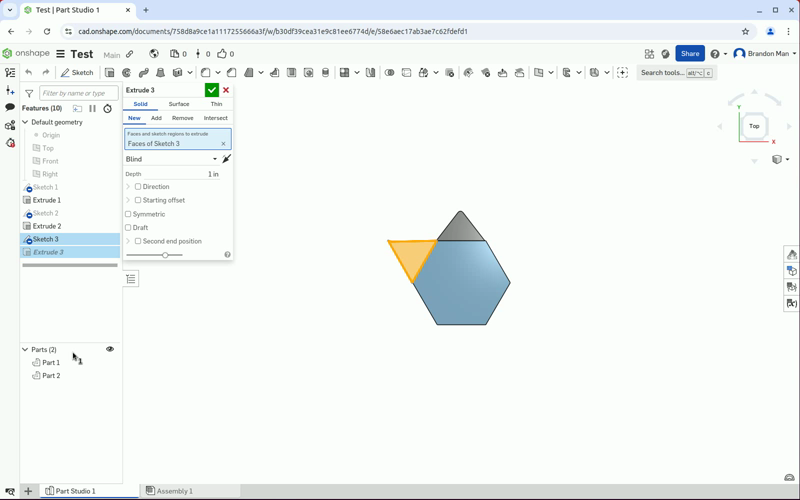
mouse_move(143, 106)
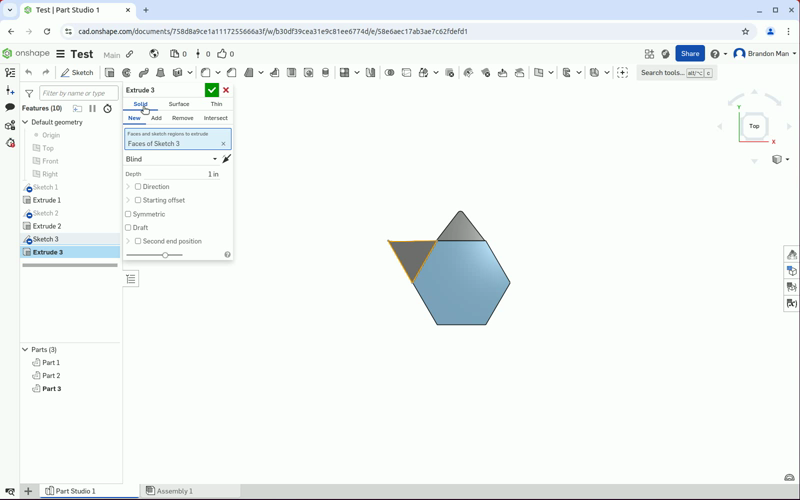
click(143, 106)
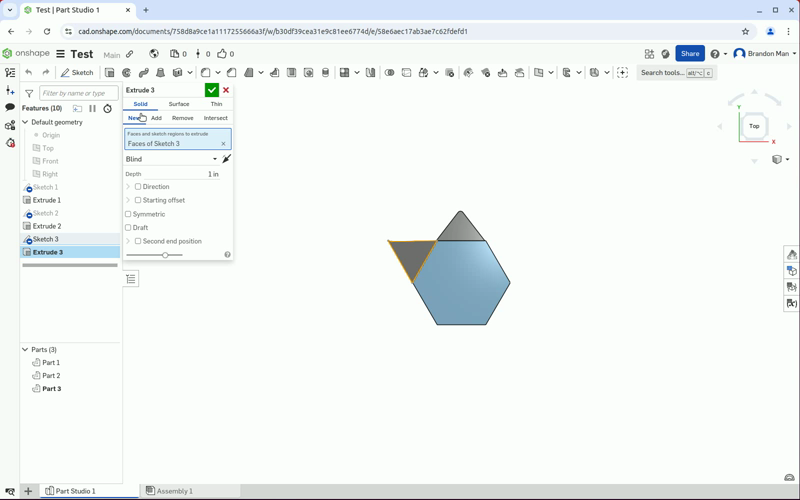
mouse_move(137, 120)
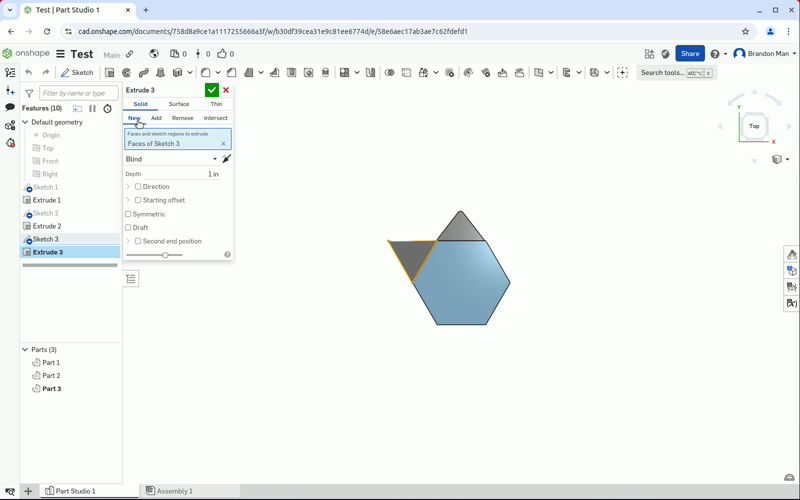
click(137, 120)
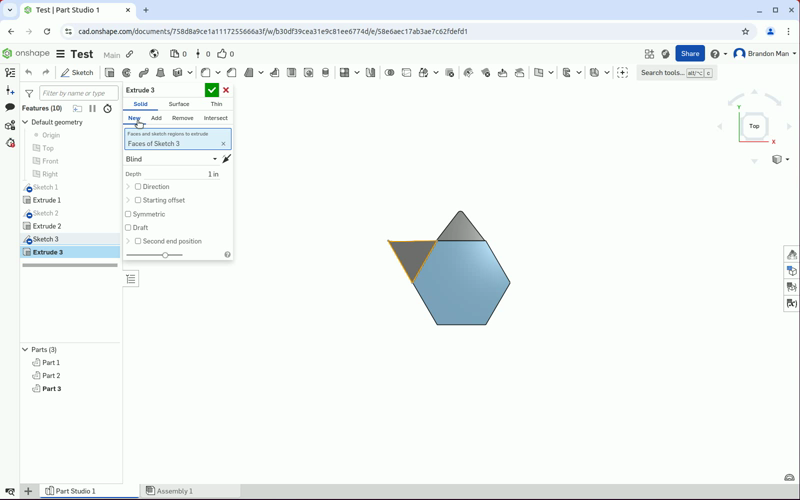
key(tab, 4)
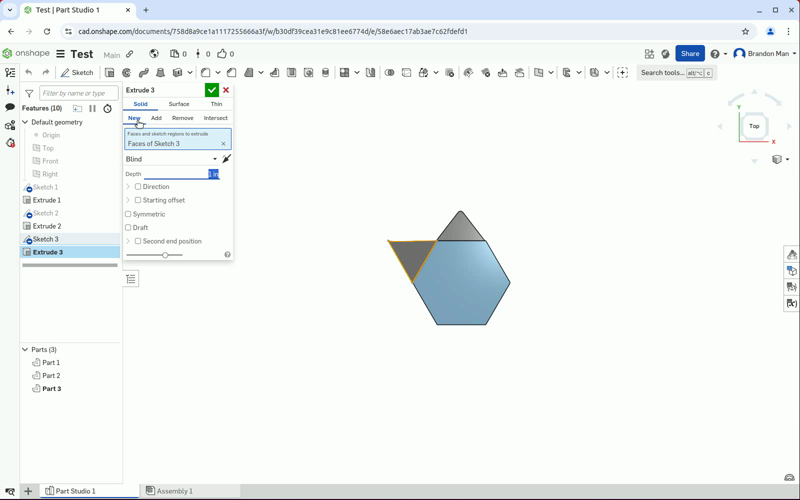
text(3.129)
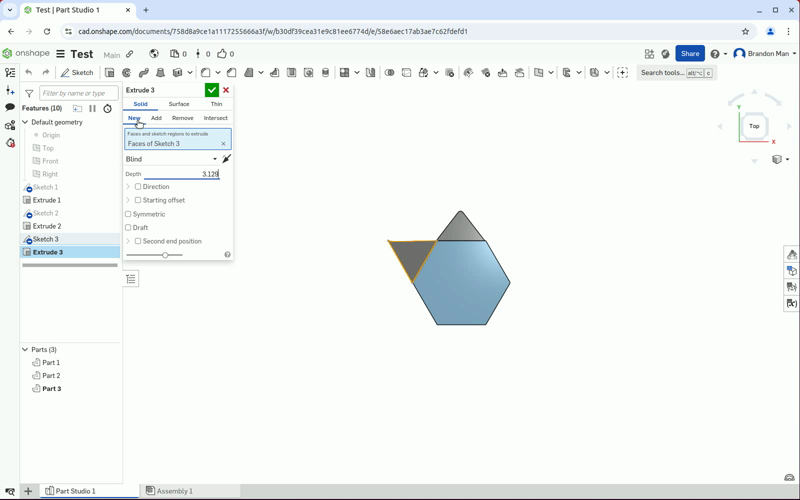
key(enter)
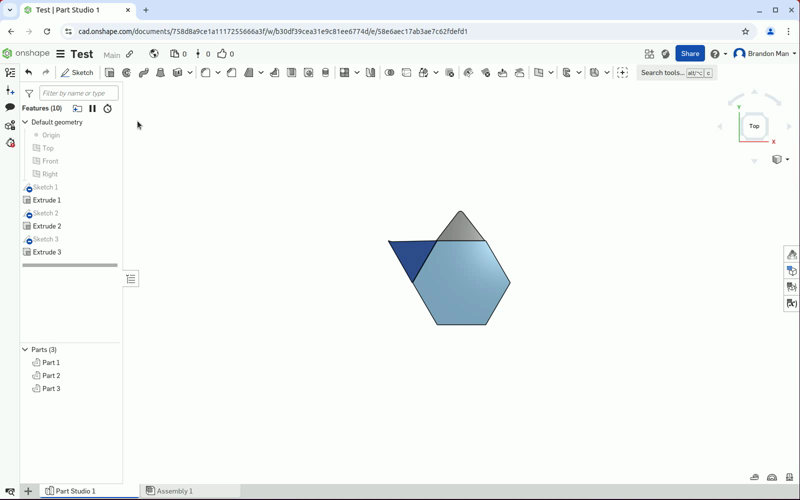
key(shift+h)
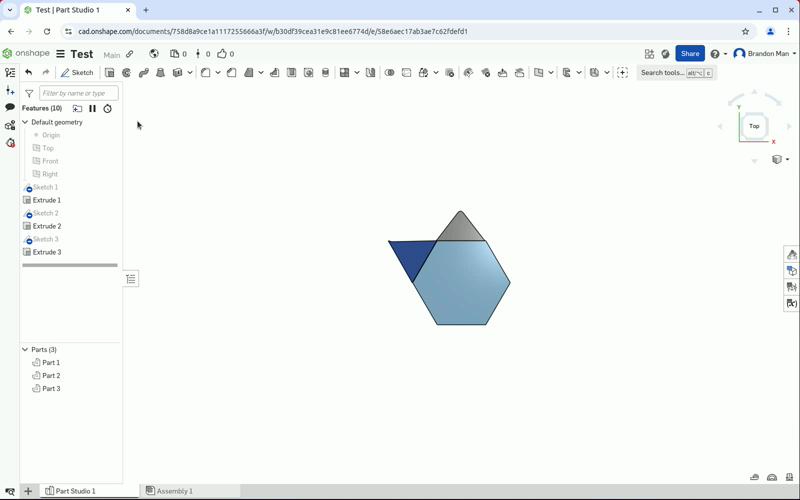
key(shift+h)
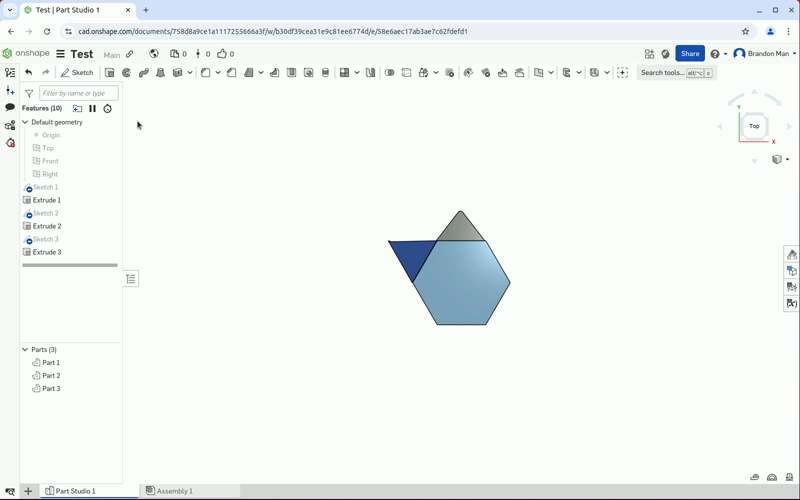
mouse_move(73, 189)
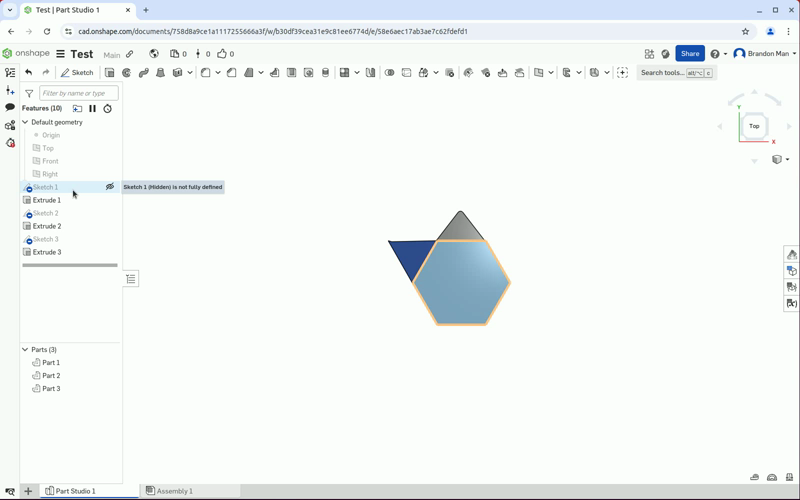
click(73, 189)
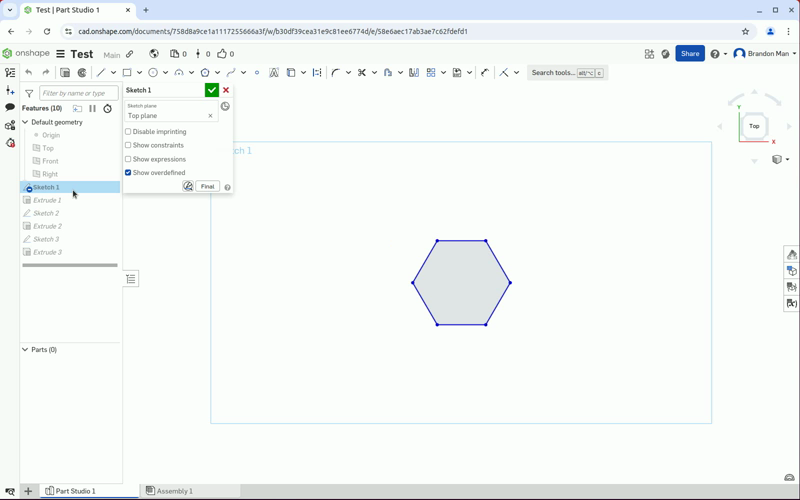
mouse_move(229, 92)
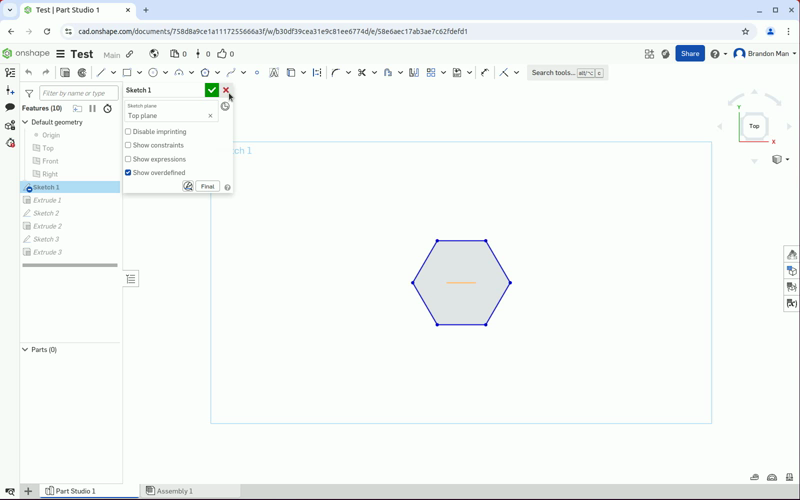
click(229, 92)
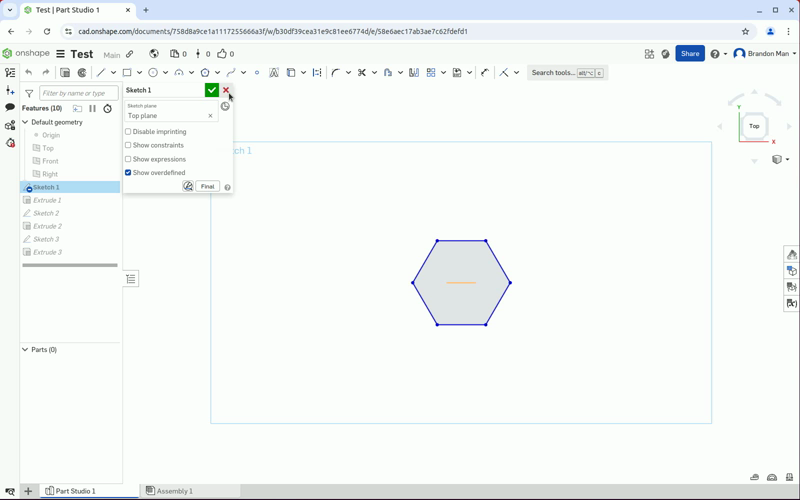
key(shift+s)
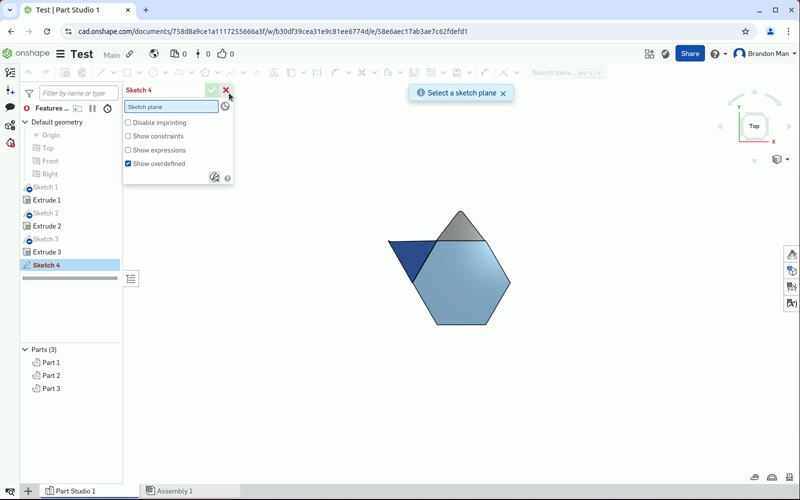
mouse_move(73, 150)
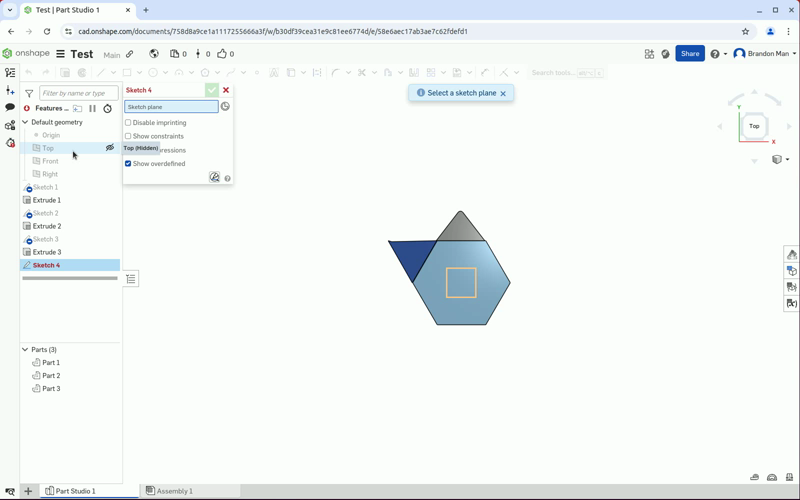
click(73, 150)
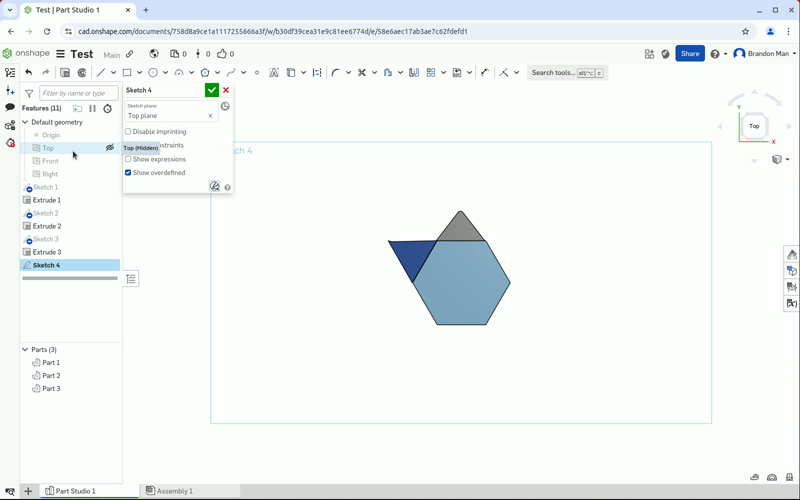
mouse_move(73, 352)
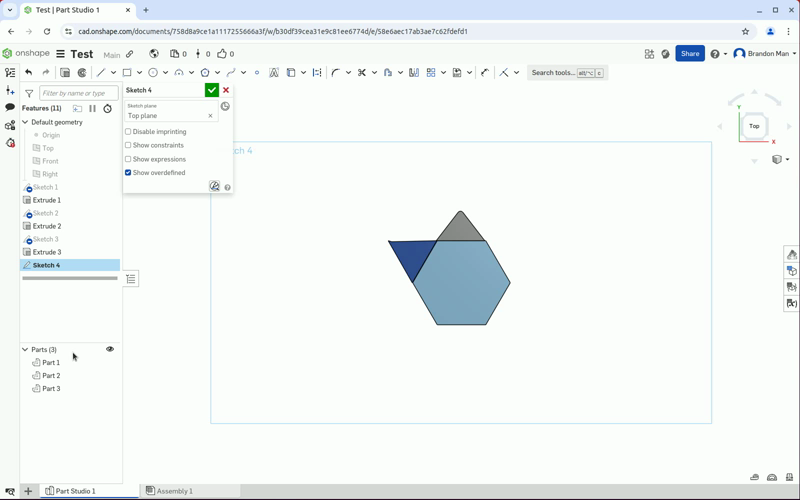
key(y)
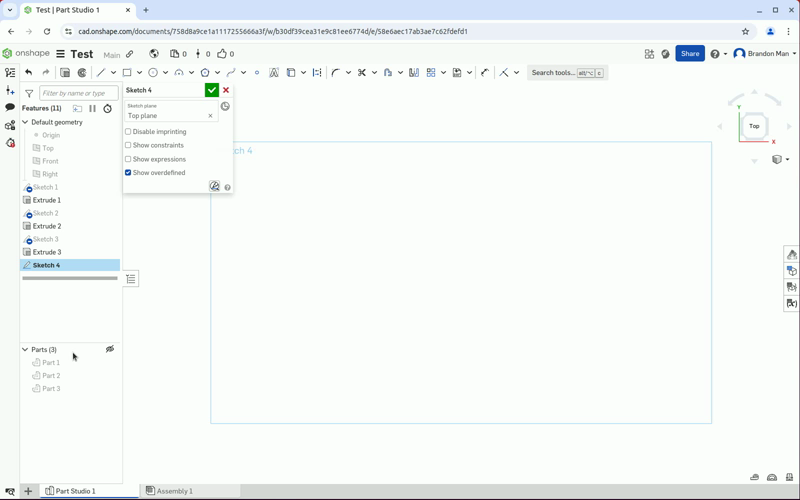
key(l)
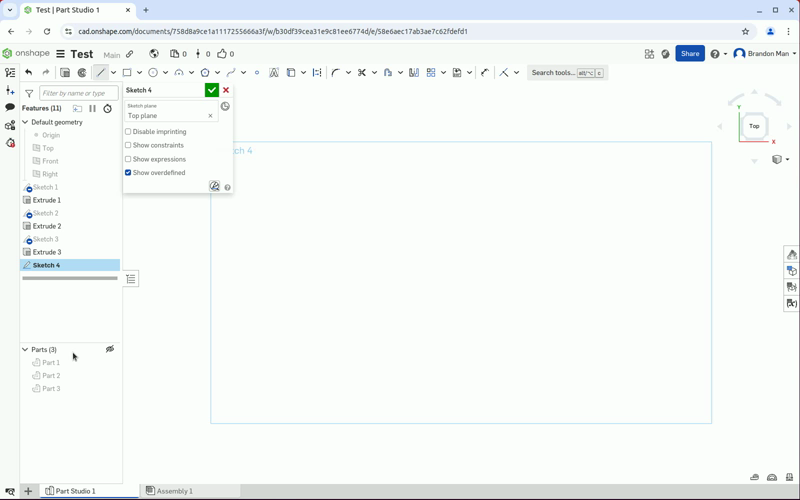
key_down(shift)
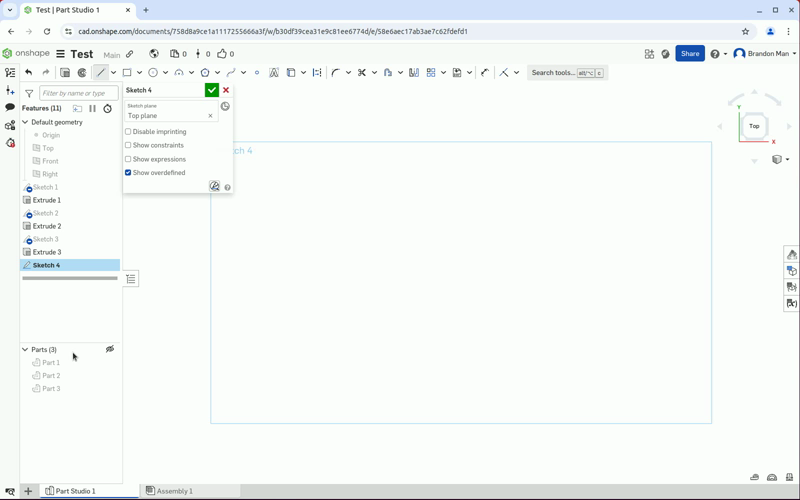
mouse_move(388, 325)
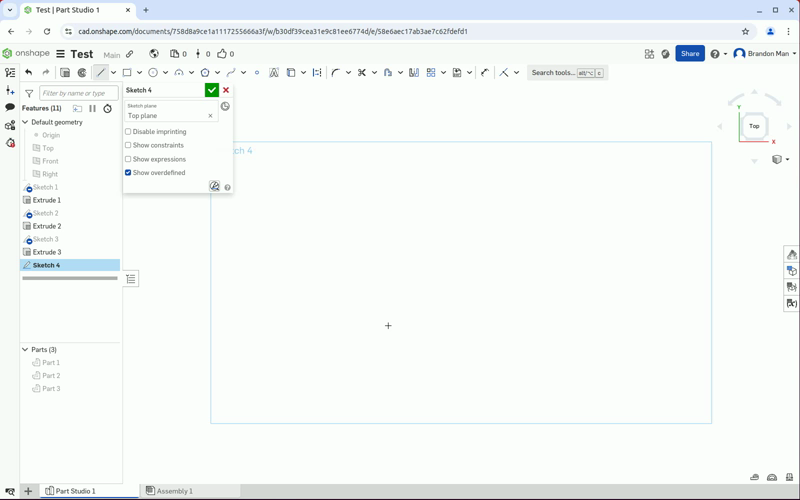
click(388, 325)
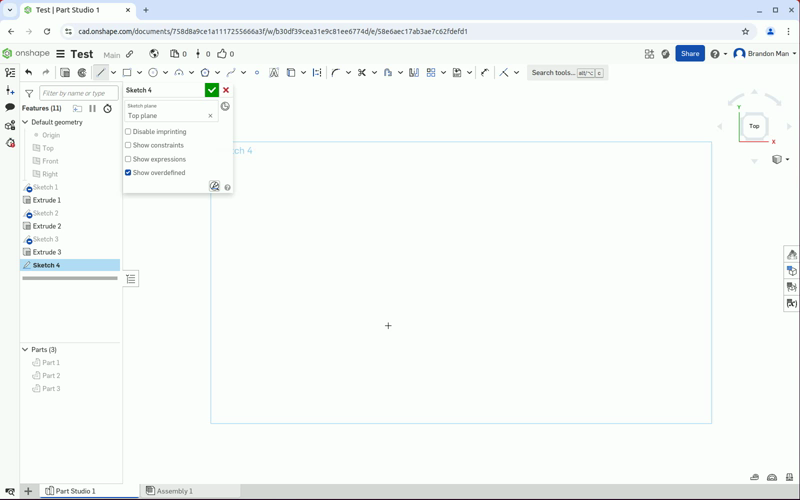
key_up(shift)
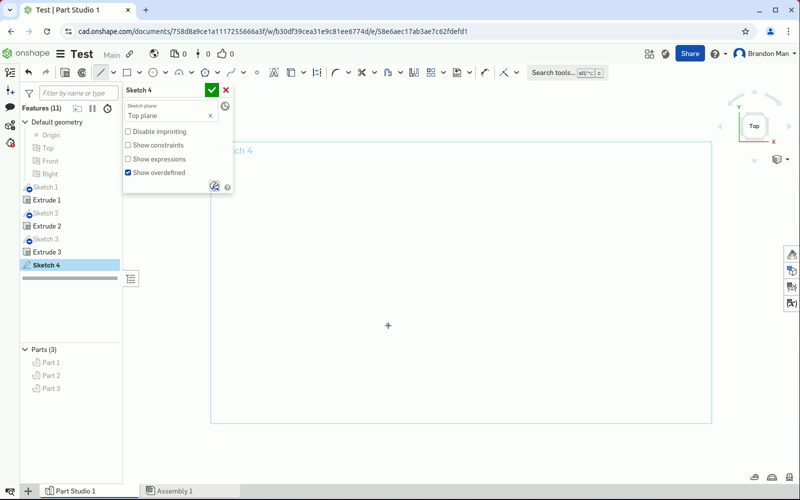
key_down(shift)
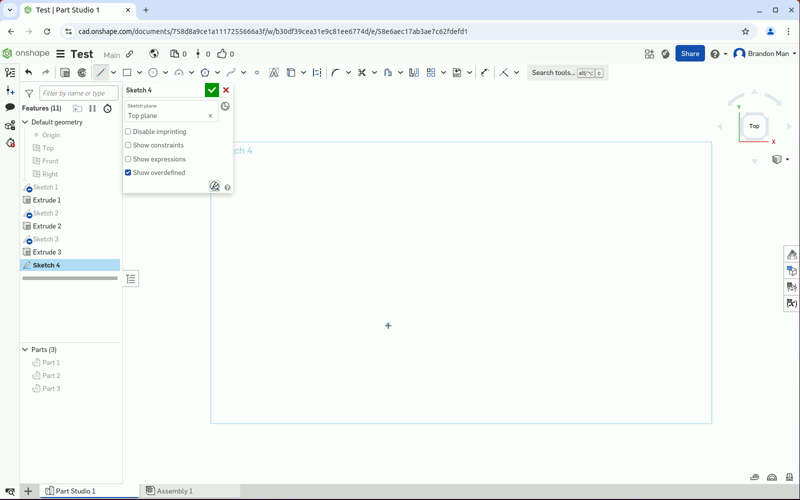
mouse_move(418, 325)
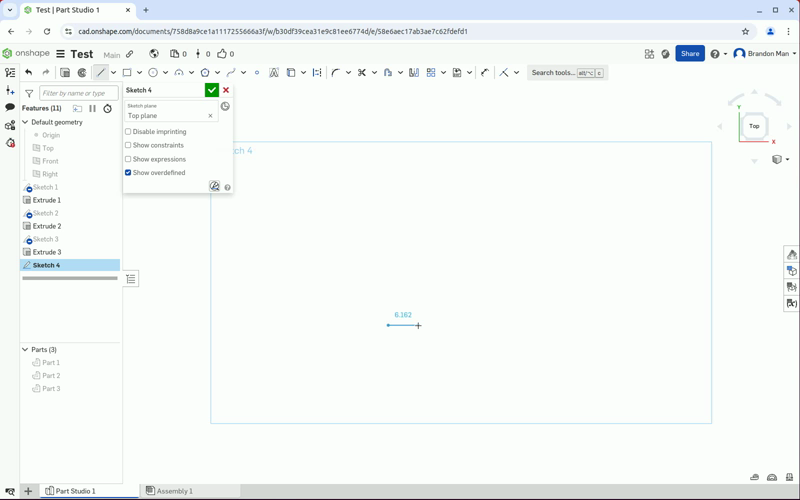
mouse_move(436, 325)
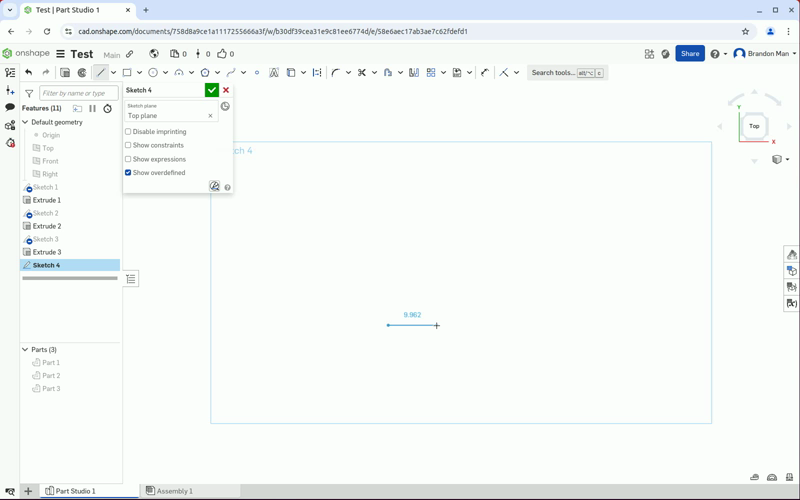
click(436, 325)
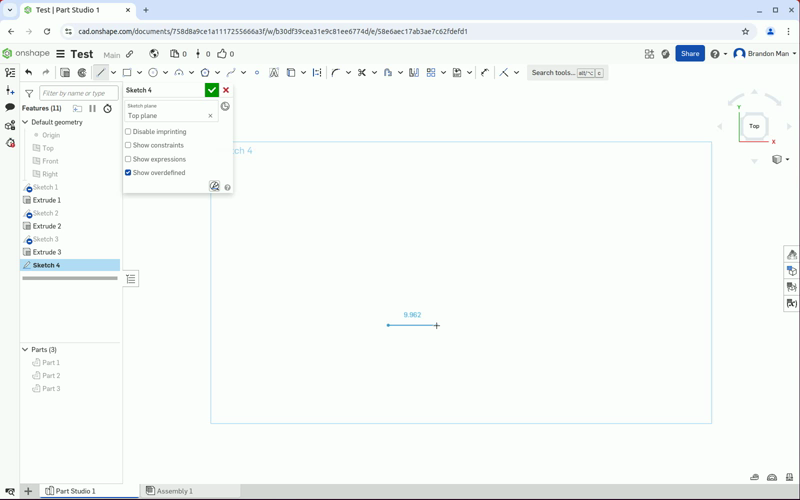
key_up(shift)
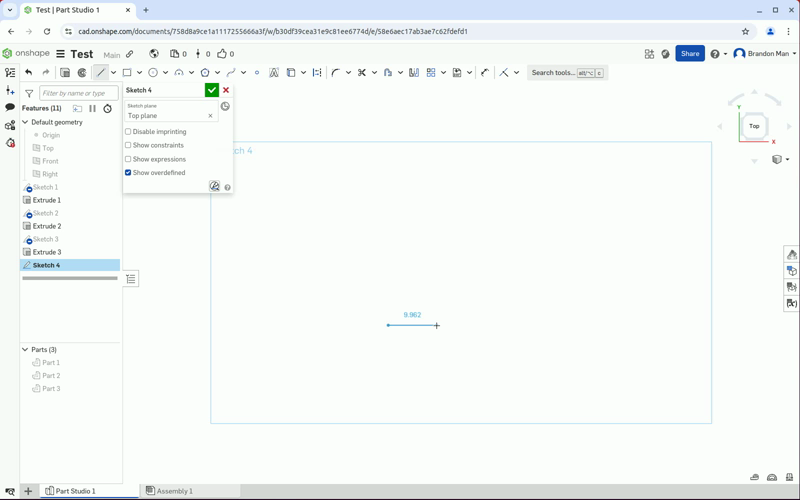
key_down(shift)
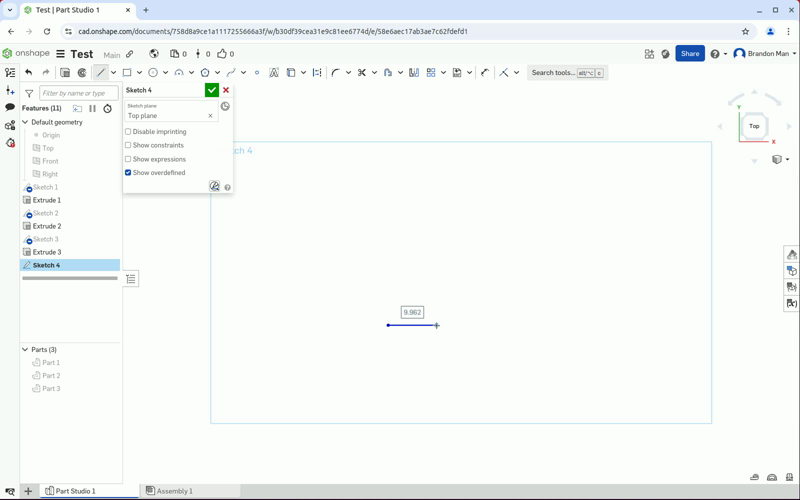
mouse_move(466, 325)
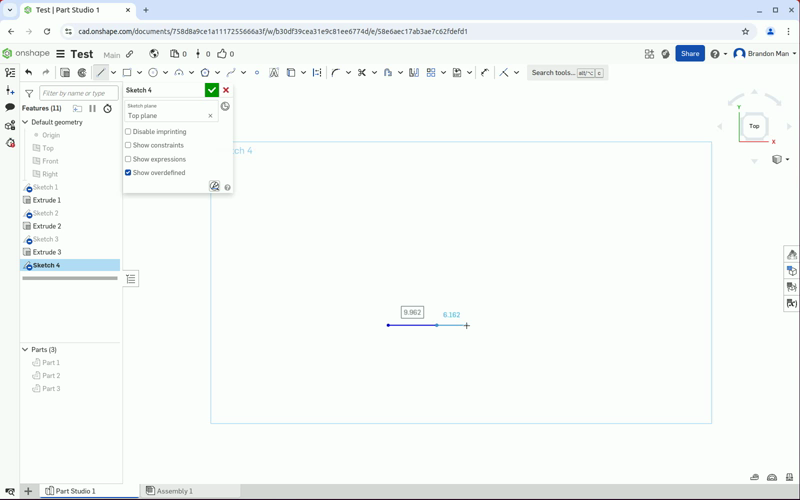
mouse_move(412, 282)
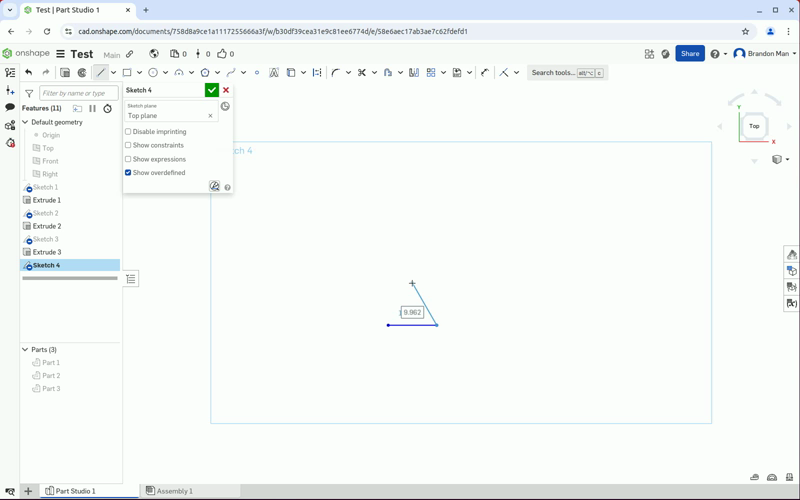
click(412, 282)
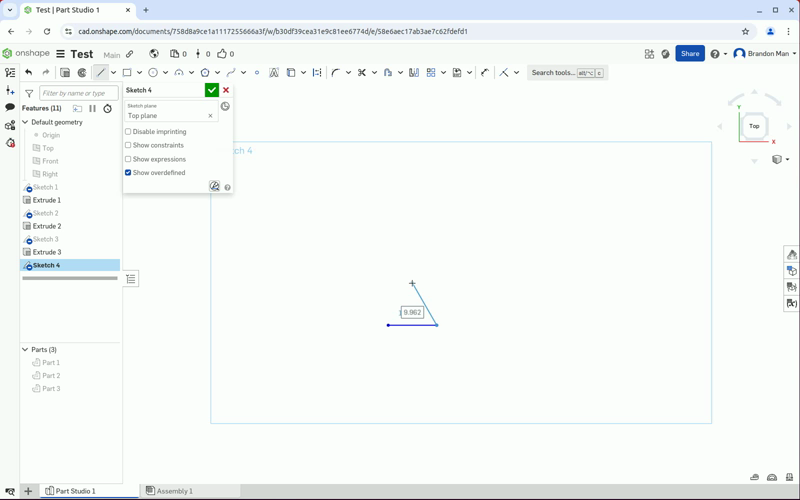
key_up(shift)
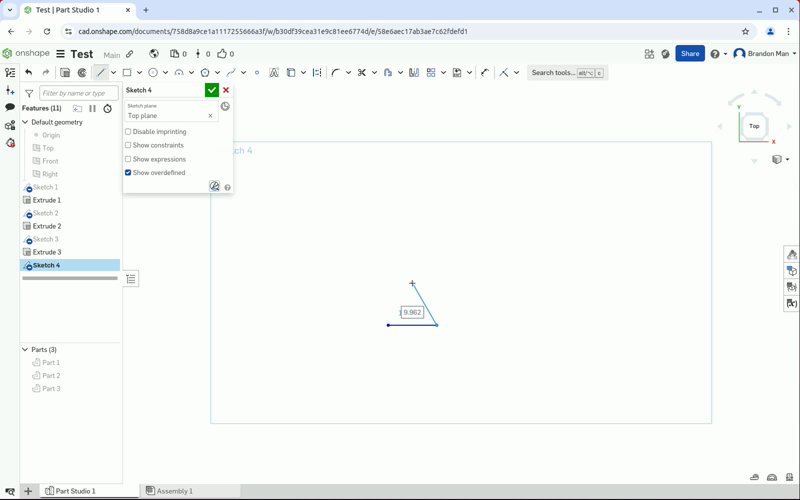
mouse_move(442, 282)
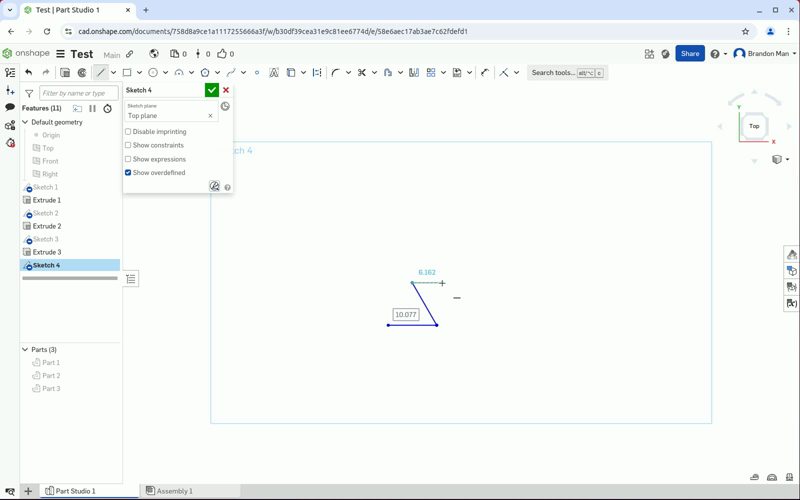
key_down(shift)
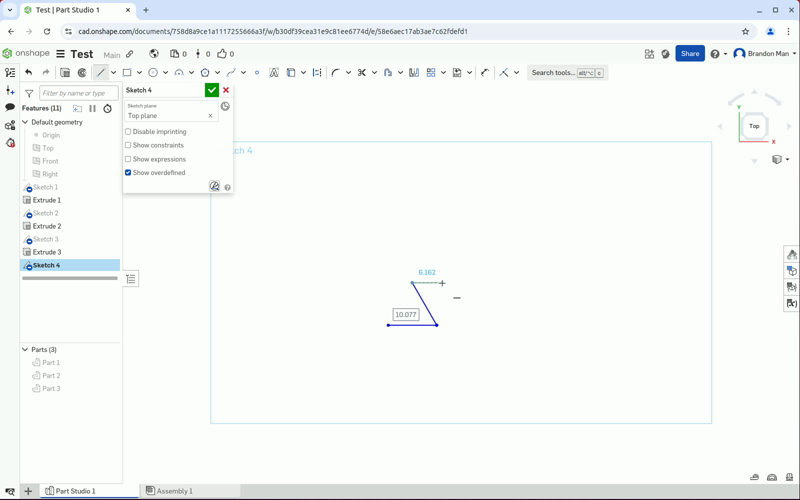
mouse_move(388, 325)
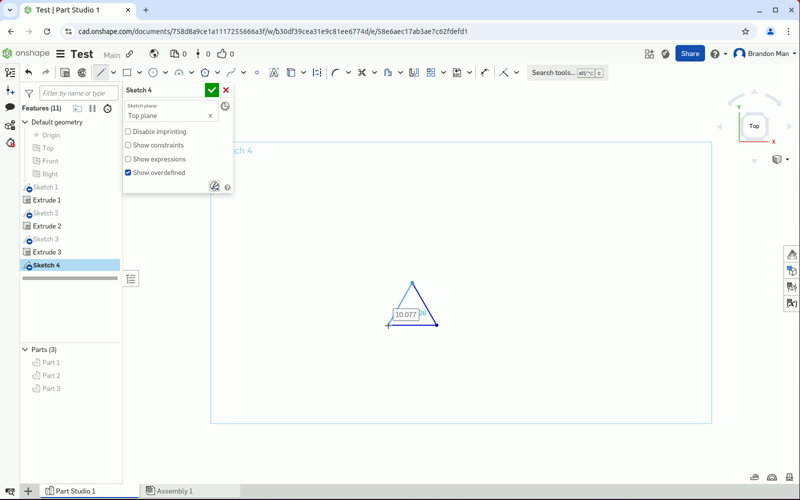
key_up(shift)
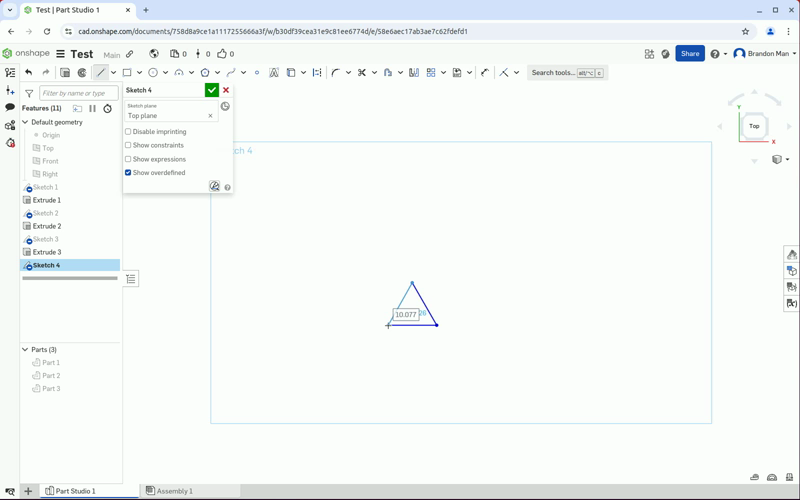
click(388, 325)
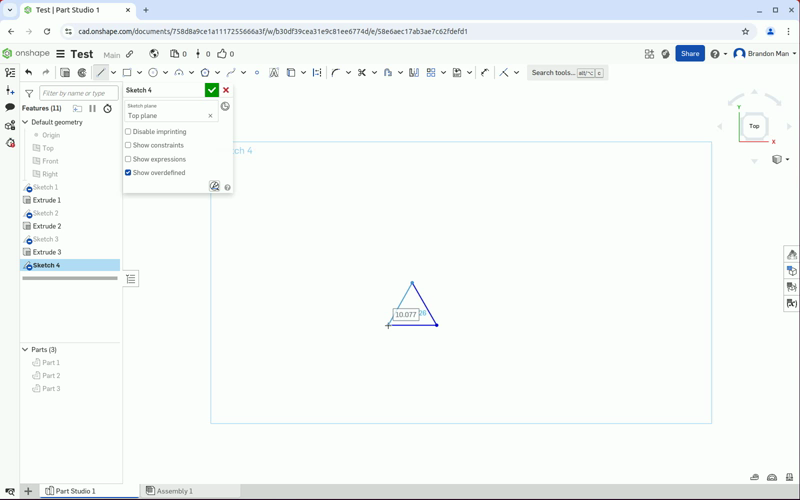
key(esc)
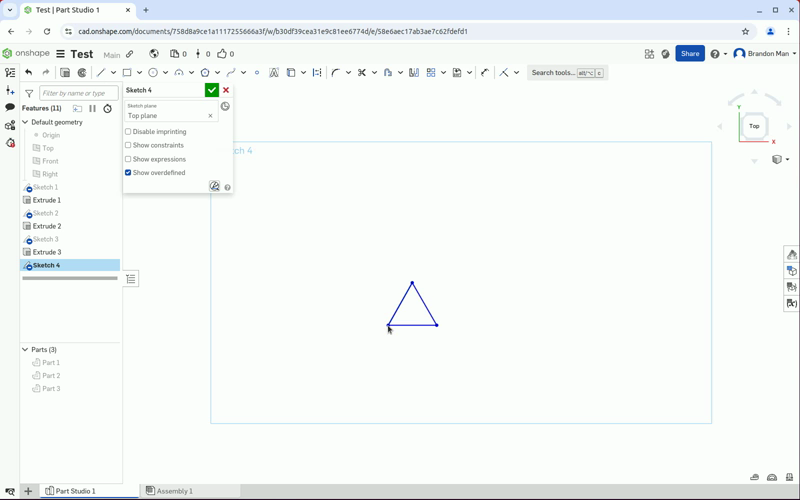
mouse_move(416, 321)
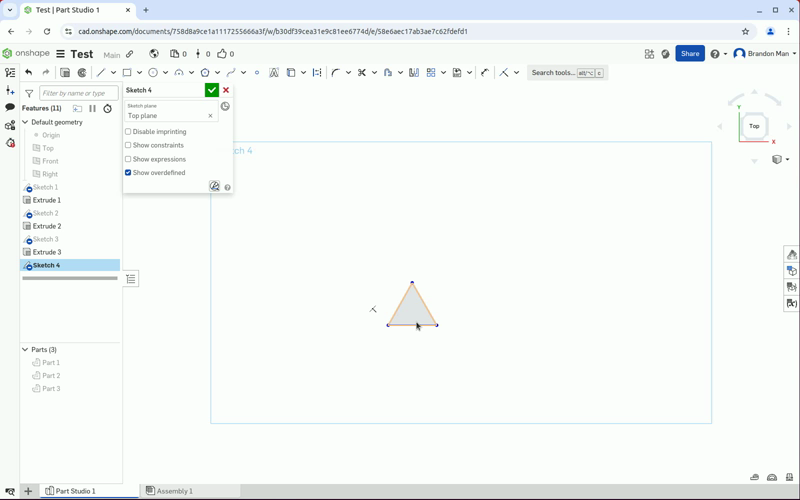
scroll(6)
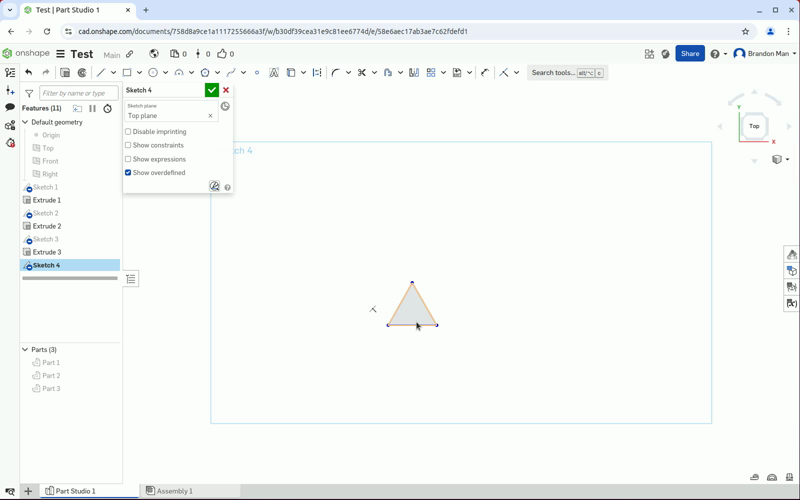
scroll(6)
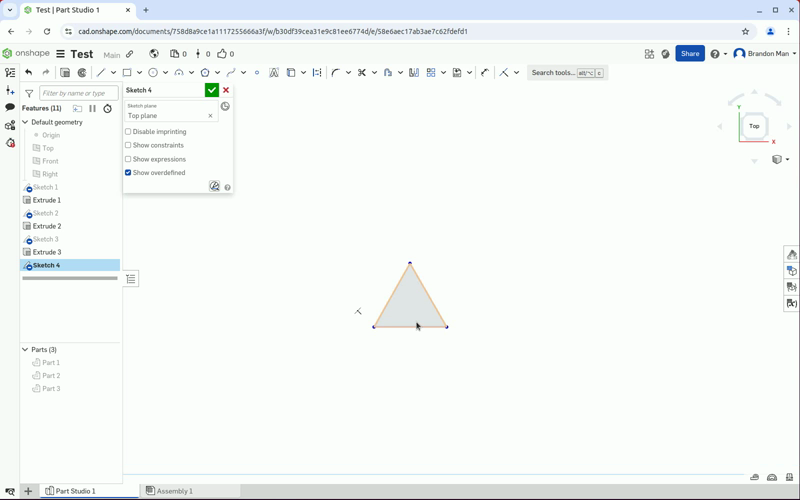
scroll(6)
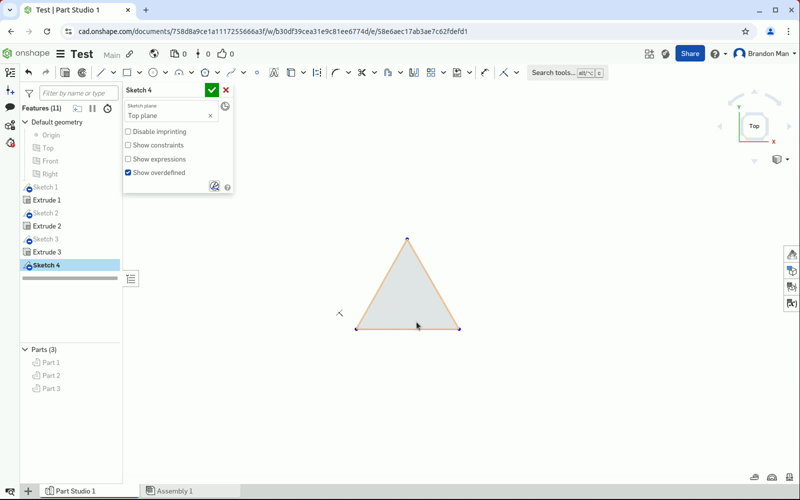
scroll(6)
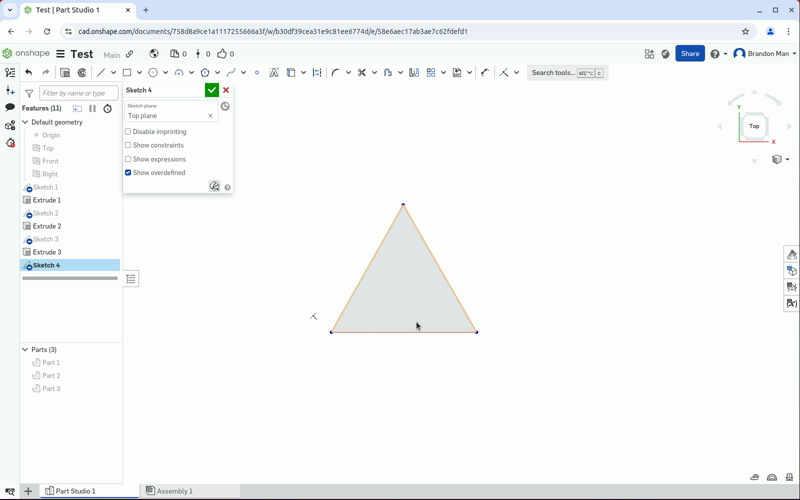
scroll(6)
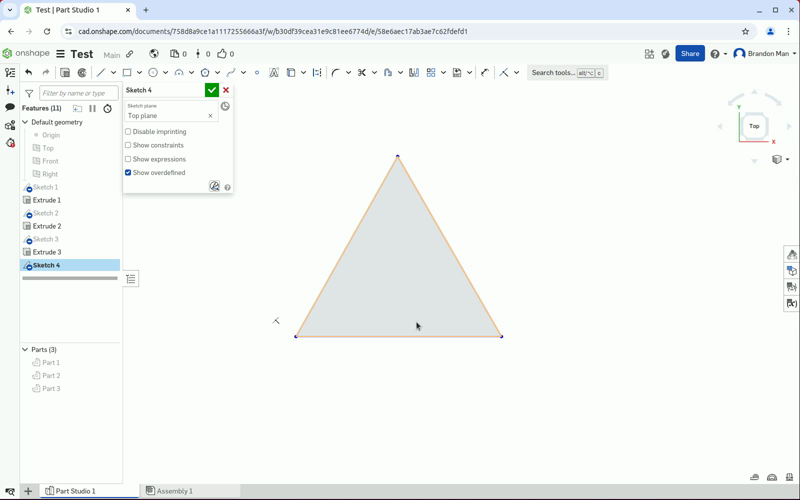
scroll(6)
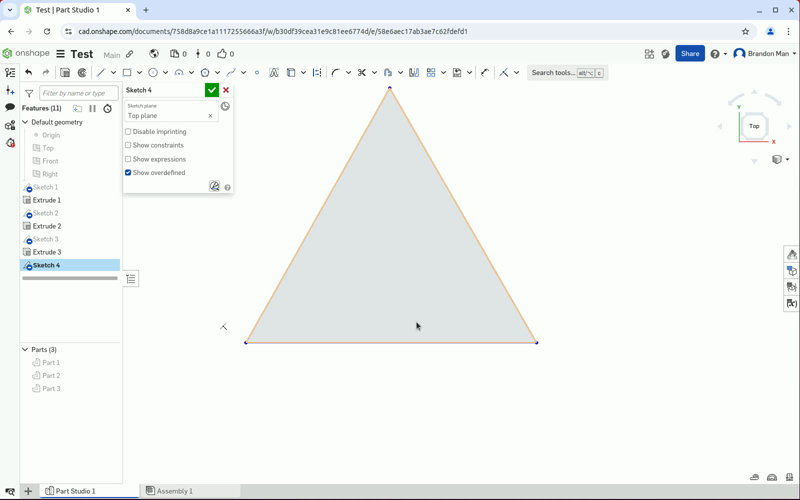
scroll(6)
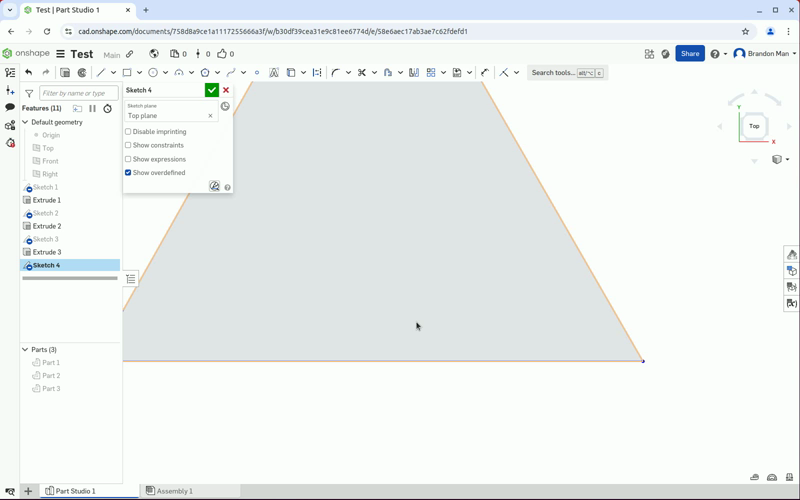
click(416, 321)
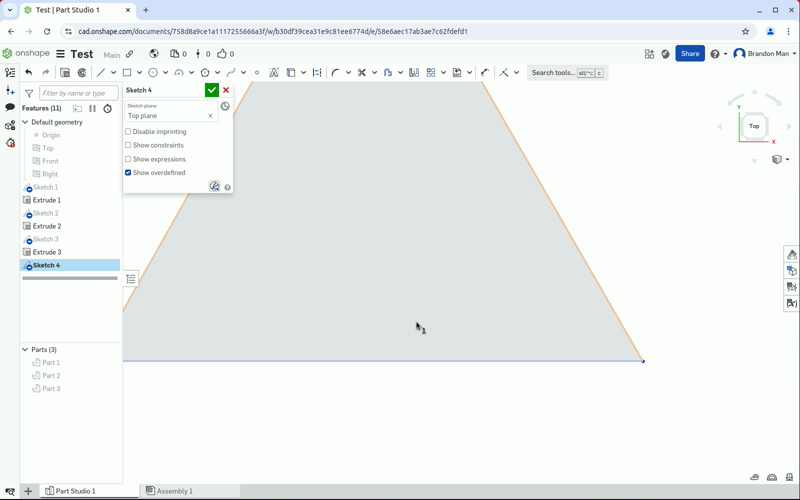
scroll(-6)
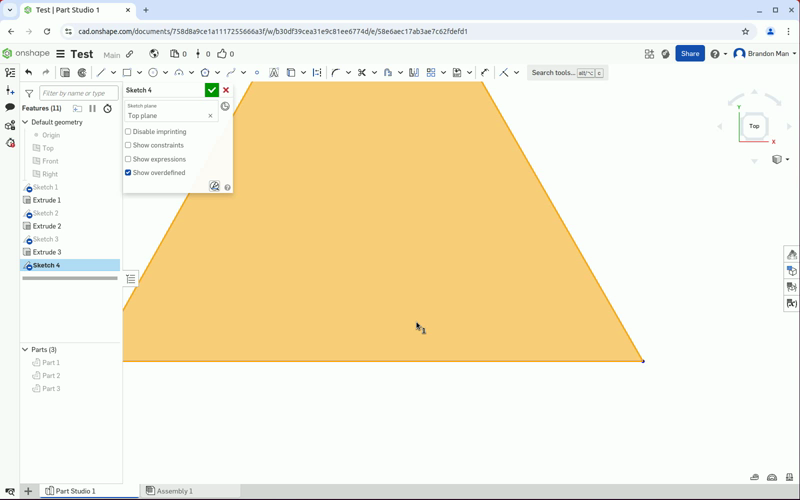
scroll(-6)
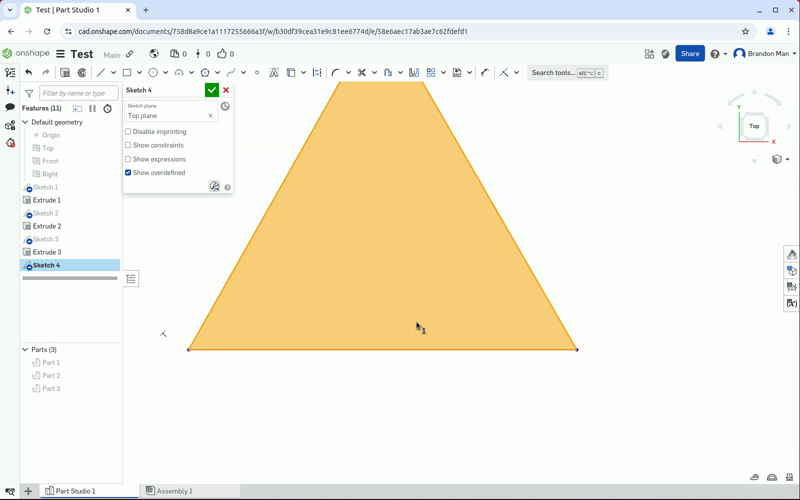
scroll(-6)
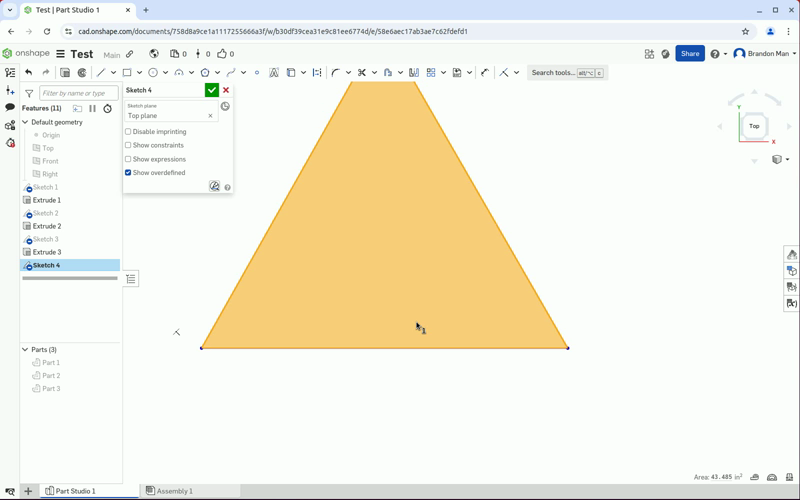
scroll(-6)
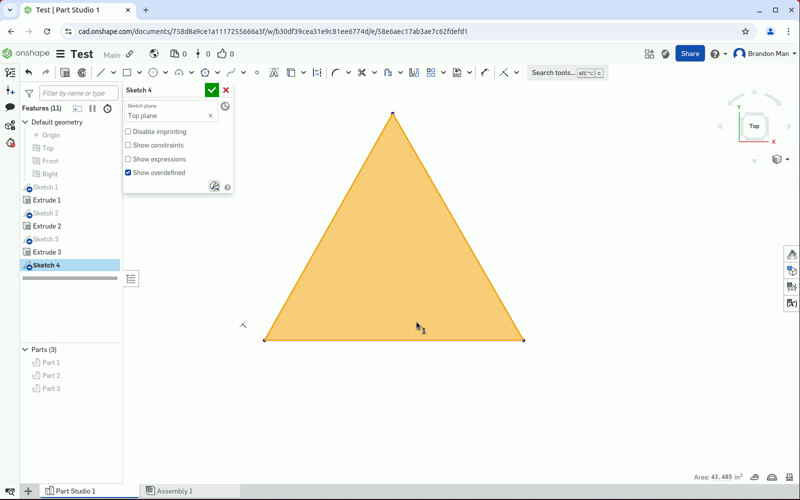
scroll(-6)
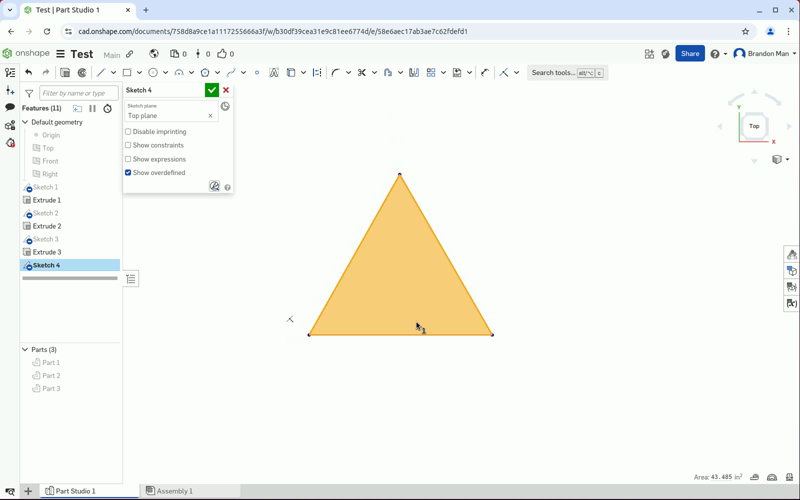
scroll(-6)
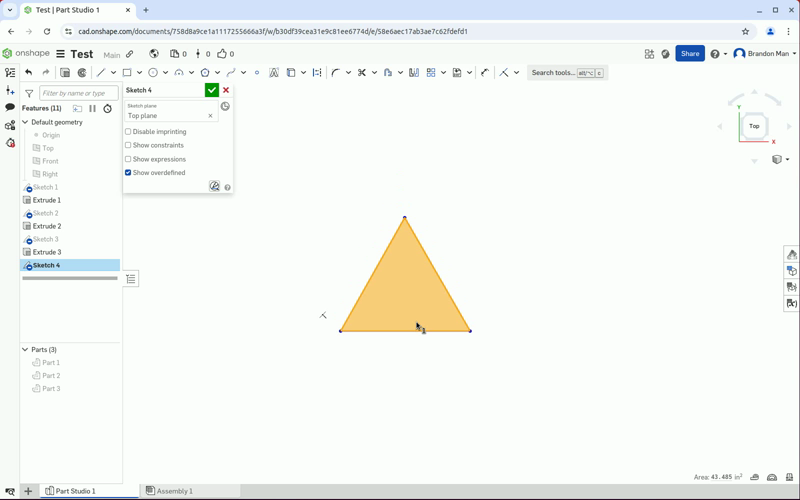
scroll(-6)
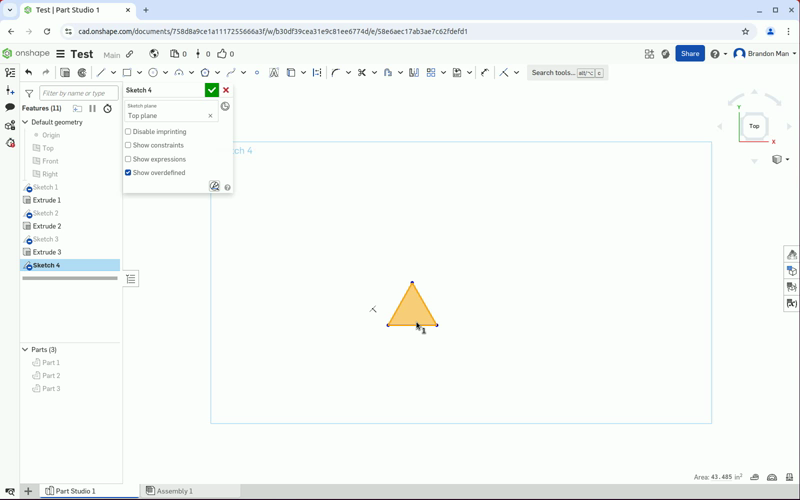
mouse_move(73, 352)
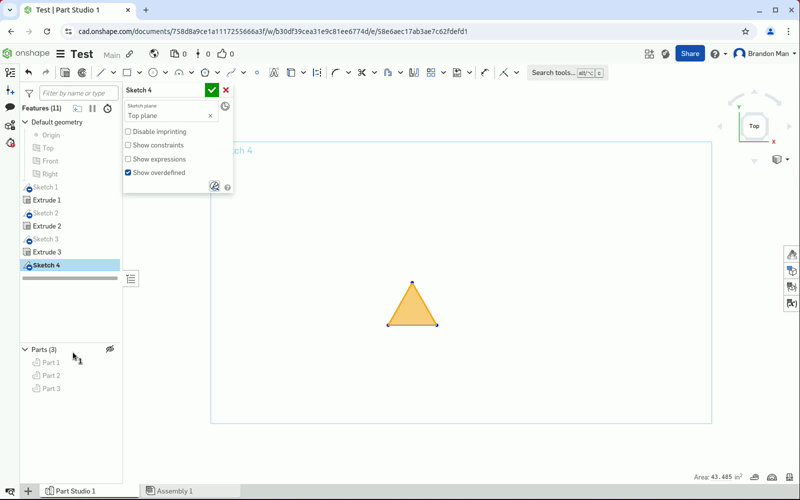
key(shift+y)
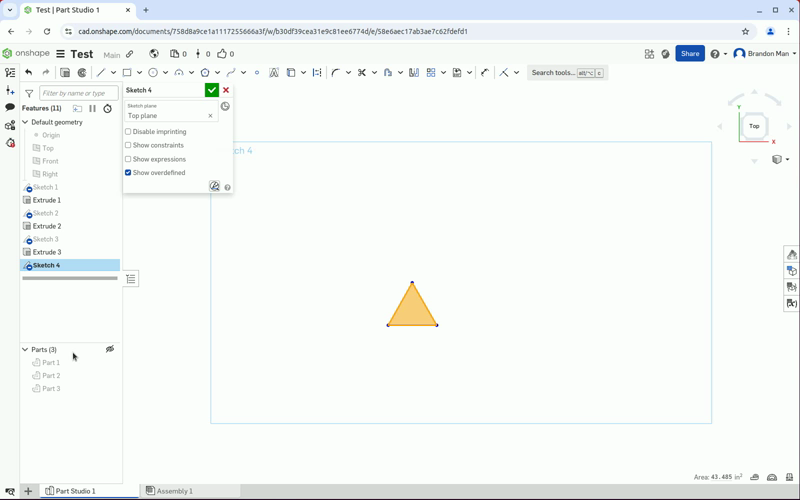
key(shift+e)
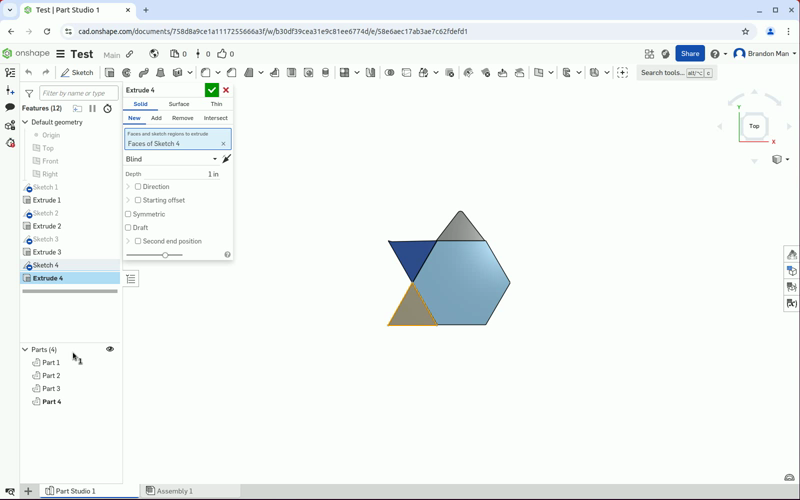
mouse_move(143, 106)
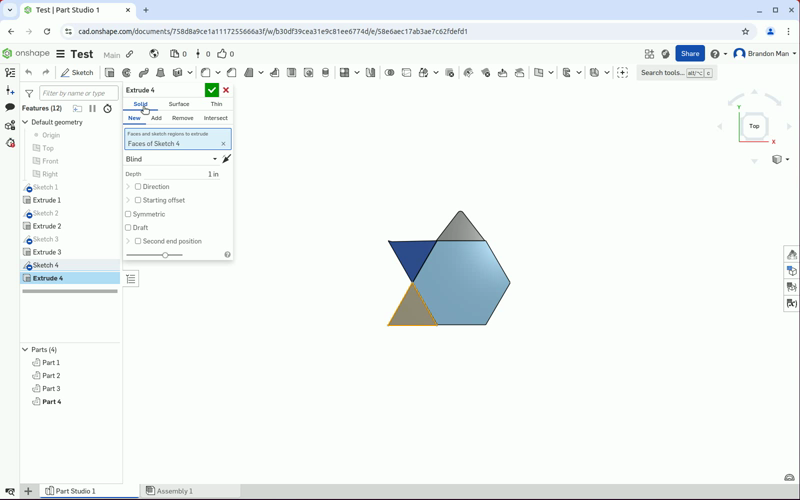
click(143, 106)
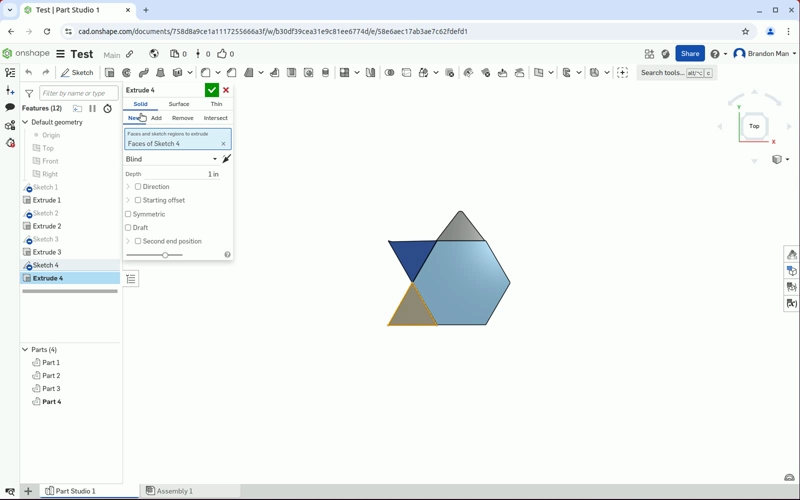
mouse_move(137, 120)
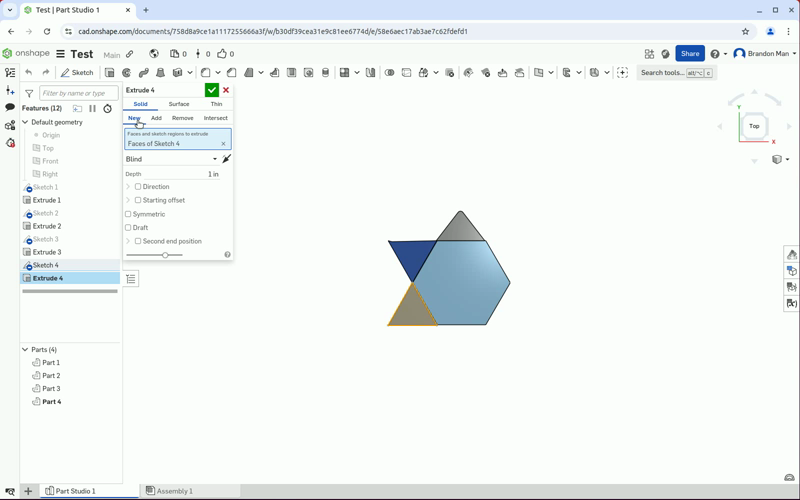
click(137, 120)
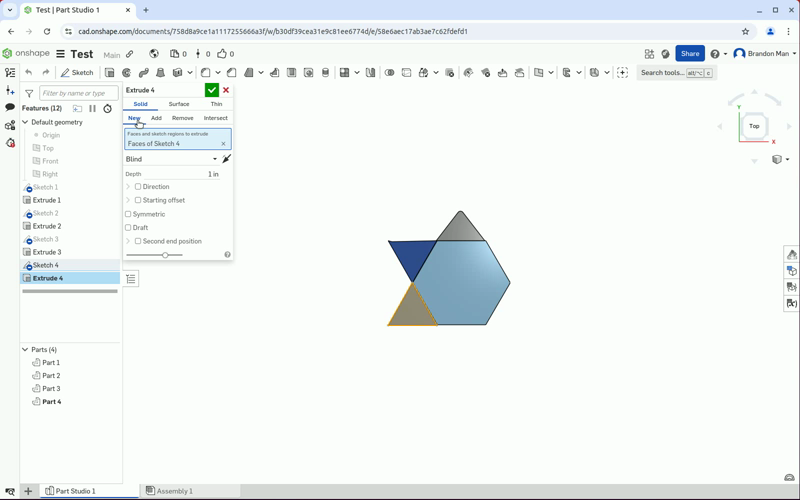
key(tab, 4)
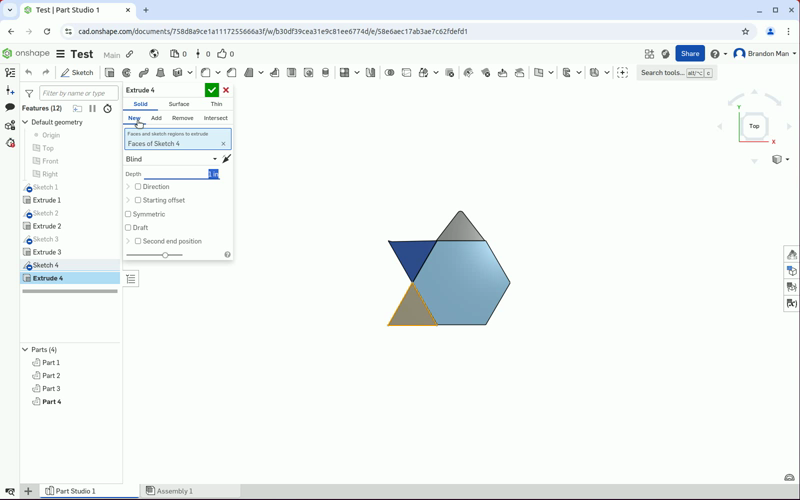
text(3.129)
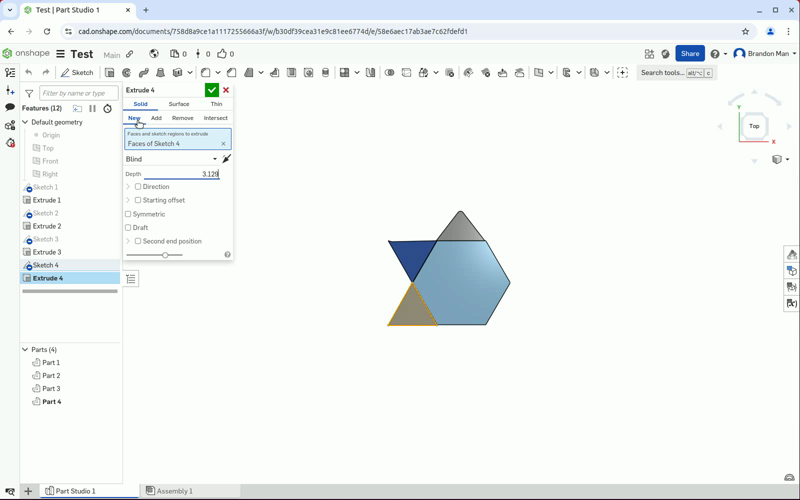
key(enter)
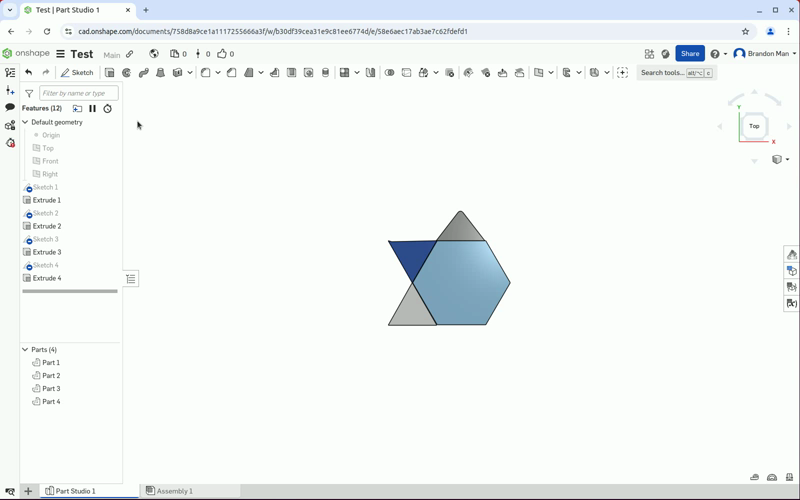
key(shift+h)
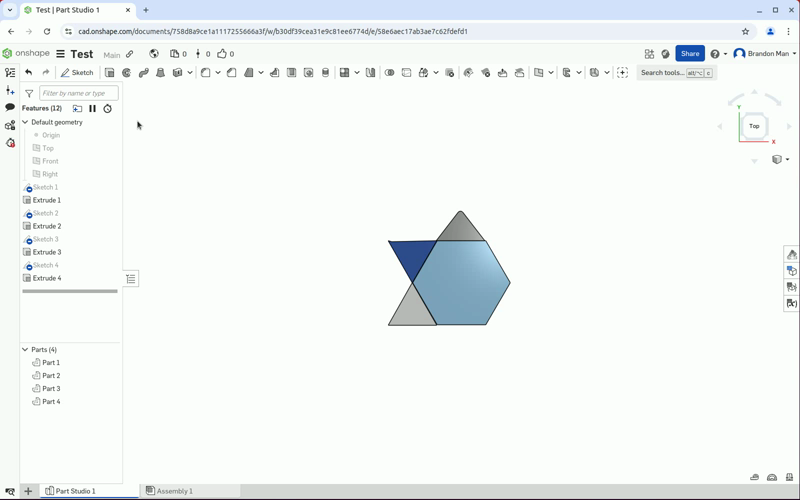
key(shift+h)
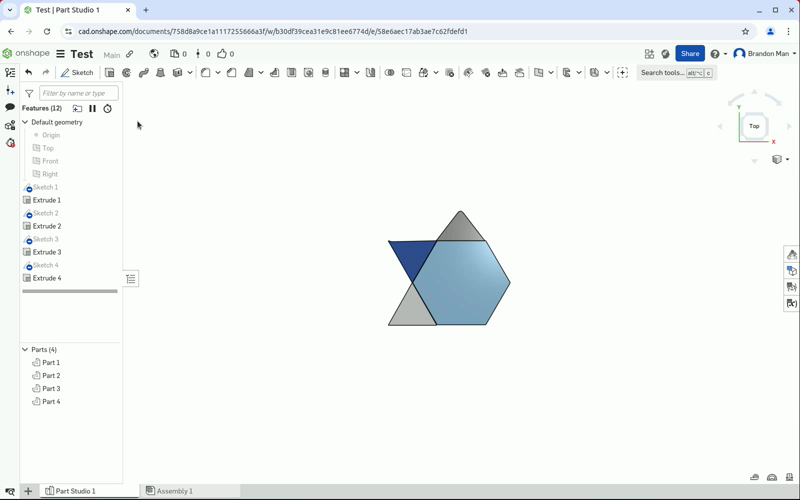
mouse_move(73, 189)
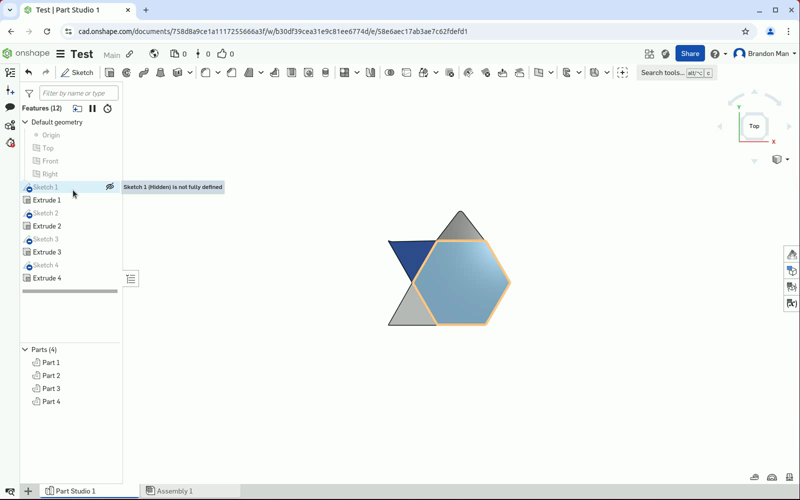
click(73, 189)
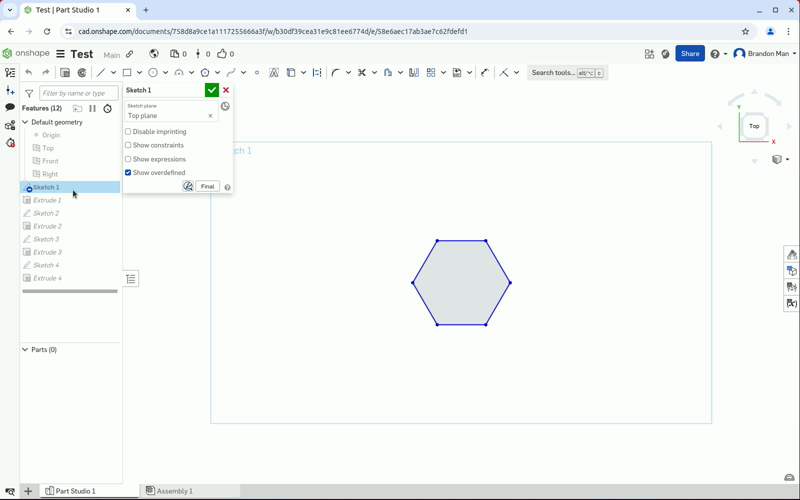
mouse_move(229, 92)
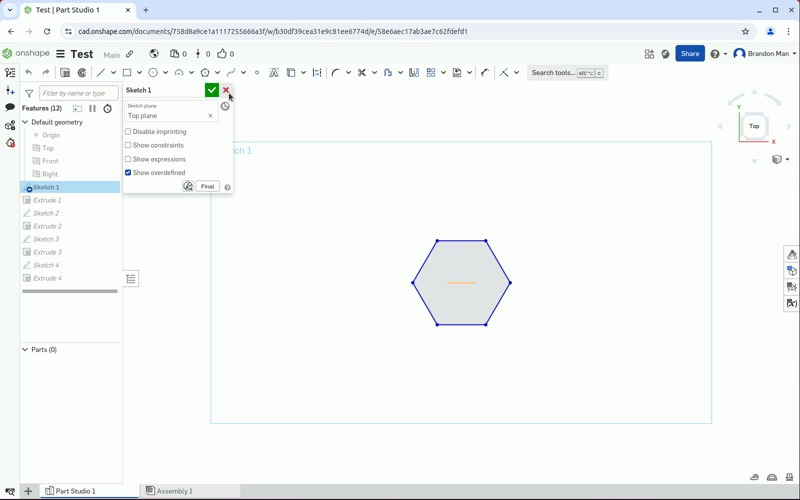
click(229, 92)
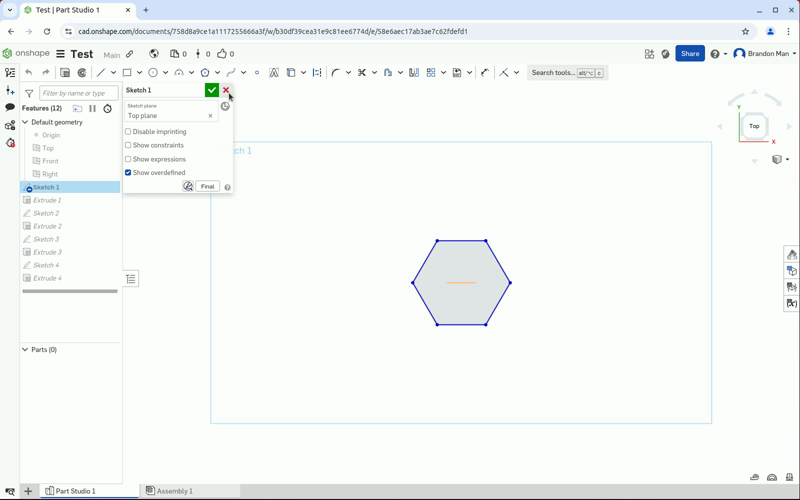
key(shift+s)
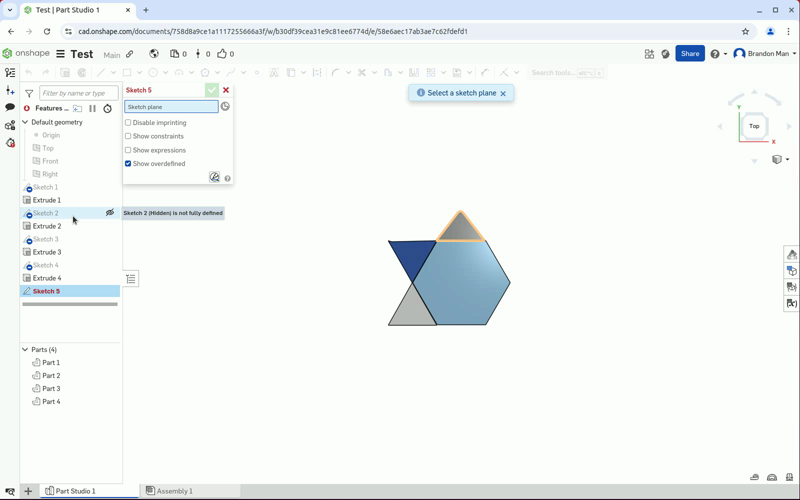
scroll(3)
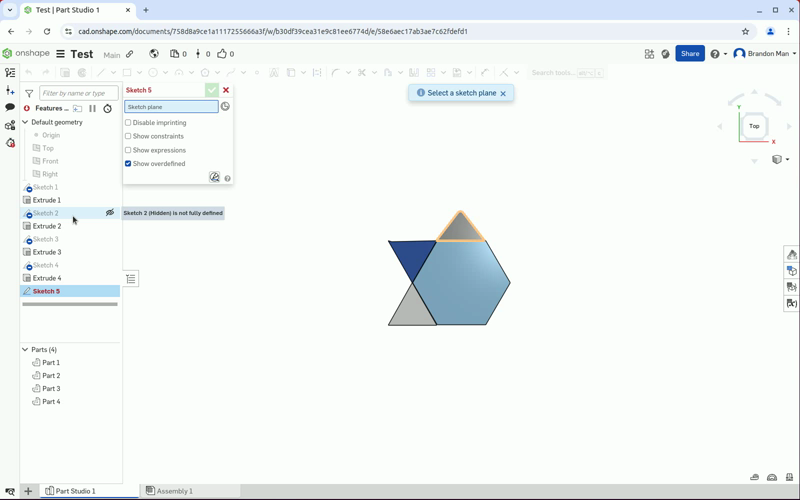
mouse_move(73, 150)
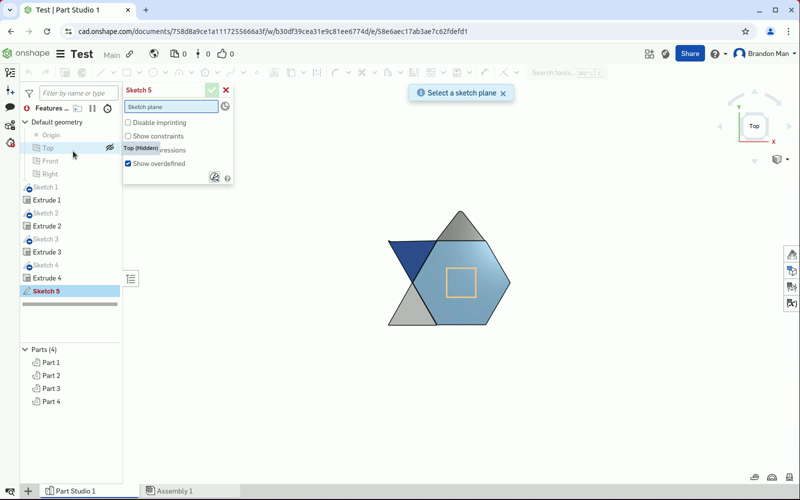
click(73, 150)
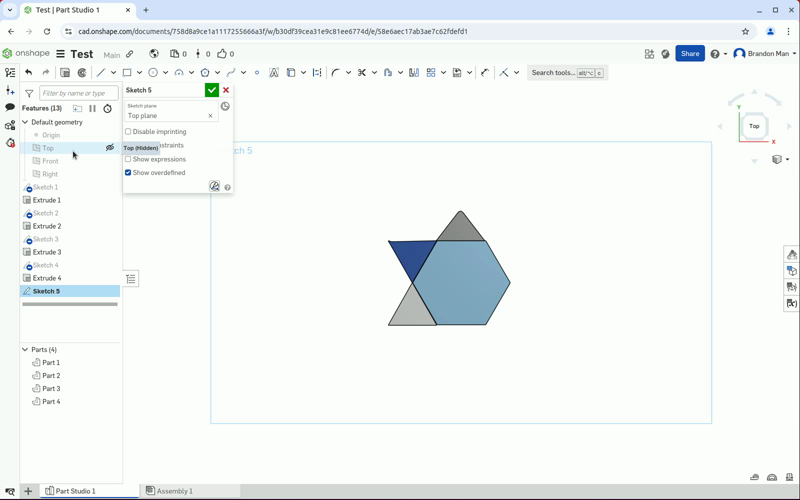
mouse_move(73, 352)
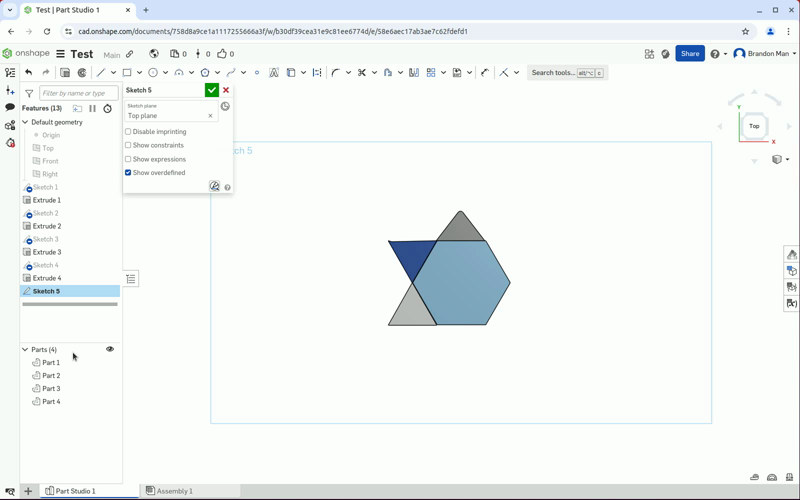
key(y)
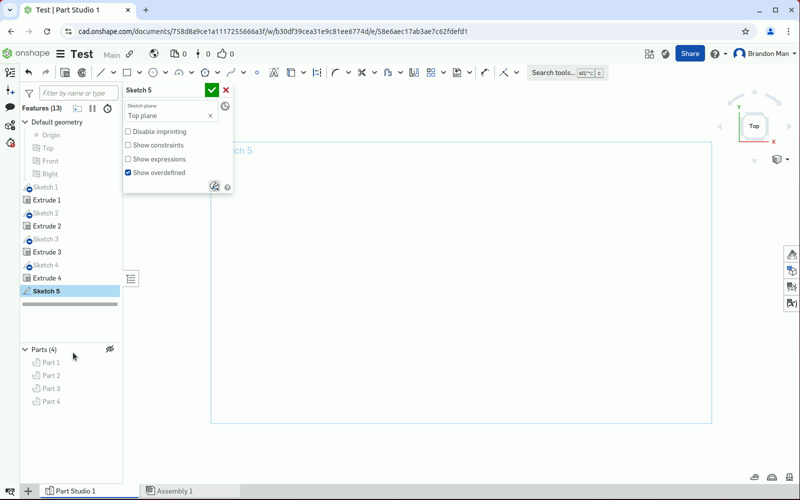
key(l)
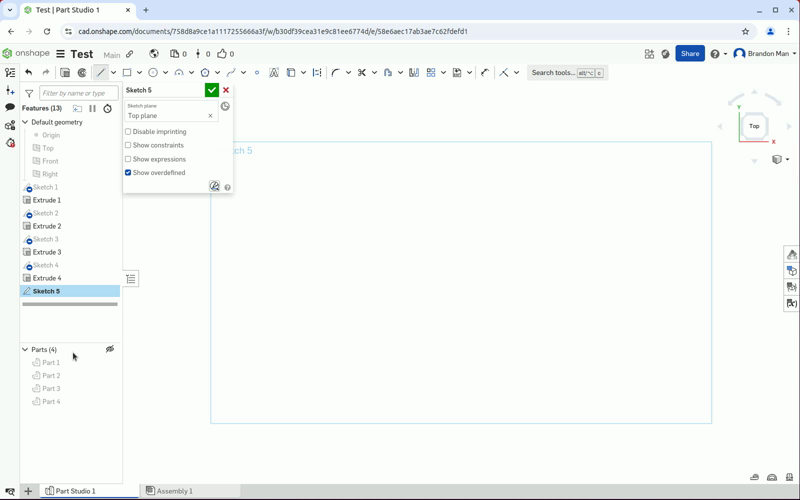
key_down(shift)
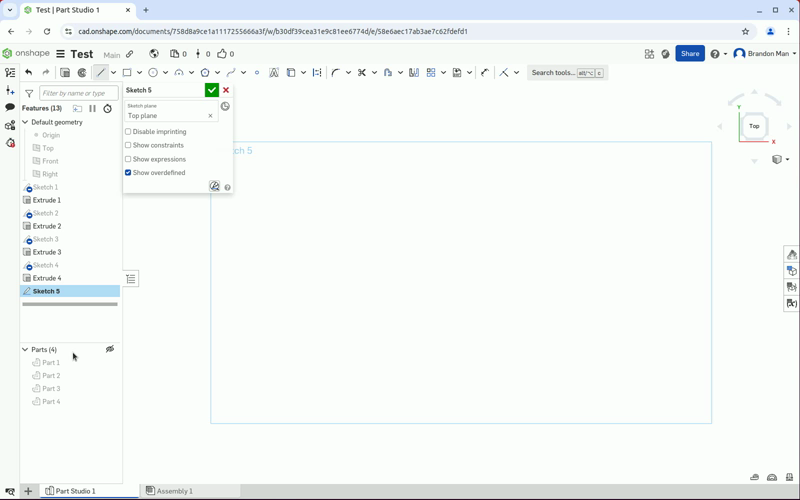
mouse_move(436, 325)
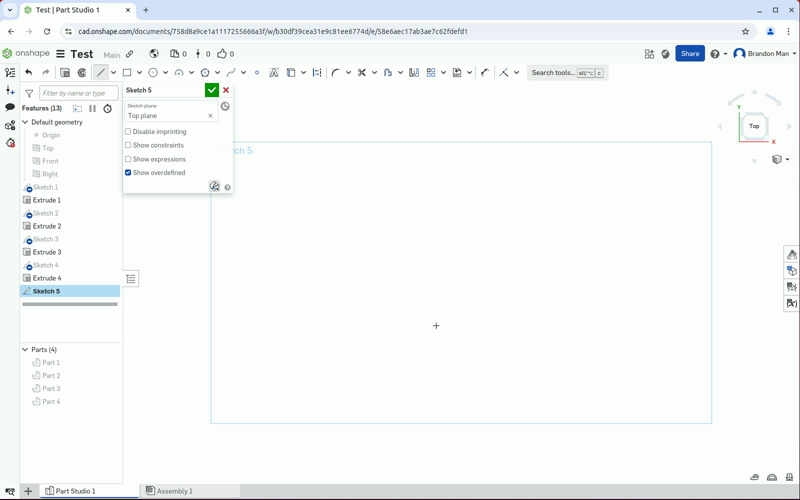
click(436, 325)
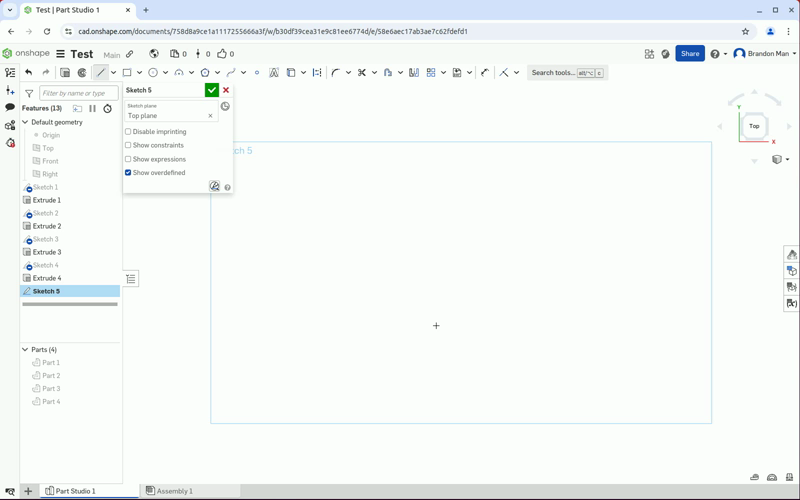
key_up(shift)
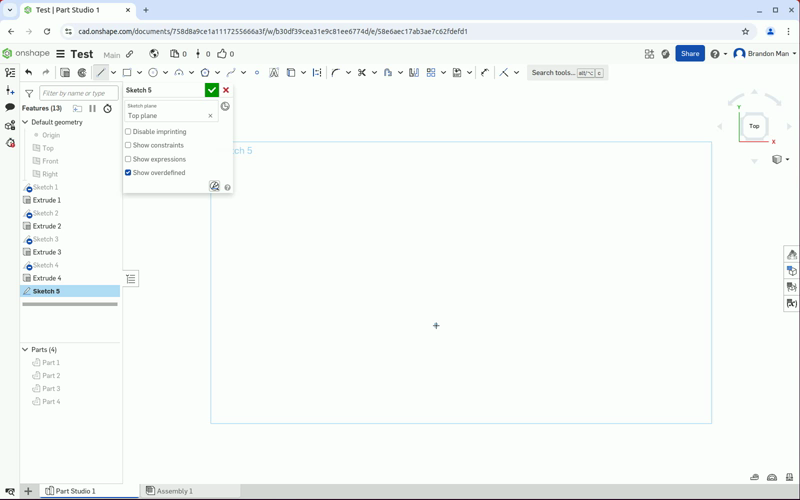
key_down(shift)
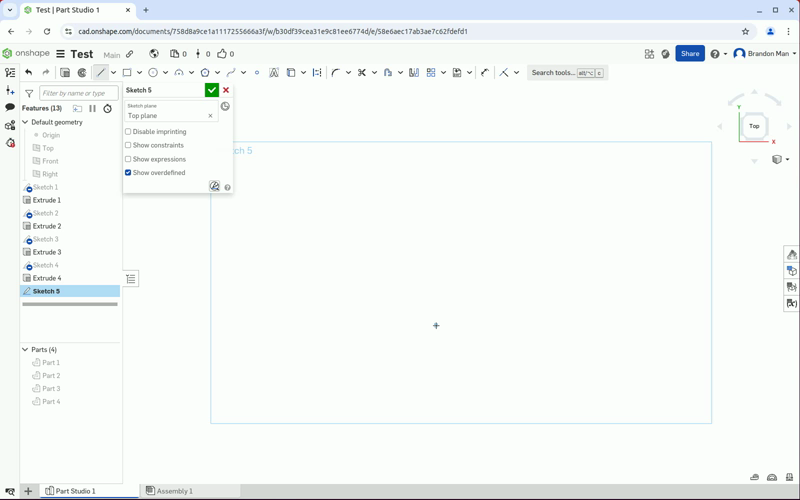
mouse_move(466, 325)
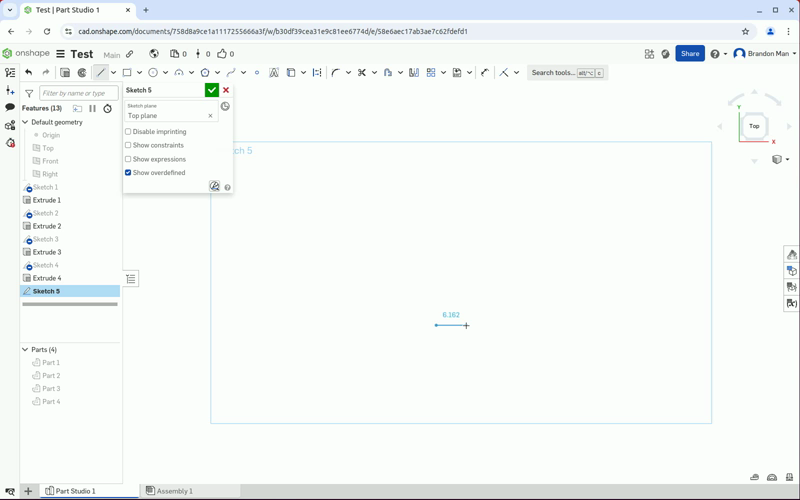
mouse_move(460, 356)
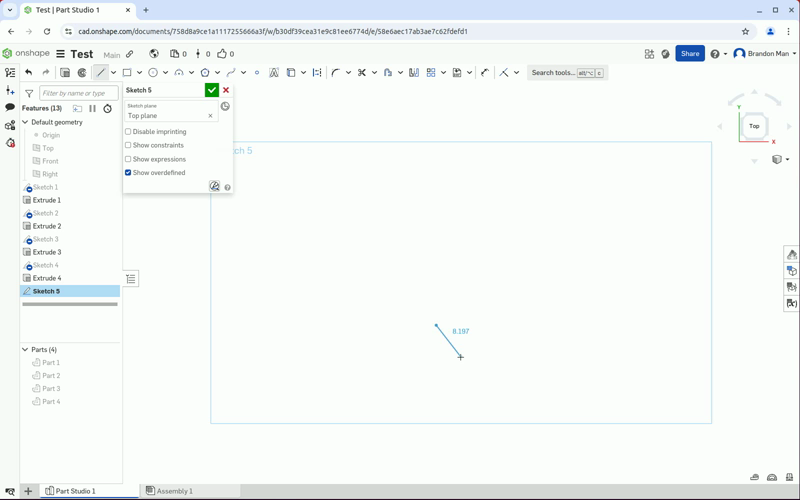
click(460, 356)
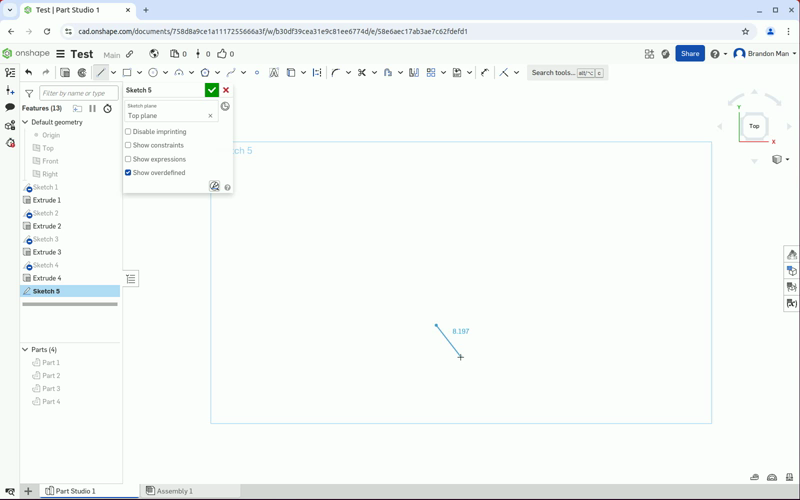
key_up(shift)
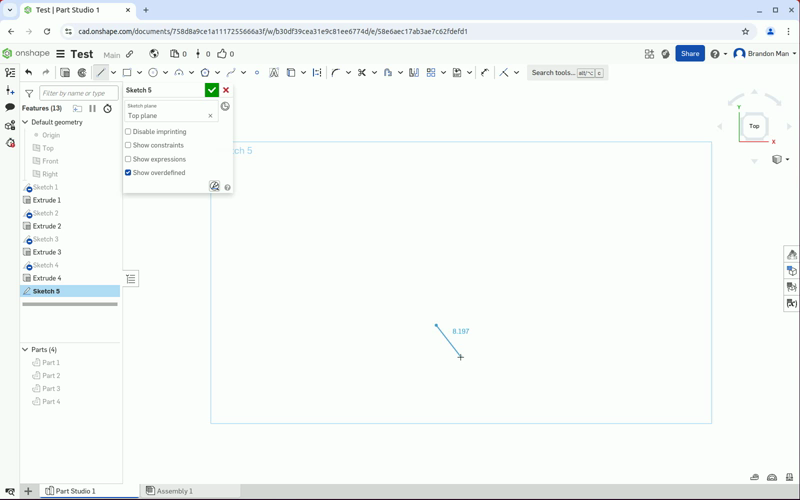
key_down(shift)
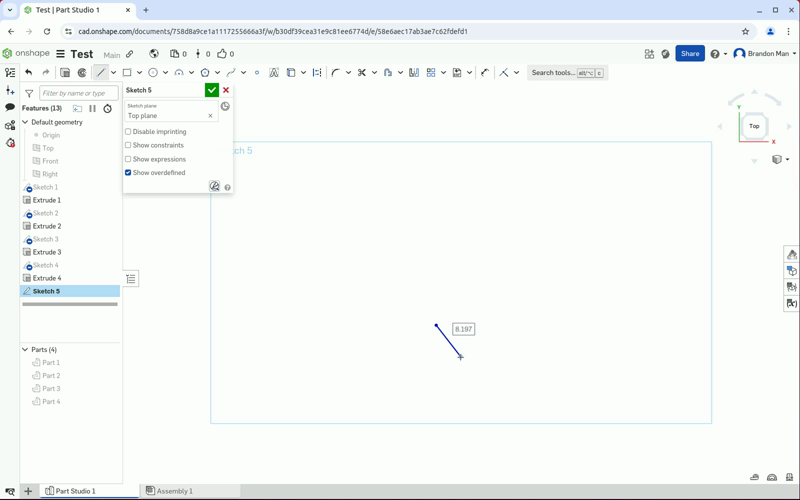
mouse_move(490, 356)
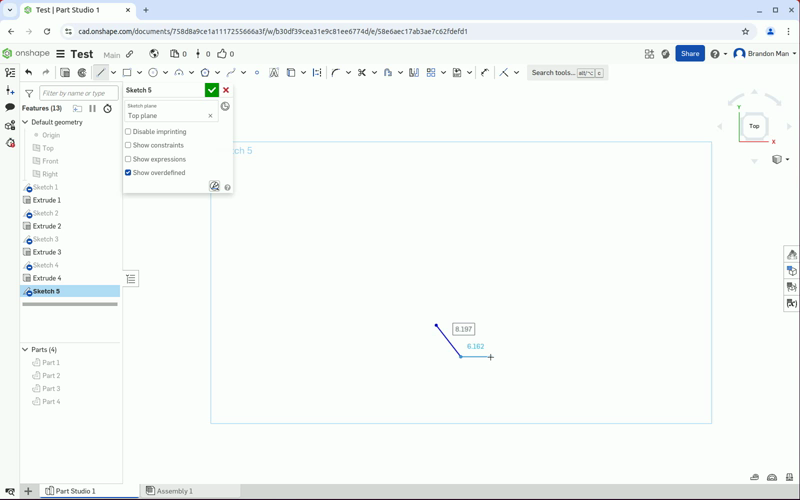
mouse_move(484, 325)
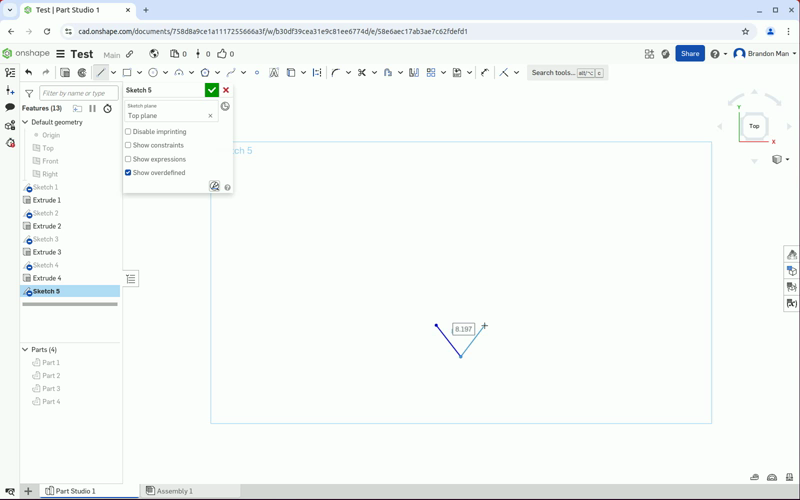
click(484, 325)
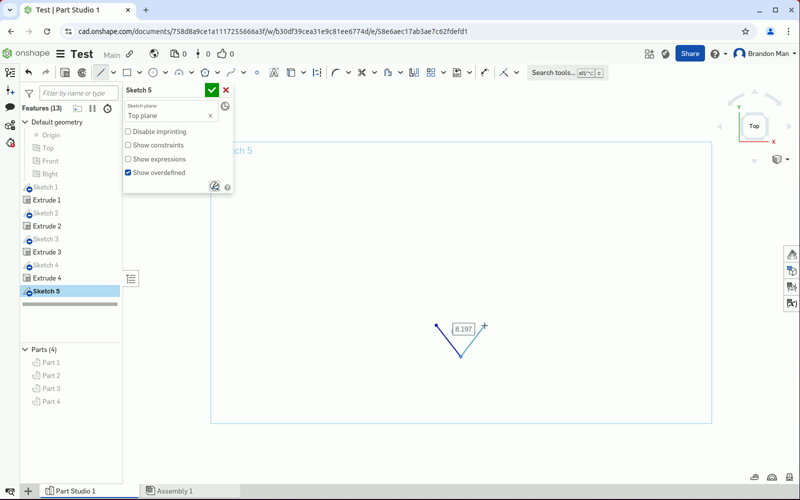
key_up(shift)
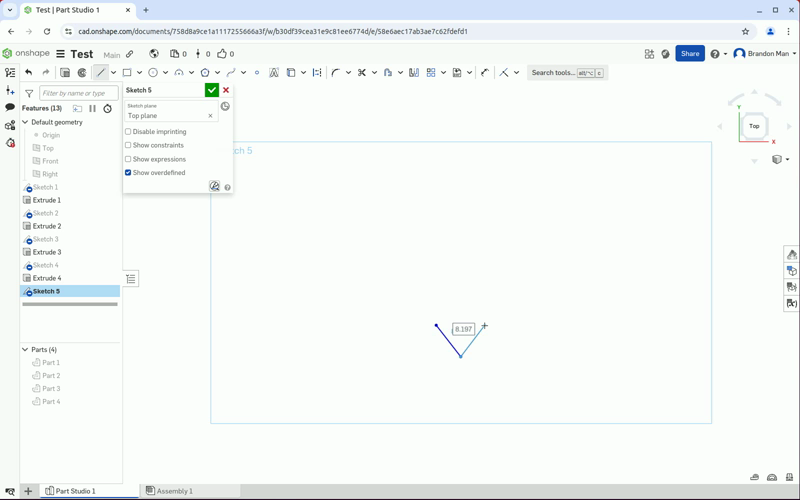
mouse_move(514, 325)
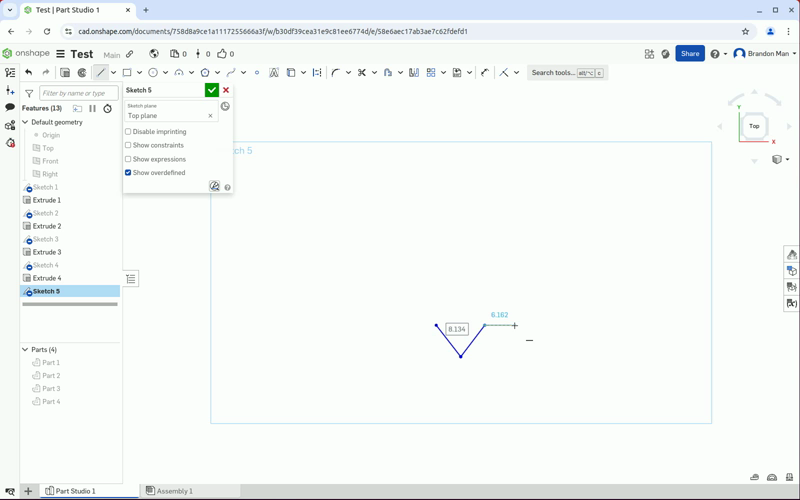
key_down(shift)
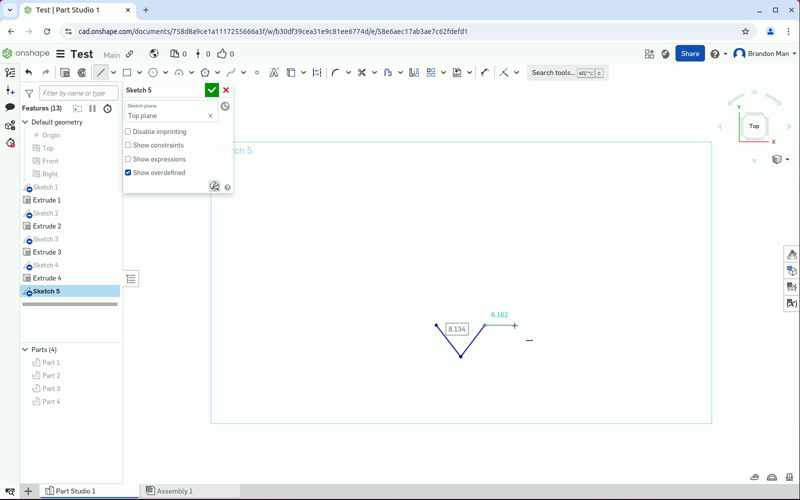
mouse_move(436, 325)
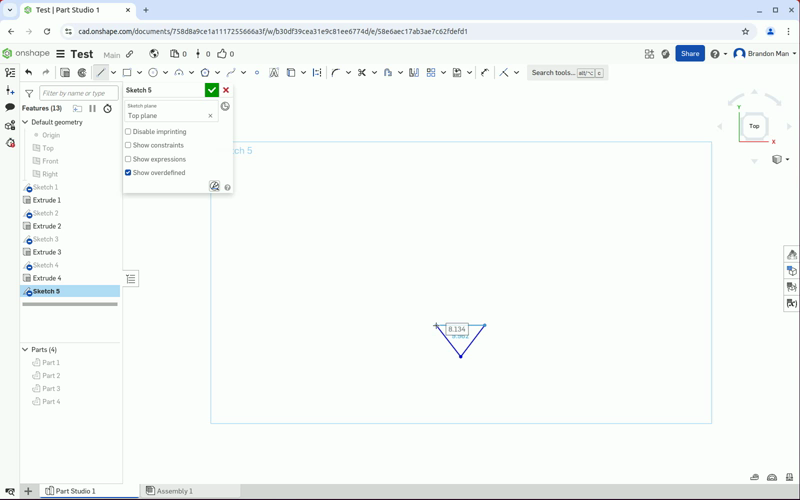
key_up(shift)
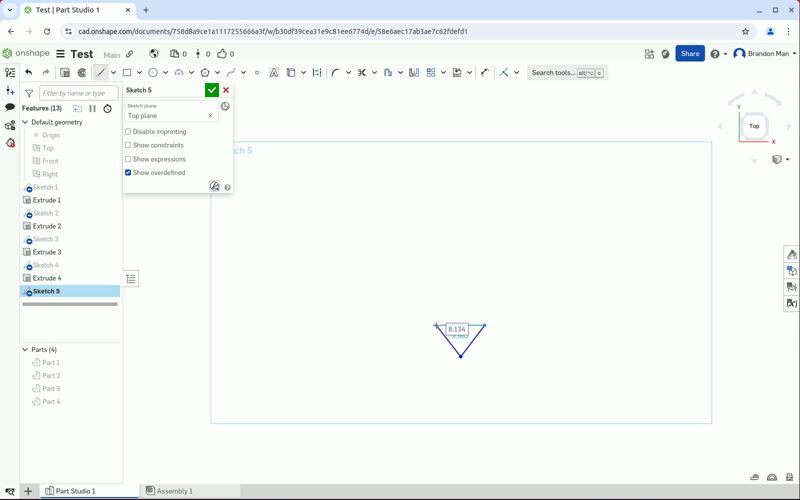
click(436, 325)
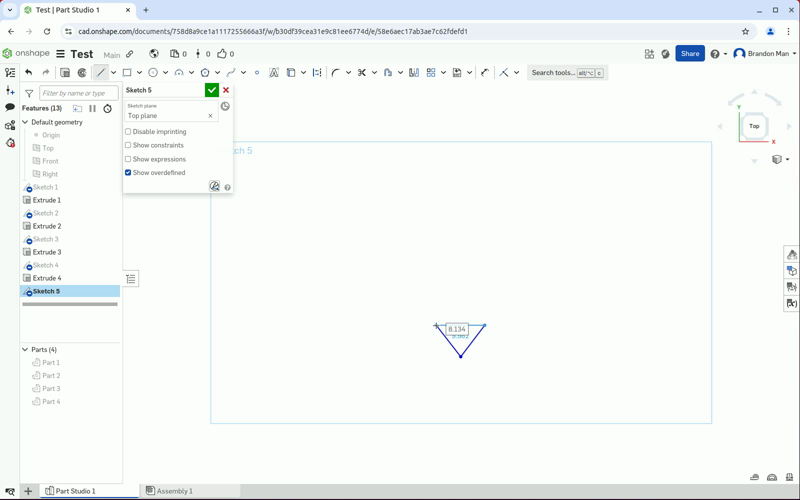
key(esc)
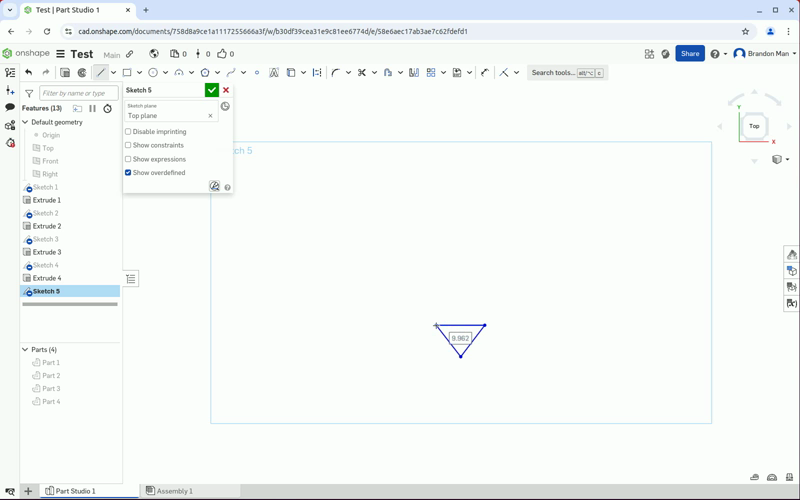
mouse_move(447, 326)
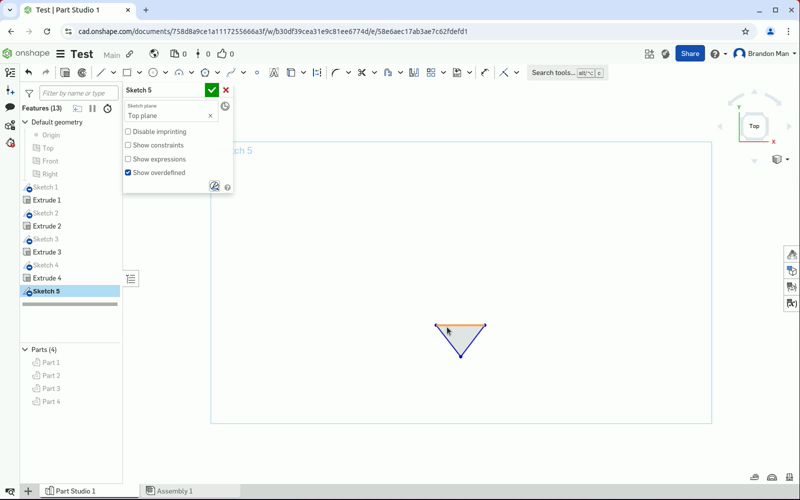
scroll(6)
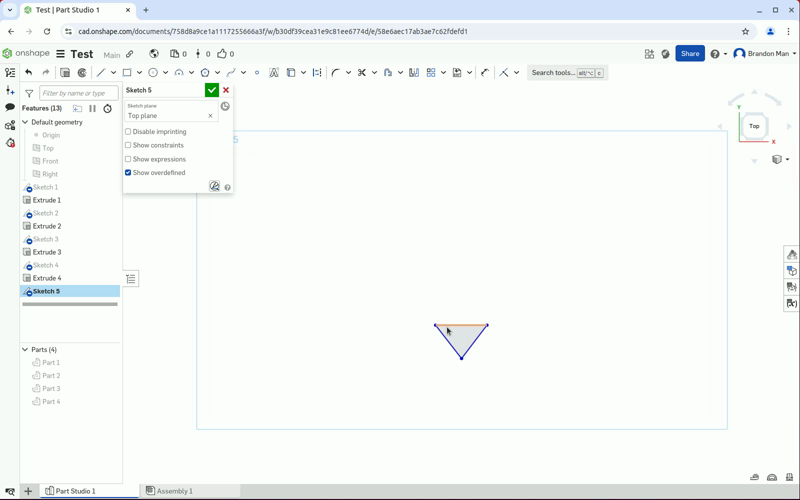
scroll(6)
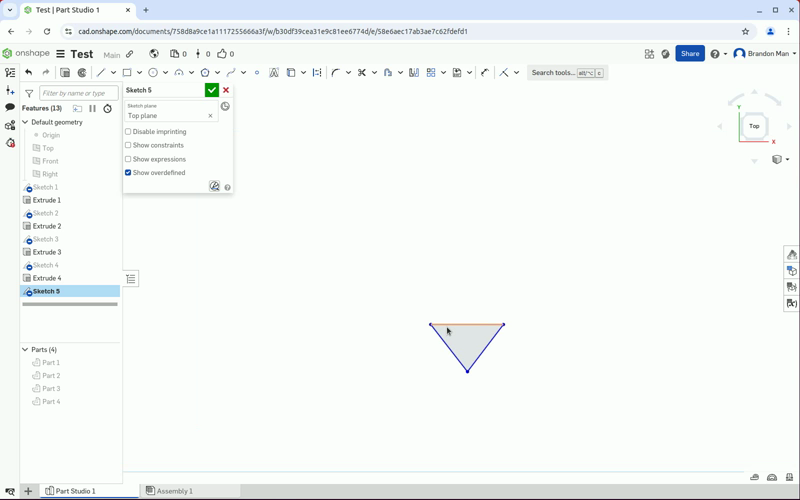
scroll(6)
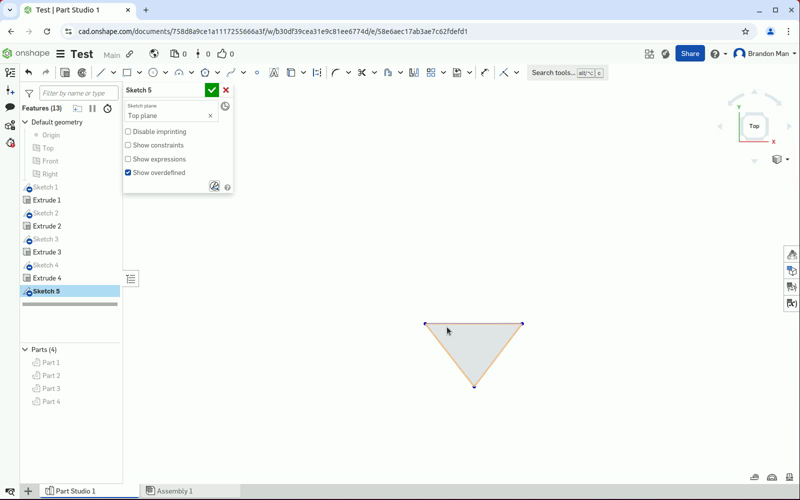
scroll(6)
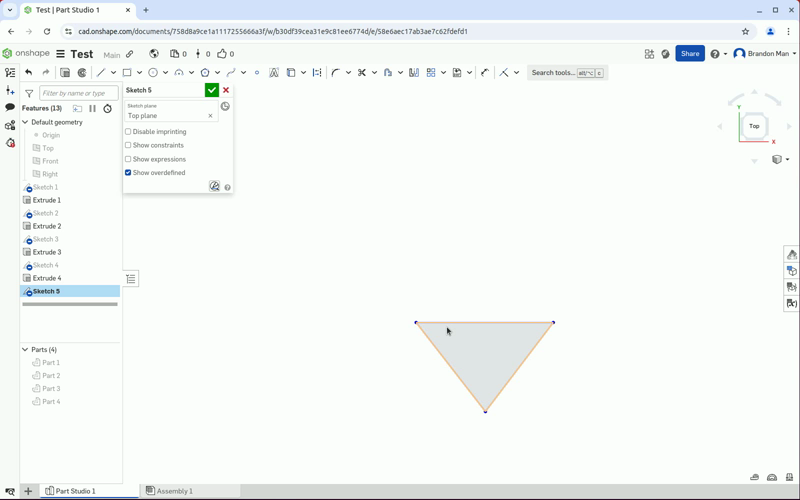
scroll(6)
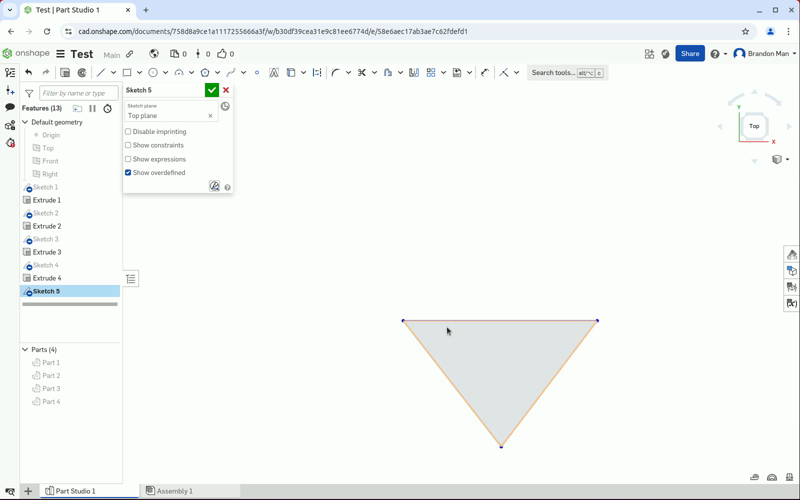
scroll(6)
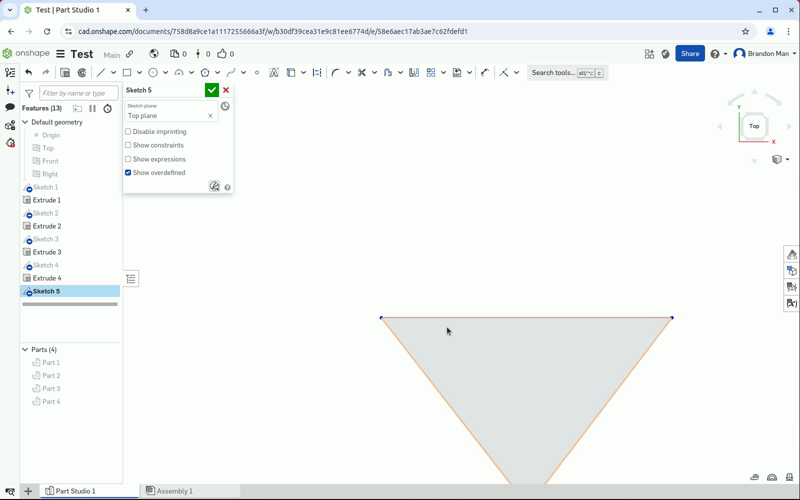
scroll(6)
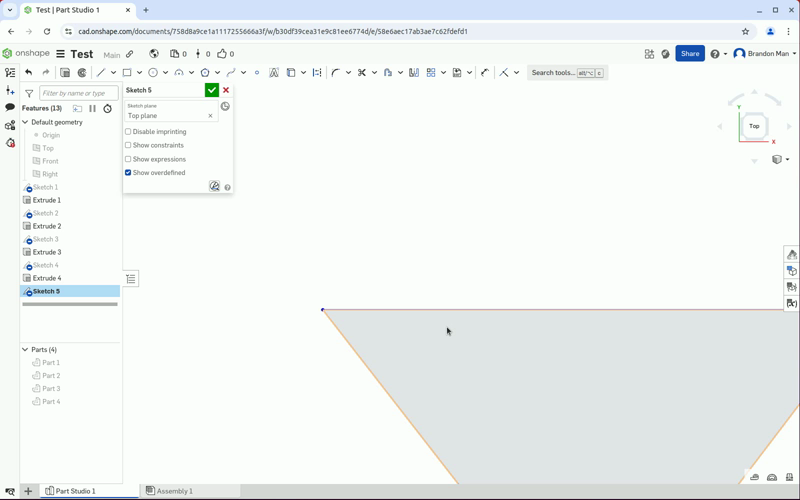
click(447, 326)
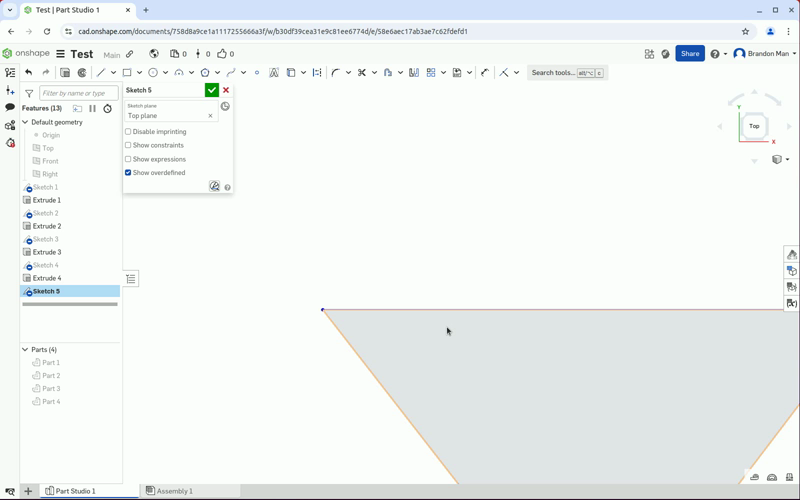
scroll(-6)
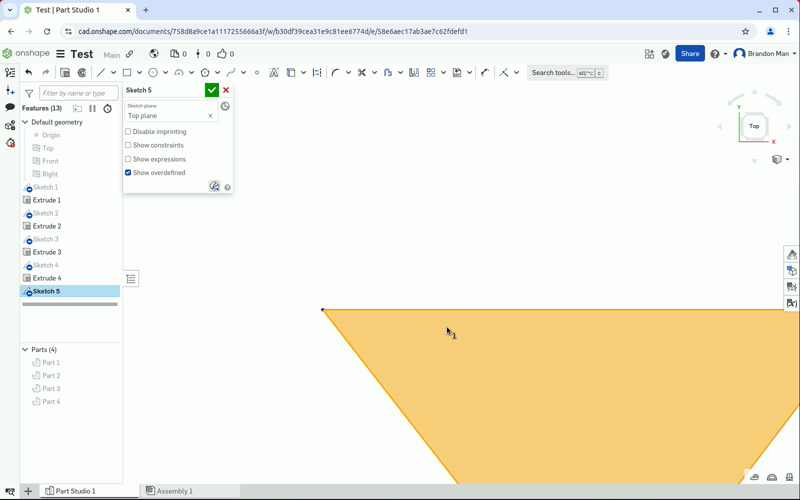
scroll(-6)
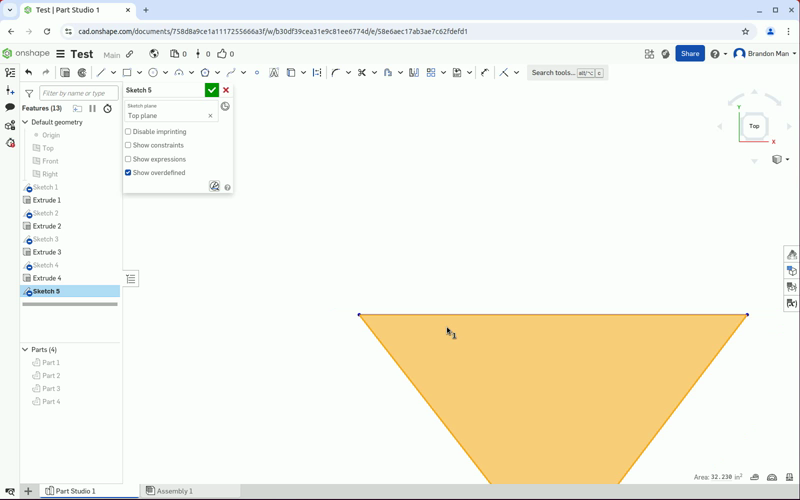
scroll(-6)
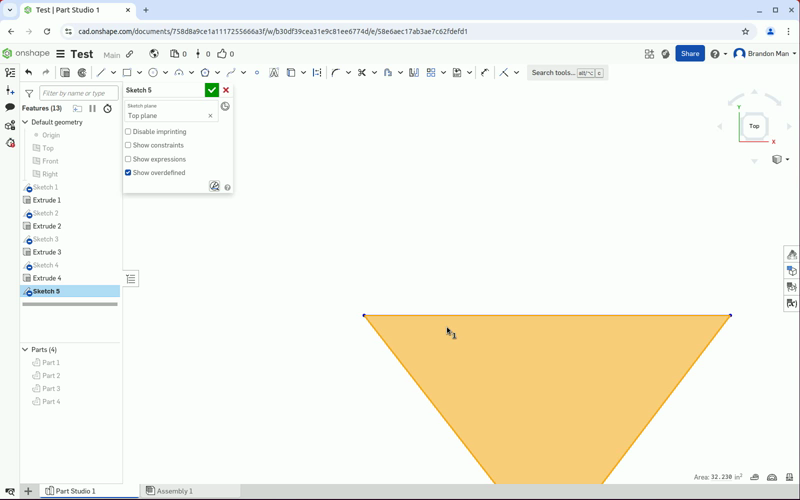
scroll(-6)
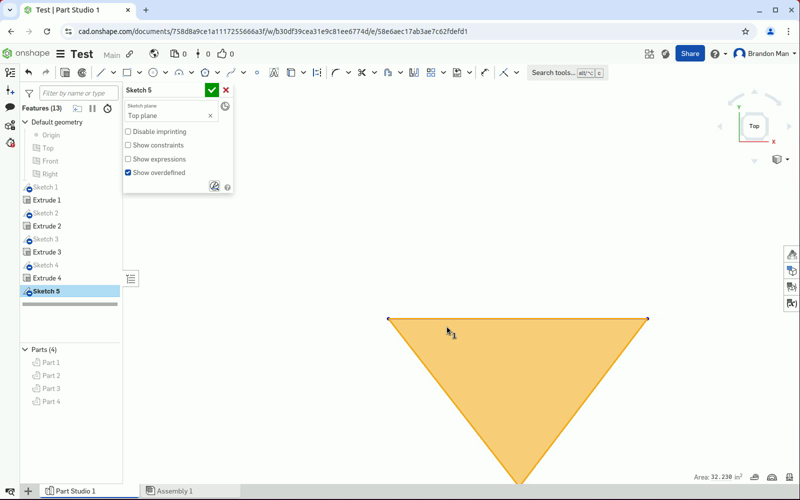
scroll(-6)
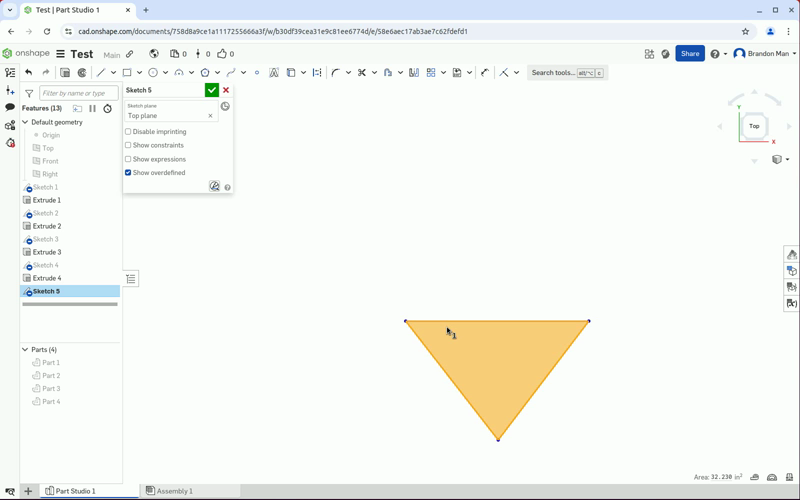
scroll(-6)
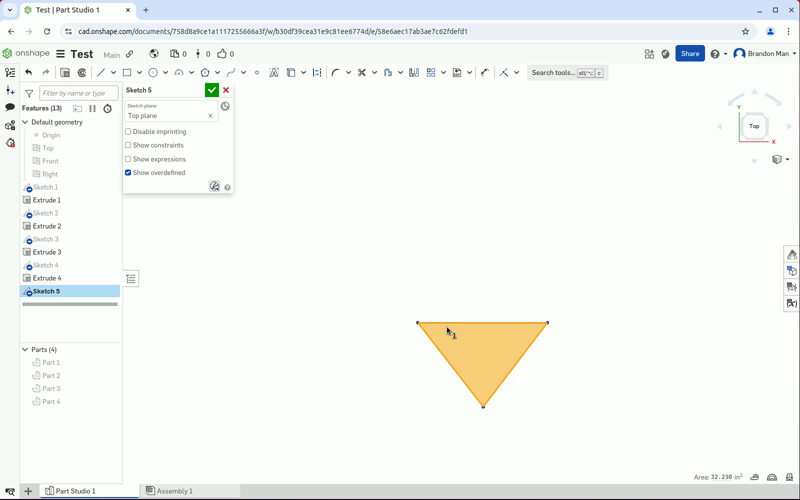
scroll(-6)
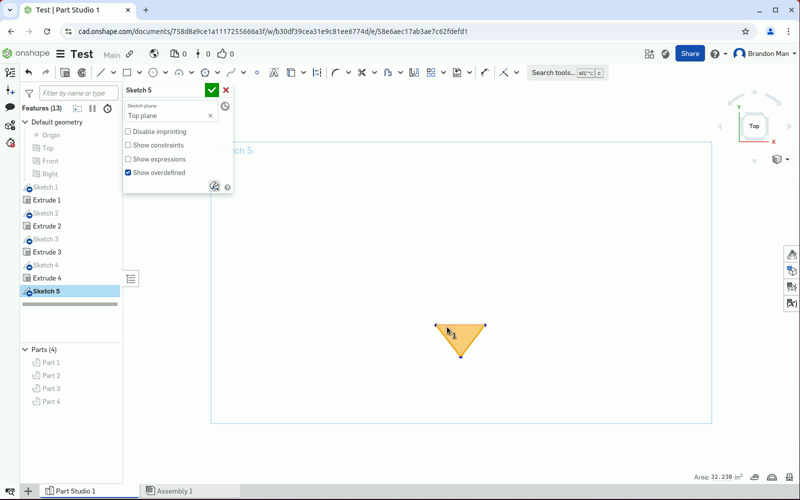
mouse_move(73, 352)
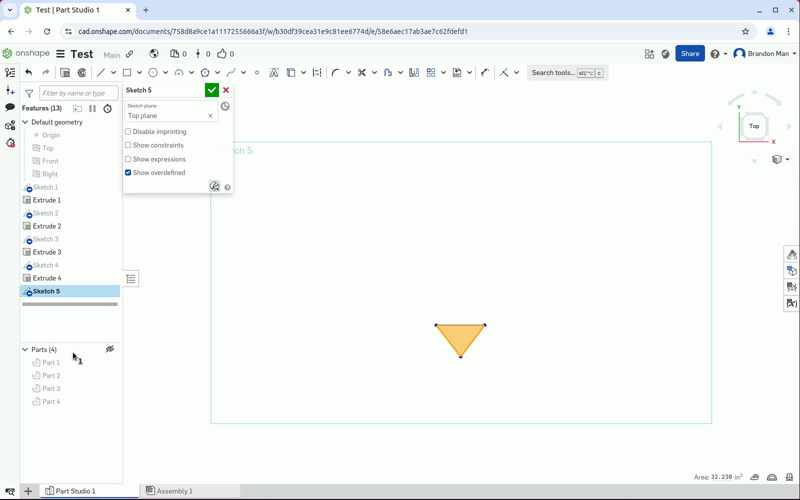
key(shift+y)
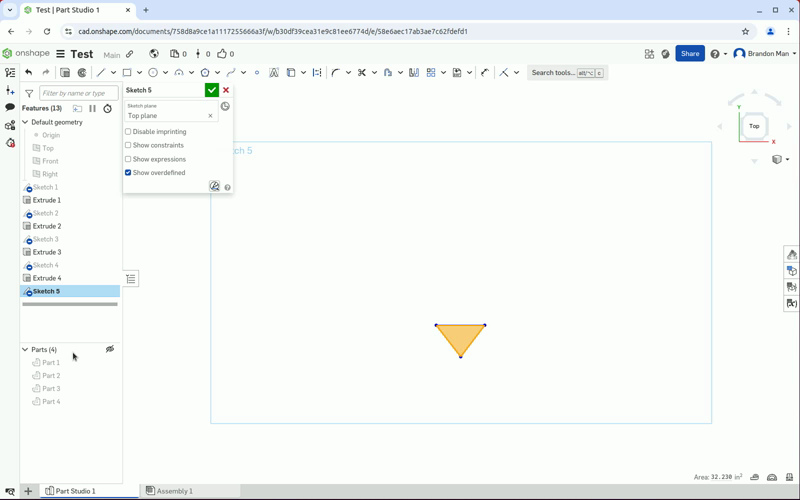
key(shift+e)
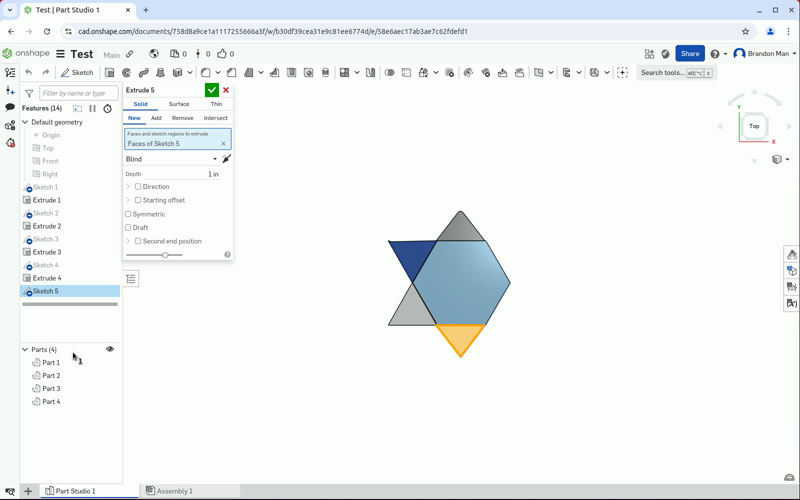
mouse_move(143, 106)
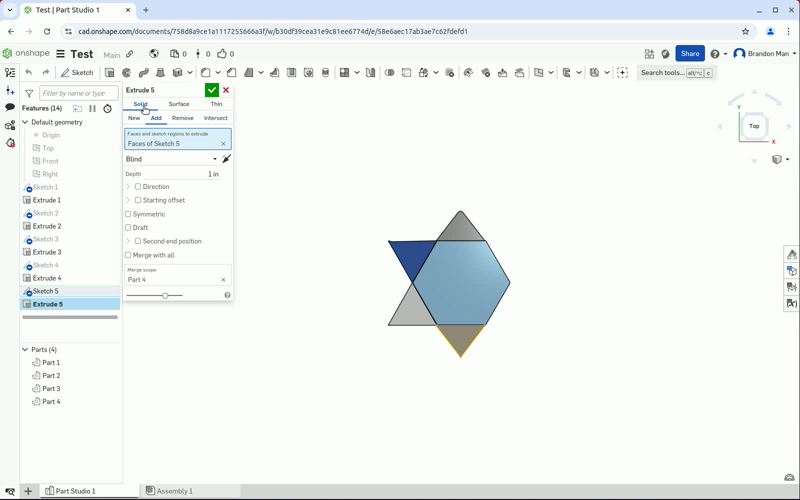
click(143, 106)
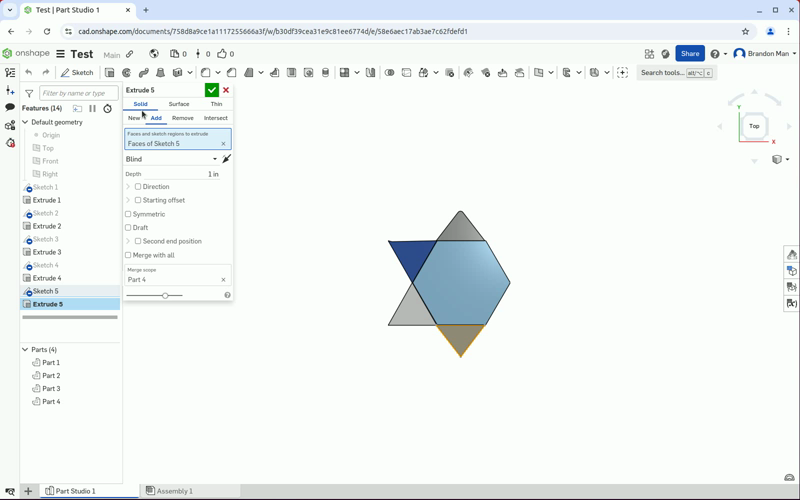
mouse_move(137, 120)
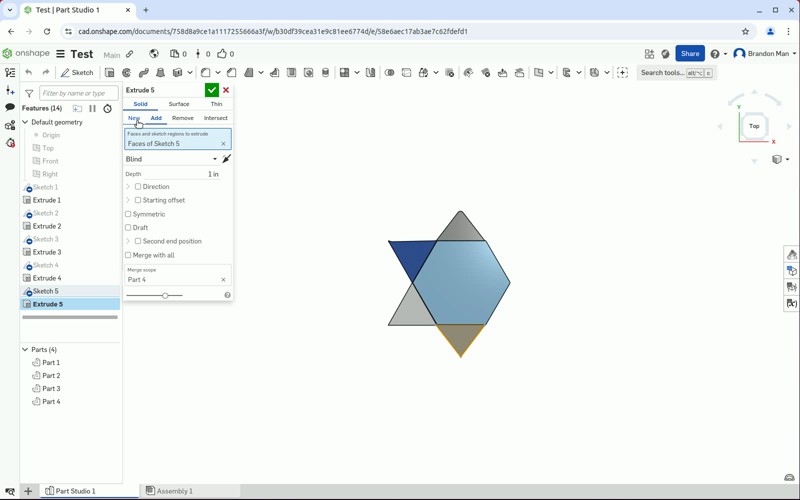
click(137, 120)
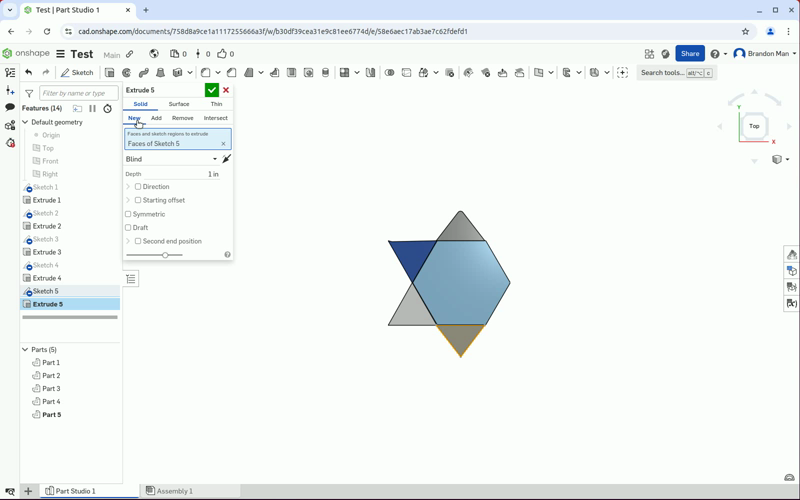
key(tab, 4)
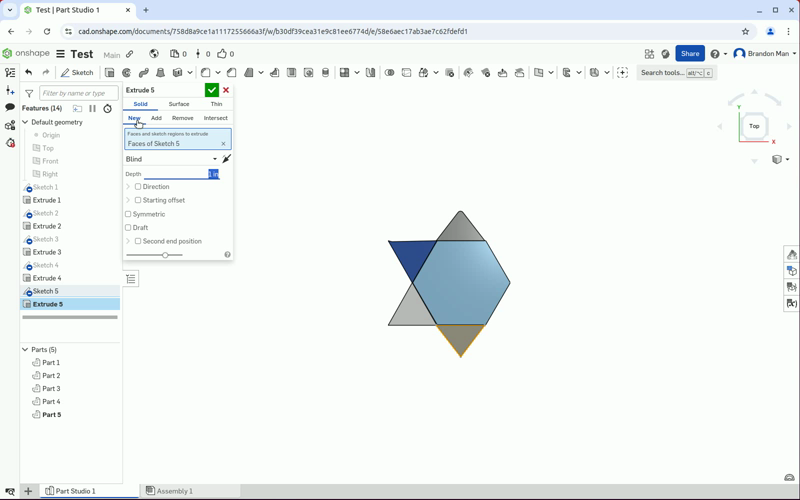
text(3.129)
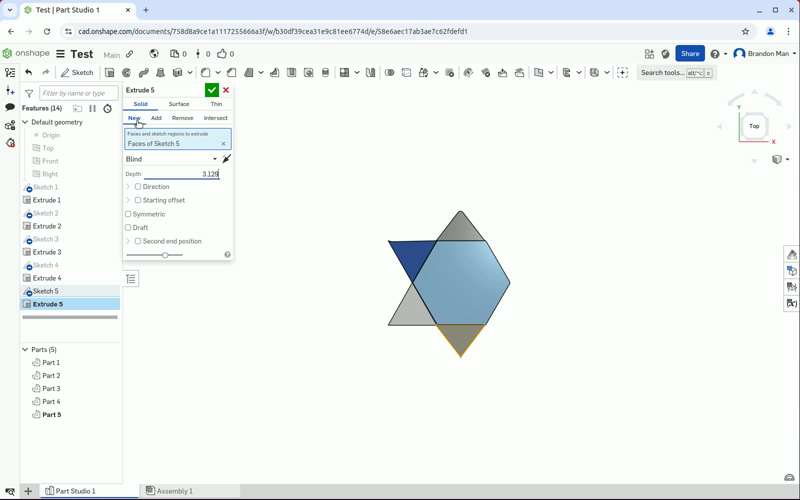
key(enter)
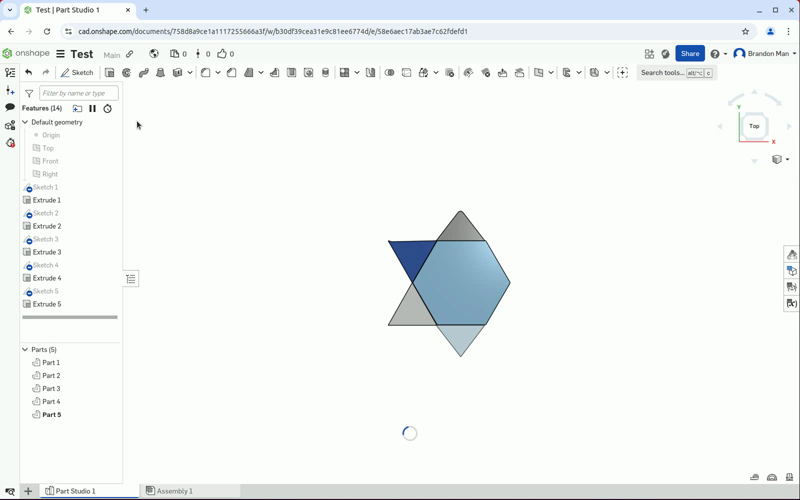
key(shift+h)
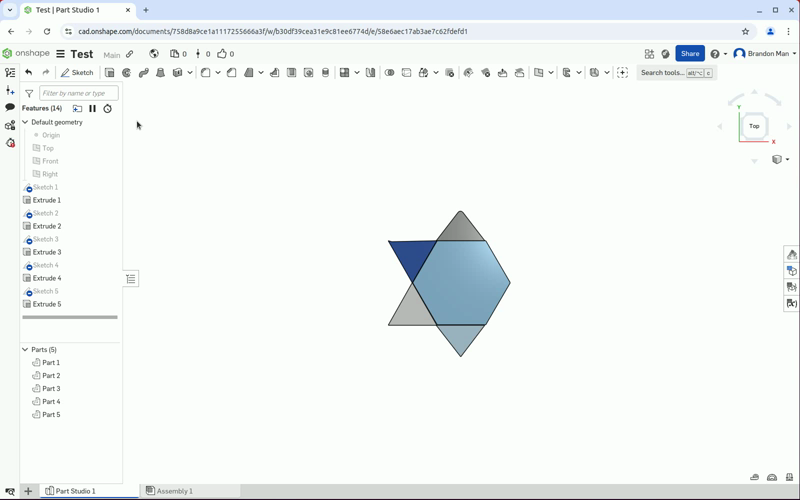
key(shift+h)
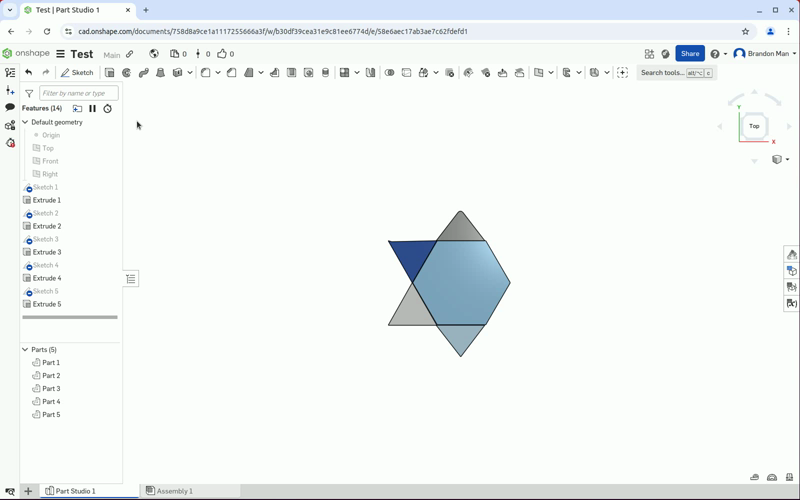
mouse_move(73, 189)
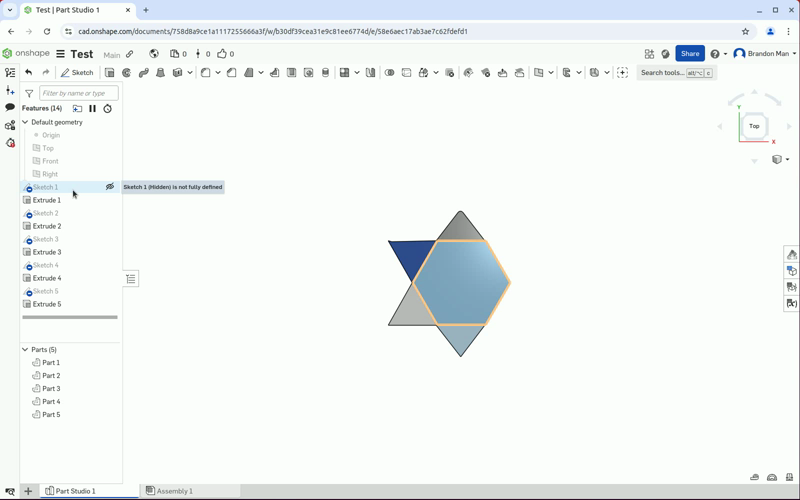
click(73, 189)
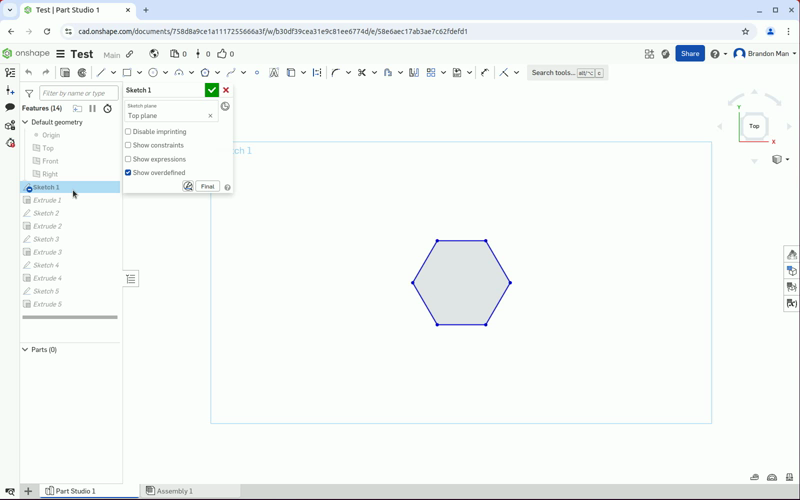
mouse_move(229, 92)
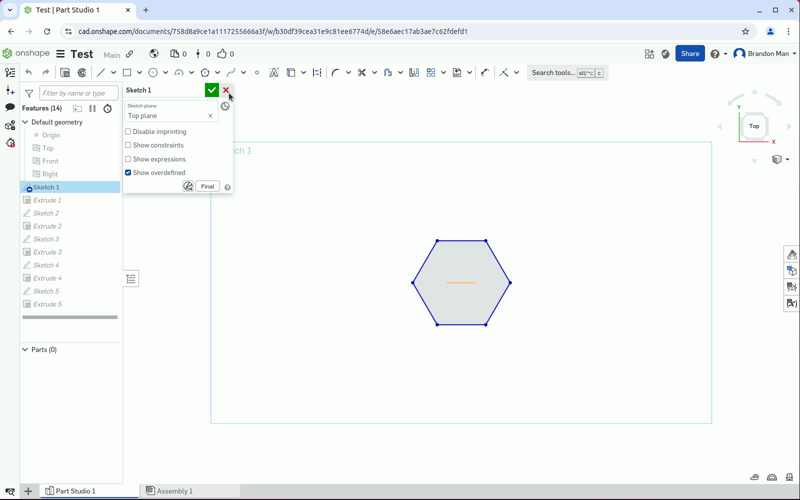
click(229, 92)
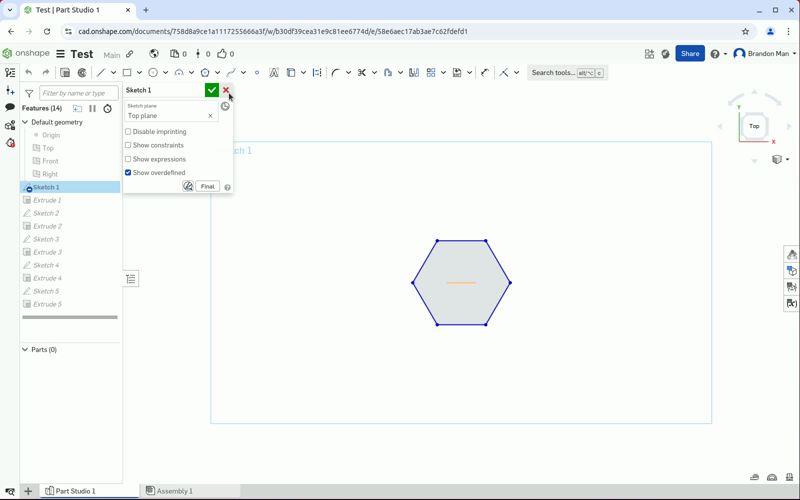
key(shift+s)
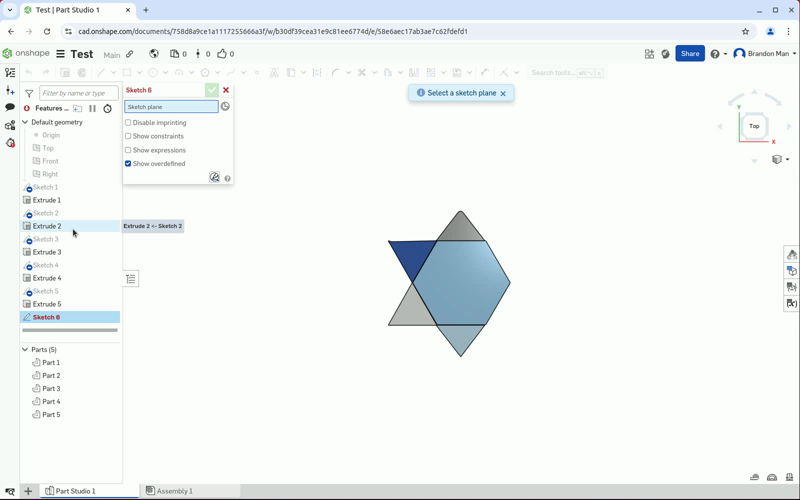
scroll(3)
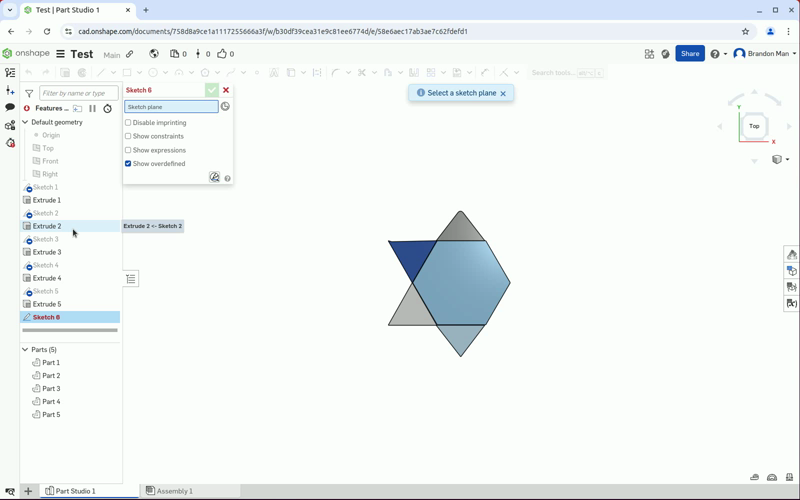
mouse_move(73, 150)
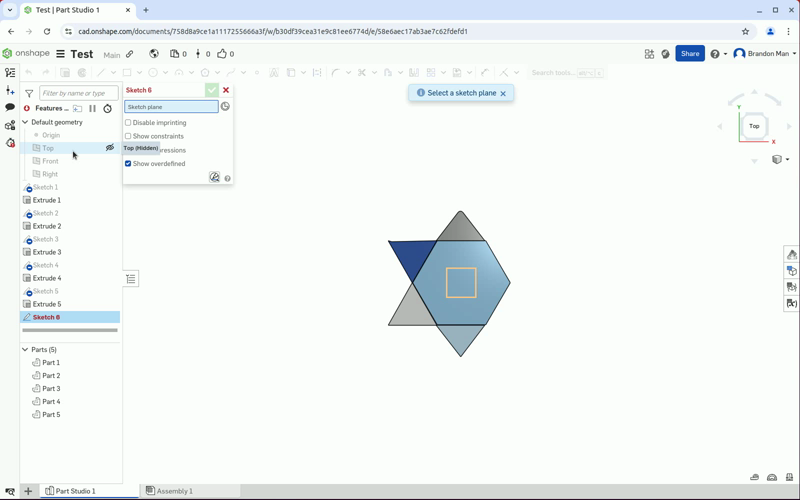
click(73, 150)
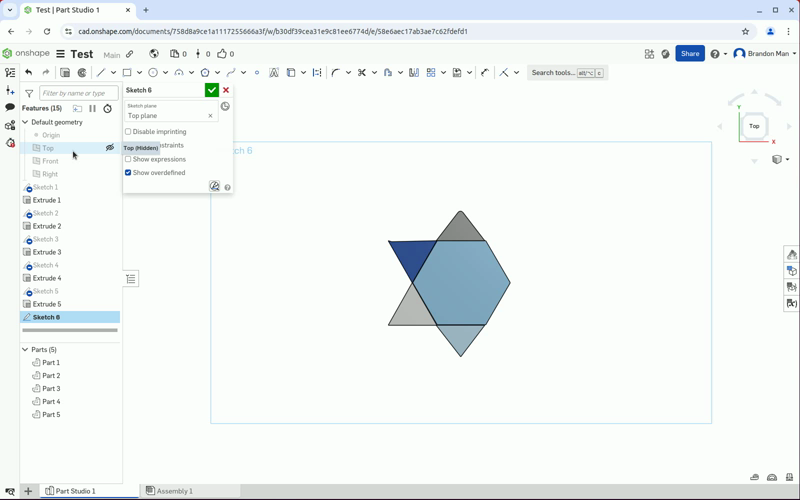
mouse_move(73, 352)
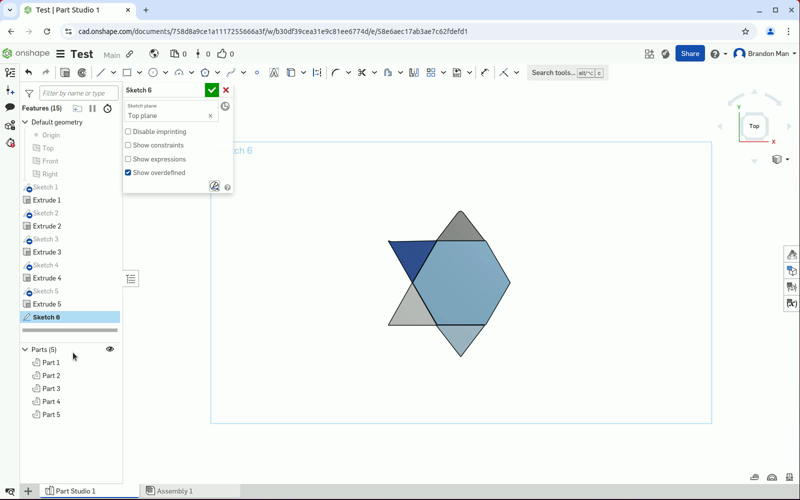
key(y)
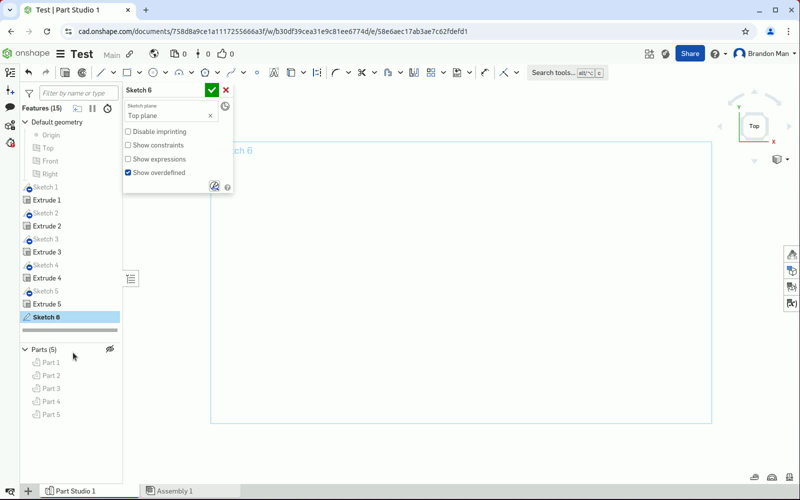
key(l)
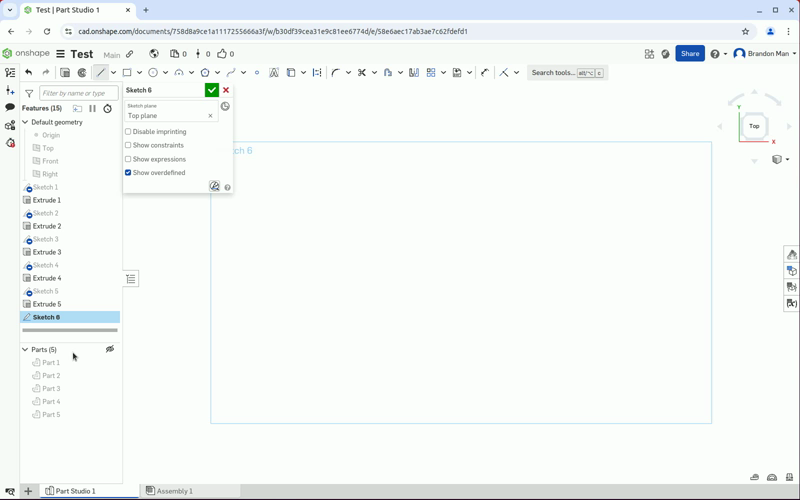
key_down(shift)
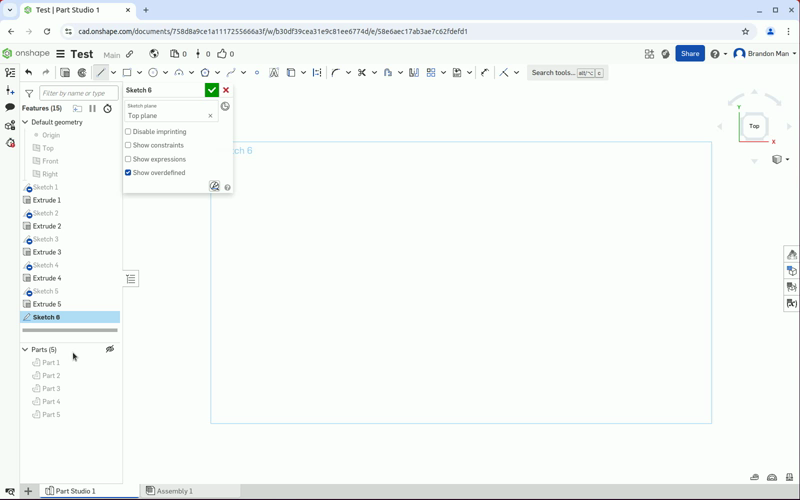
mouse_move(485, 325)
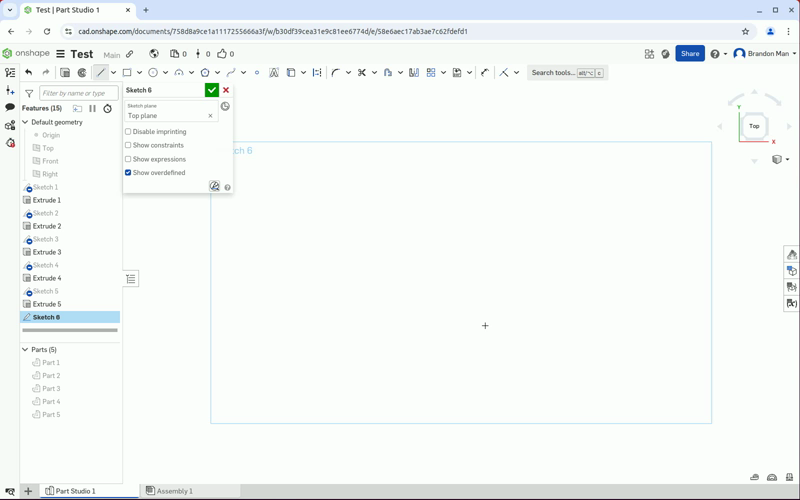
click(485, 325)
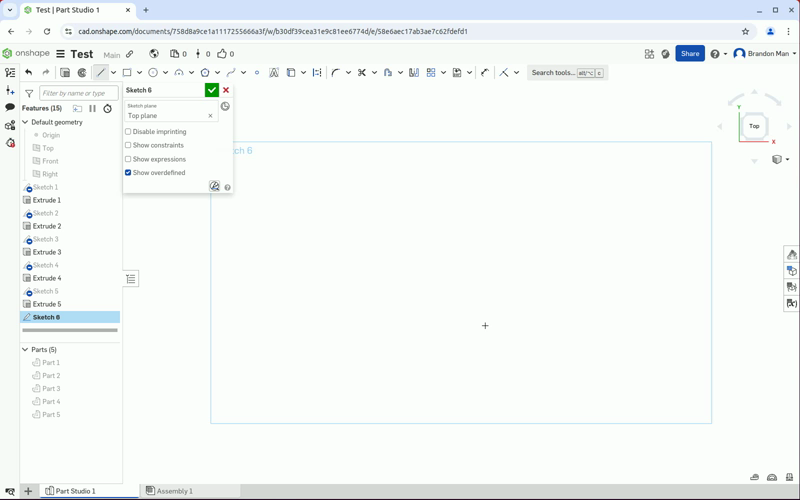
key_up(shift)
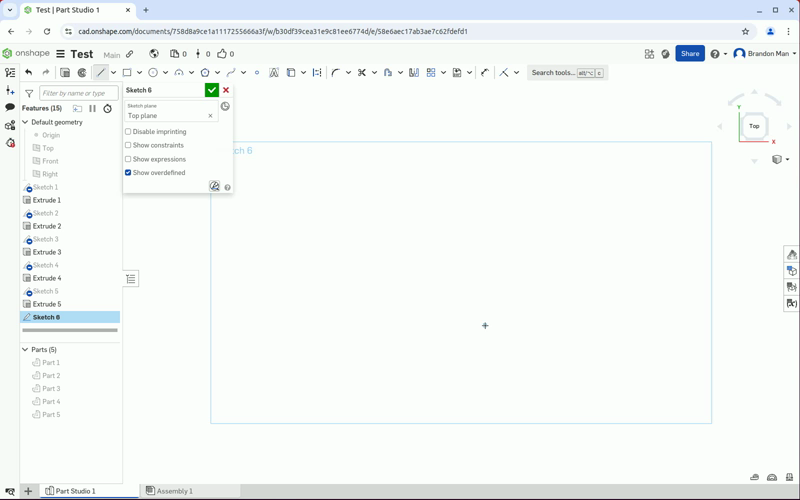
key_down(shift)
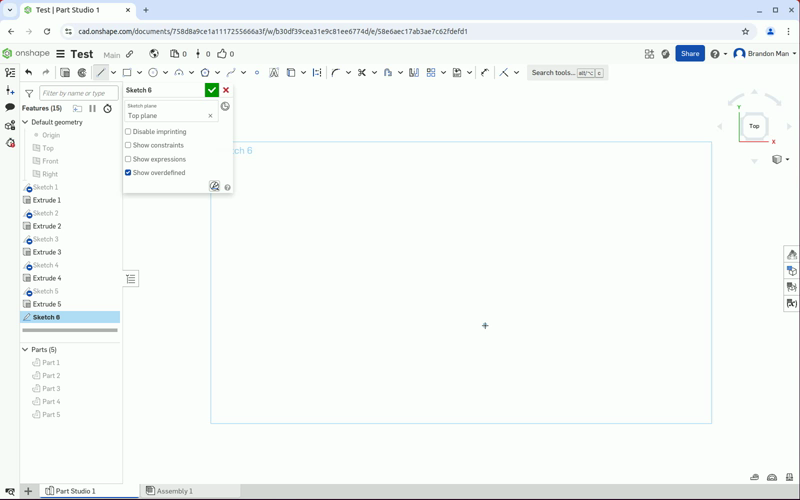
mouse_move(515, 325)
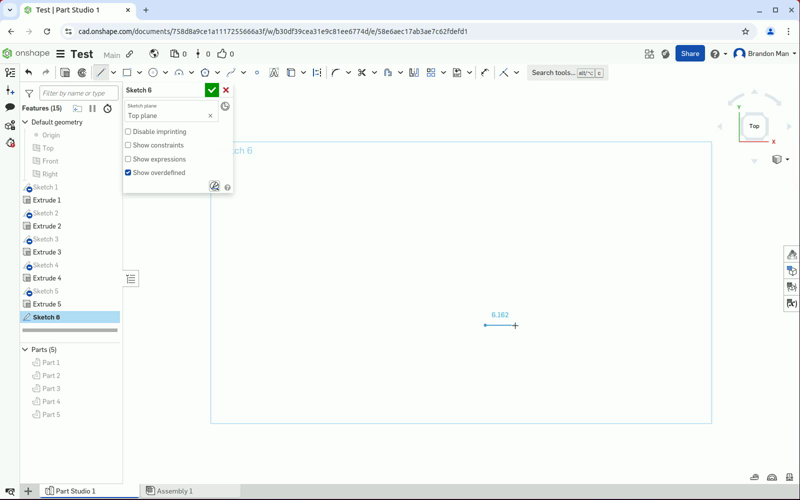
mouse_move(534, 325)
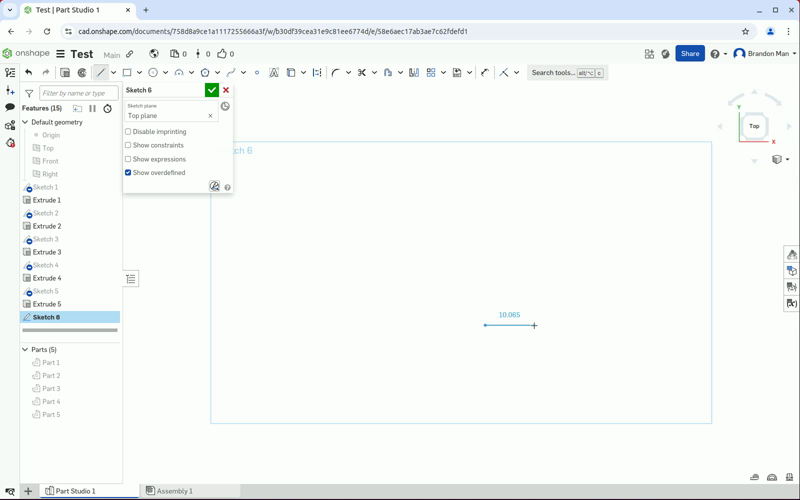
click(534, 325)
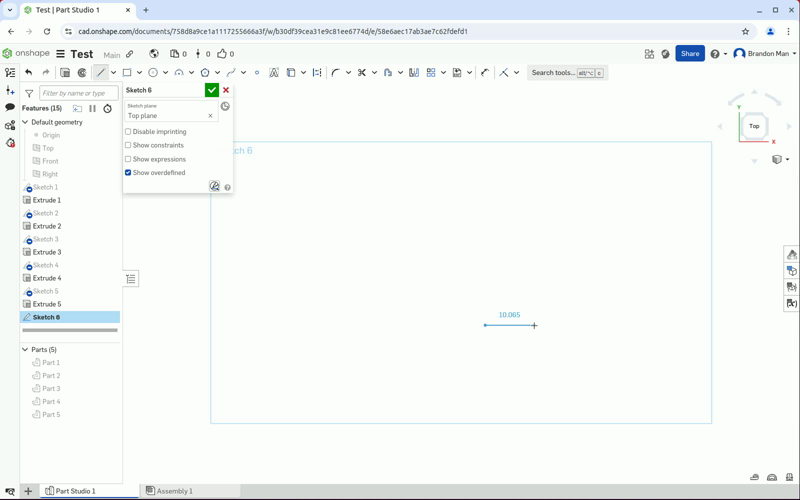
key_up(shift)
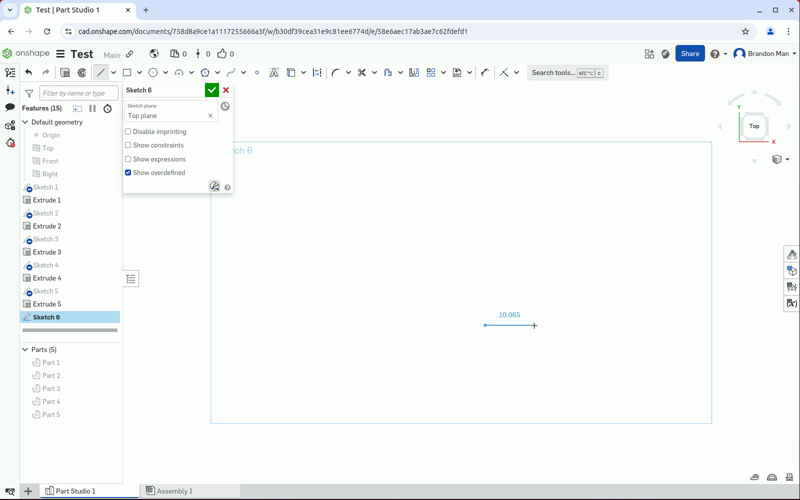
key_down(shift)
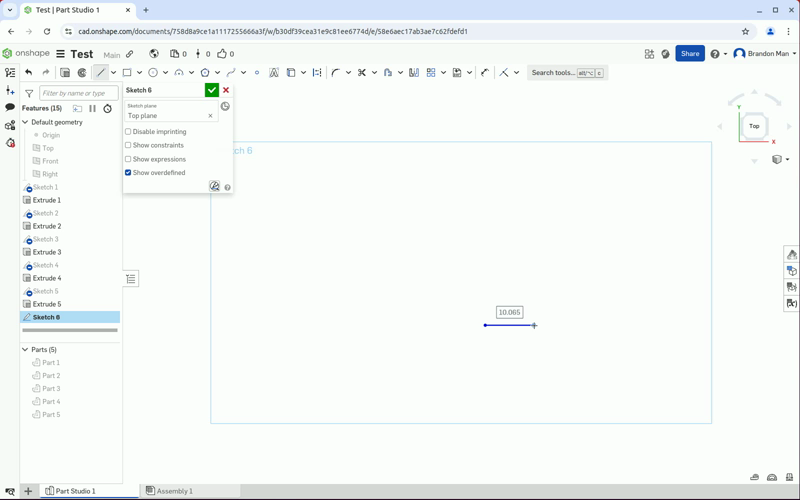
mouse_move(564, 325)
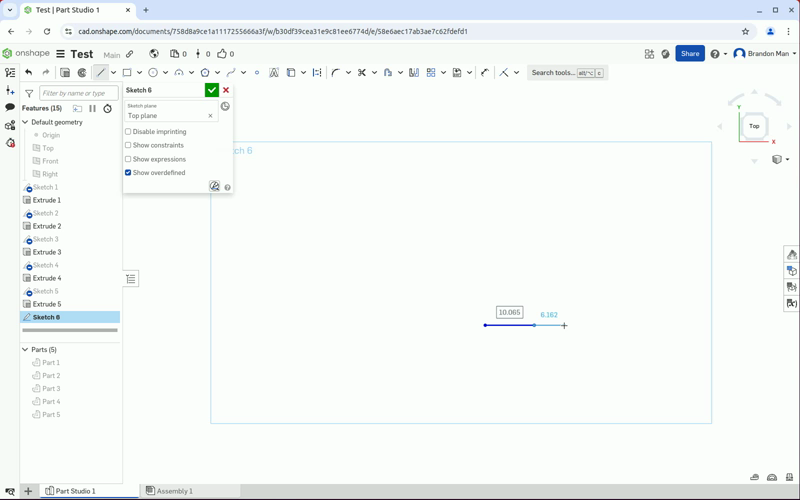
mouse_move(510, 282)
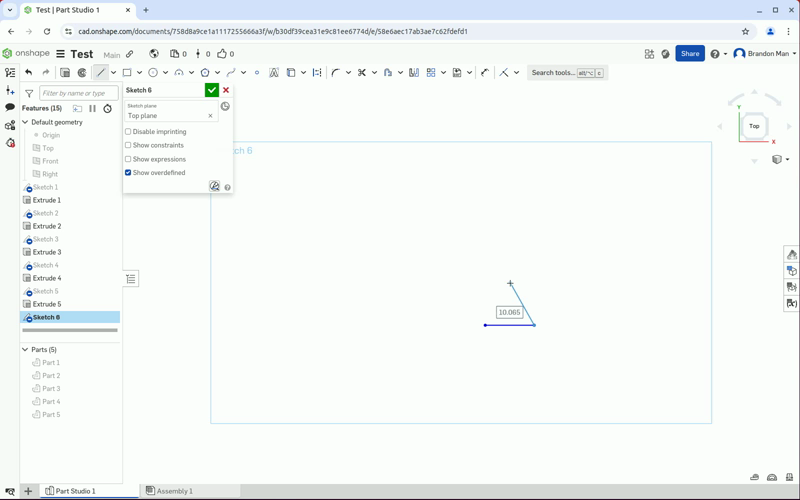
click(510, 282)
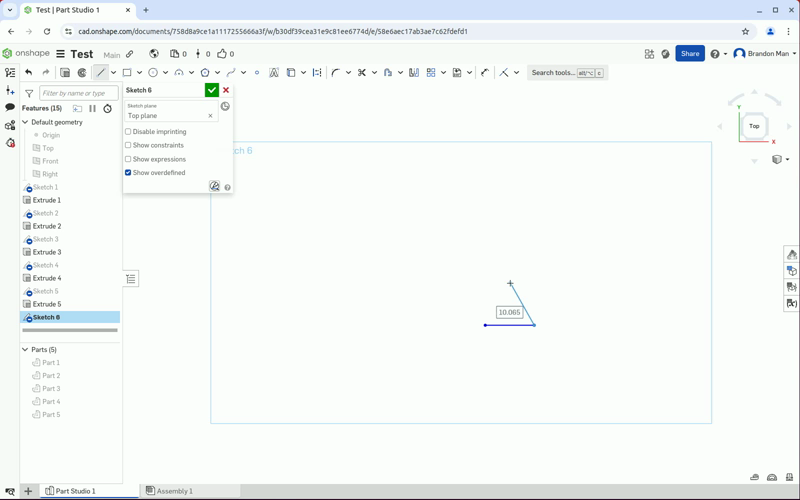
key_up(shift)
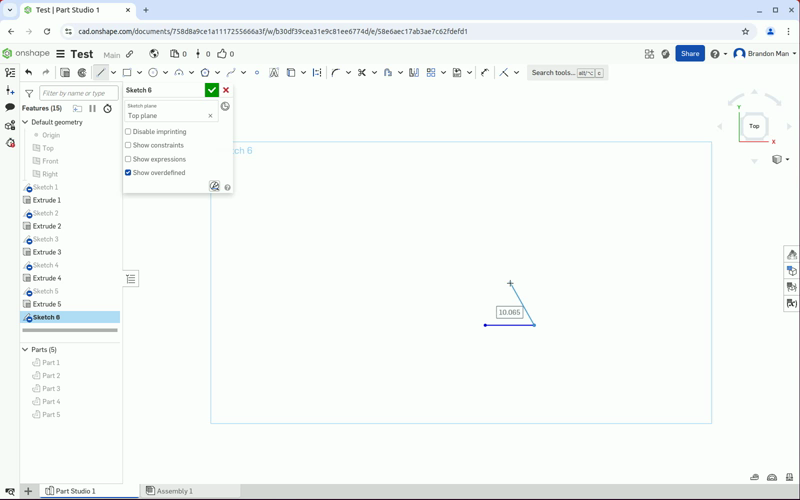
mouse_move(540, 282)
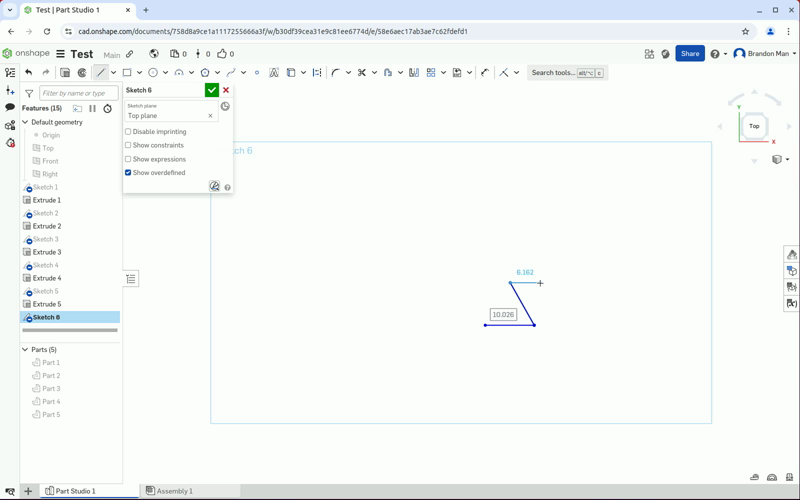
key_down(shift)
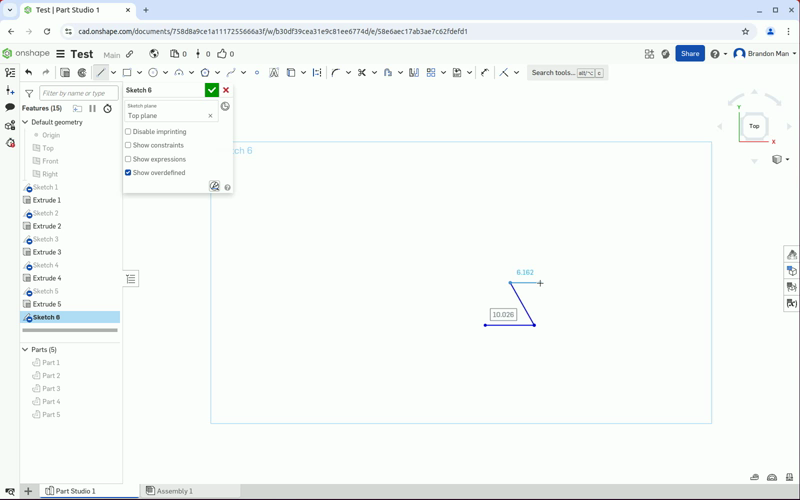
mouse_move(485, 325)
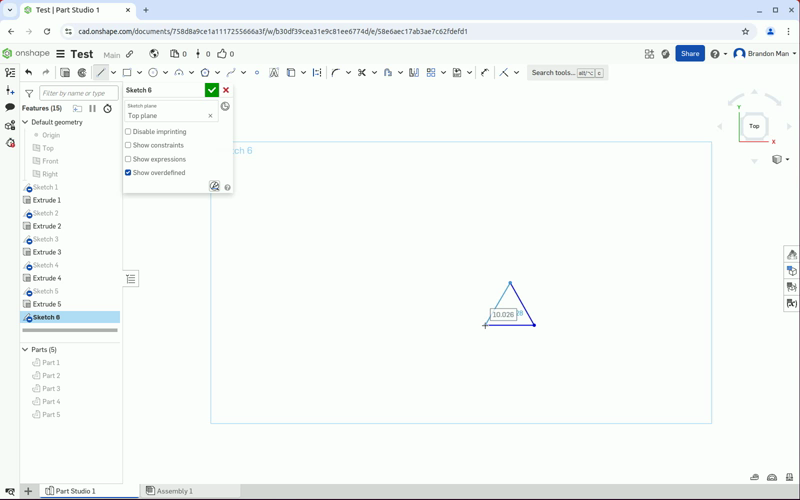
key_up(shift)
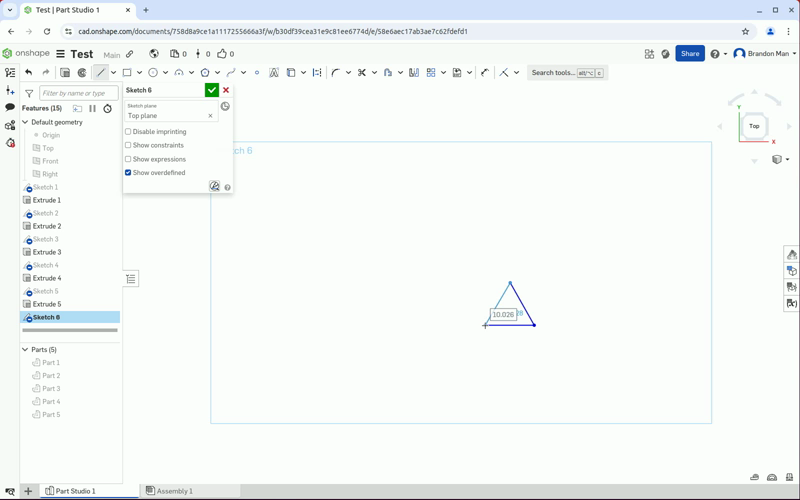
click(485, 325)
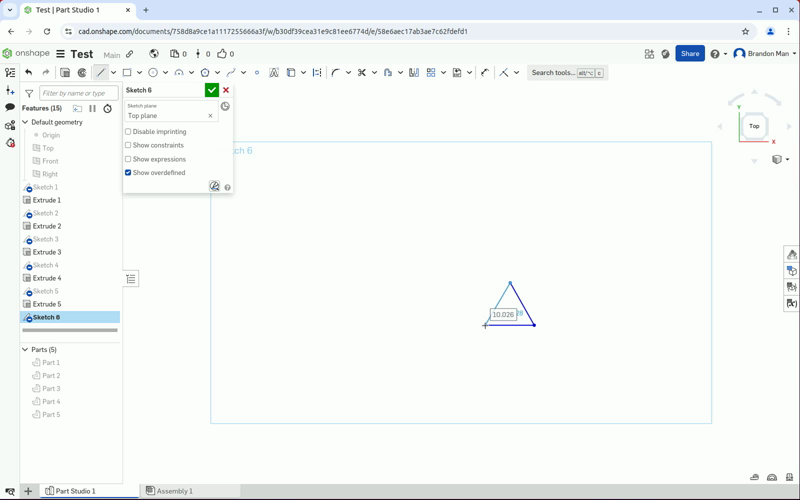
key(esc)
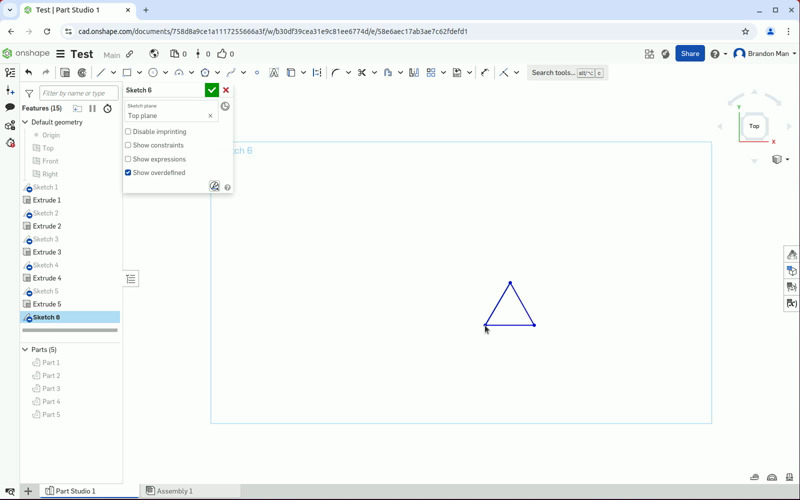
mouse_move(511, 303)
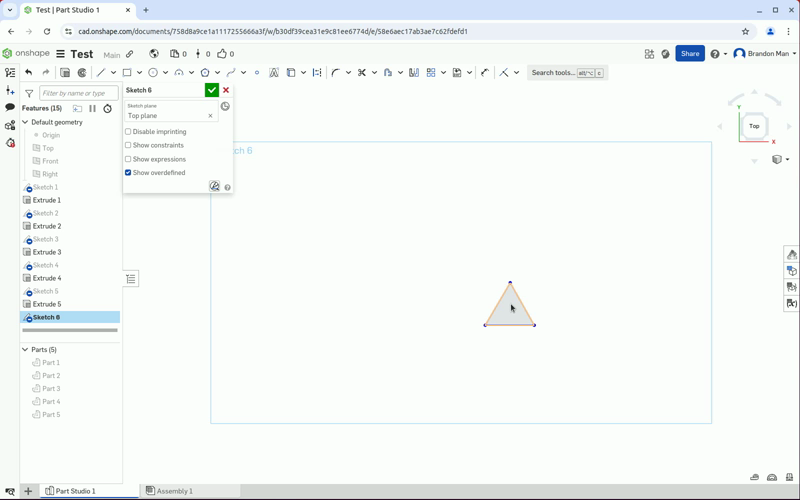
scroll(6)
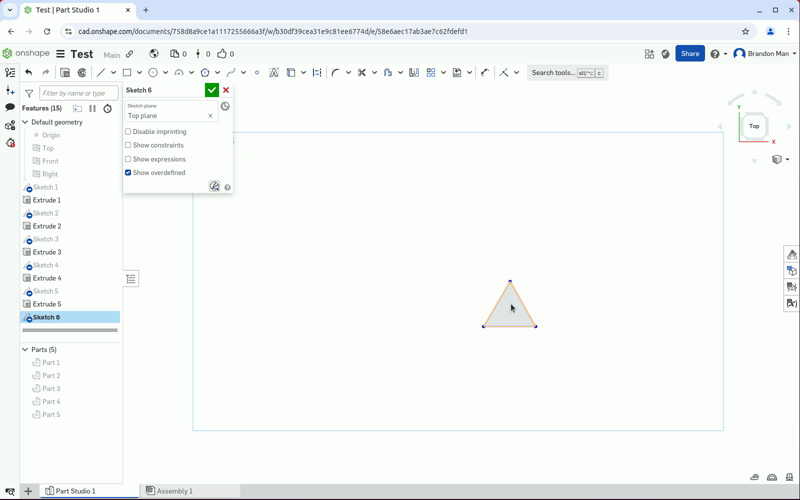
scroll(6)
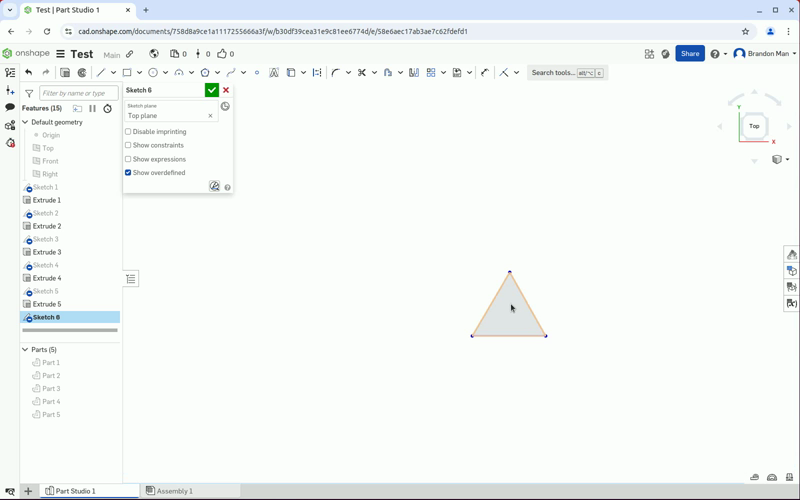
scroll(6)
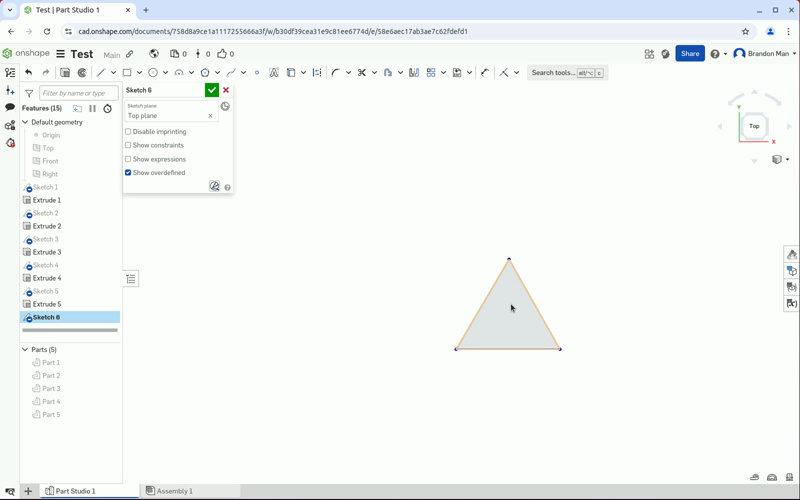
scroll(6)
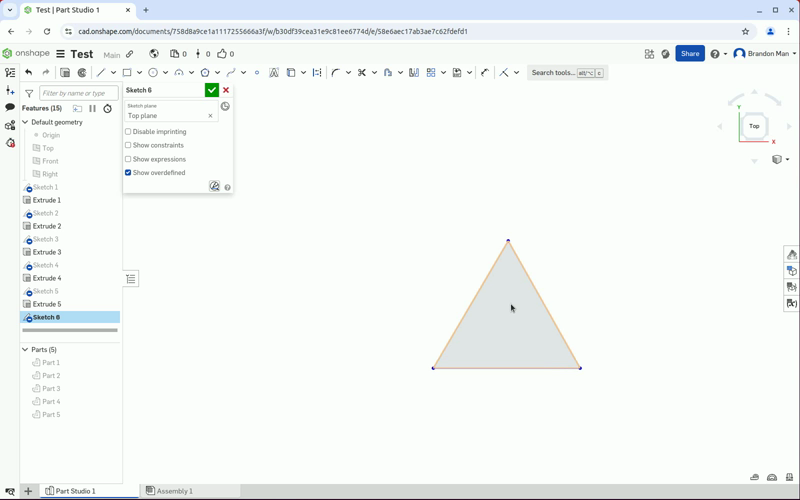
scroll(6)
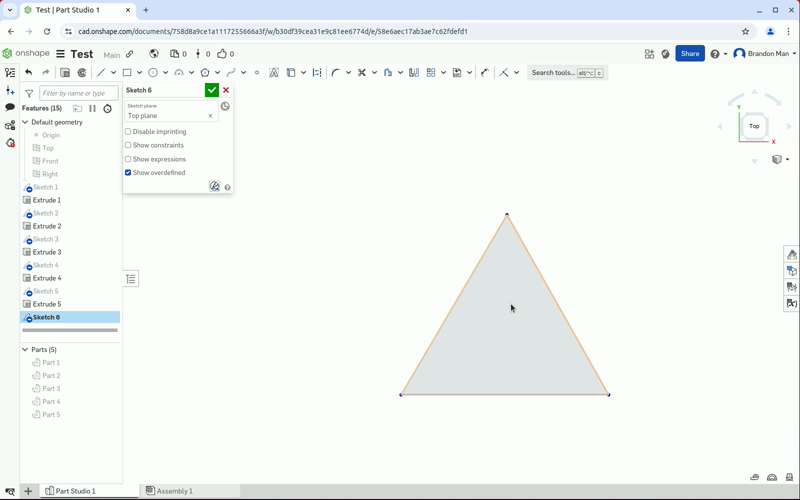
scroll(6)
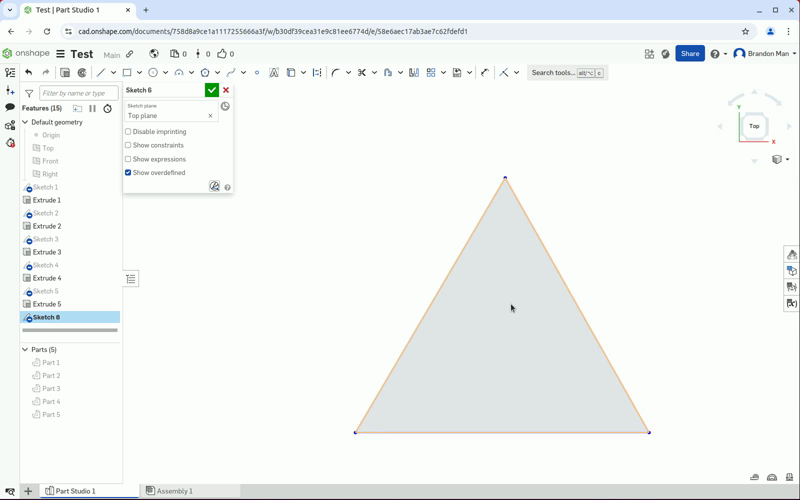
scroll(6)
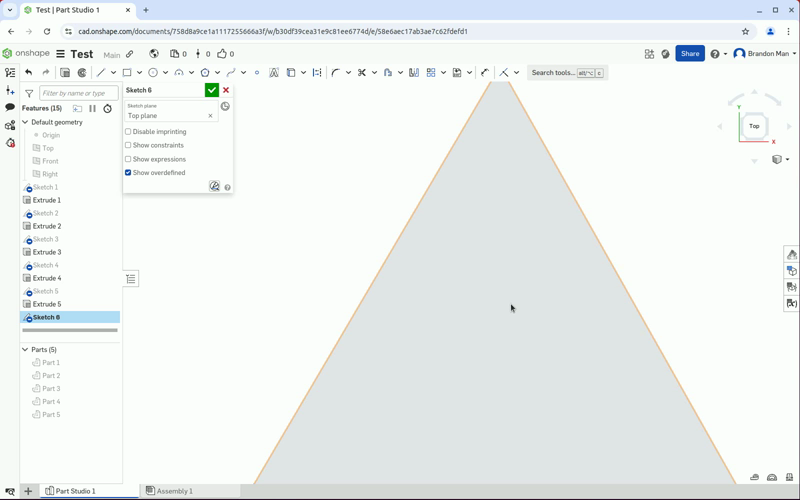
click(511, 303)
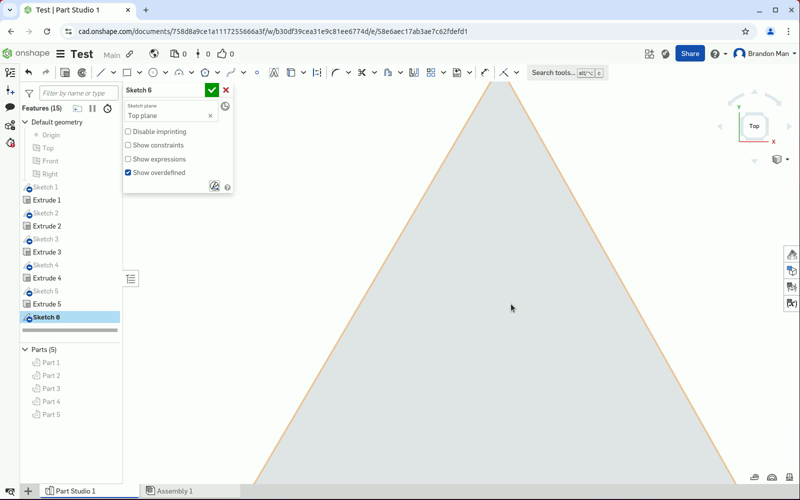
scroll(-6)
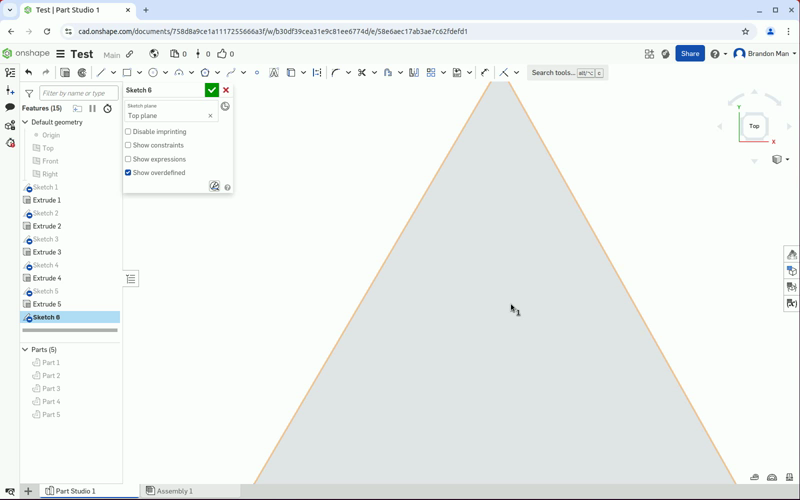
scroll(-6)
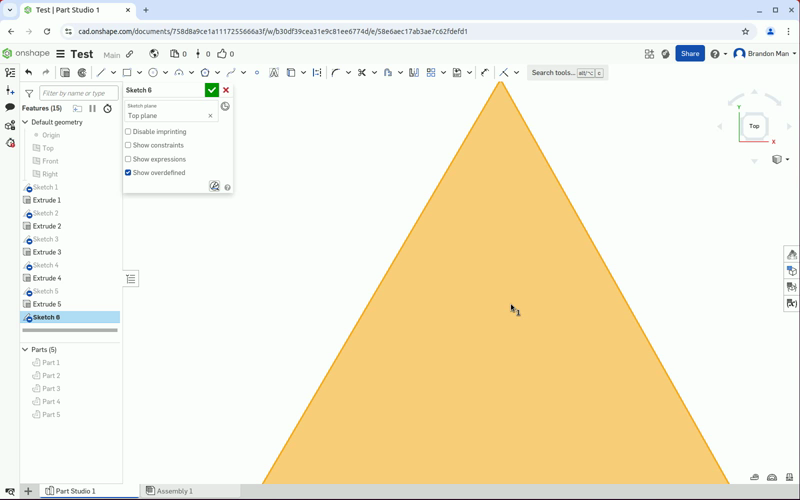
scroll(-6)
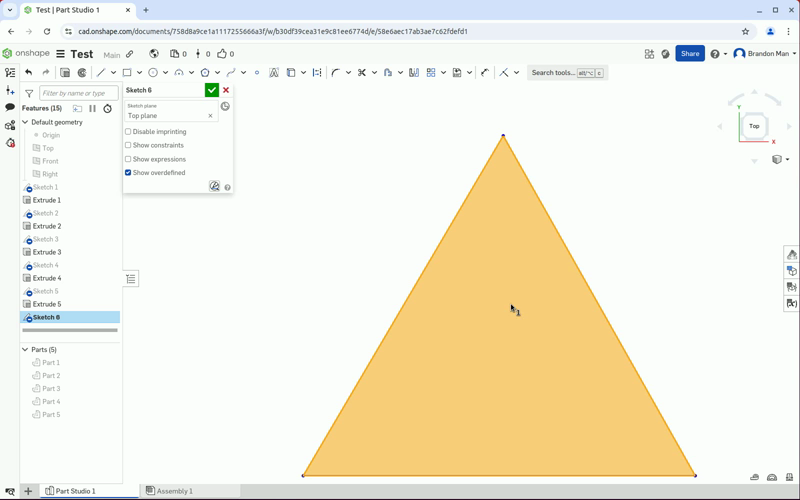
scroll(-6)
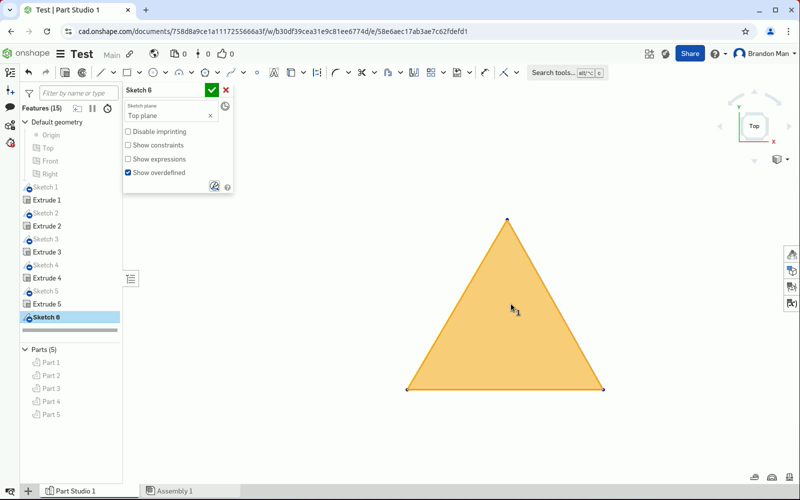
scroll(-6)
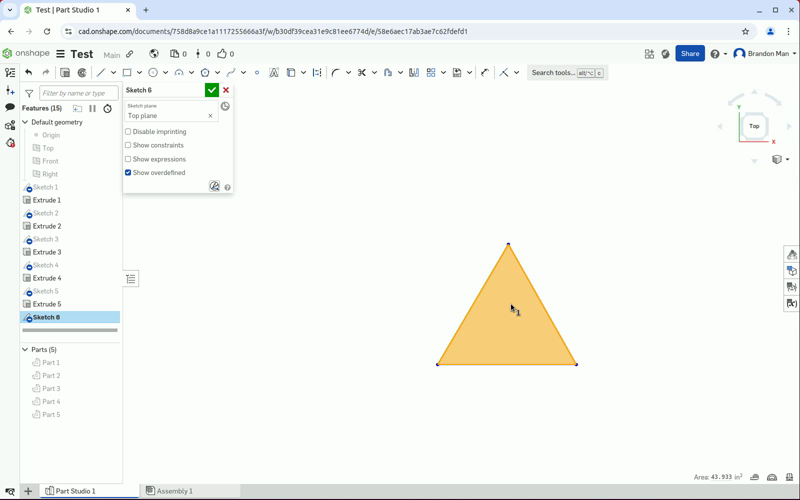
scroll(-6)
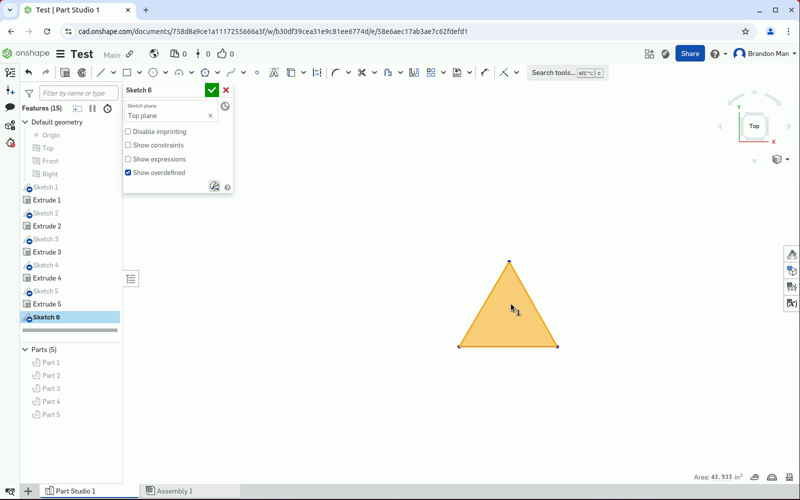
scroll(-6)
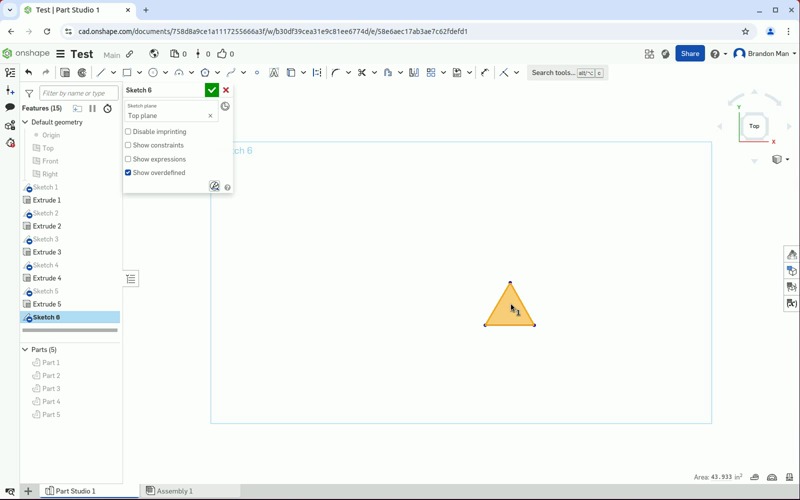
mouse_move(73, 352)
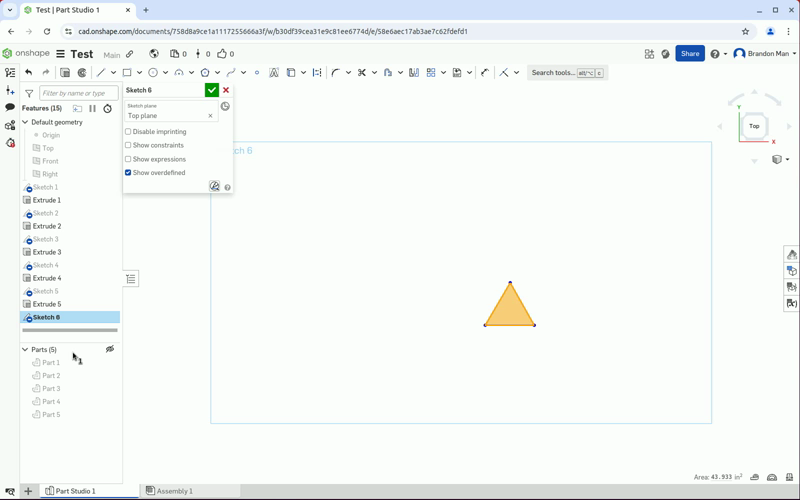
key(shift+y)
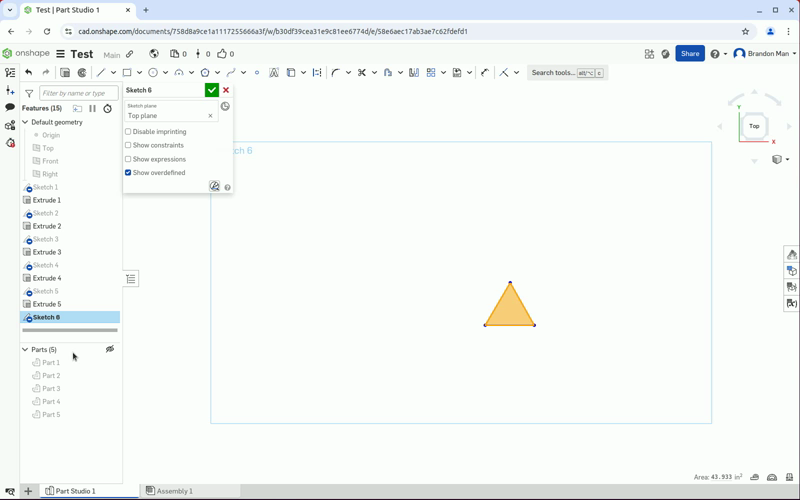
key(shift+e)
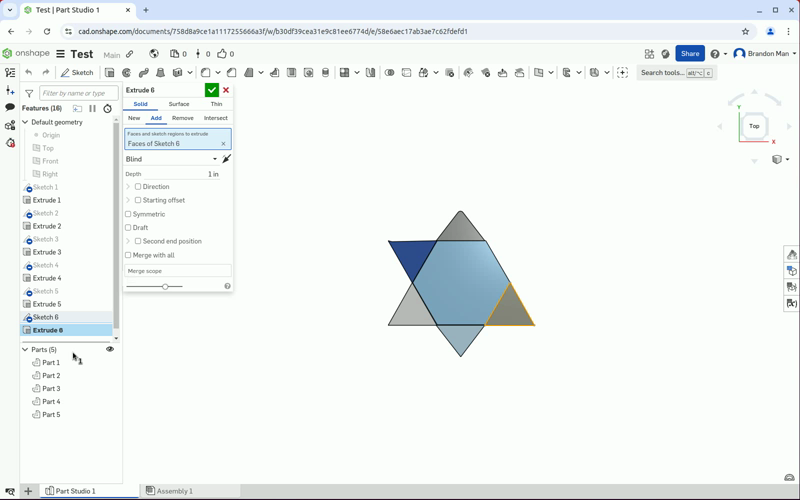
mouse_move(143, 106)
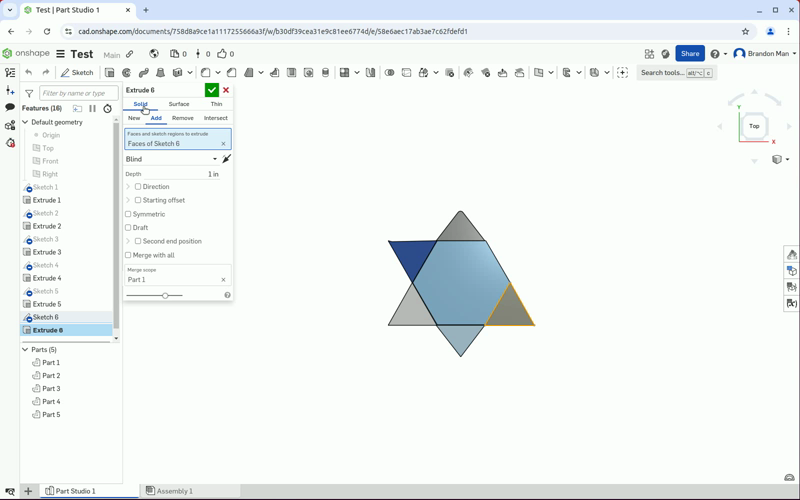
click(143, 106)
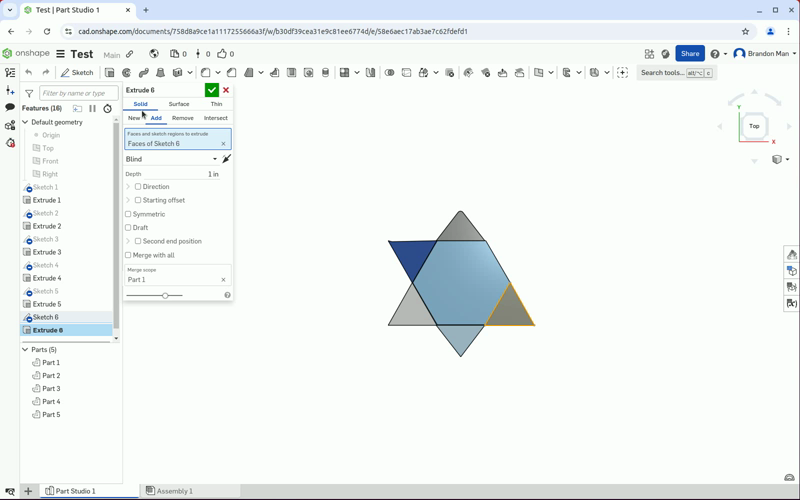
mouse_move(137, 120)
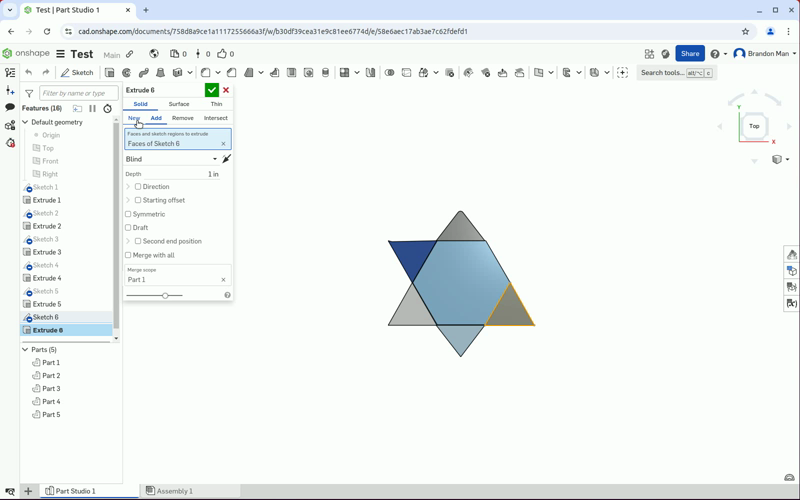
click(137, 120)
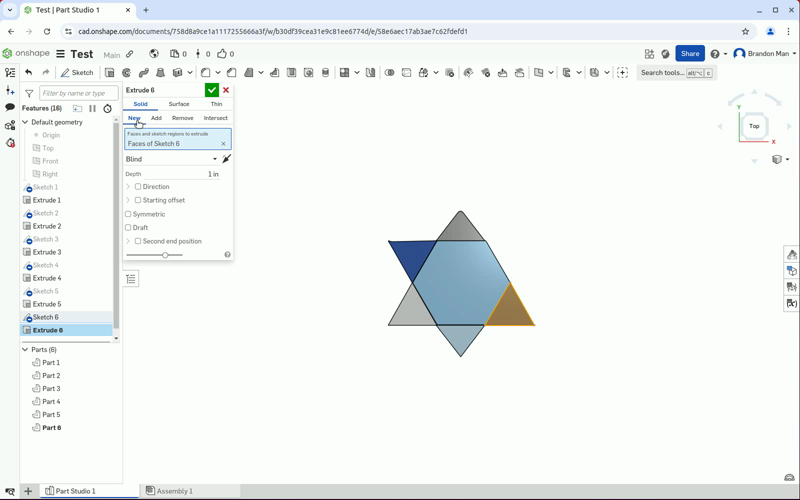
key(tab, 4)
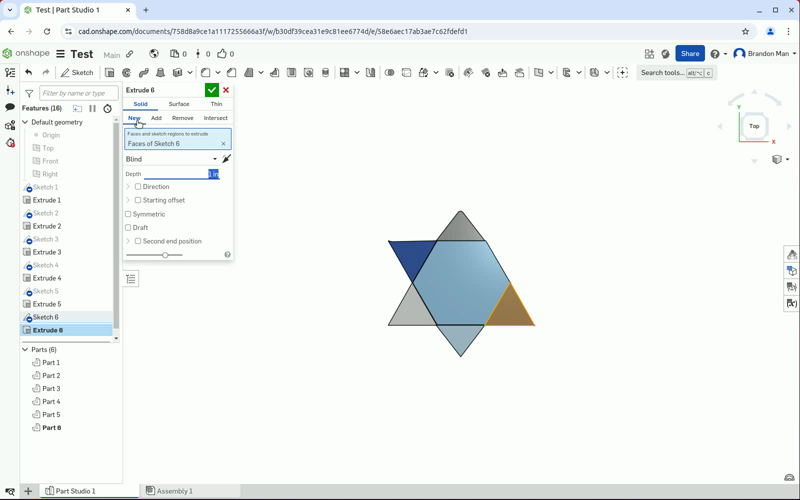
text(3.129)
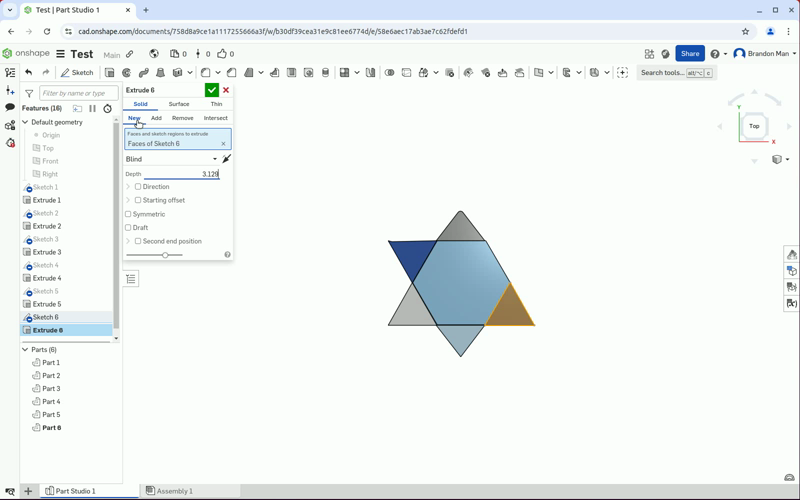
key(enter)
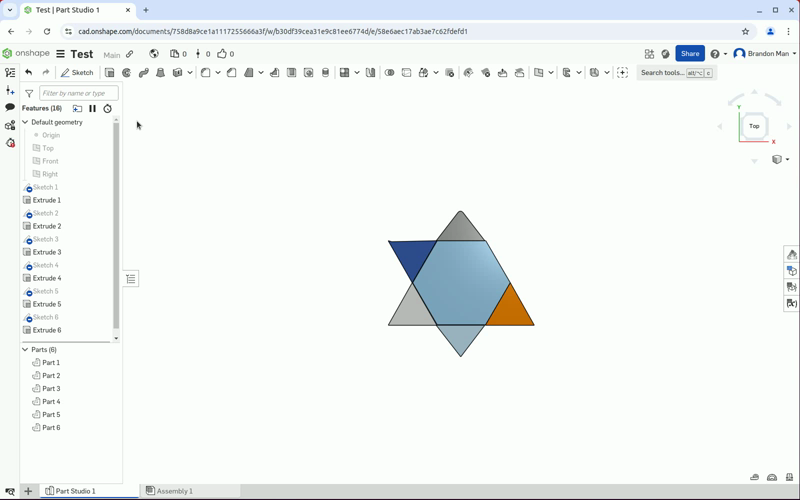
key(shift+h)
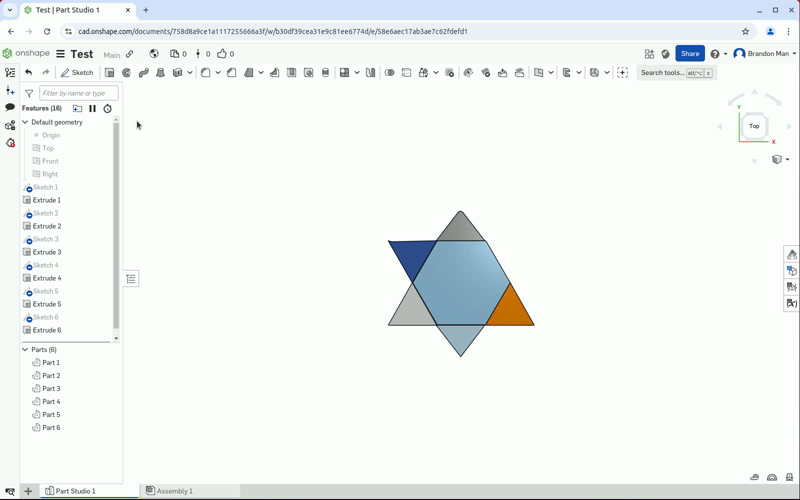
key(shift+h)
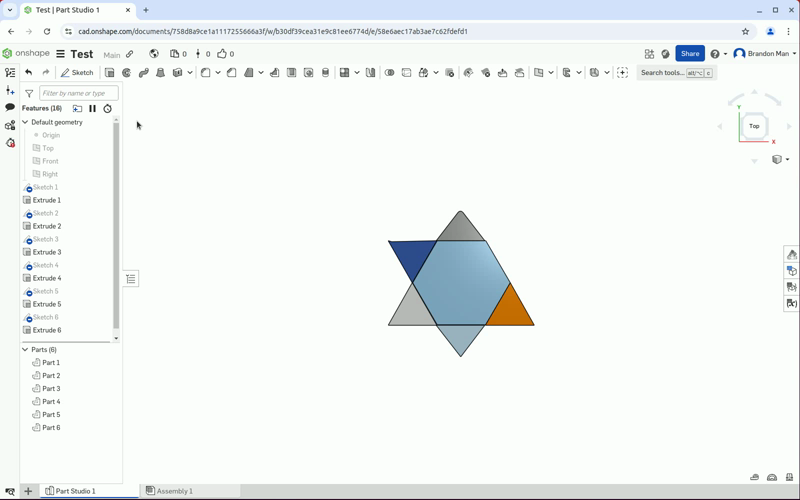
mouse_move(69, 189)
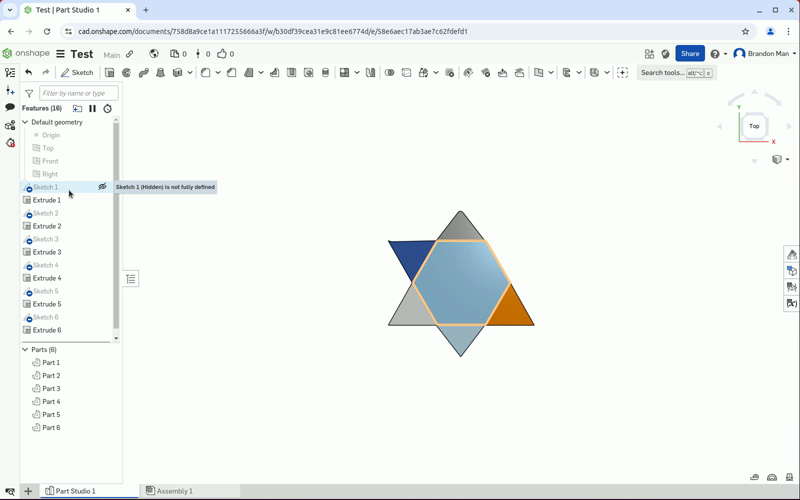
click(69, 189)
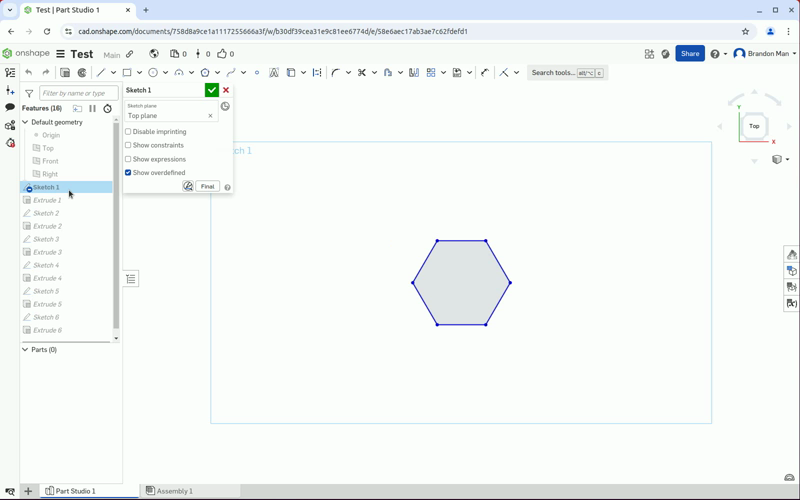
mouse_move(229, 92)
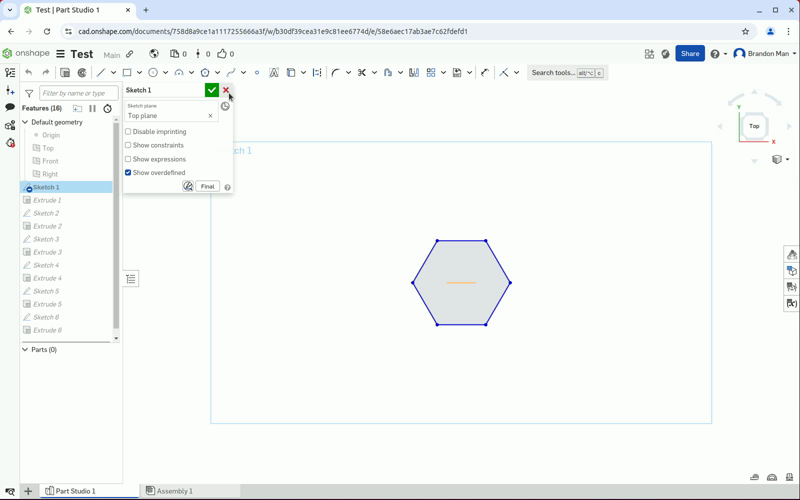
click(229, 92)
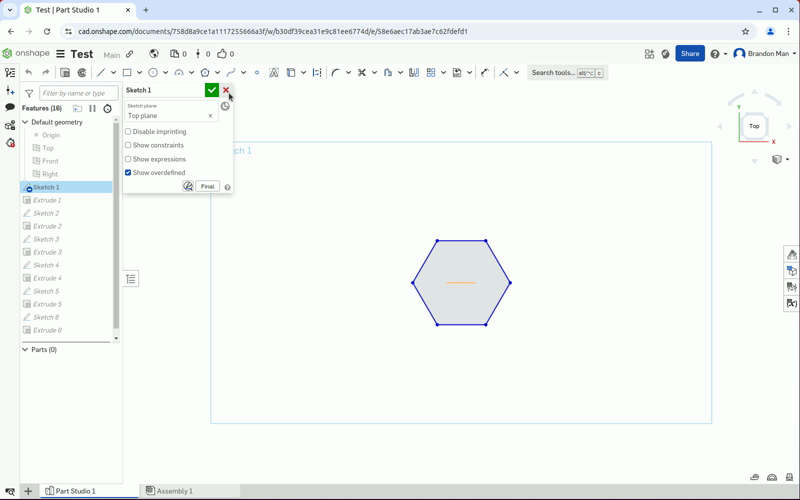
key(shift+s)
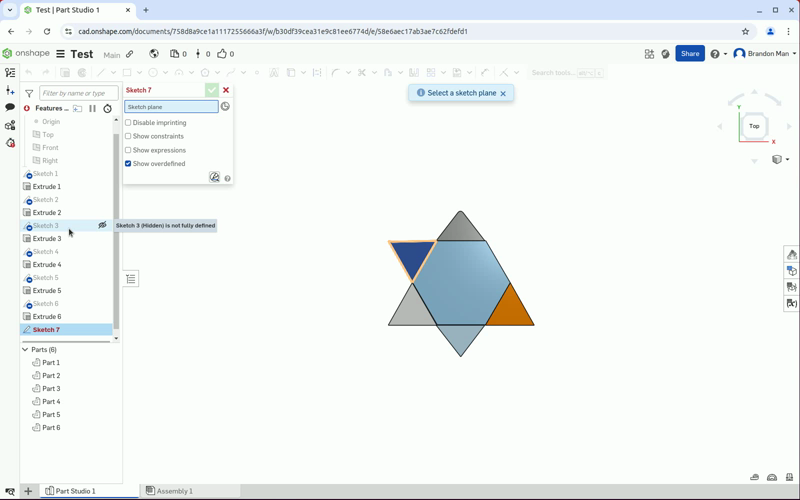
scroll(3)
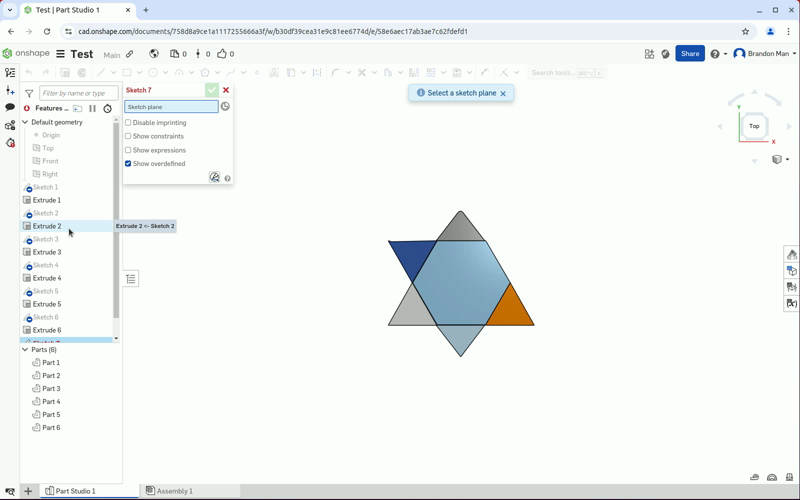
mouse_move(69, 150)
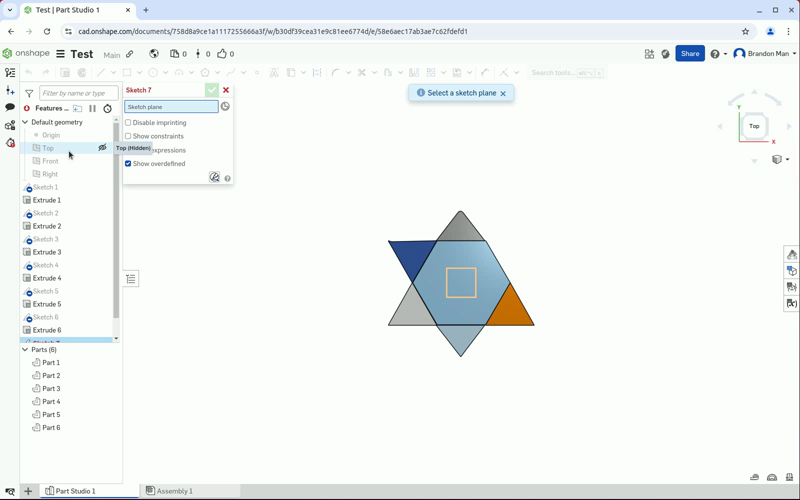
click(69, 150)
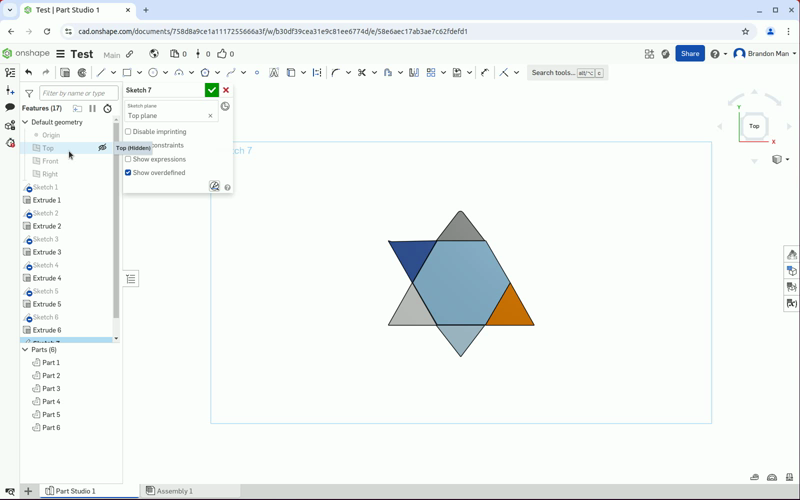
mouse_move(73, 352)
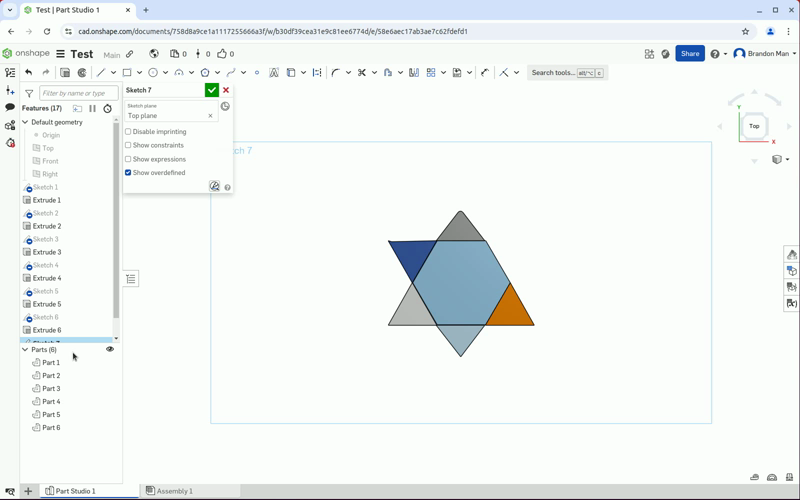
key(y)
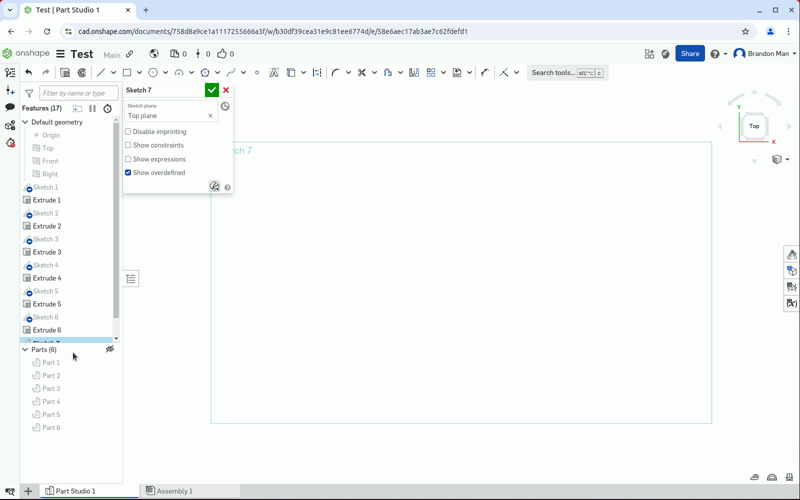
key(l)
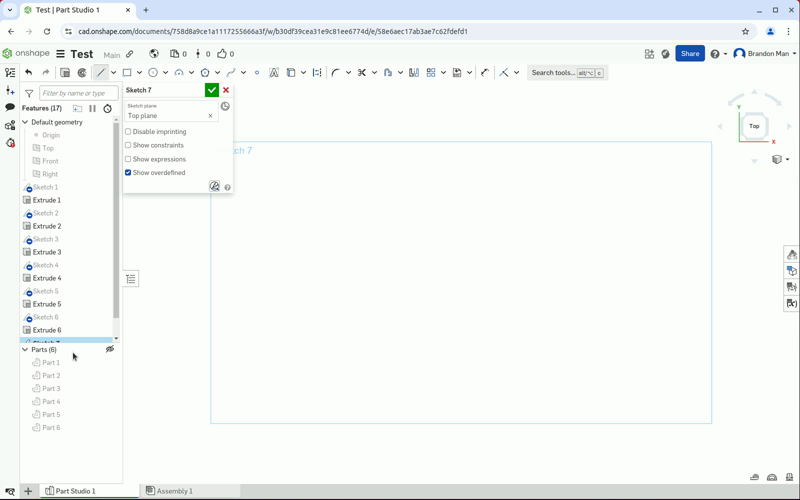
key_down(shift)
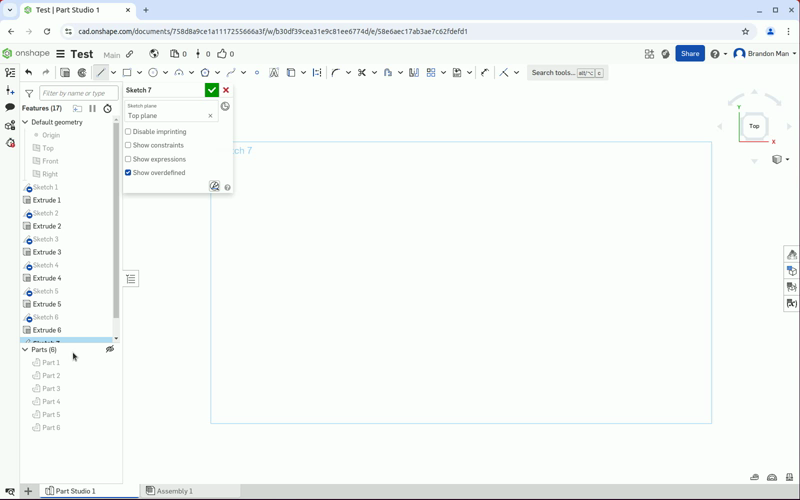
mouse_move(485, 240)
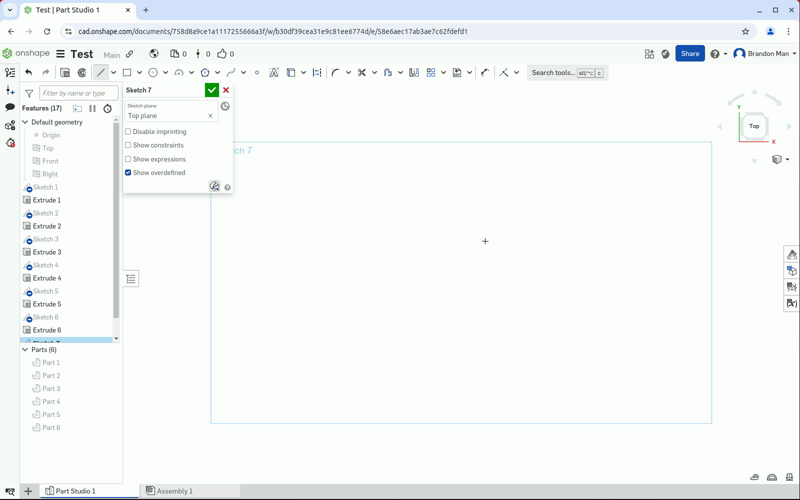
click(485, 240)
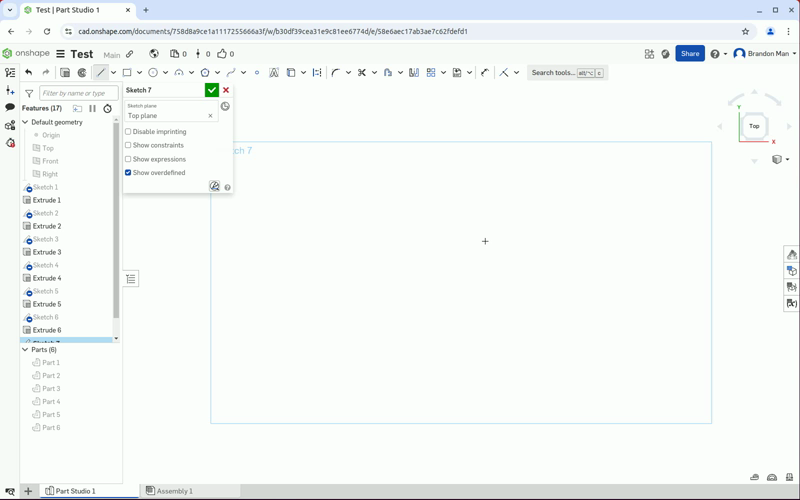
key_up(shift)
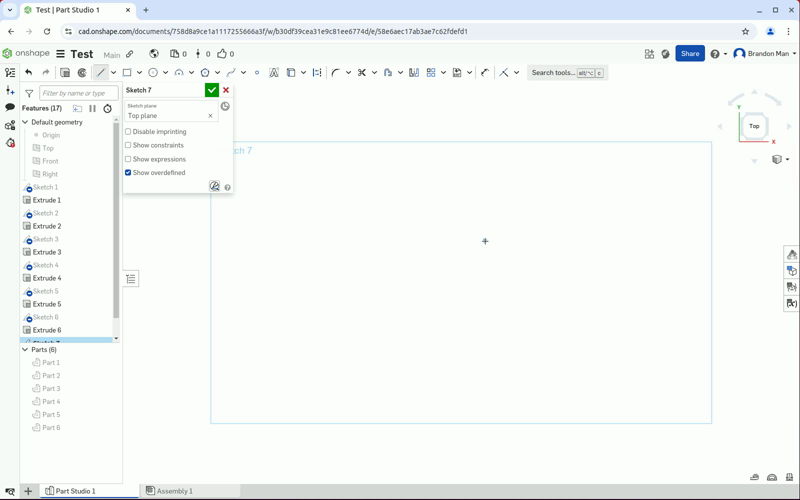
key_down(shift)
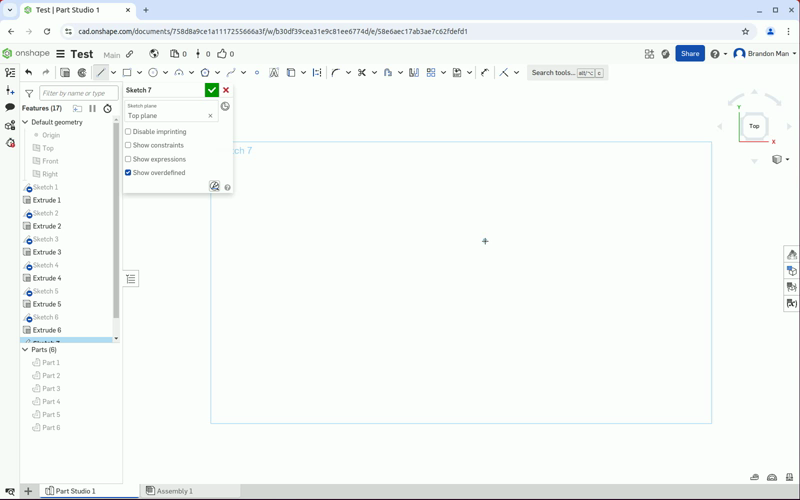
mouse_move(515, 240)
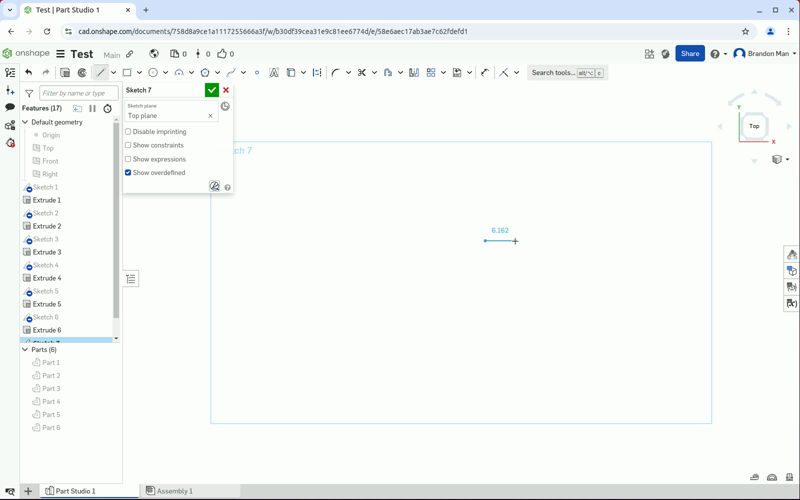
mouse_move(510, 282)
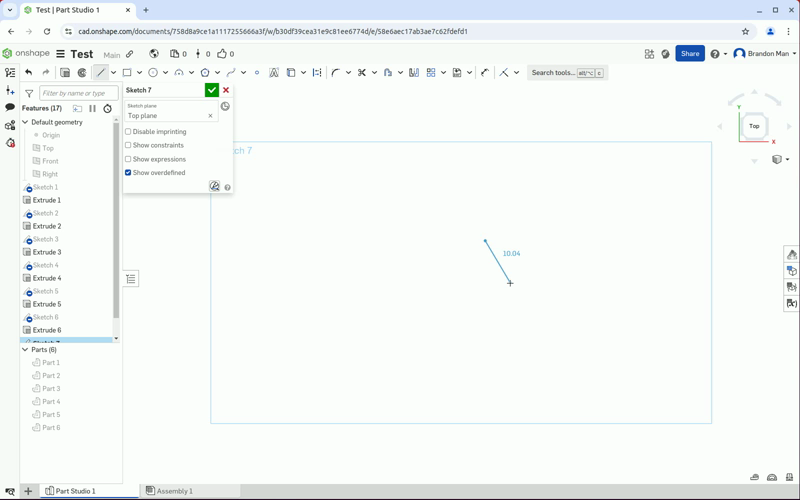
click(510, 282)
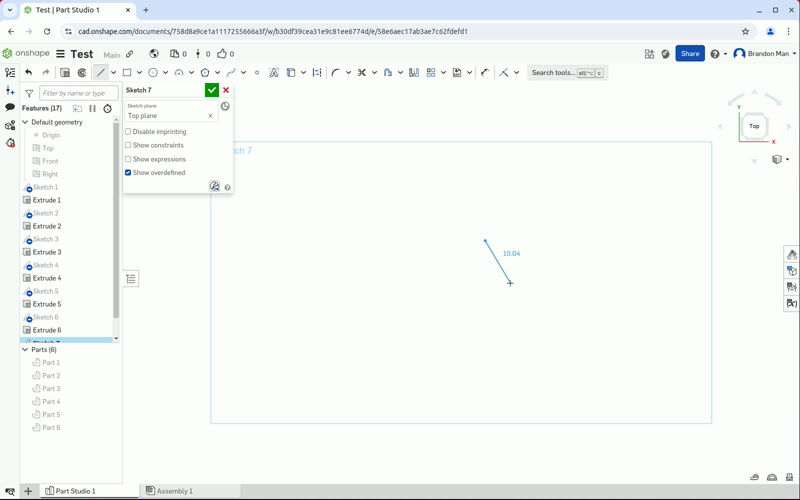
key_up(shift)
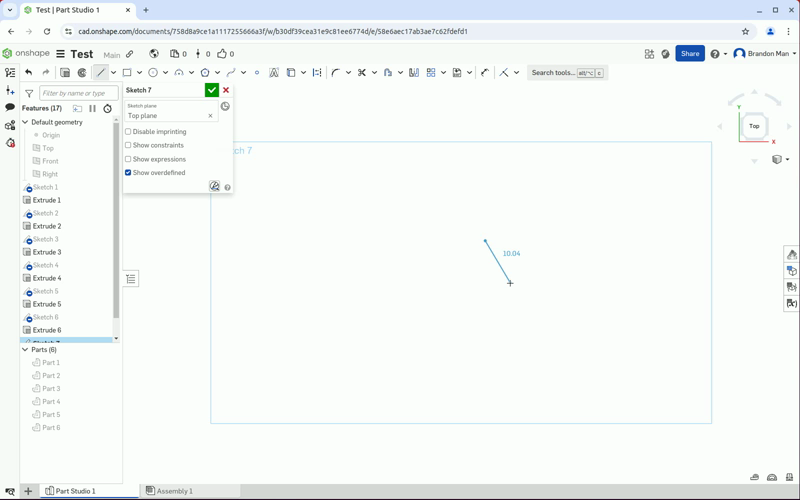
key_down(shift)
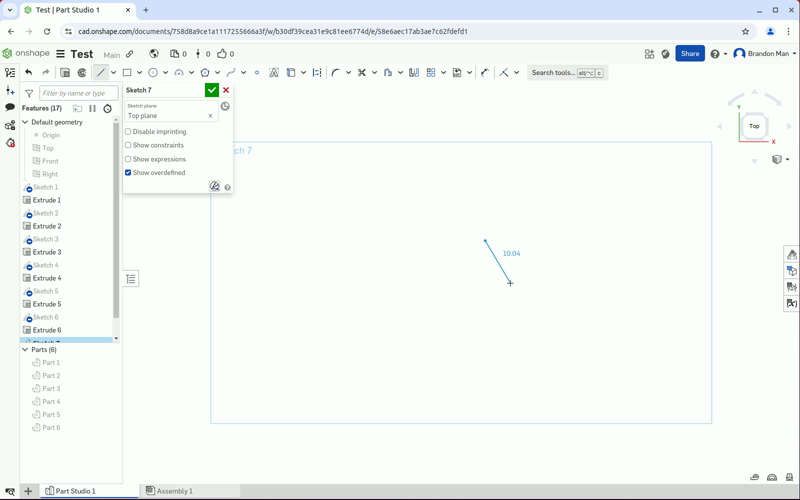
mouse_move(540, 282)
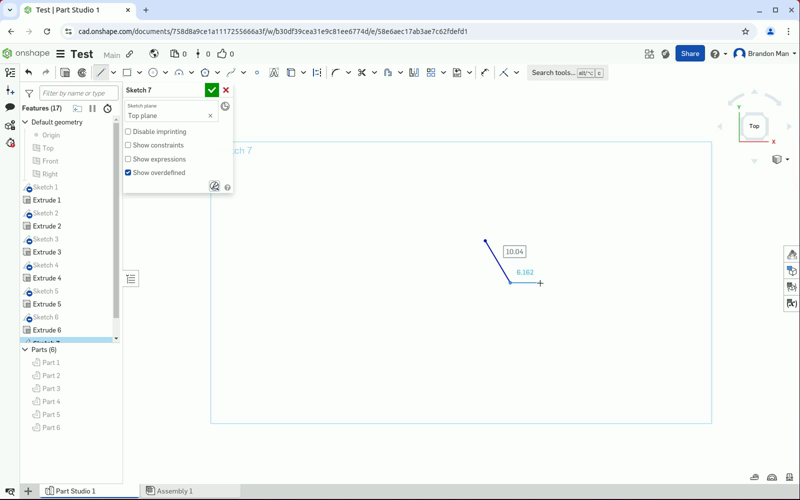
mouse_move(534, 240)
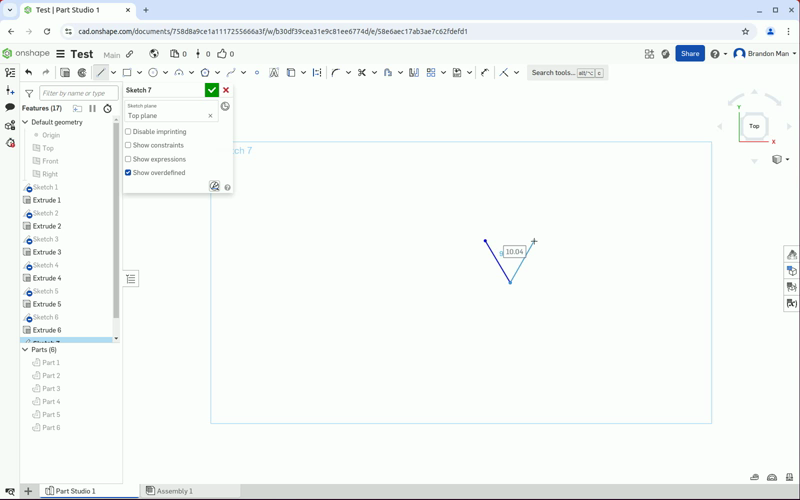
click(534, 240)
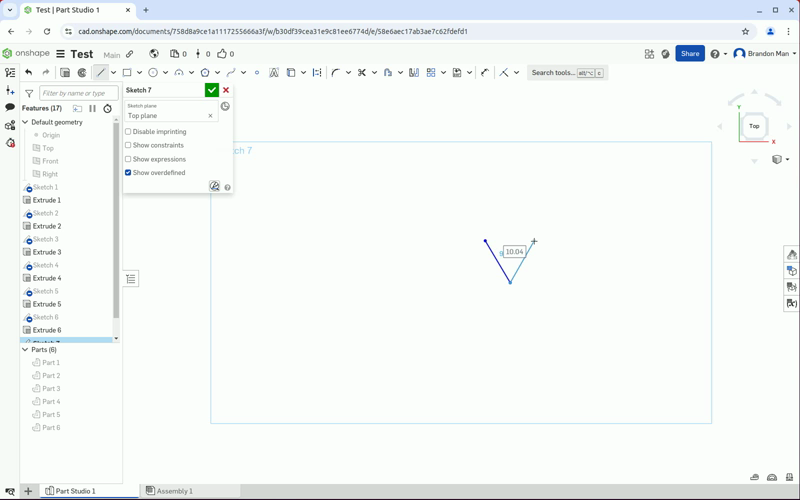
key_up(shift)
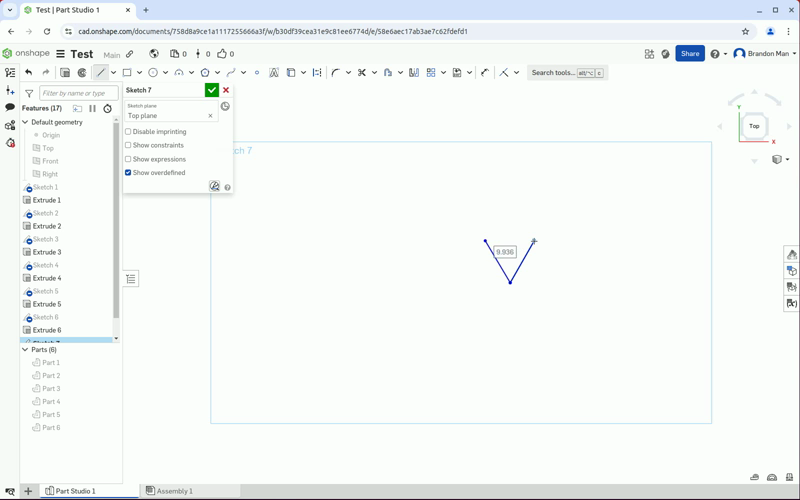
mouse_move(564, 240)
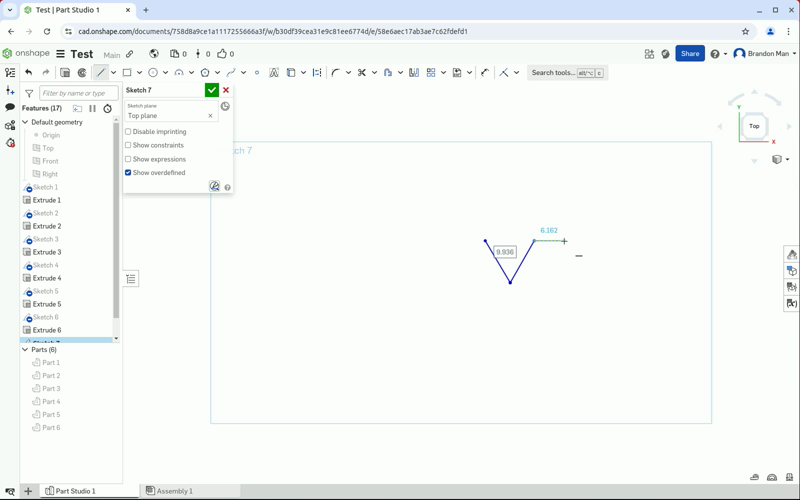
key_down(shift)
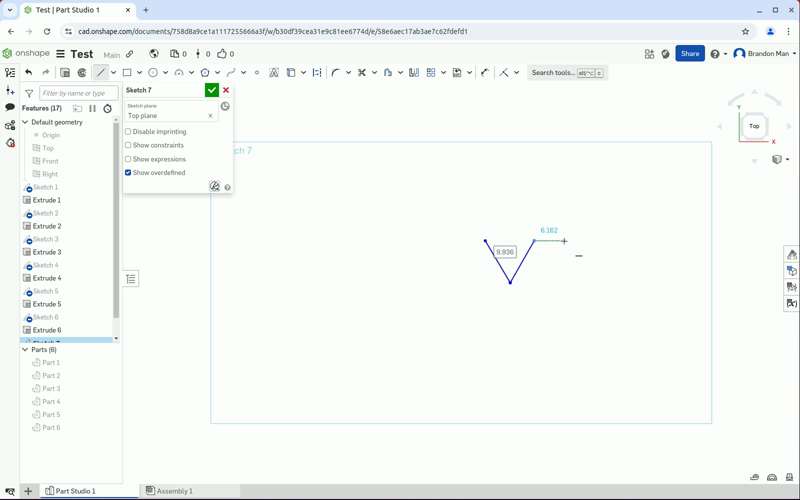
mouse_move(485, 240)
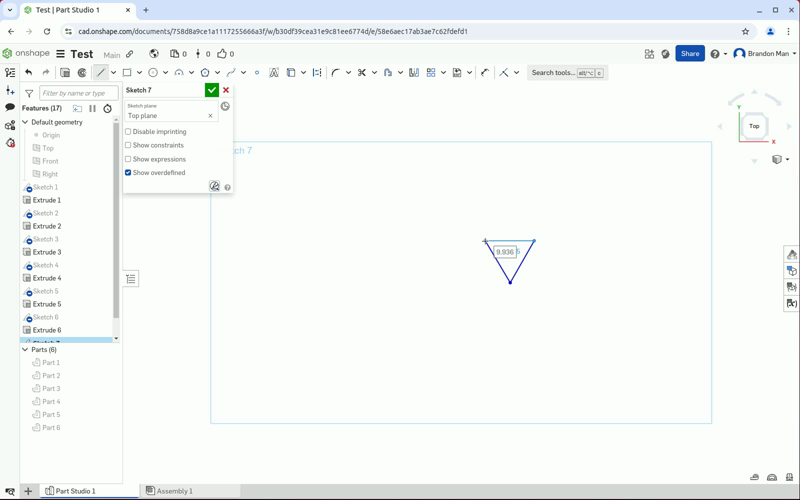
key_up(shift)
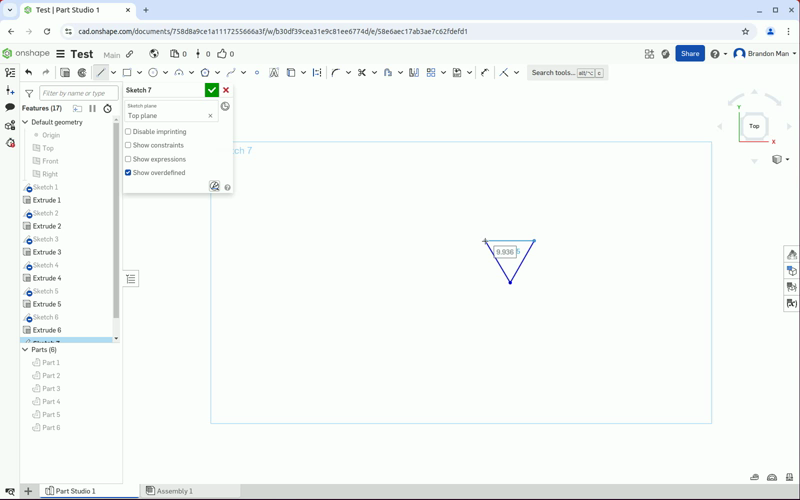
click(485, 240)
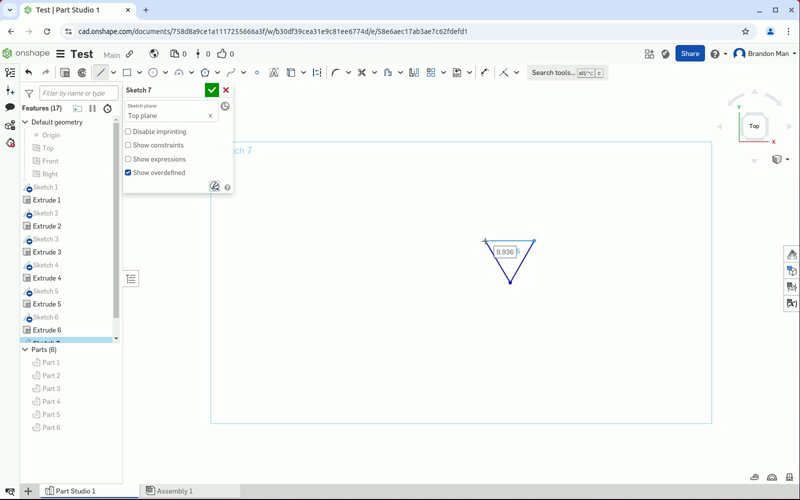
key(esc)
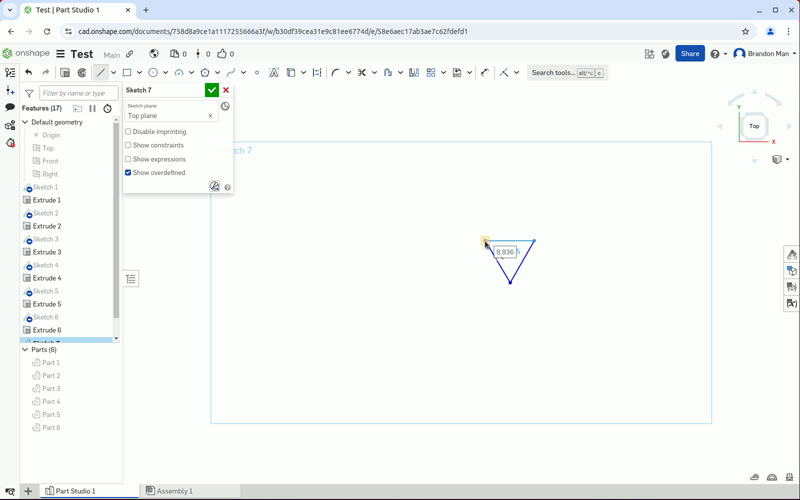
mouse_move(508, 278)
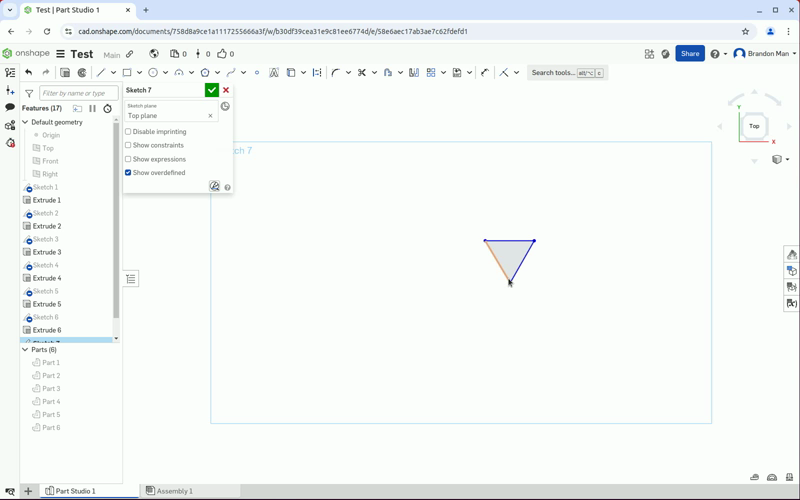
scroll(6)
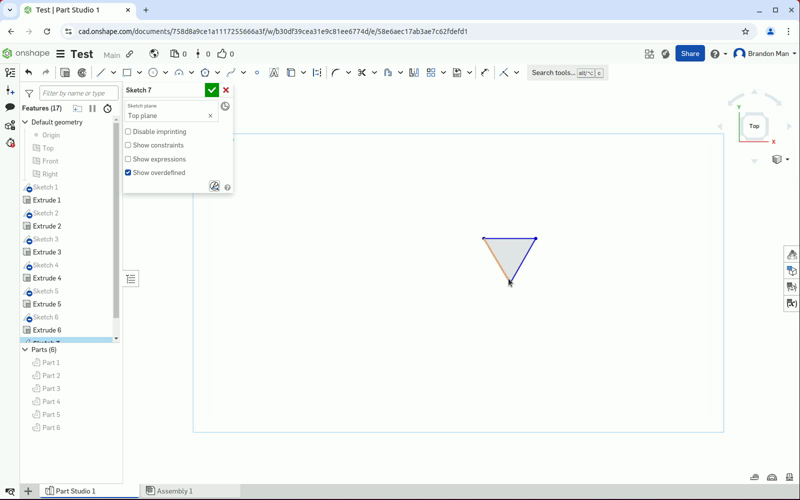
scroll(6)
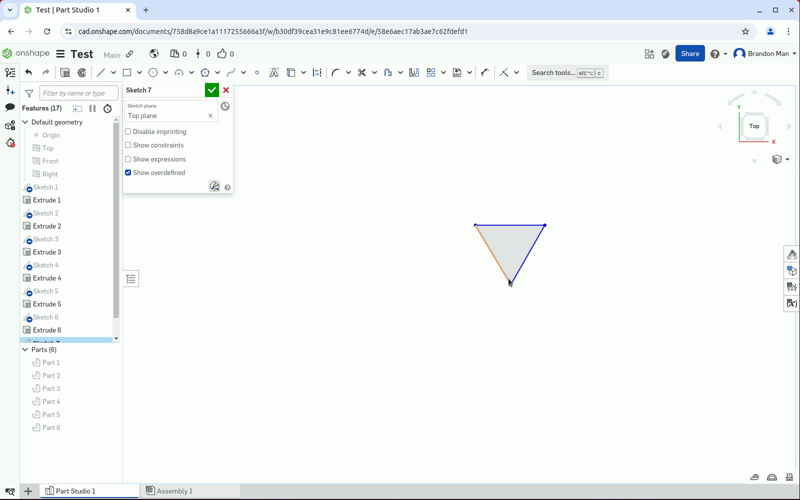
scroll(6)
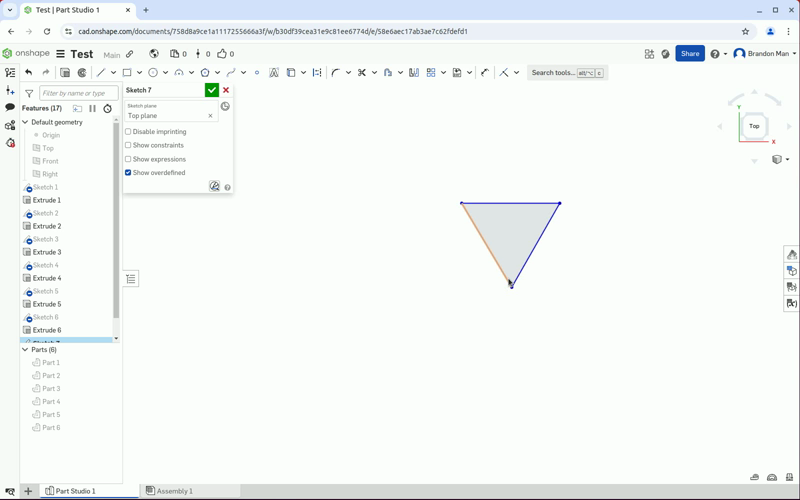
scroll(6)
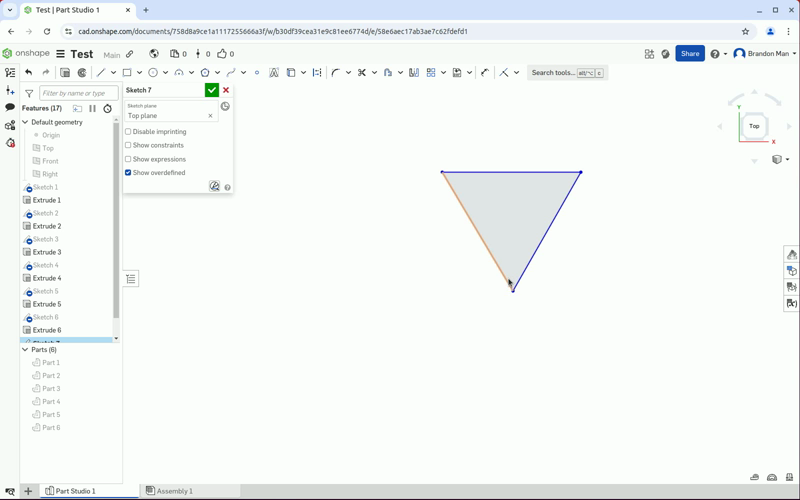
scroll(6)
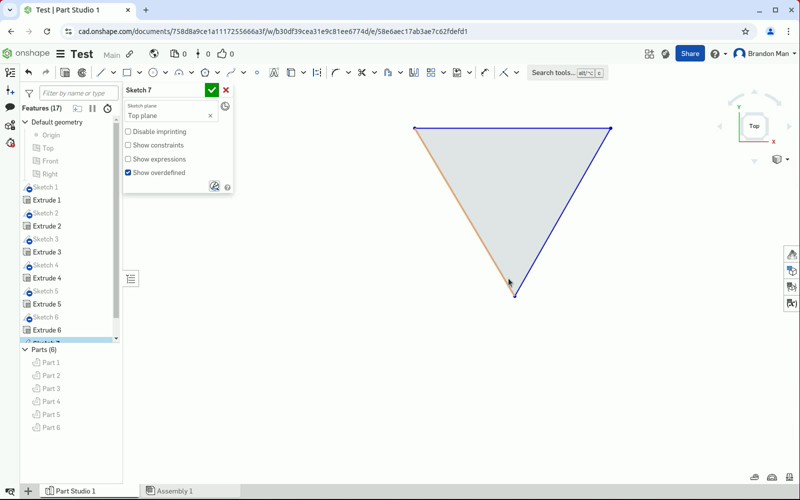
scroll(6)
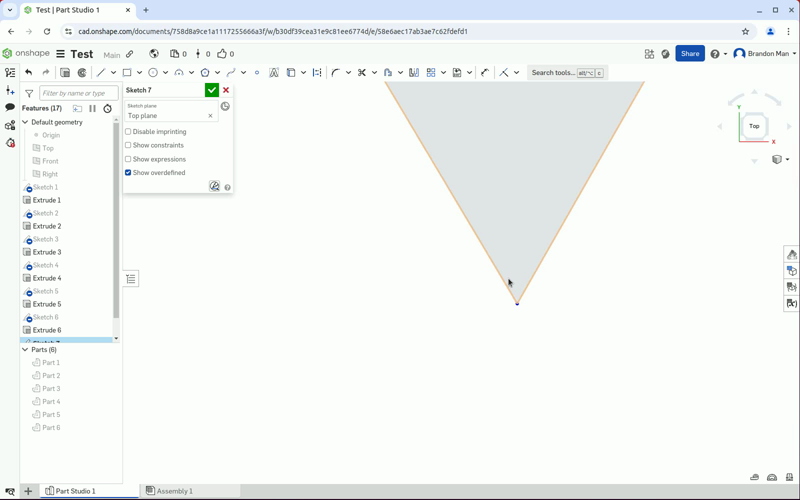
scroll(6)
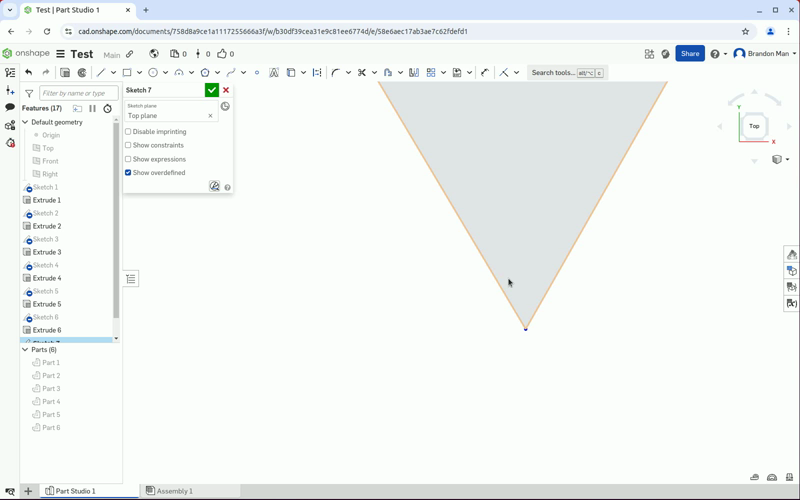
click(508, 278)
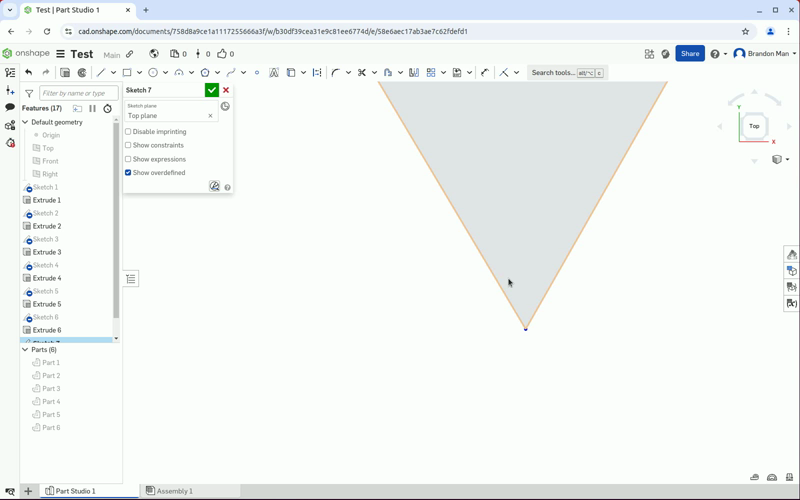
scroll(-6)
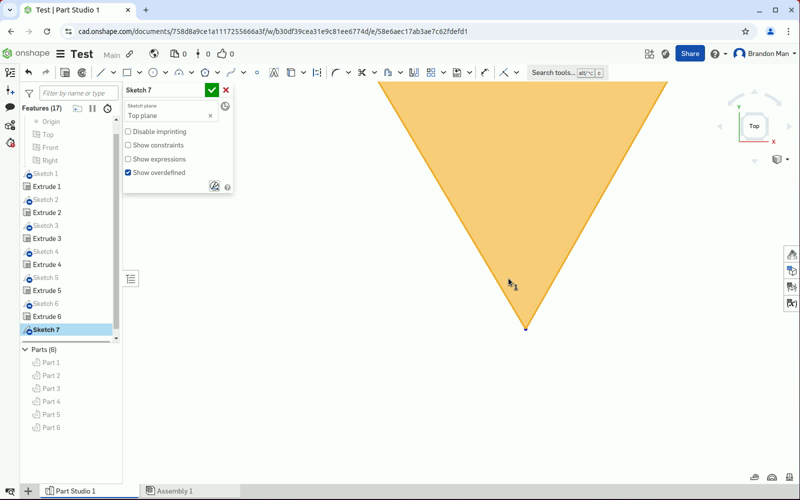
scroll(-6)
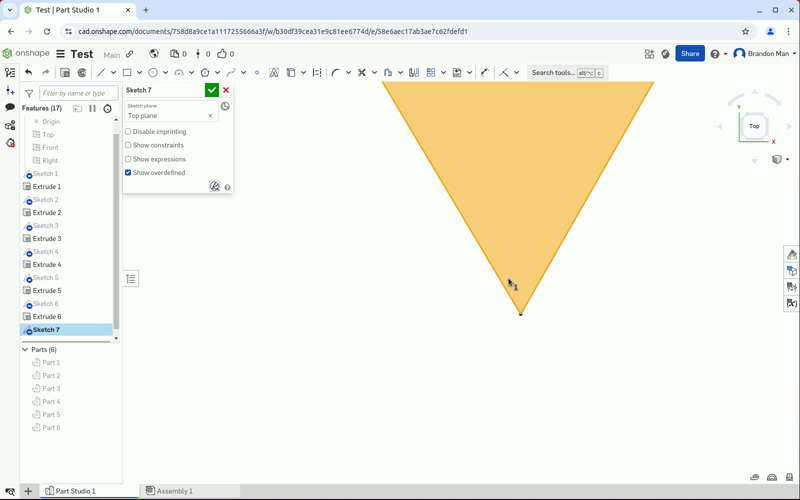
scroll(-6)
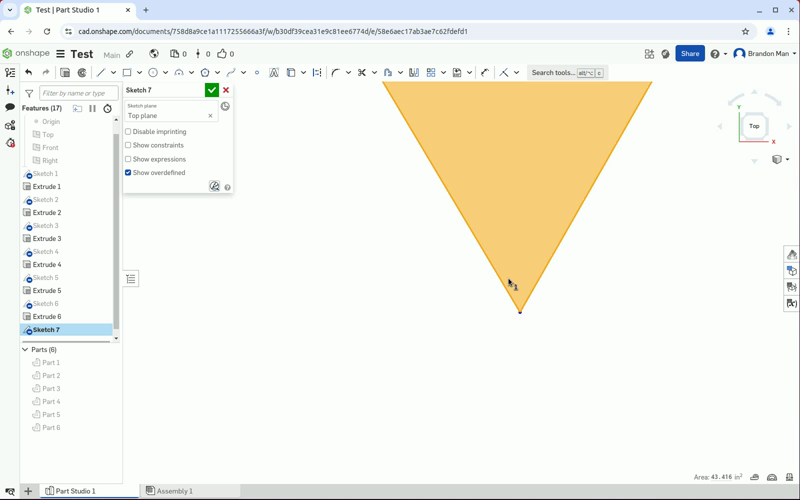
scroll(-6)
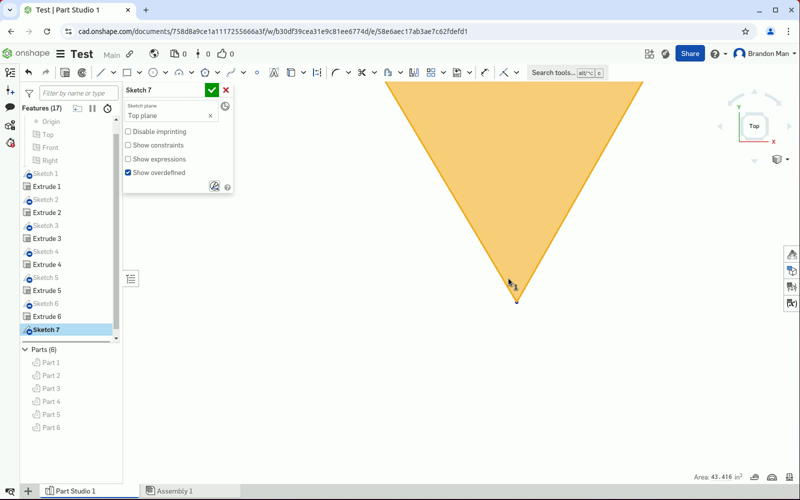
scroll(-6)
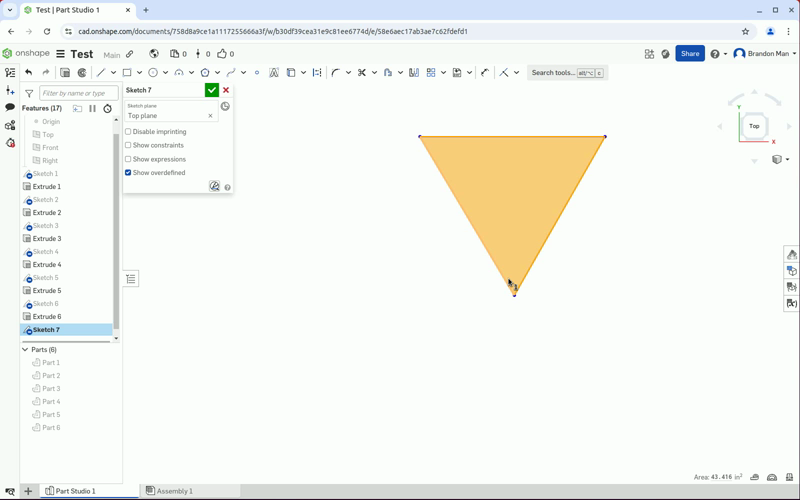
scroll(-6)
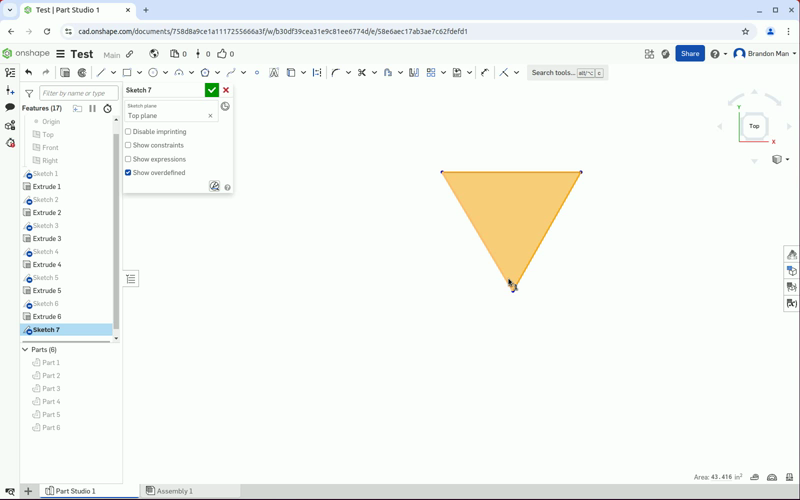
scroll(-6)
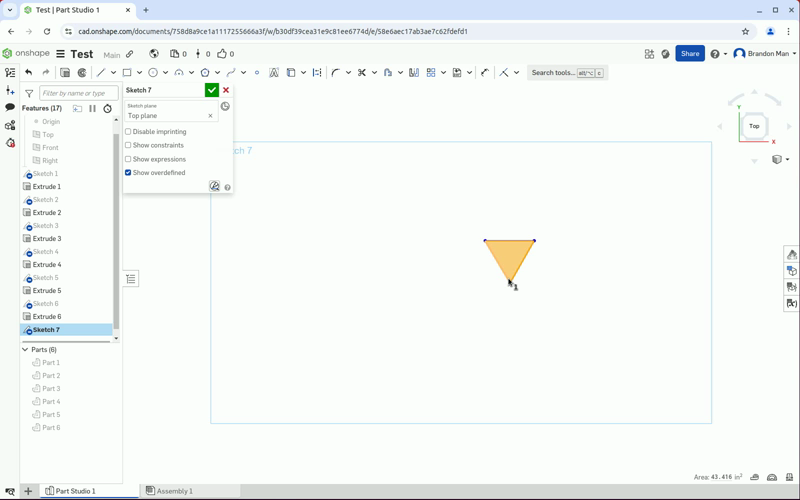
mouse_move(73, 352)
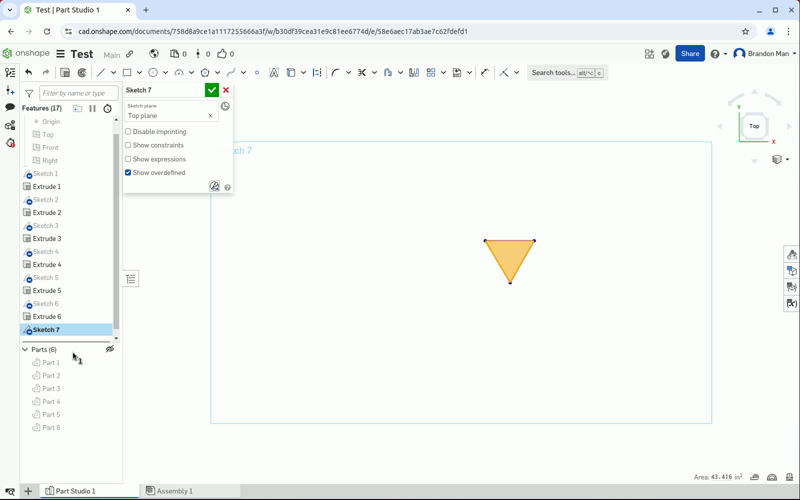
key(shift+y)
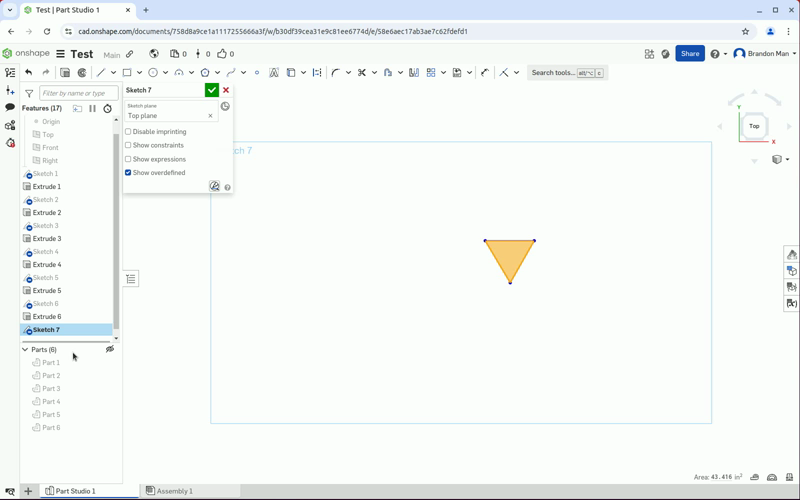
key(shift+e)
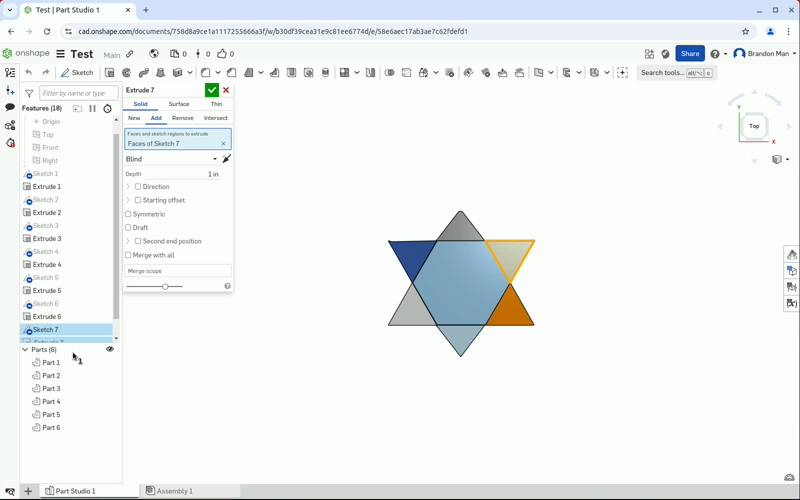
mouse_move(143, 106)
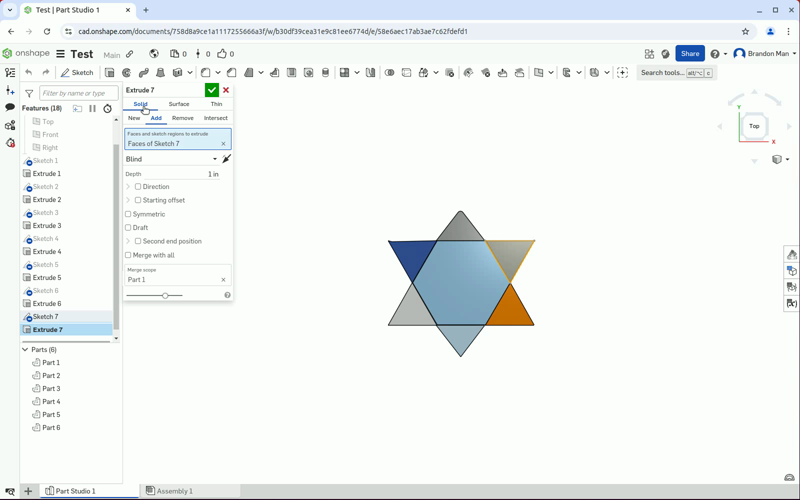
click(143, 106)
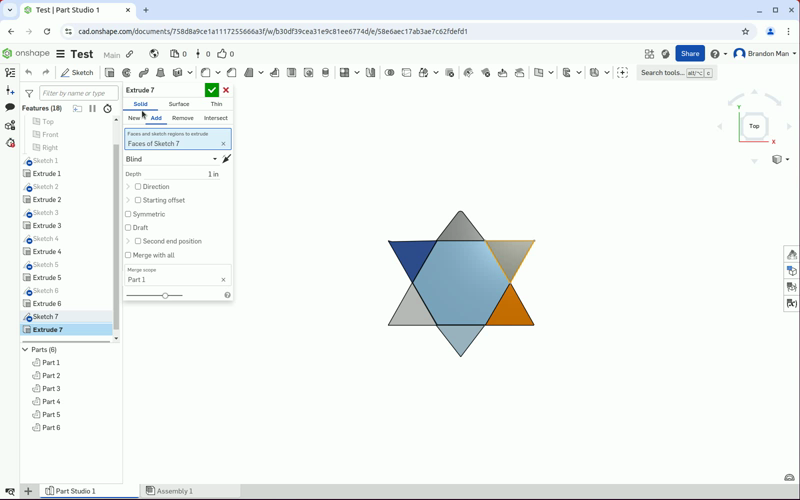
mouse_move(137, 120)
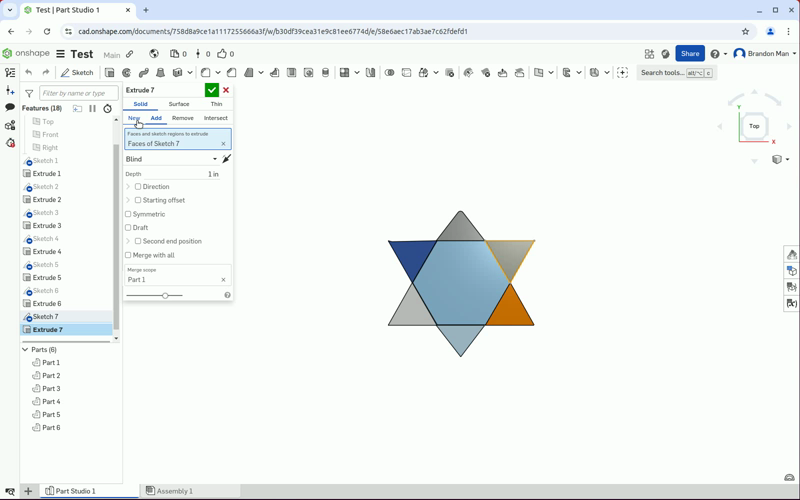
click(137, 120)
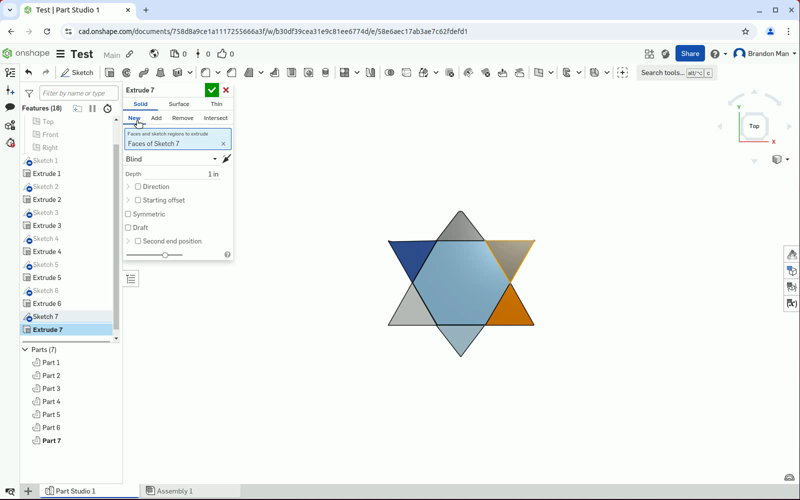
key(tab, 4)
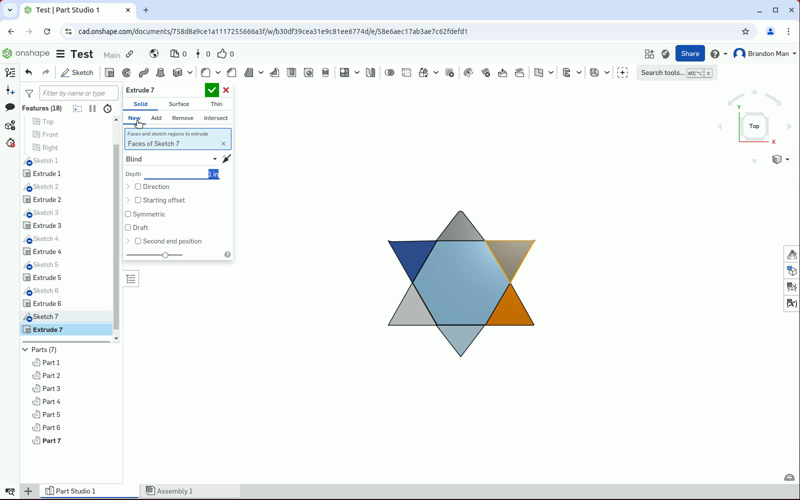
text(3.129)
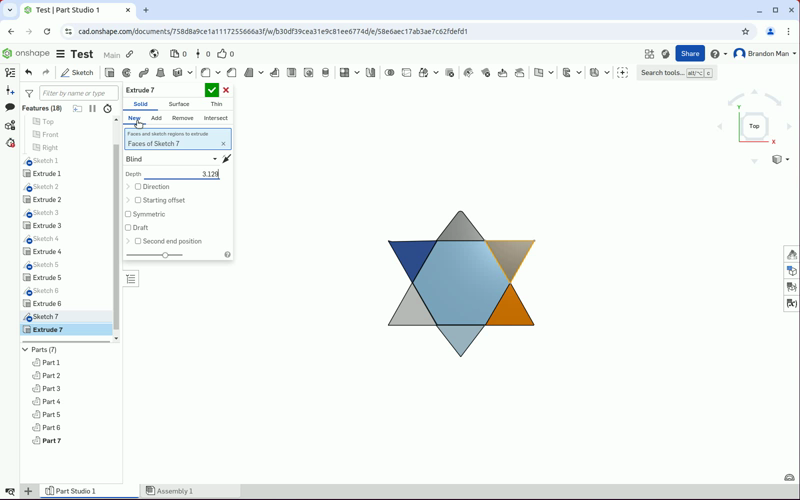
key(enter)
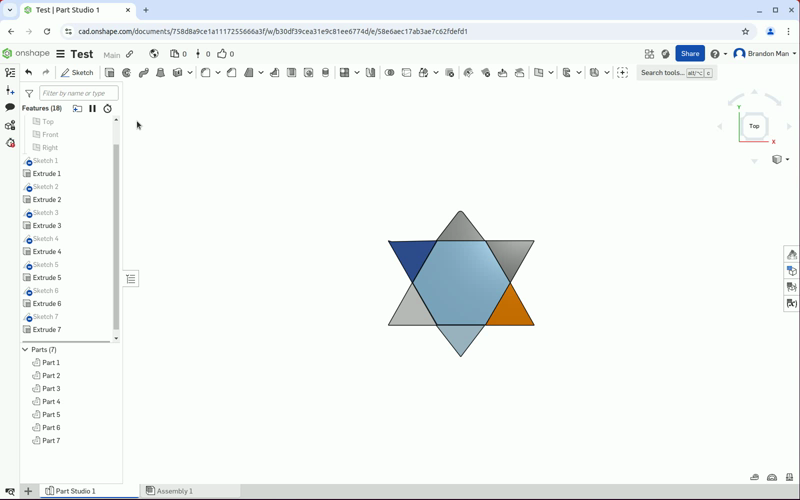
key(shift+h)
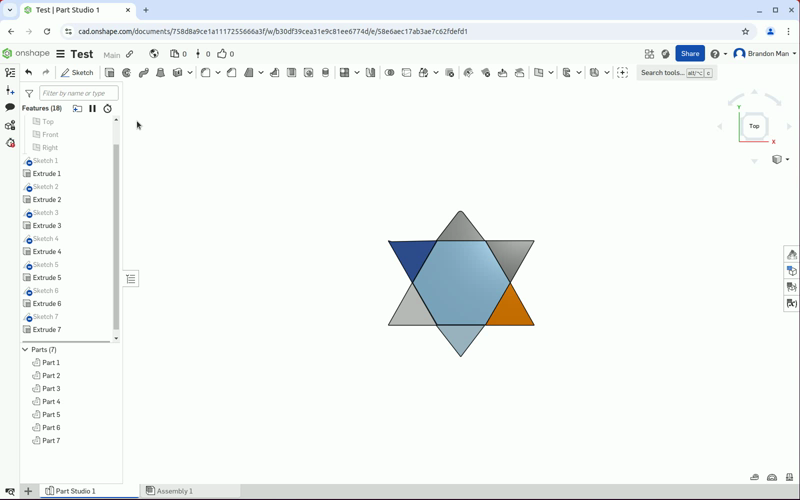
key(shift+h)
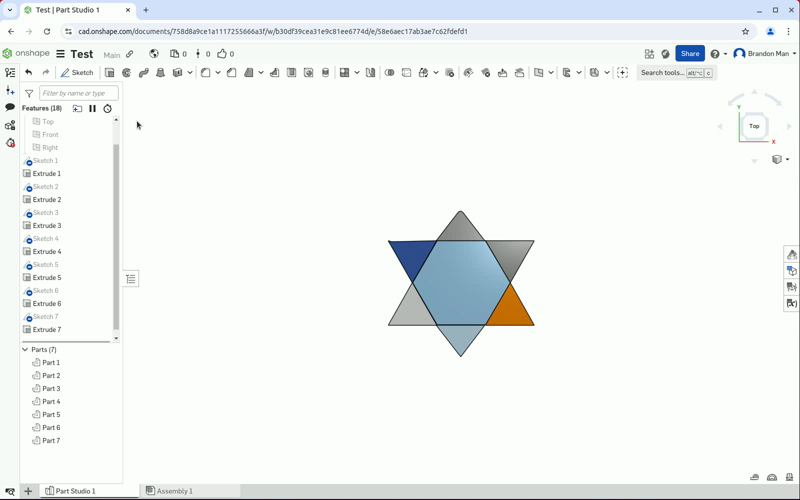
mouse_move(69, 163)
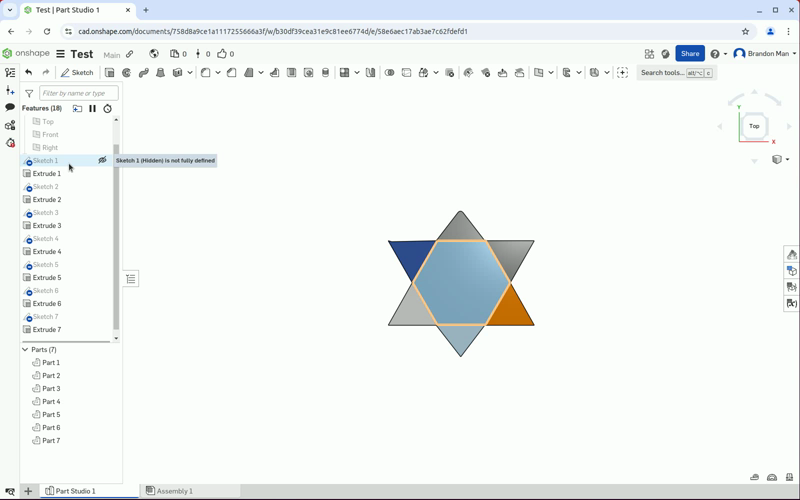
click(69, 163)
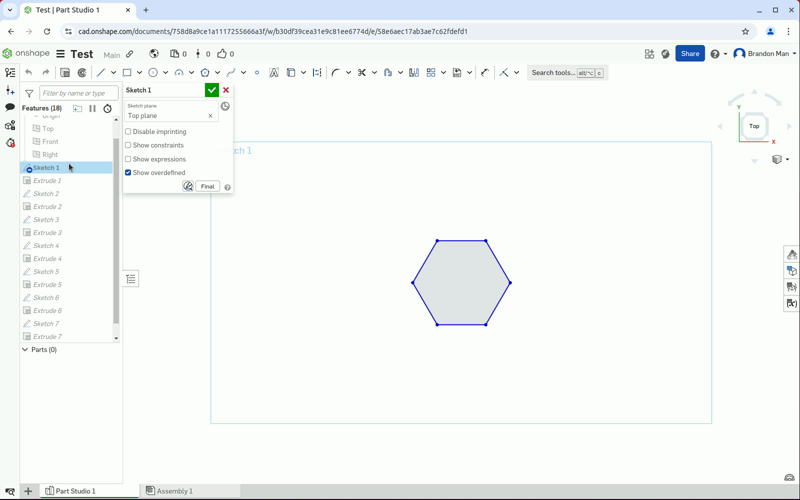
mouse_move(229, 92)
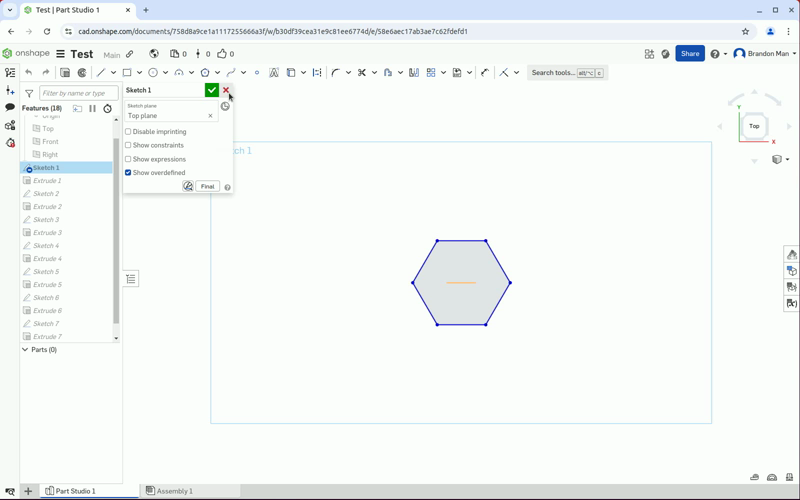
click(229, 92)
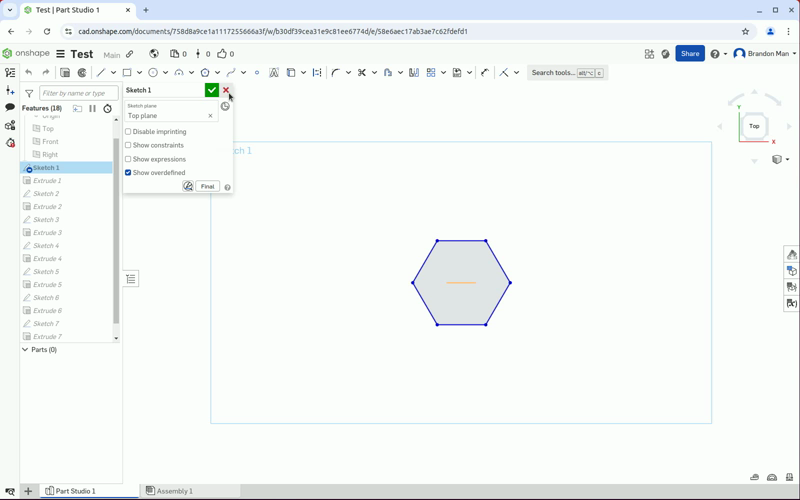
key(shift+s)
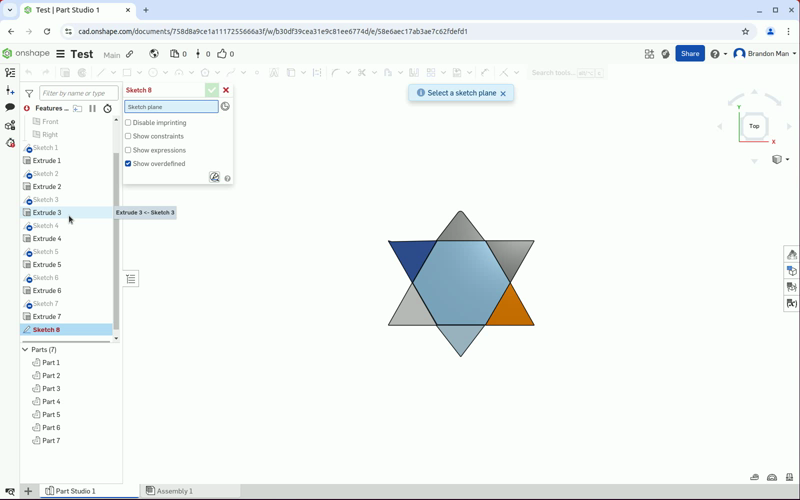
scroll(3)
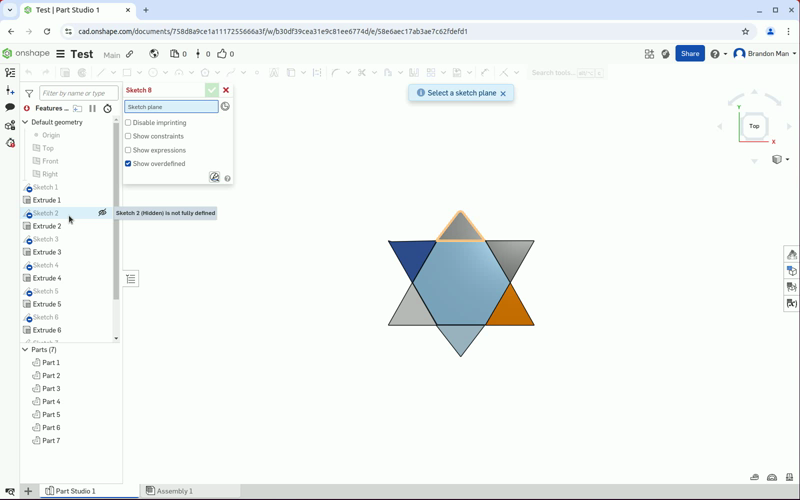
mouse_move(69, 150)
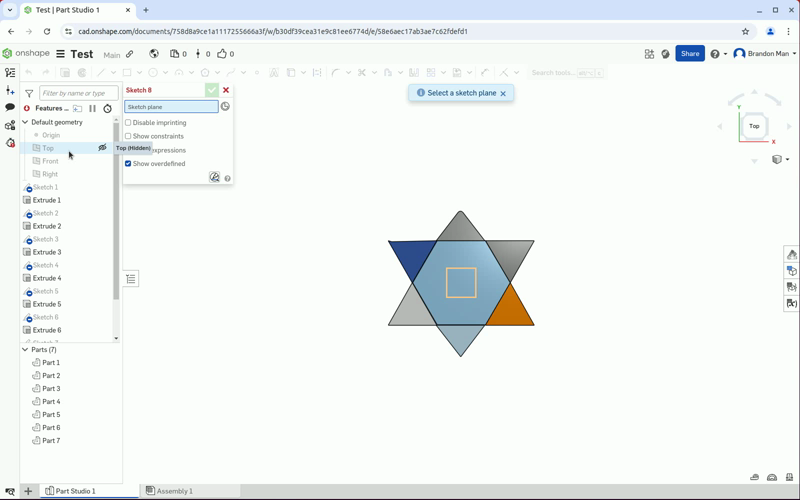
click(69, 150)
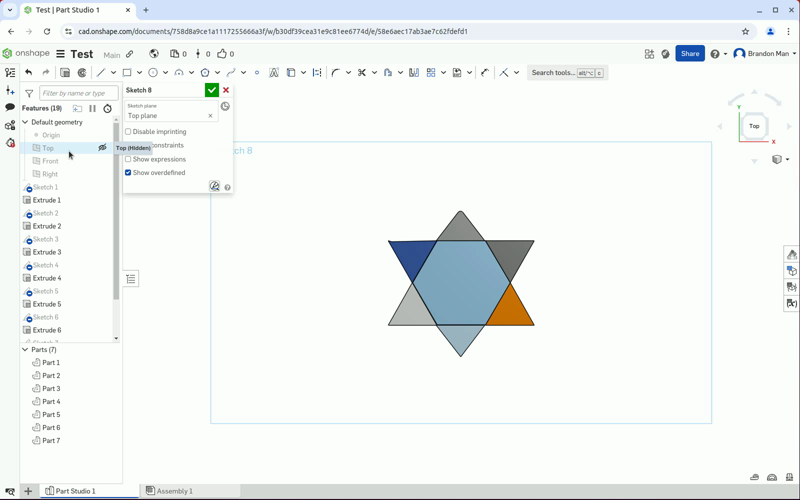
mouse_move(73, 352)
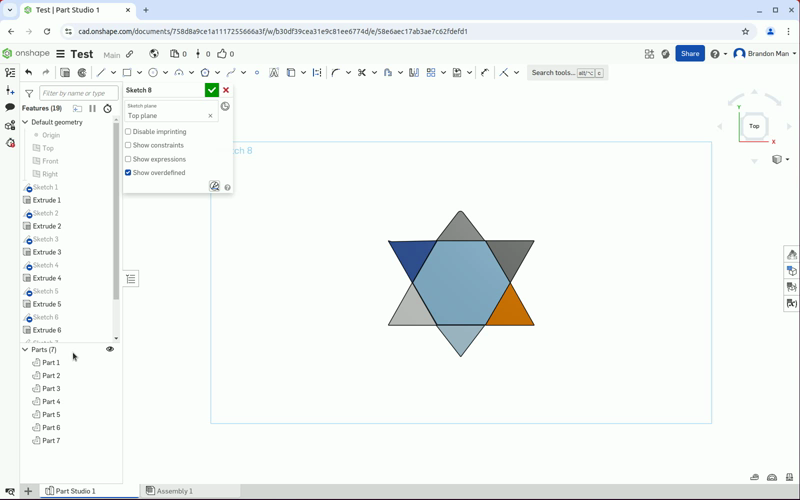
key(y)
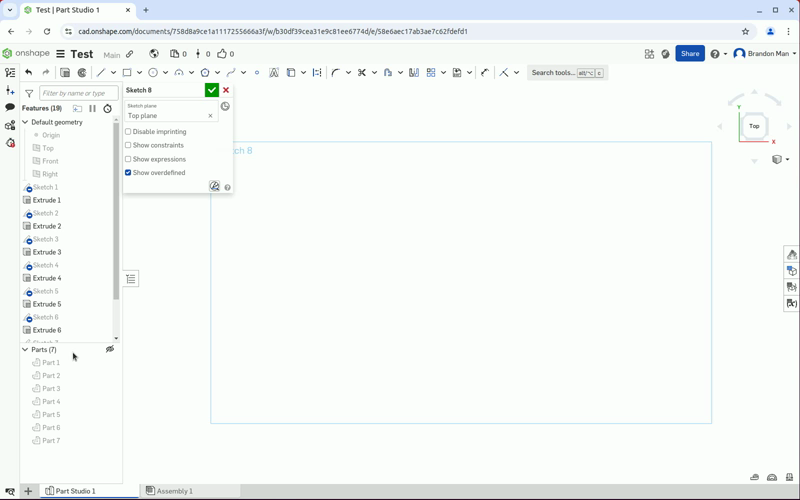
key(l)
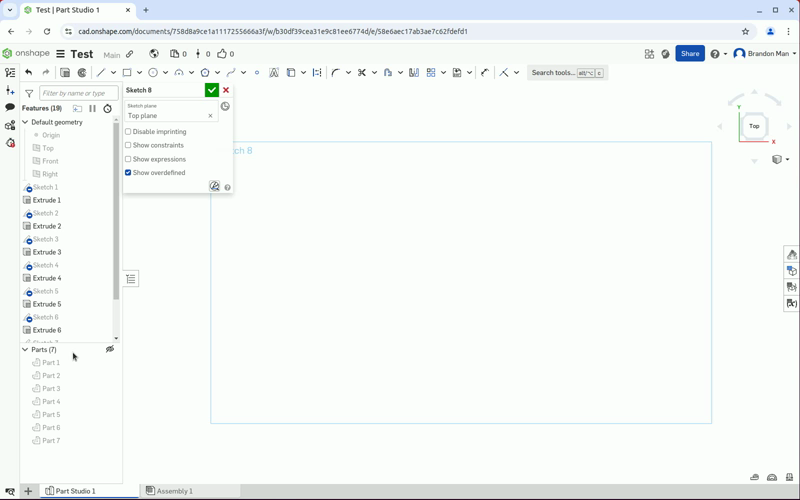
key_down(shift)
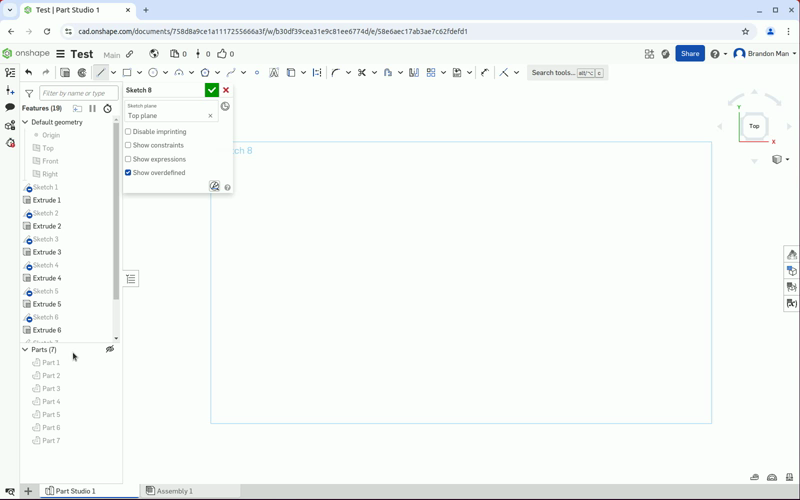
mouse_move(458, 211)
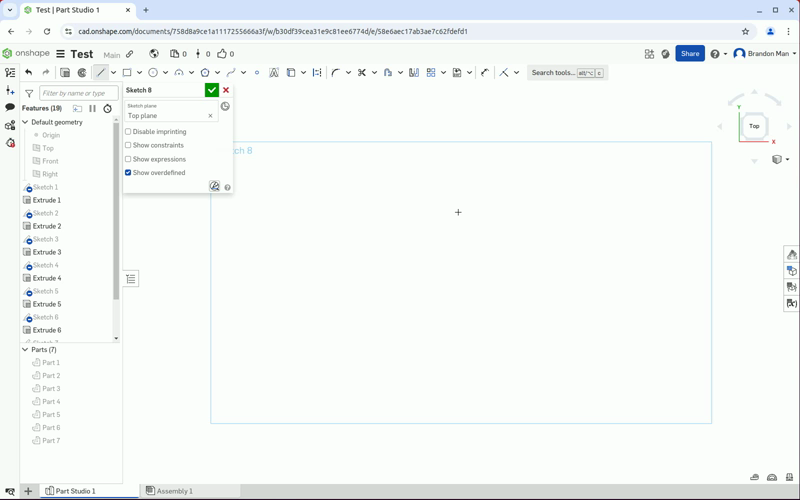
click(458, 211)
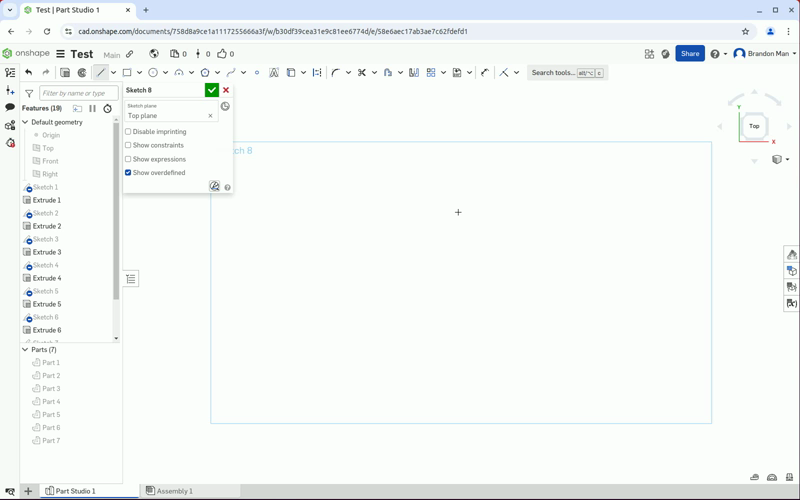
key_up(shift)
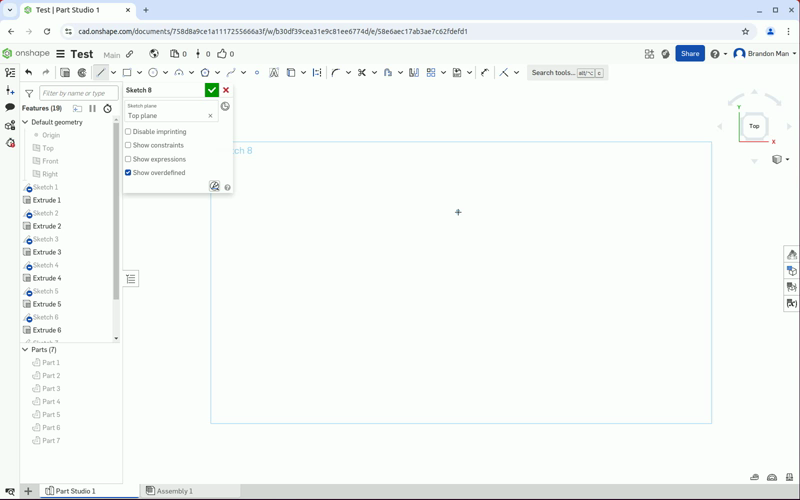
key_down(shift)
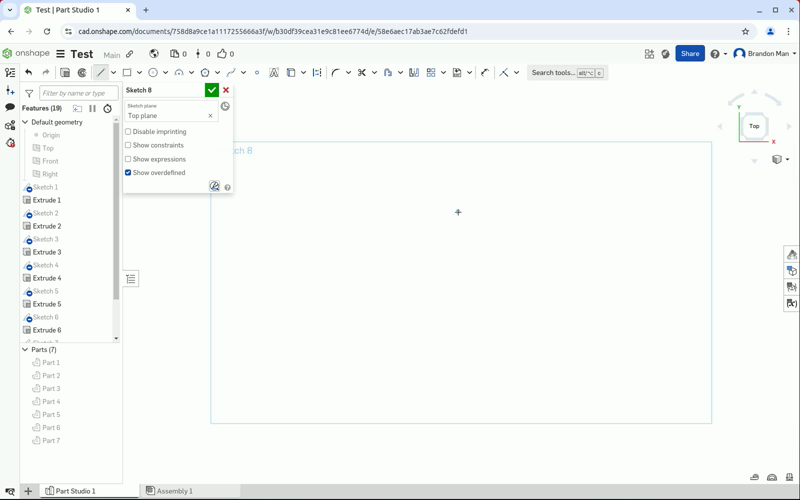
mouse_move(488, 211)
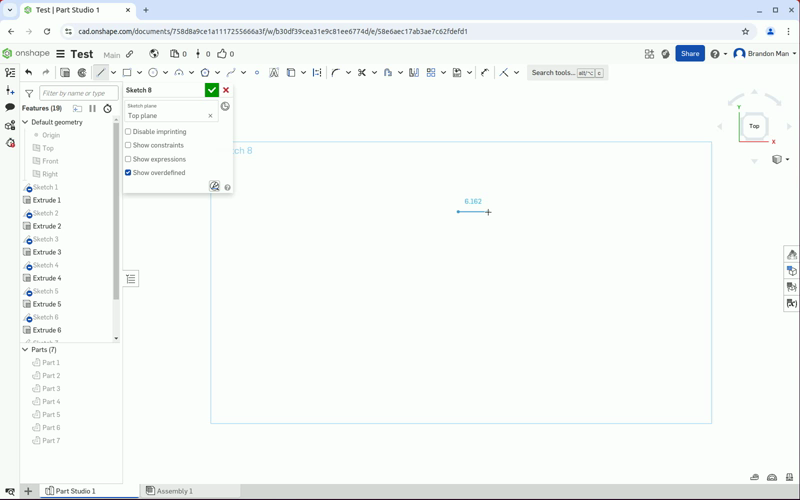
mouse_move(460, 208)
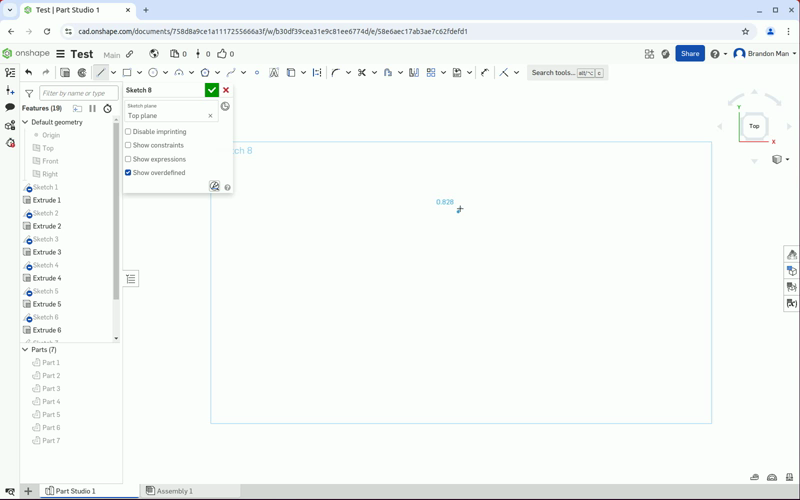
scroll(6)
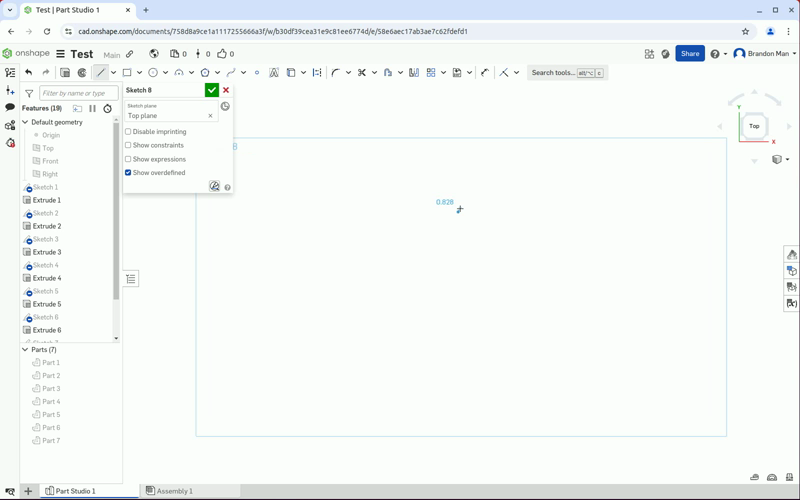
scroll(6)
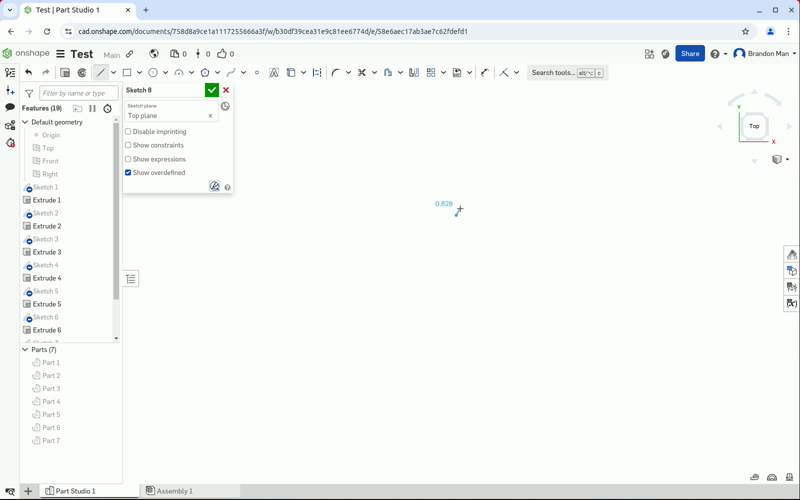
scroll(6)
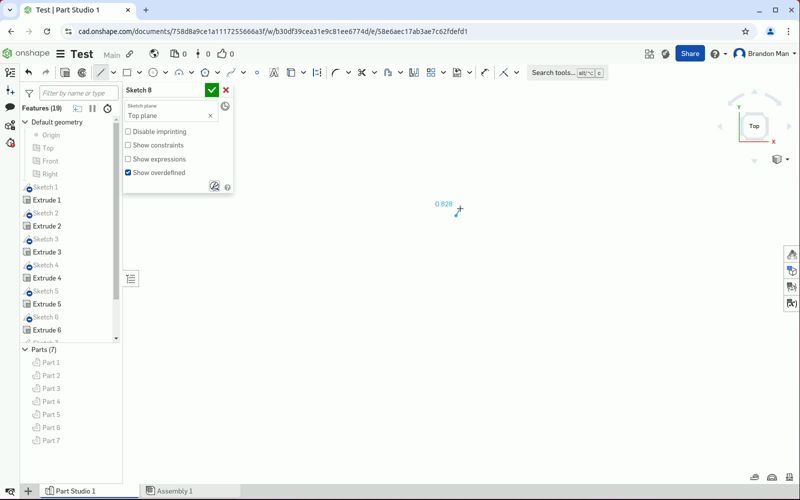
scroll(6)
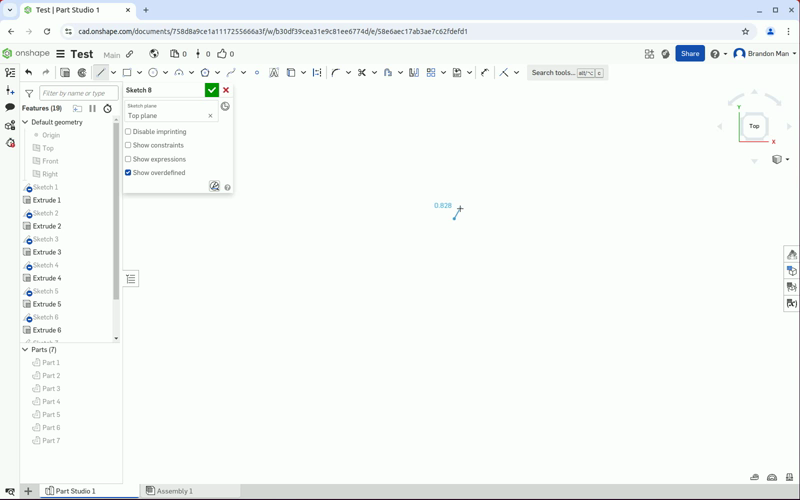
scroll(6)
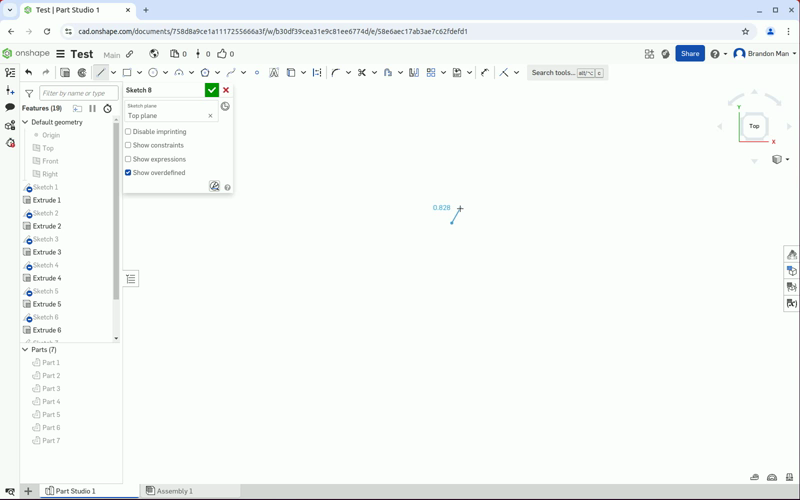
scroll(6)
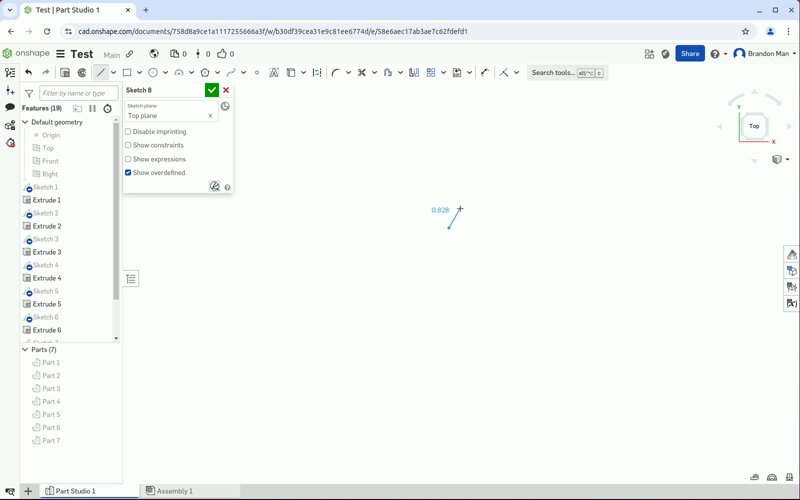
scroll(6)
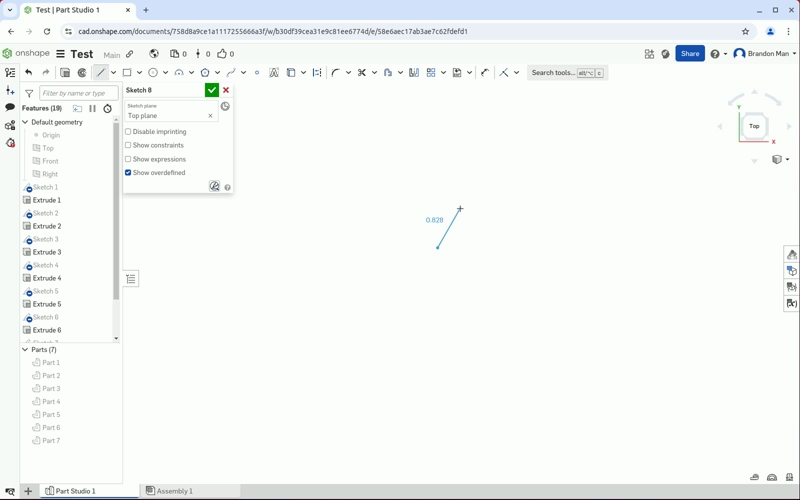
click(460, 208)
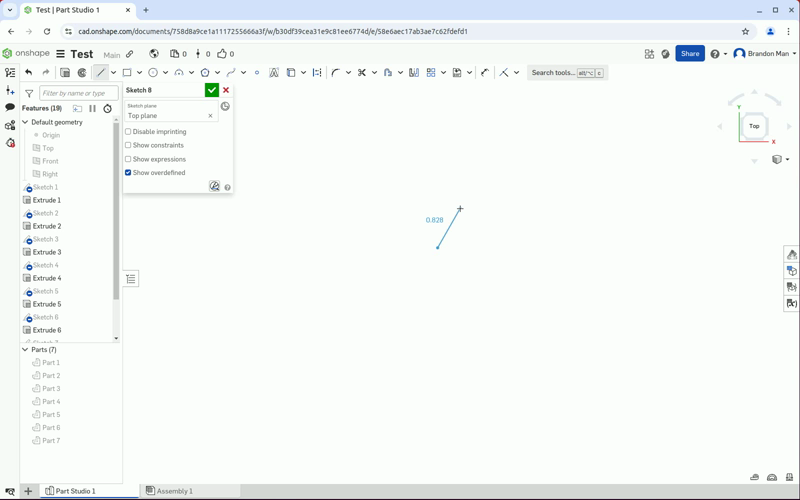
scroll(-6)
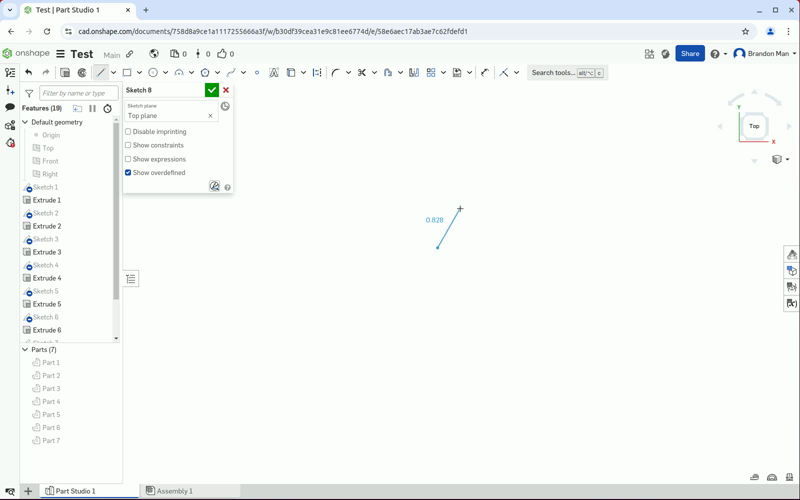
scroll(-6)
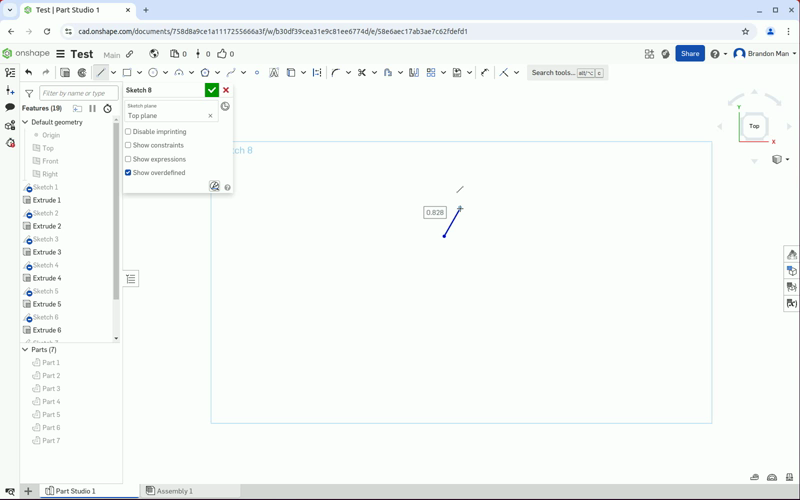
scroll(-6)
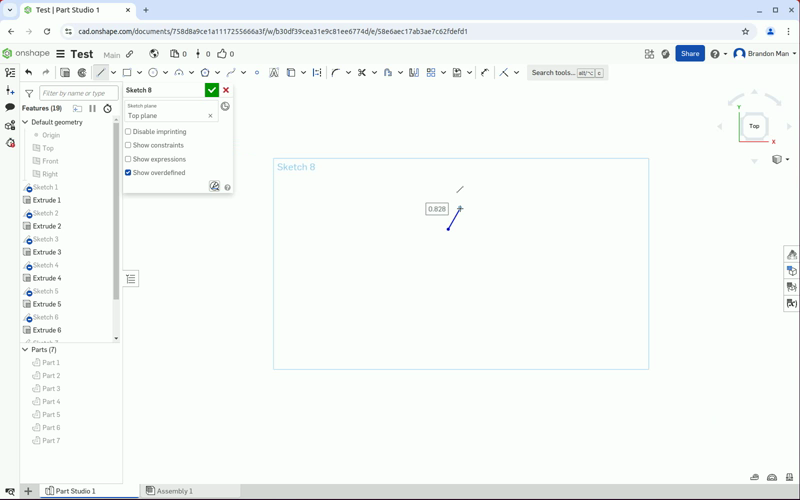
scroll(-6)
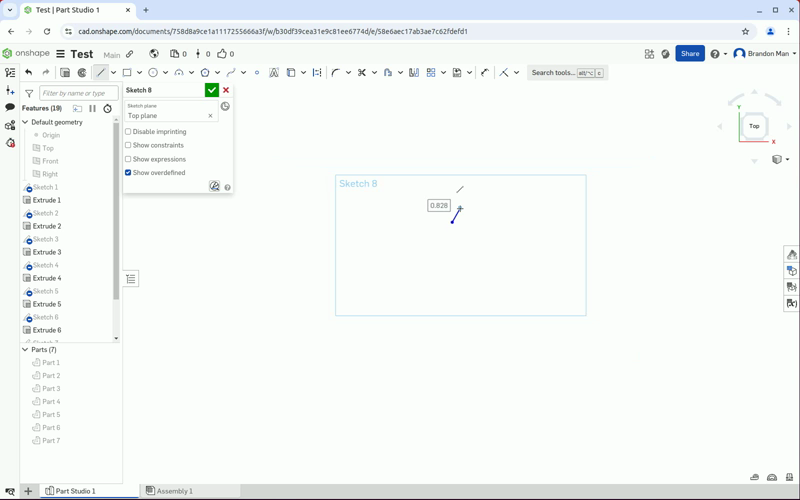
scroll(-6)
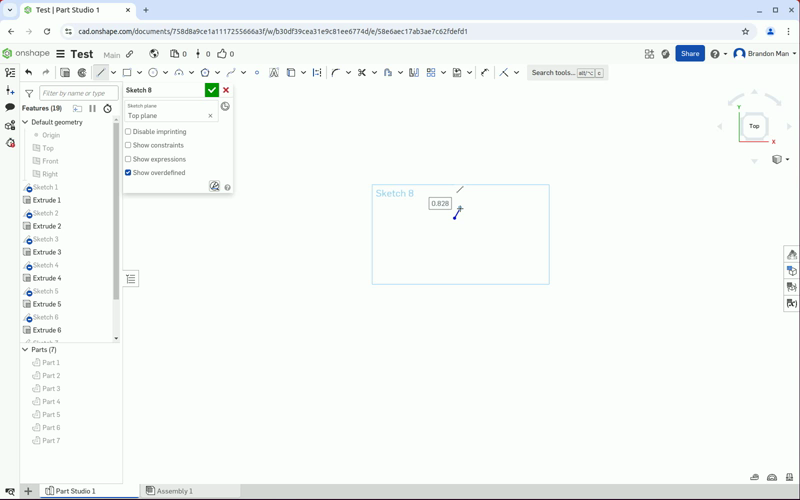
scroll(-6)
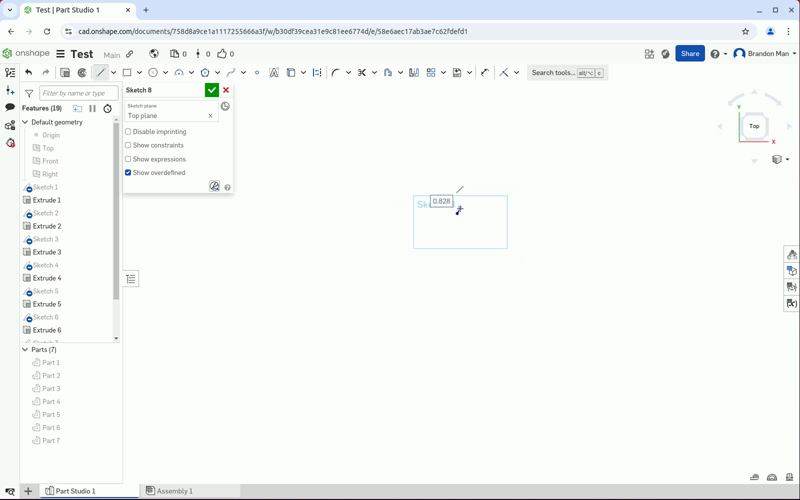
scroll(-6)
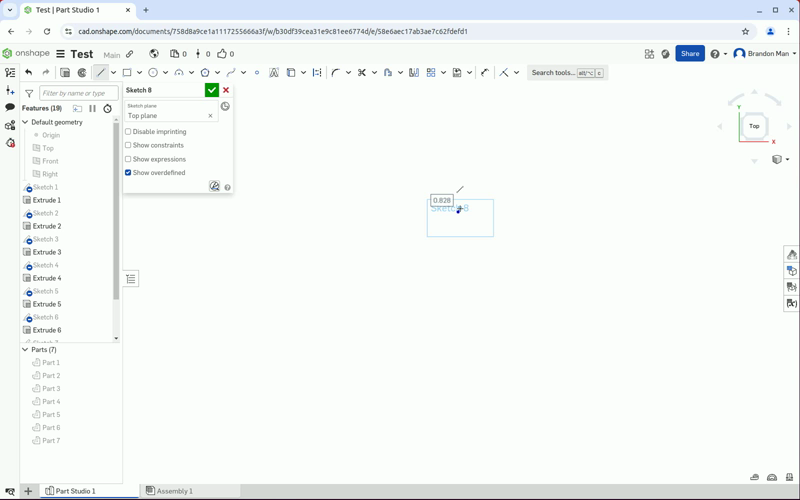
key_up(shift)
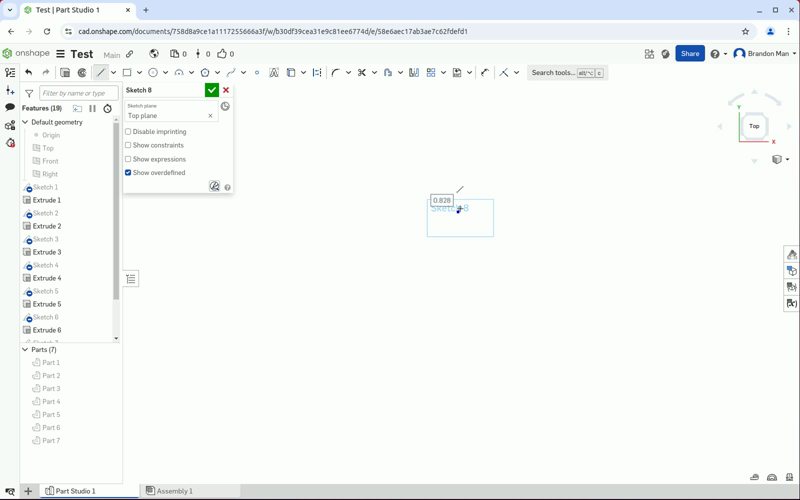
key_down(shift)
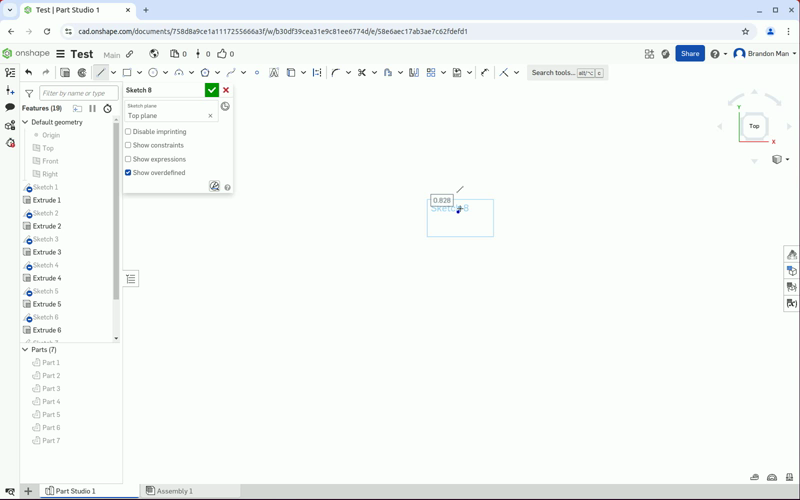
mouse_move(490, 208)
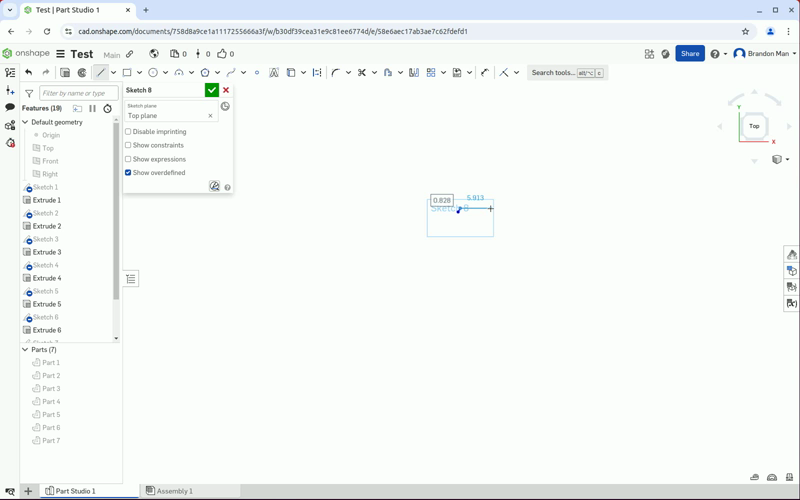
mouse_move(462, 211)
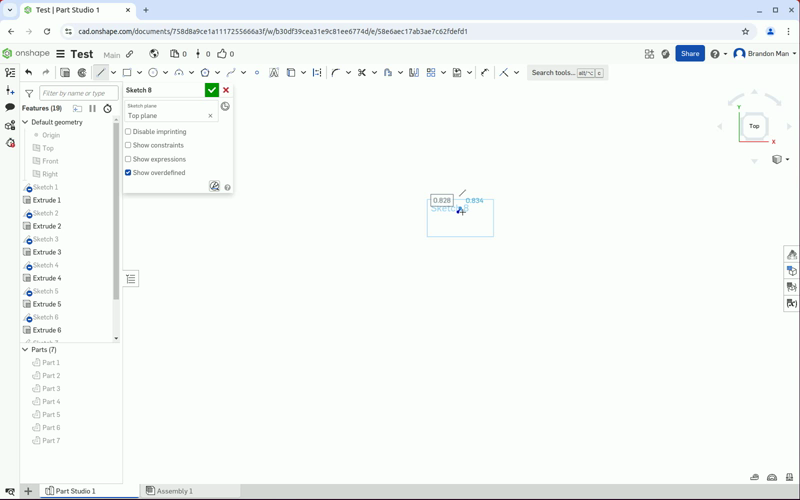
scroll(6)
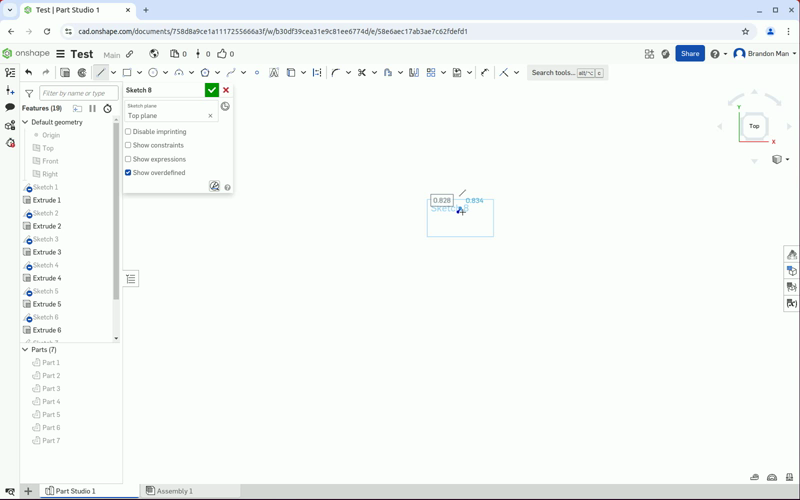
scroll(6)
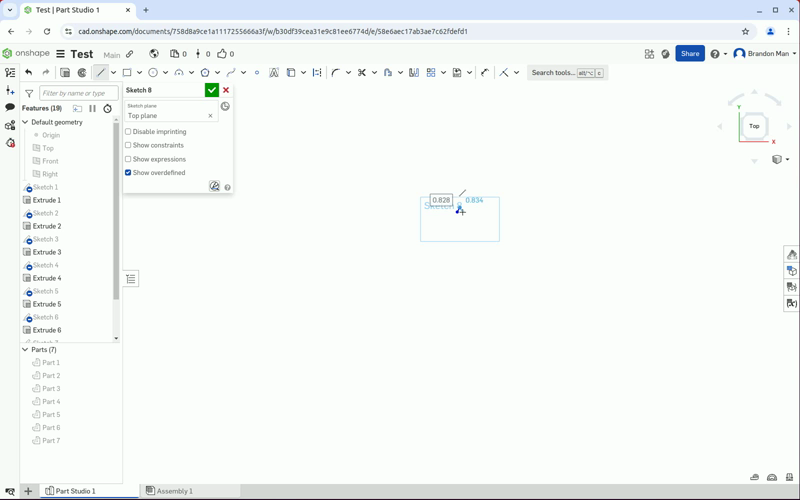
scroll(6)
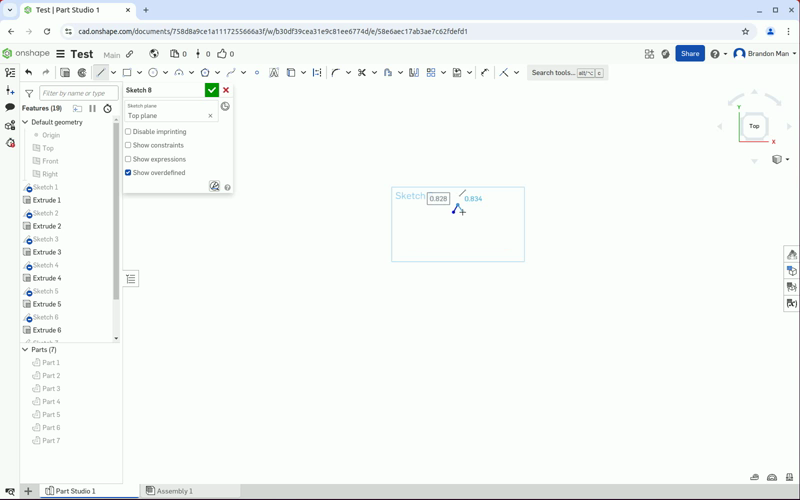
scroll(6)
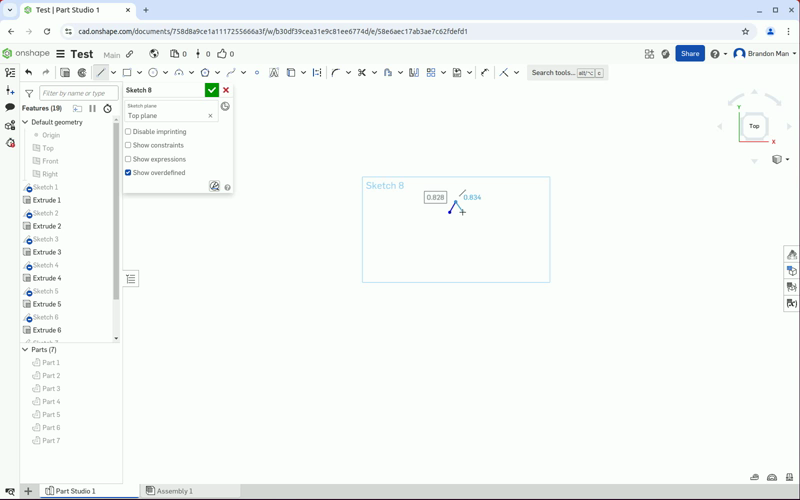
scroll(6)
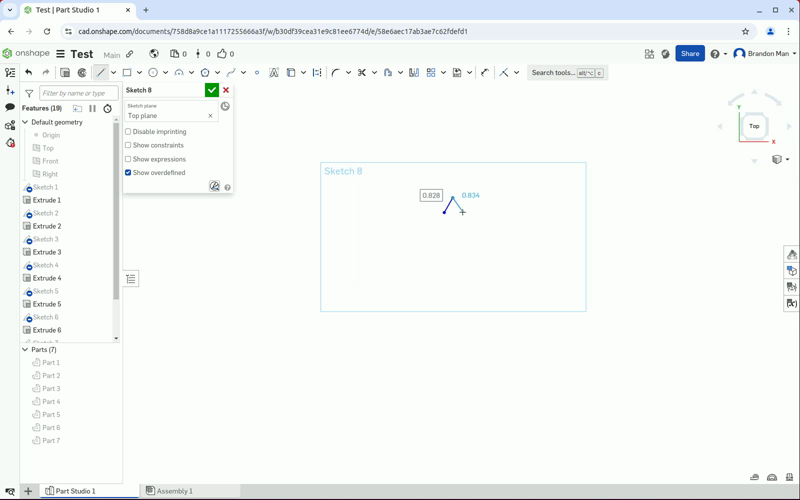
scroll(6)
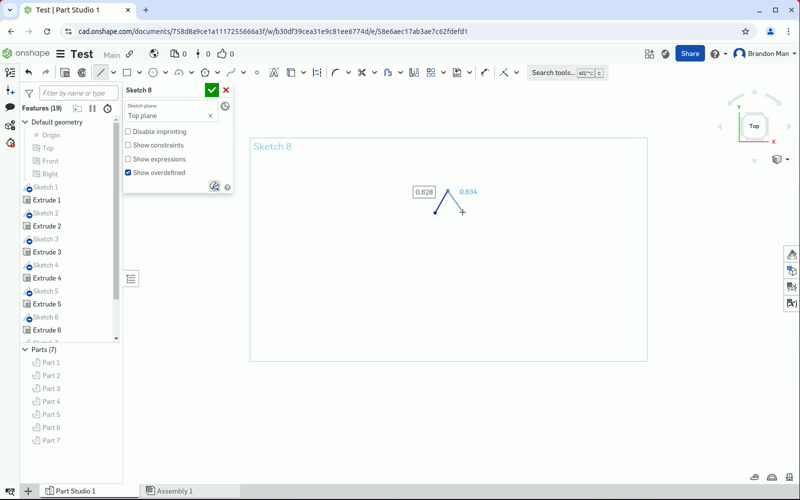
scroll(6)
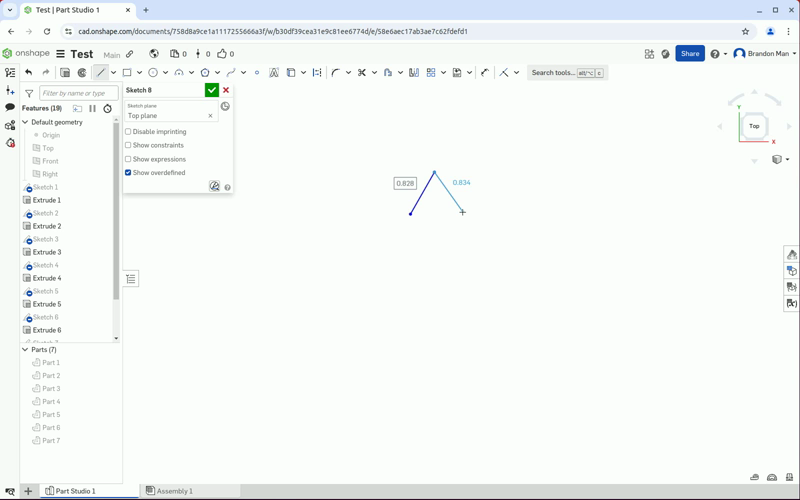
click(462, 211)
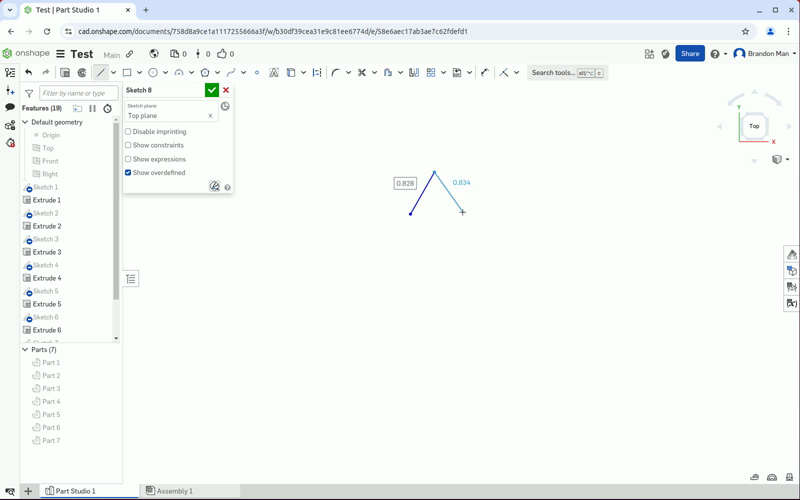
scroll(-6)
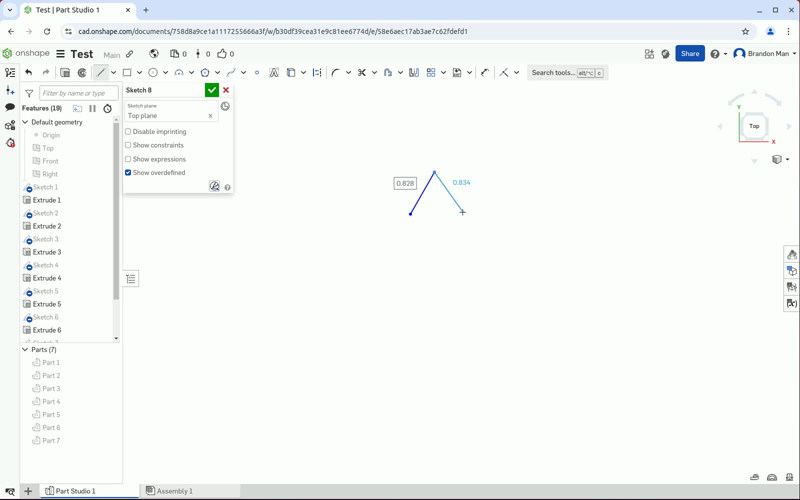
scroll(-6)
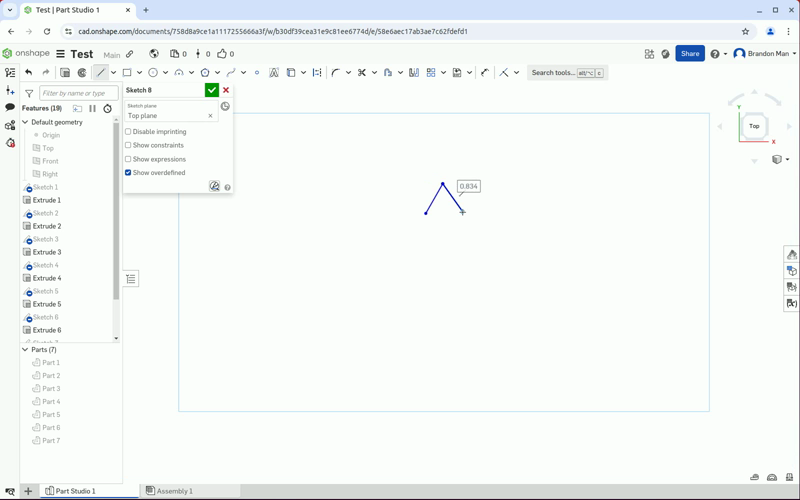
scroll(-6)
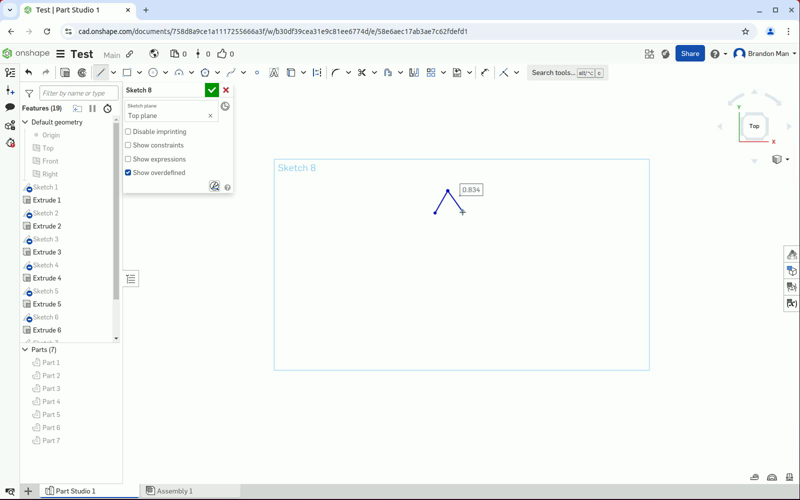
scroll(-6)
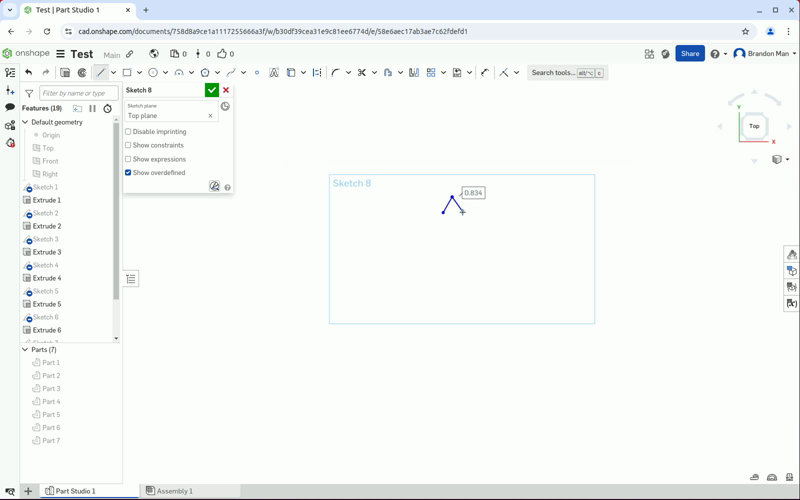
scroll(-6)
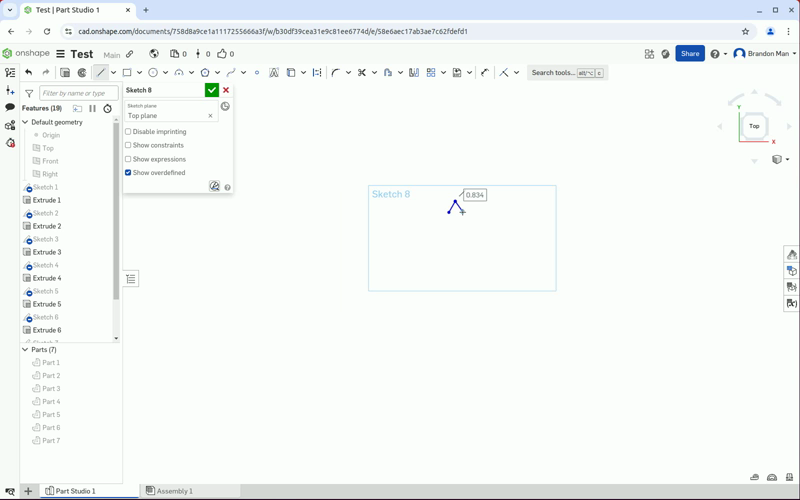
scroll(-6)
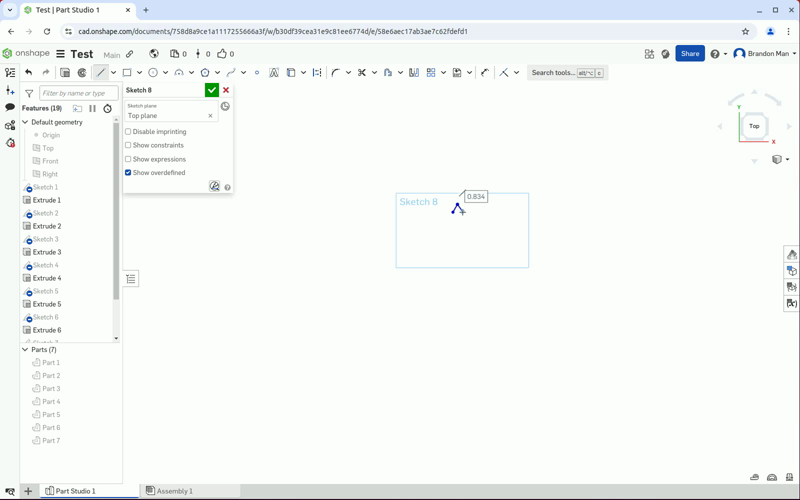
scroll(-6)
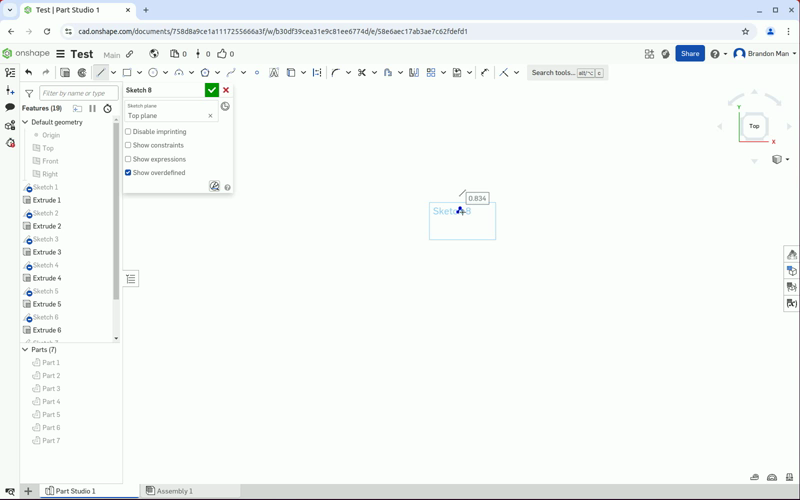
key_up(shift)
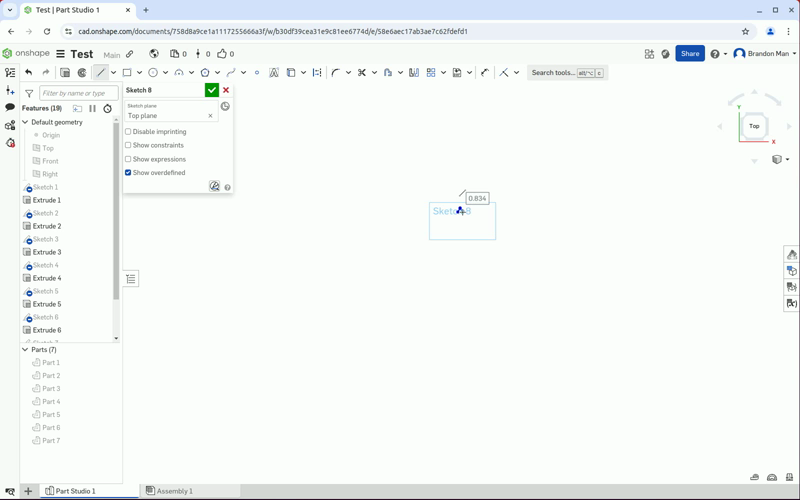
key(esc)
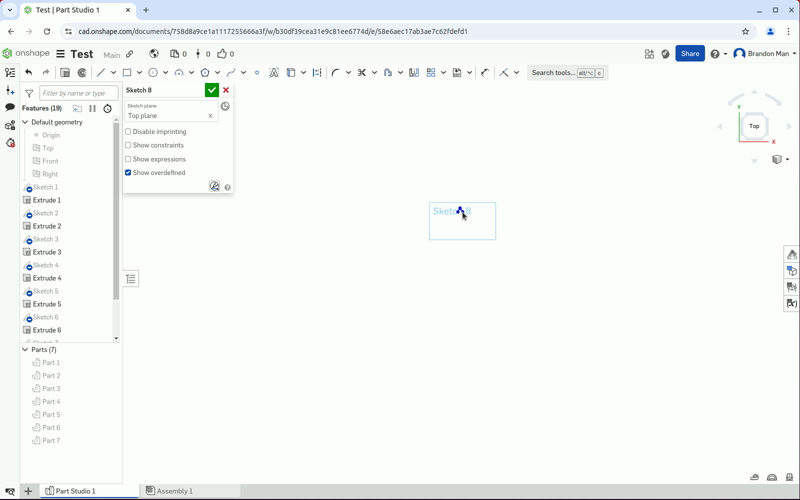
key(a)
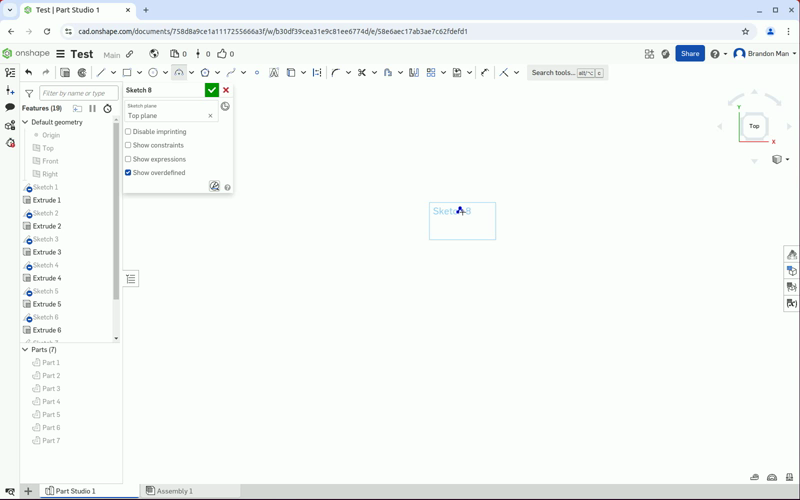
mouse_move(462, 211)
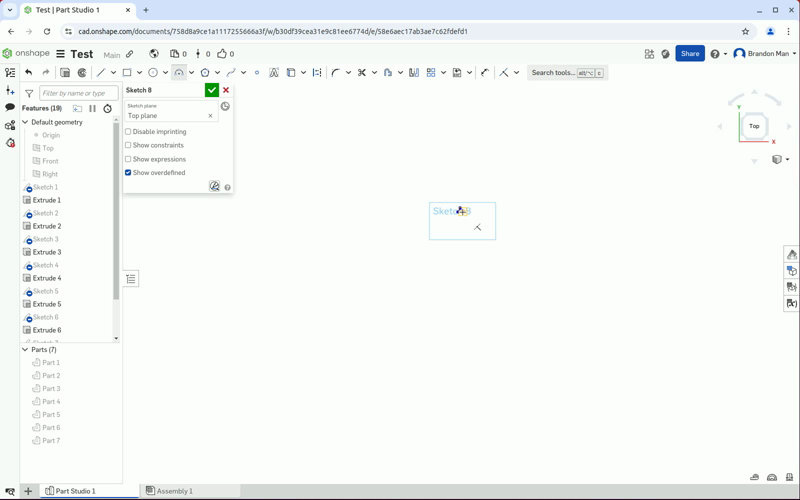
scroll(6)
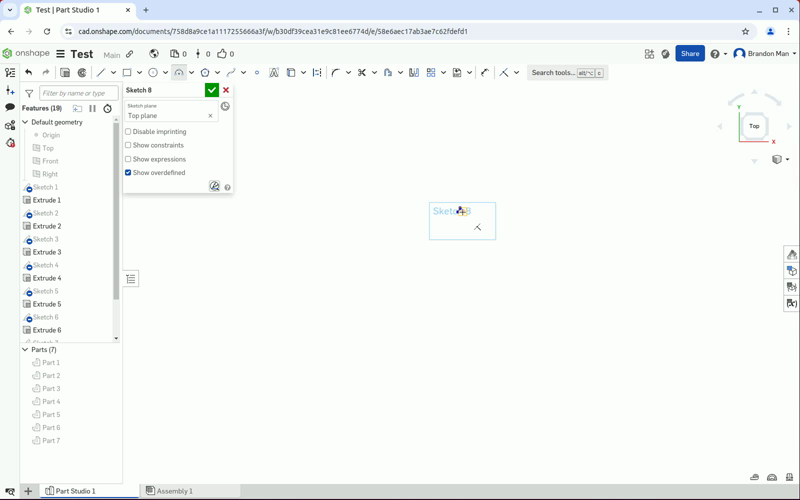
scroll(6)
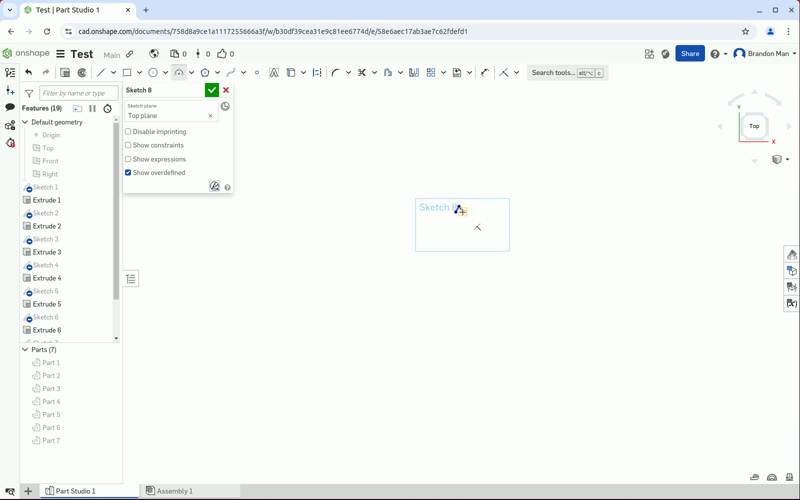
scroll(6)
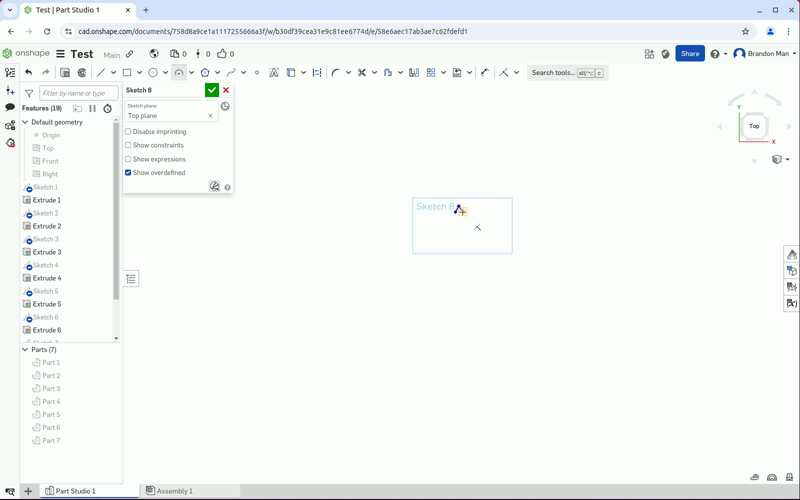
scroll(6)
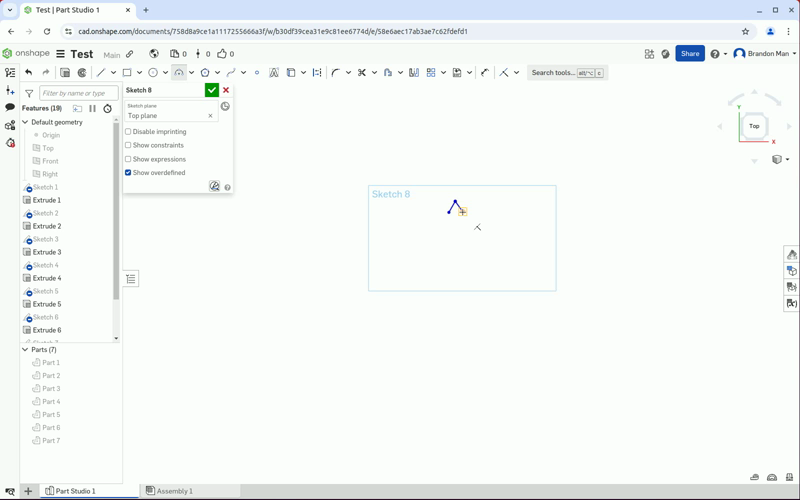
scroll(6)
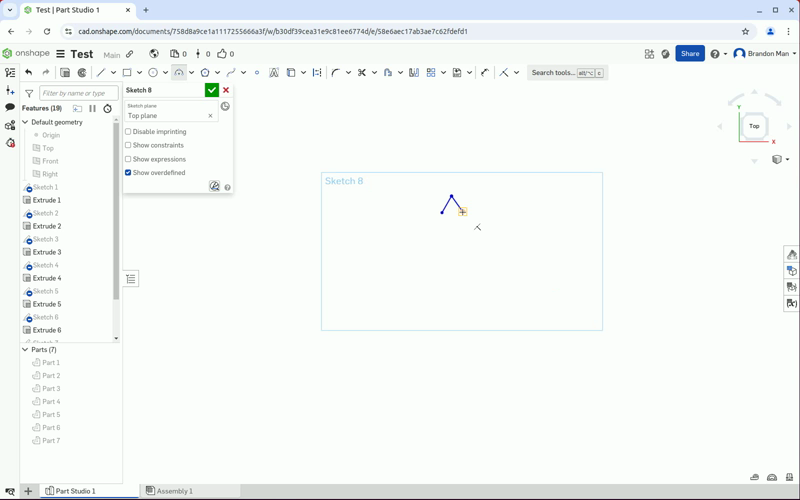
scroll(6)
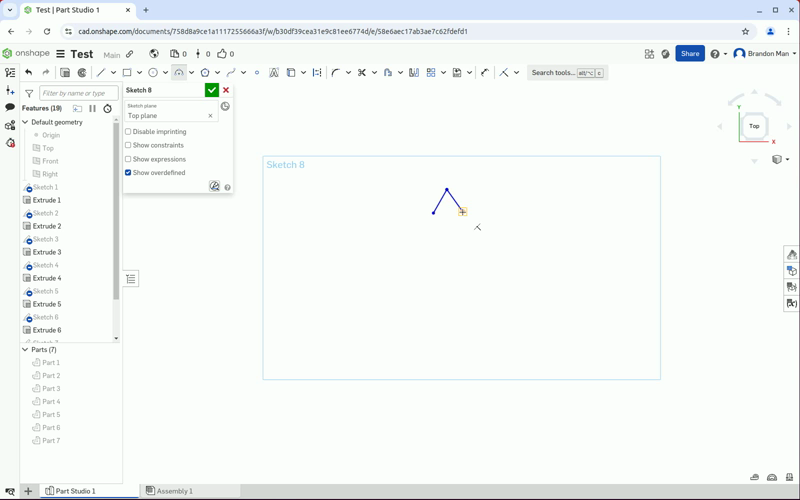
scroll(6)
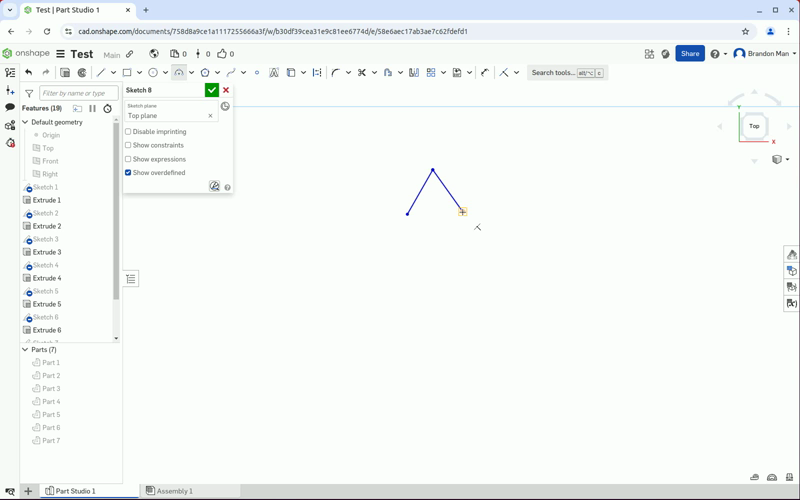
click(462, 211)
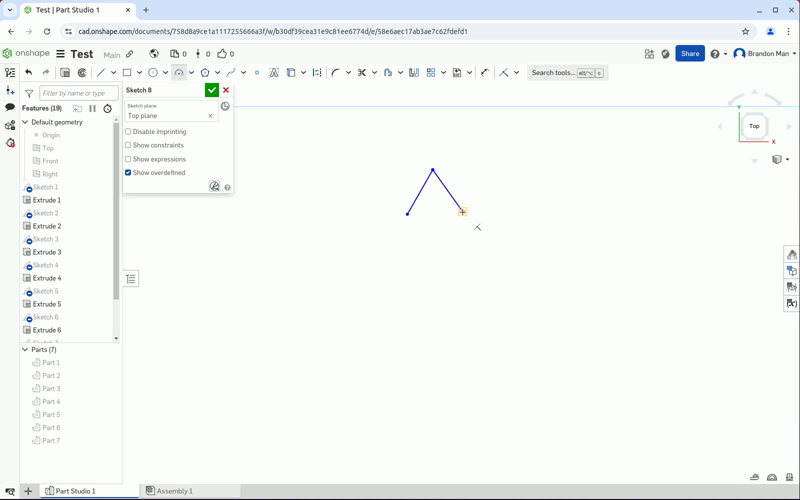
scroll(-6)
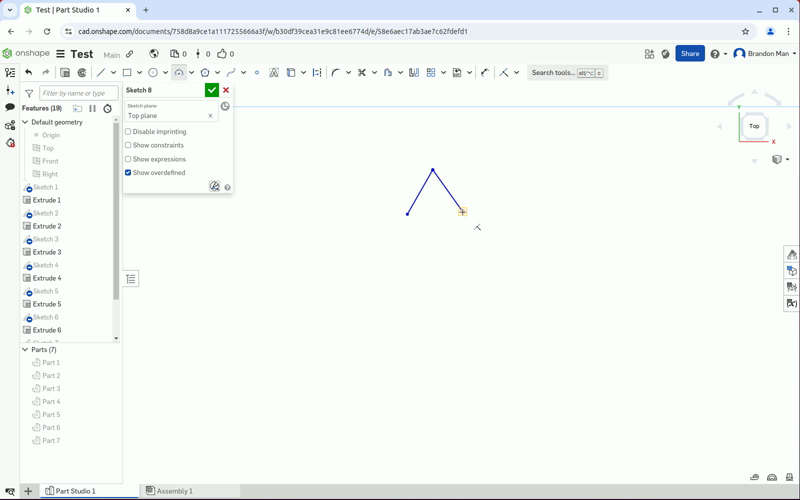
scroll(-6)
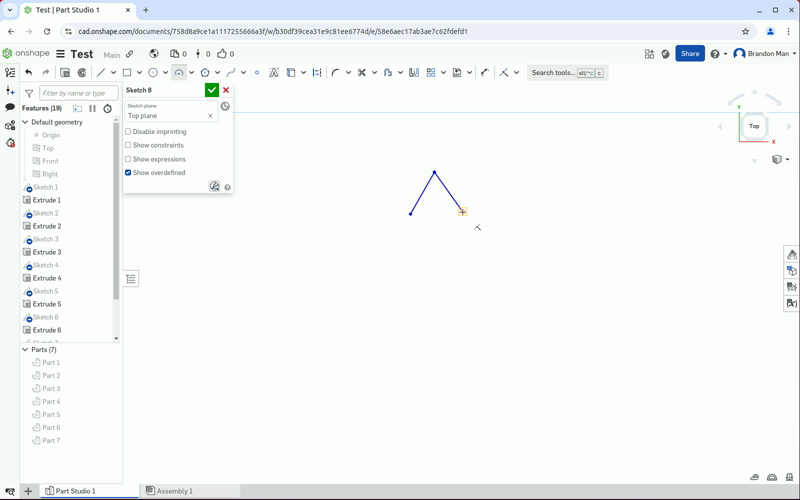
scroll(-6)
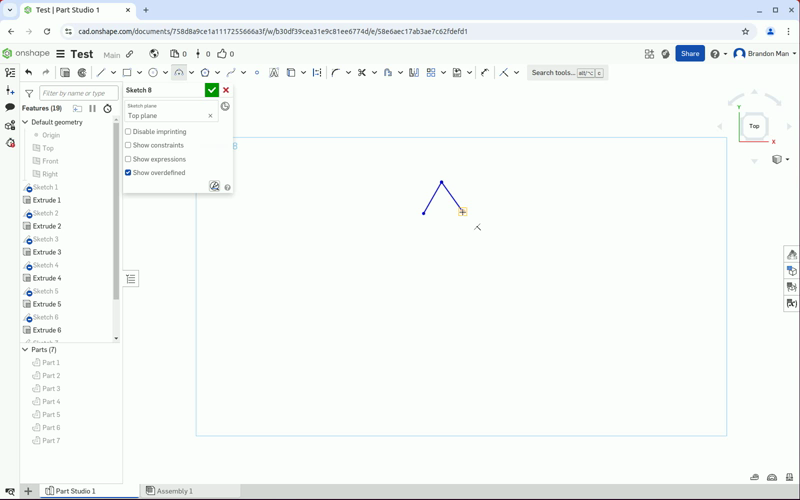
scroll(-6)
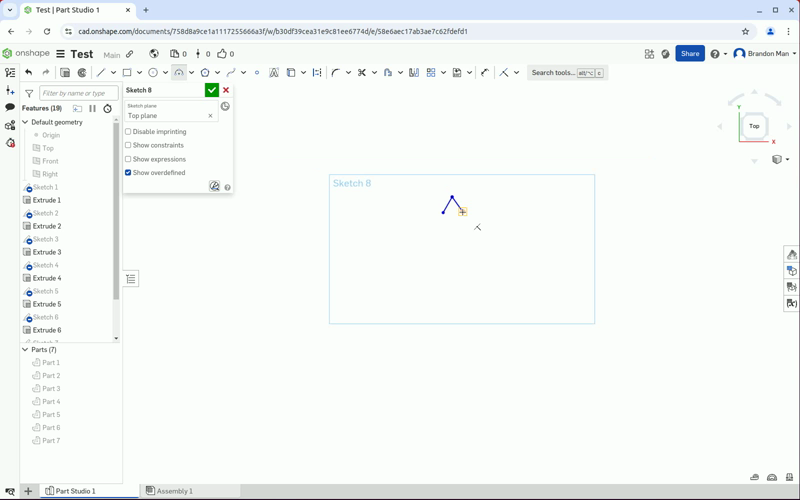
scroll(-6)
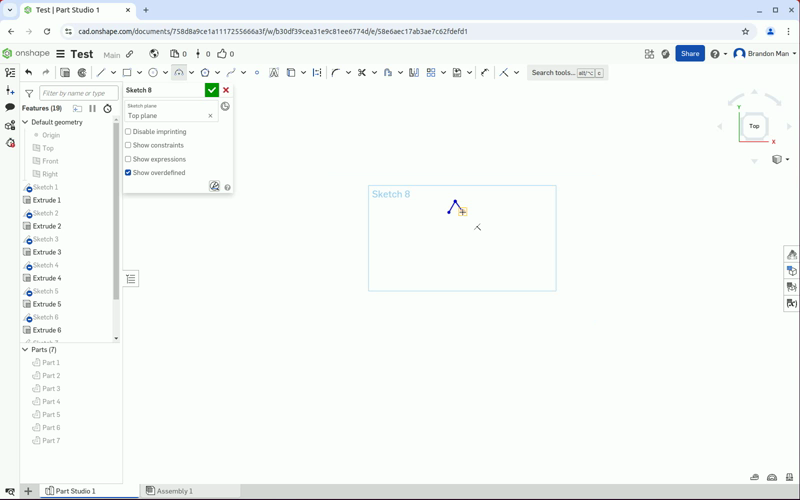
scroll(-6)
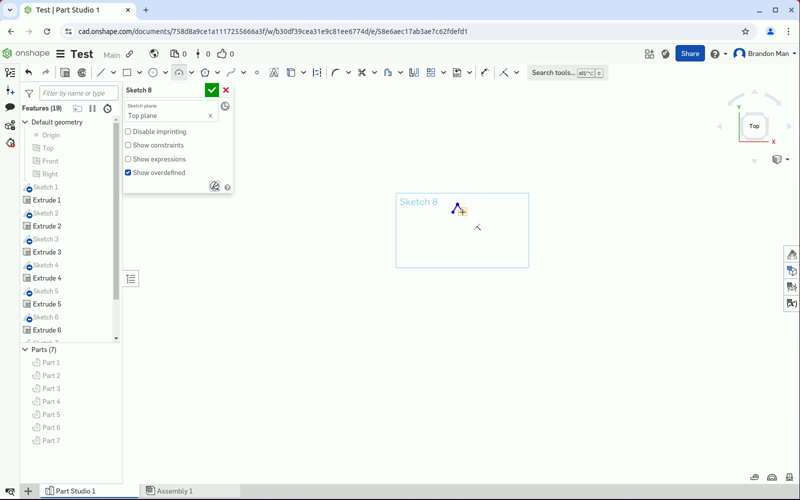
scroll(-6)
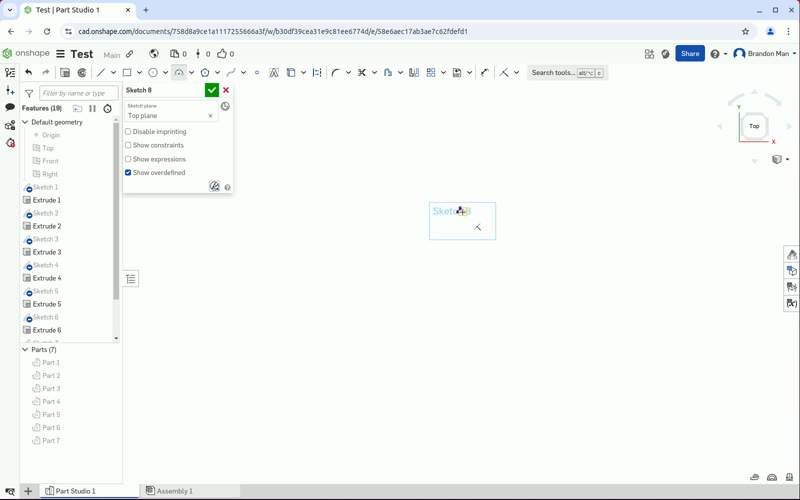
mouse_move(458, 211)
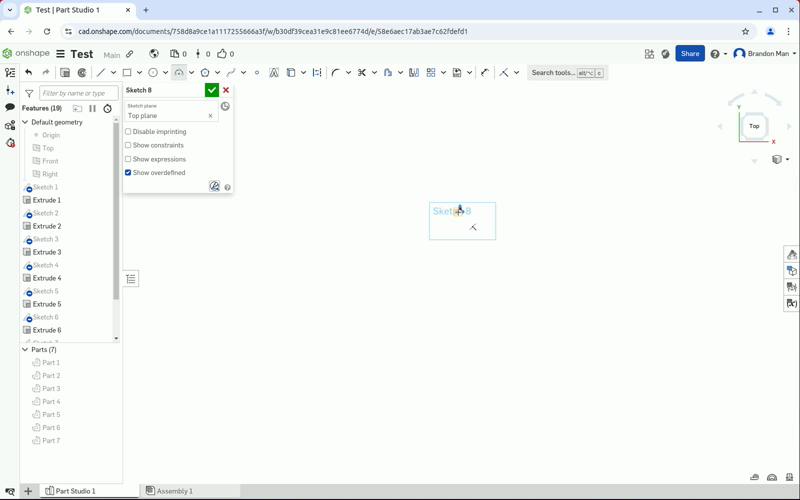
scroll(6)
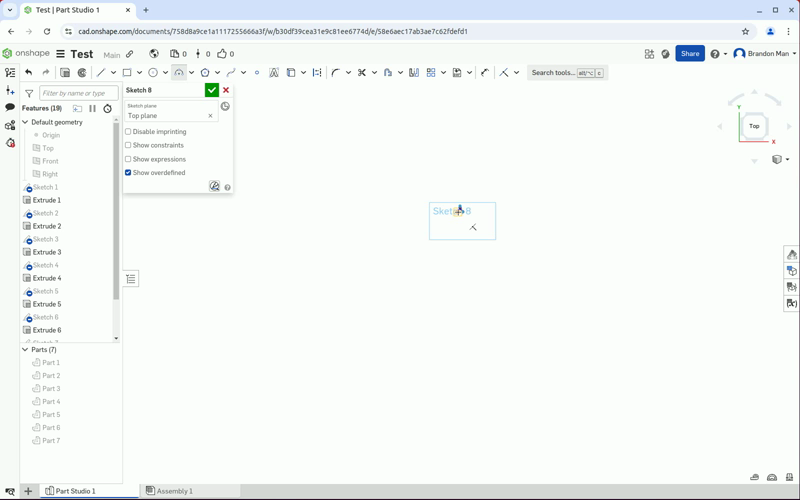
scroll(6)
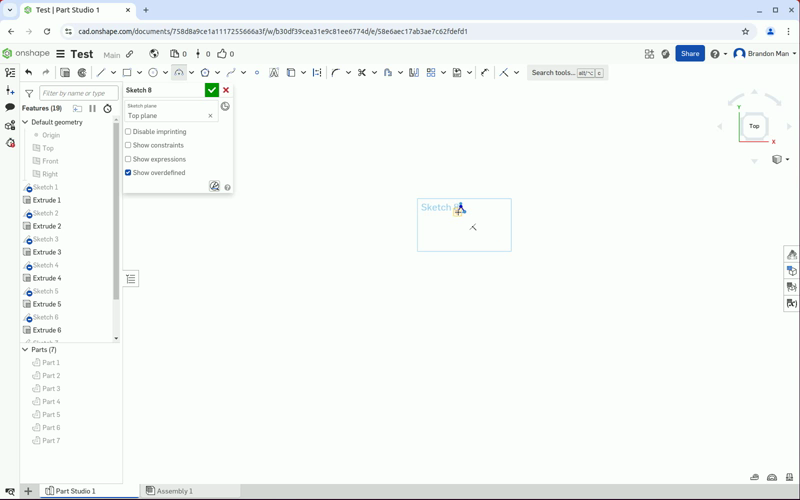
scroll(6)
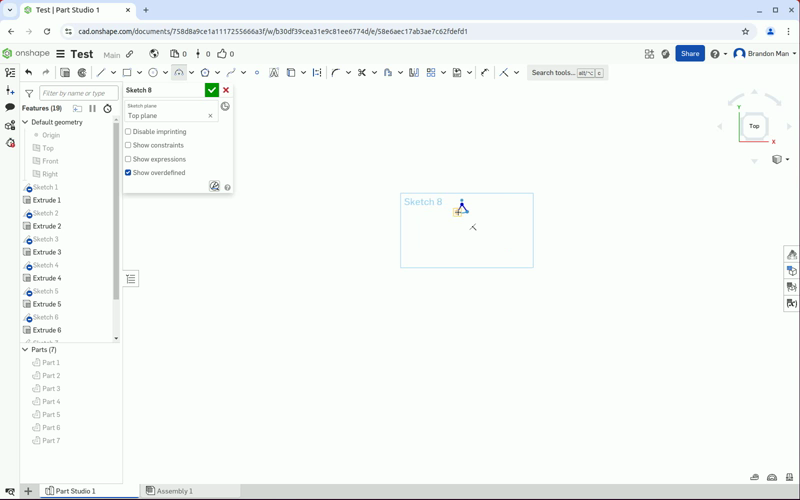
scroll(6)
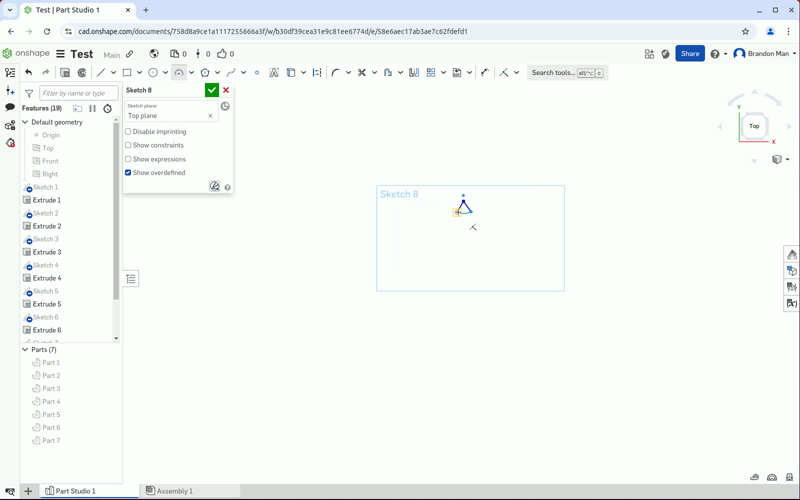
scroll(6)
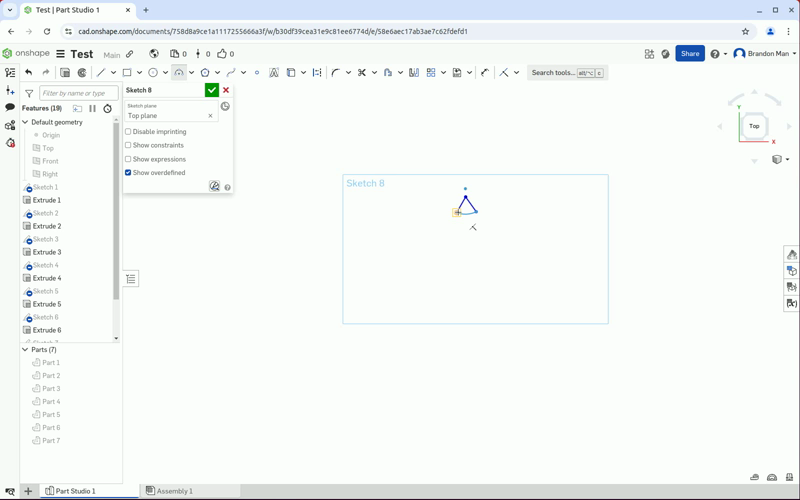
scroll(6)
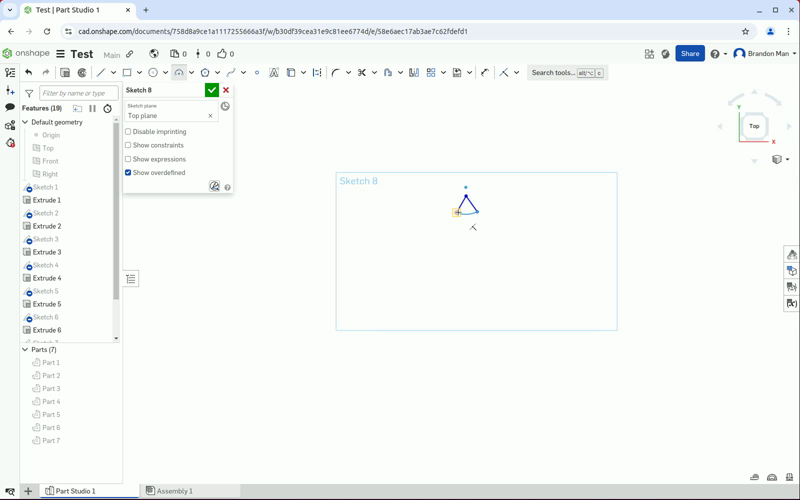
scroll(6)
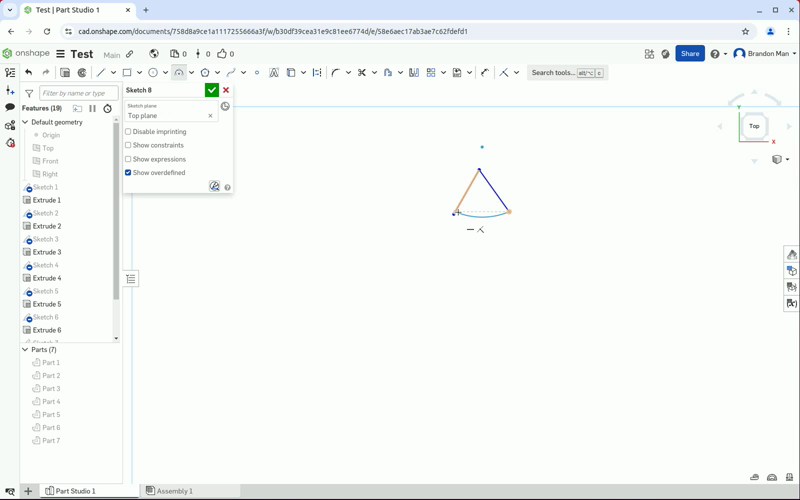
click(458, 211)
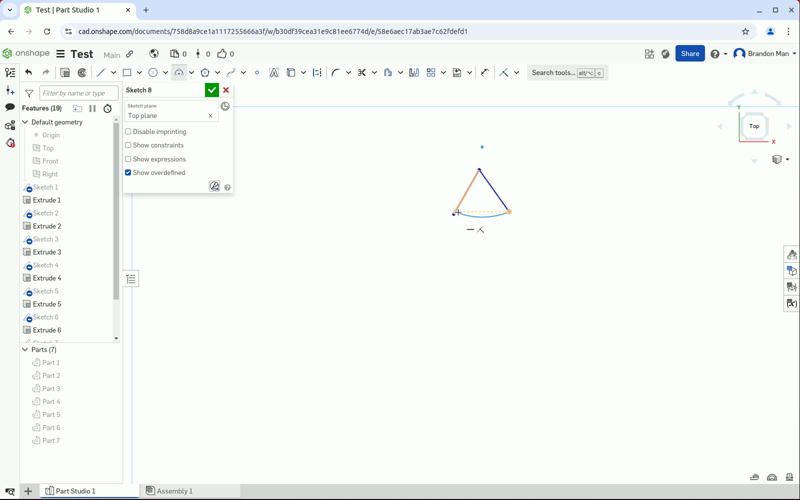
scroll(-6)
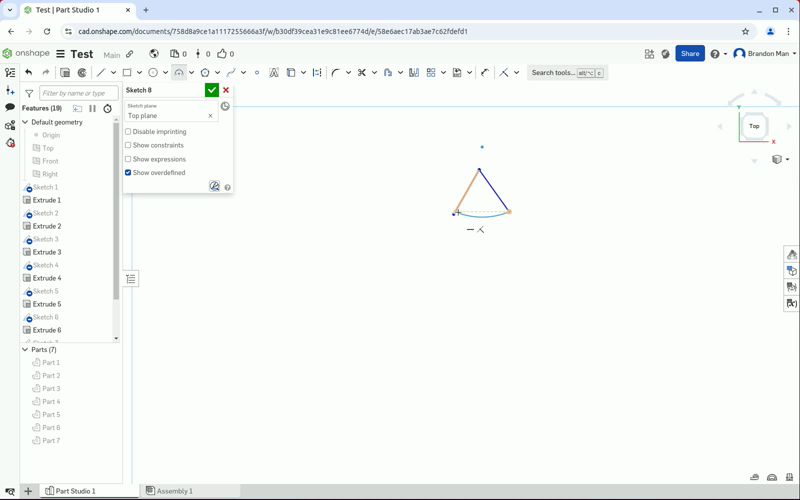
scroll(-6)
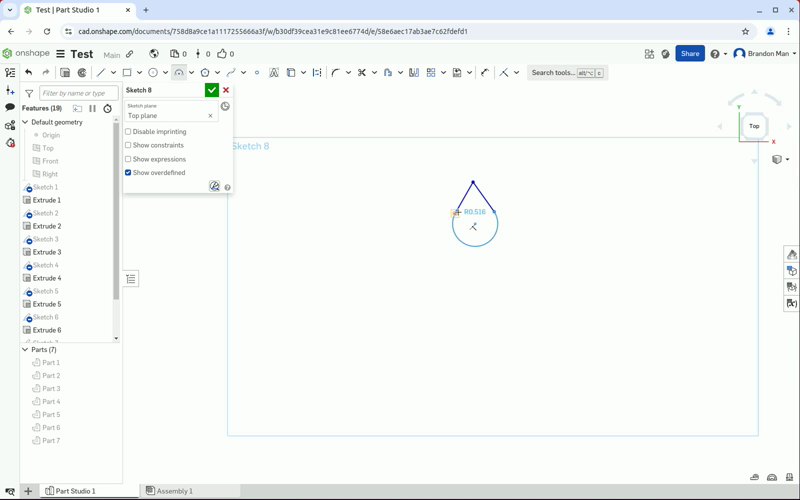
scroll(-6)
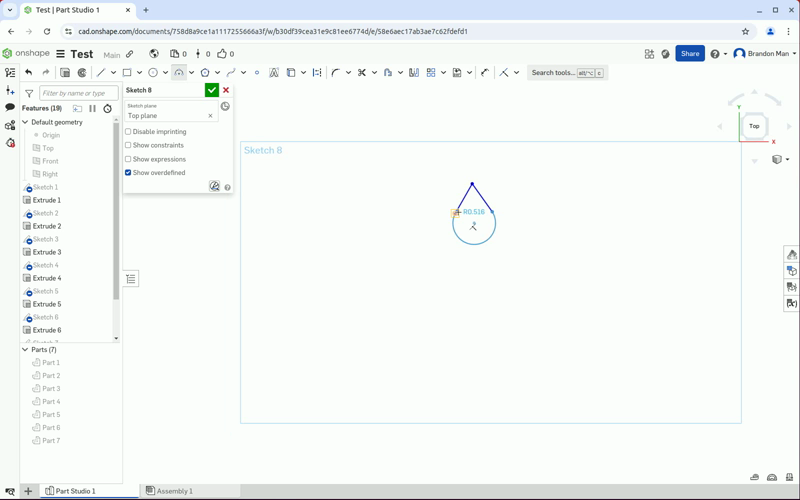
scroll(-6)
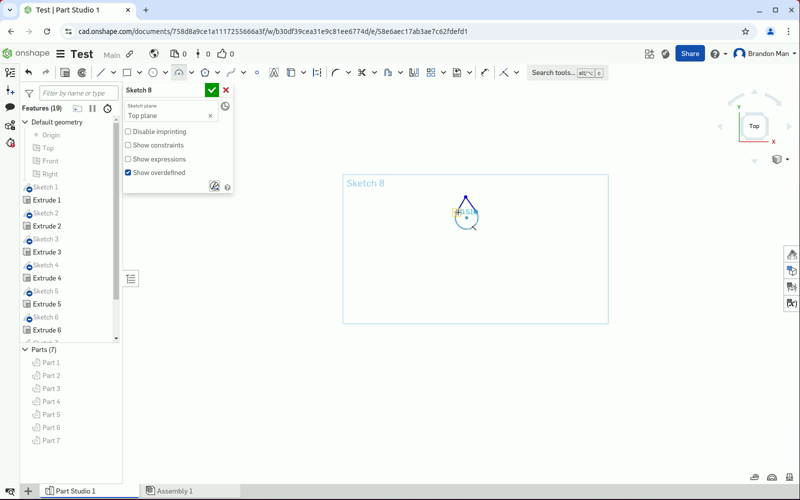
scroll(-6)
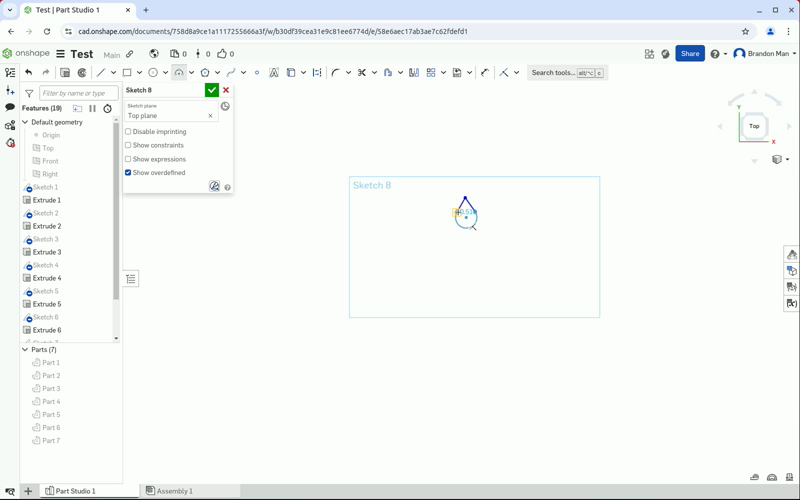
scroll(-6)
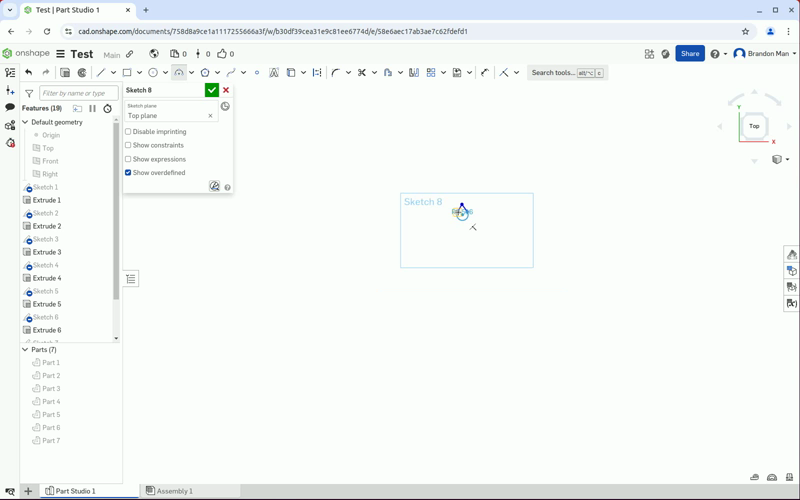
scroll(-6)
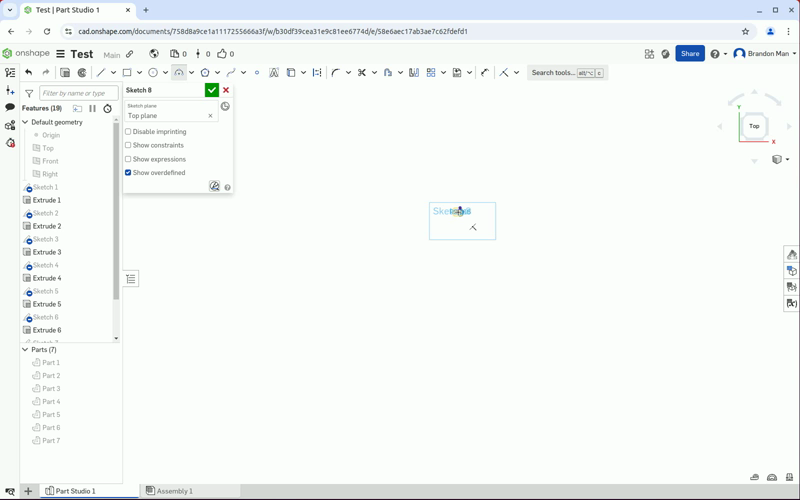
key_down(shift)
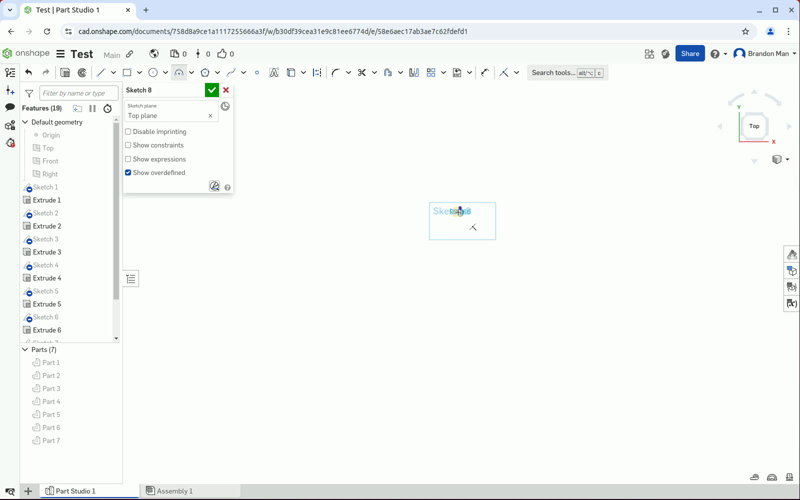
mouse_move(460, 171)
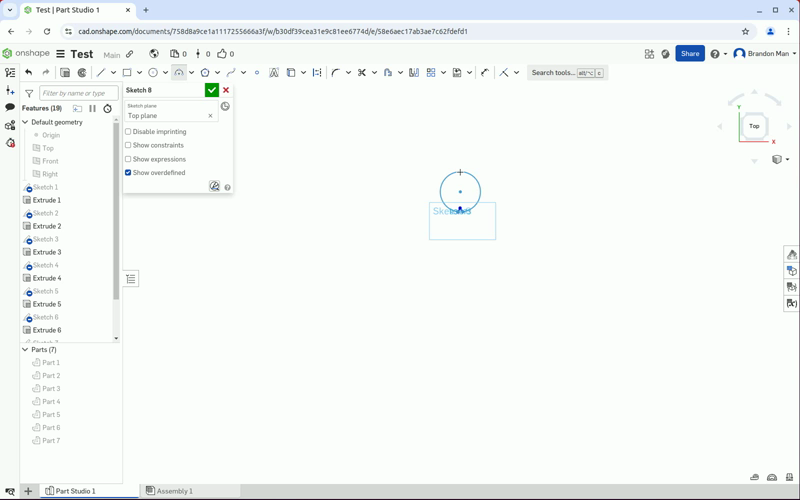
scroll(6)
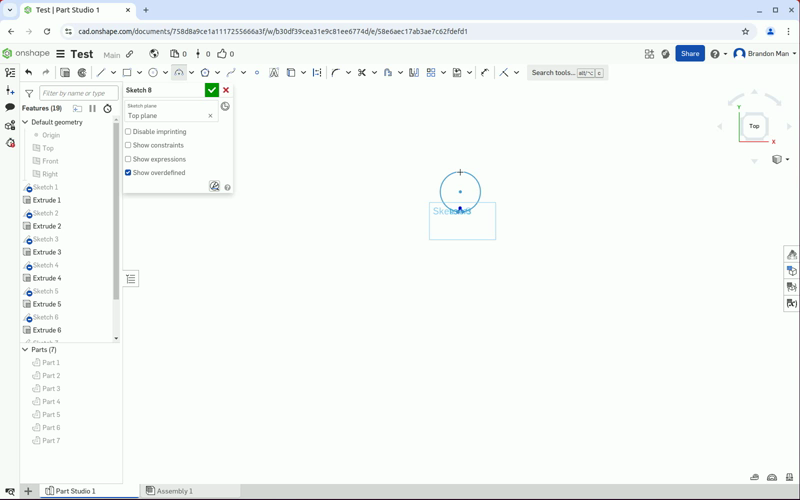
scroll(6)
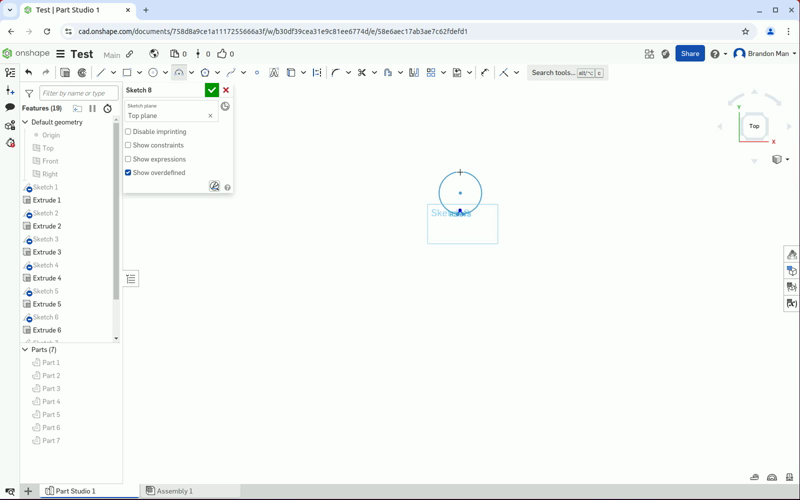
scroll(6)
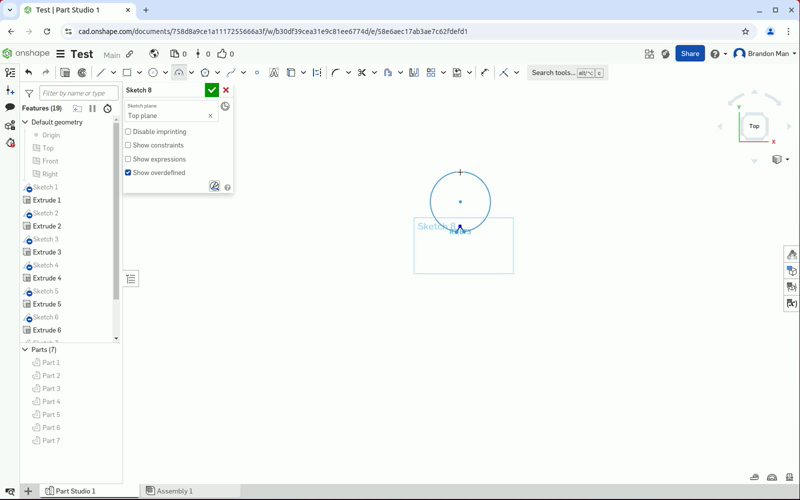
scroll(6)
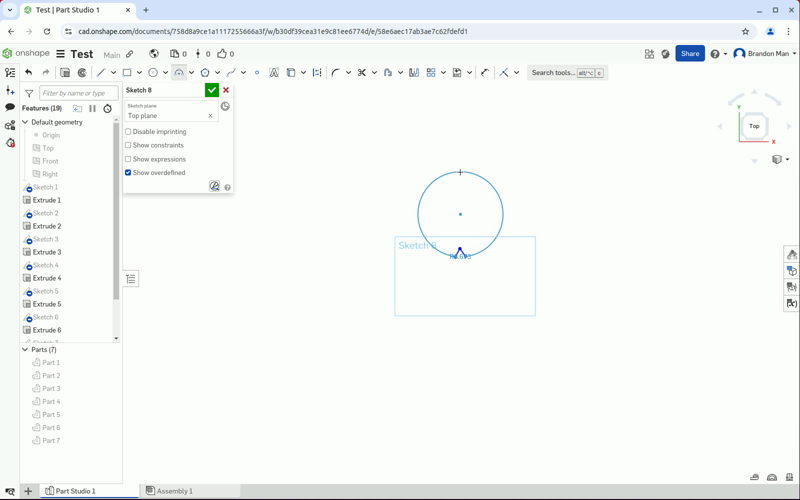
scroll(6)
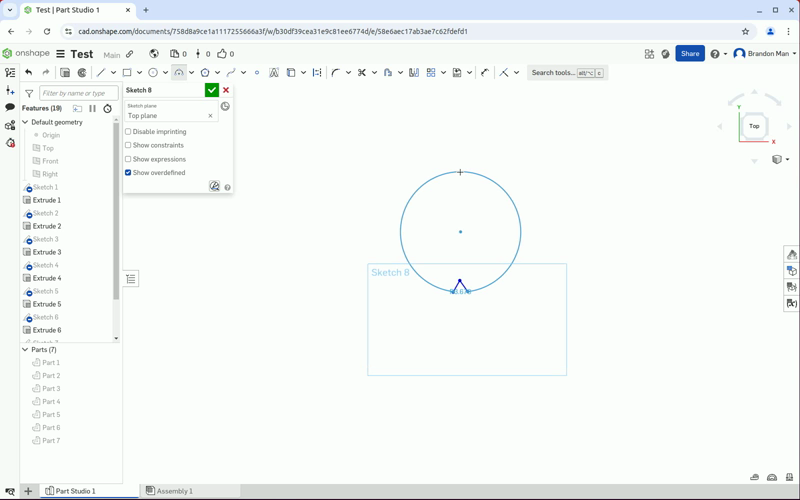
scroll(6)
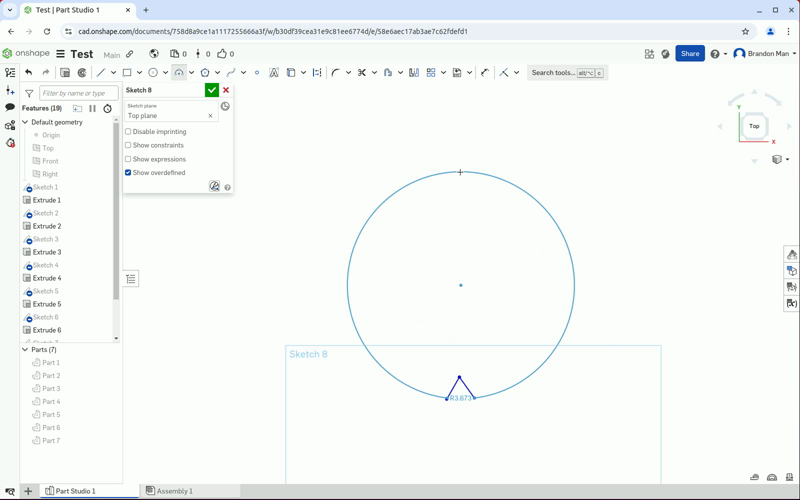
scroll(6)
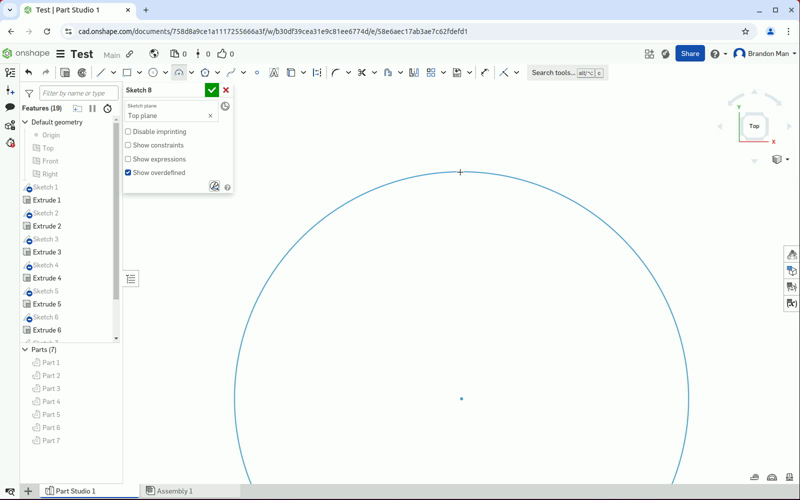
click(460, 171)
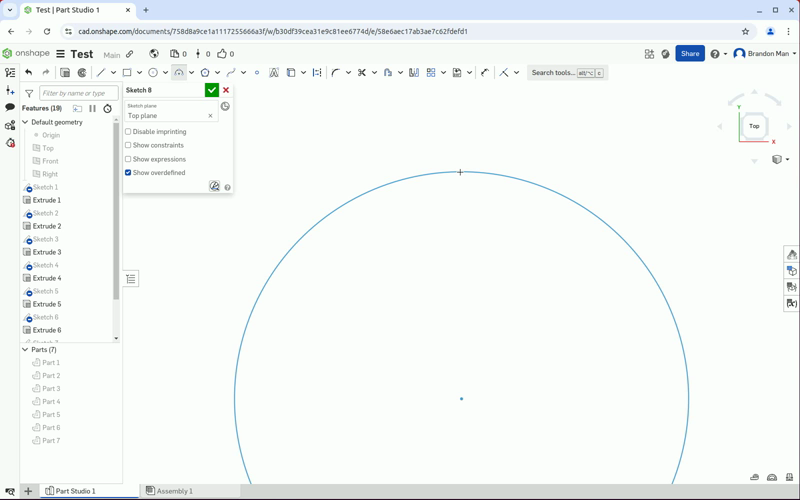
scroll(-6)
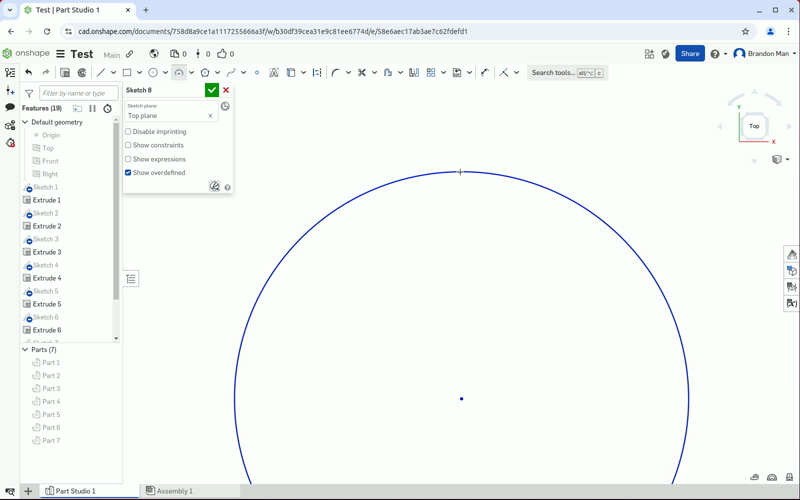
scroll(-6)
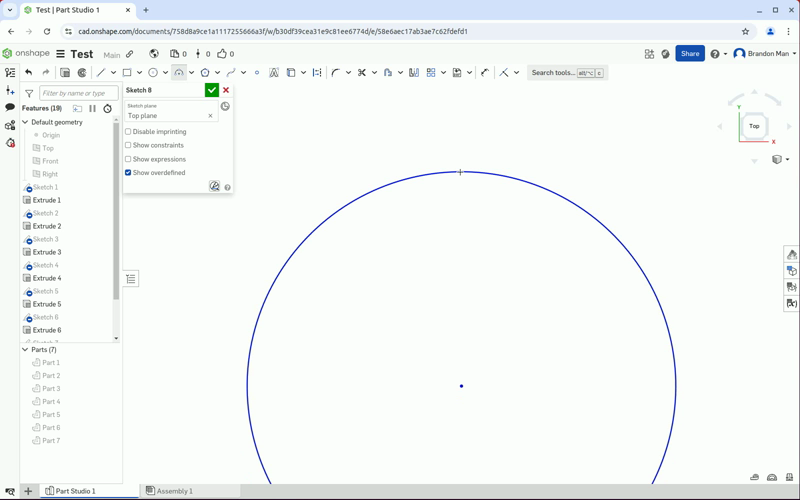
scroll(-6)
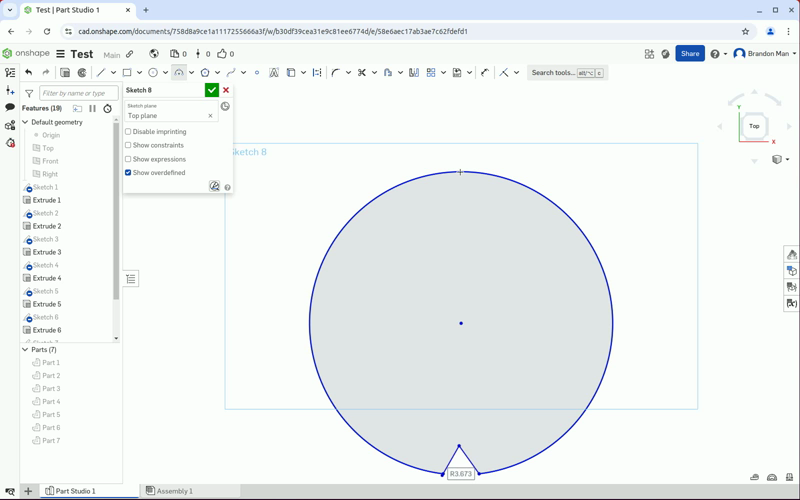
scroll(-6)
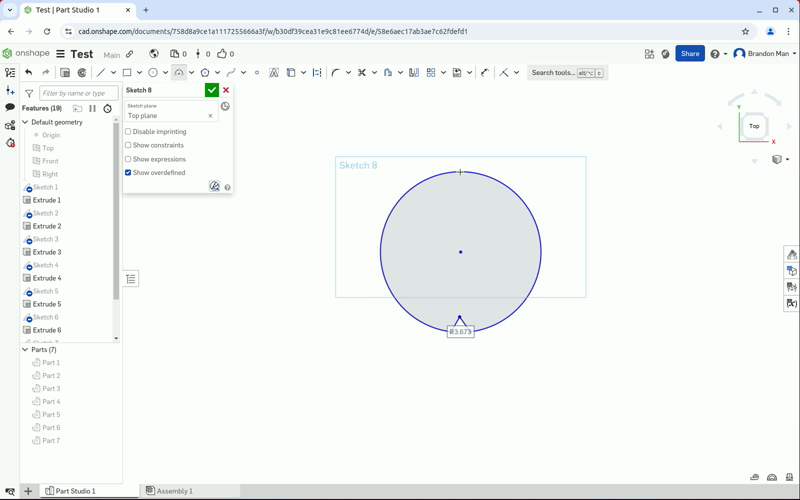
scroll(-6)
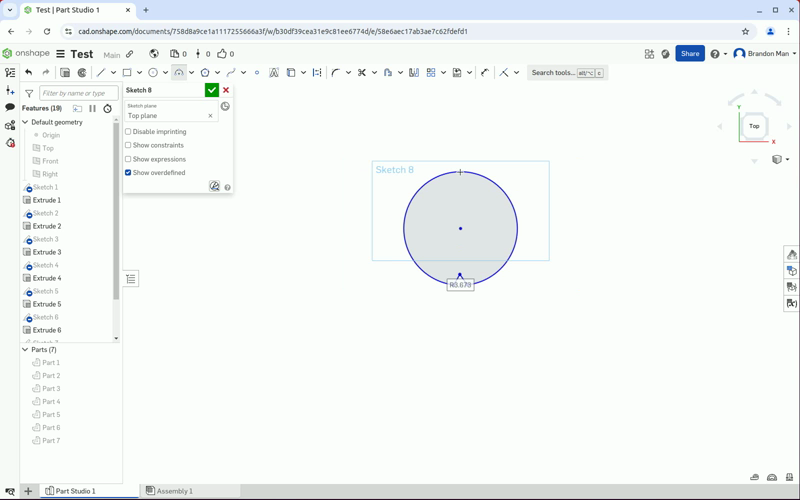
scroll(-6)
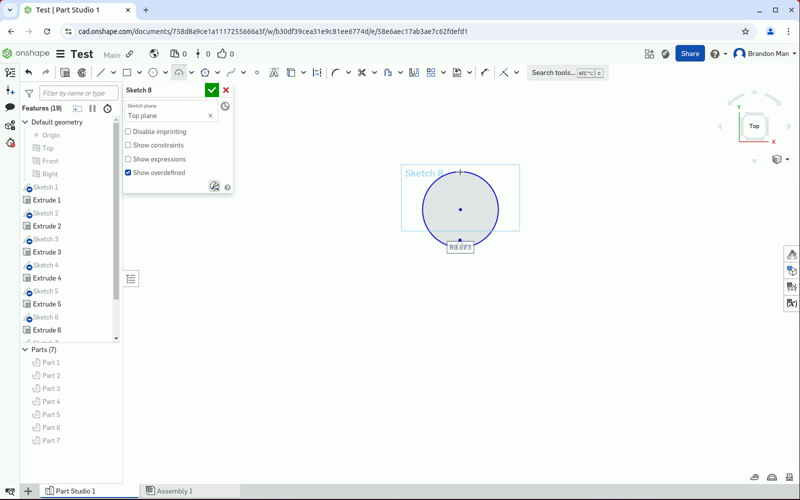
scroll(-6)
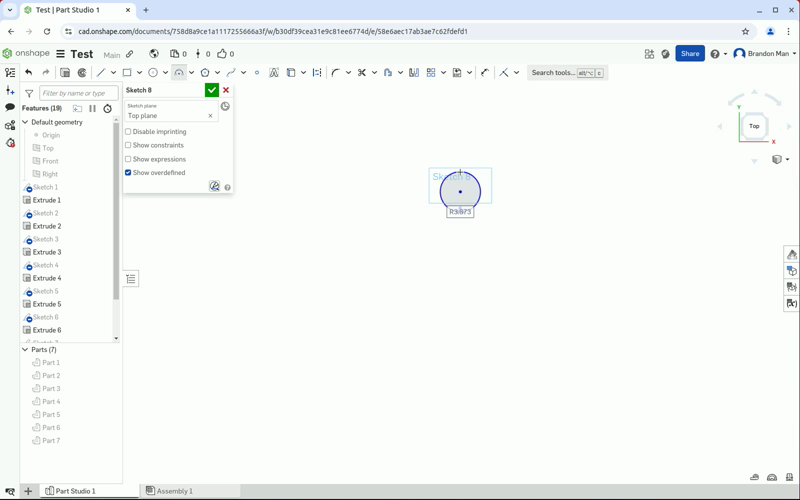
key_up(shift)
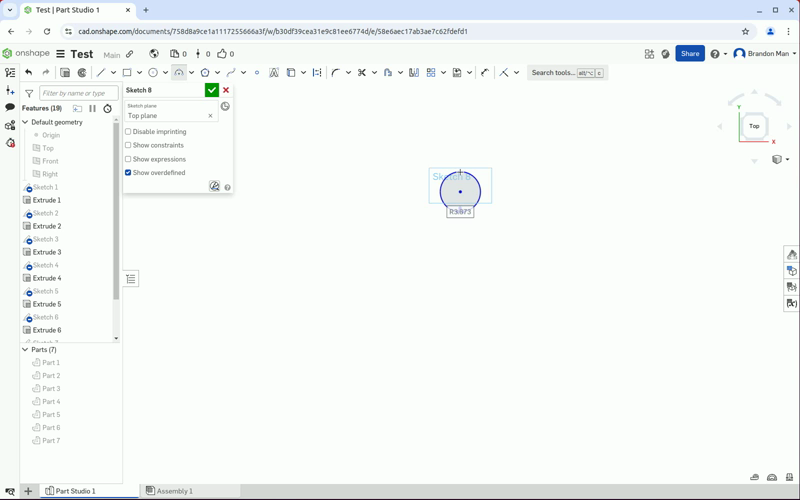
key(esc)
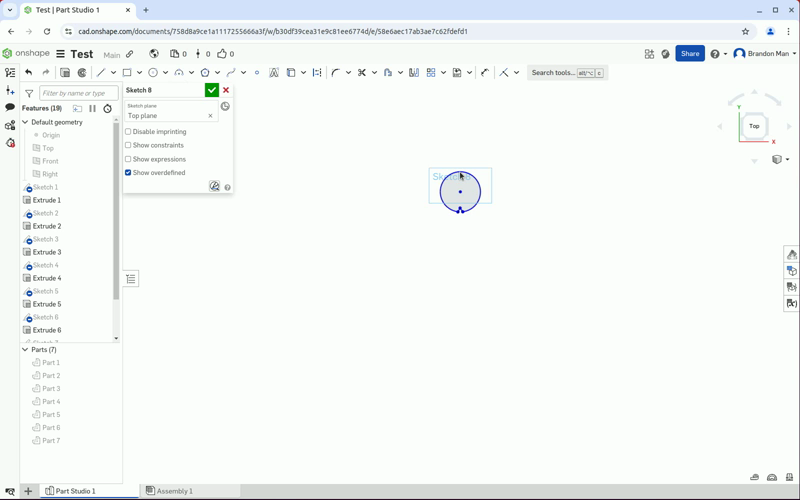
mouse_move(441, 193)
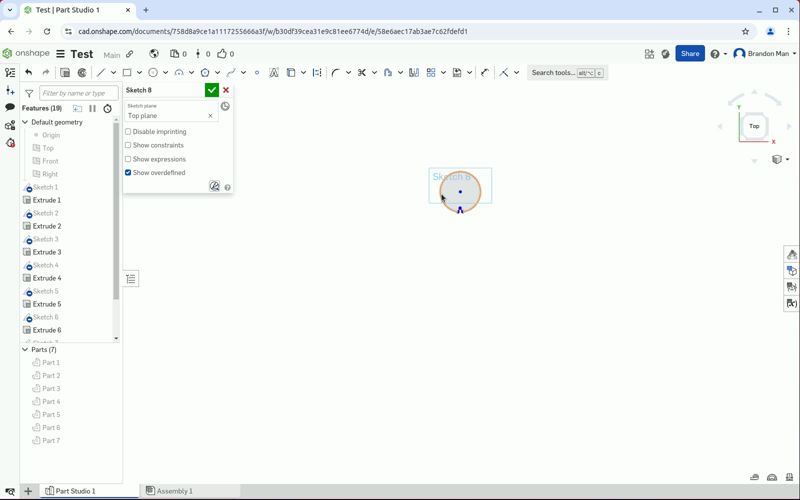
scroll(6)
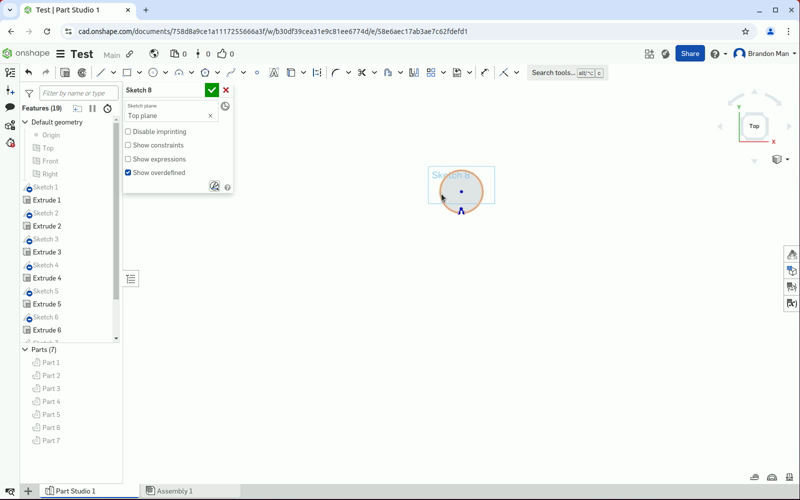
scroll(6)
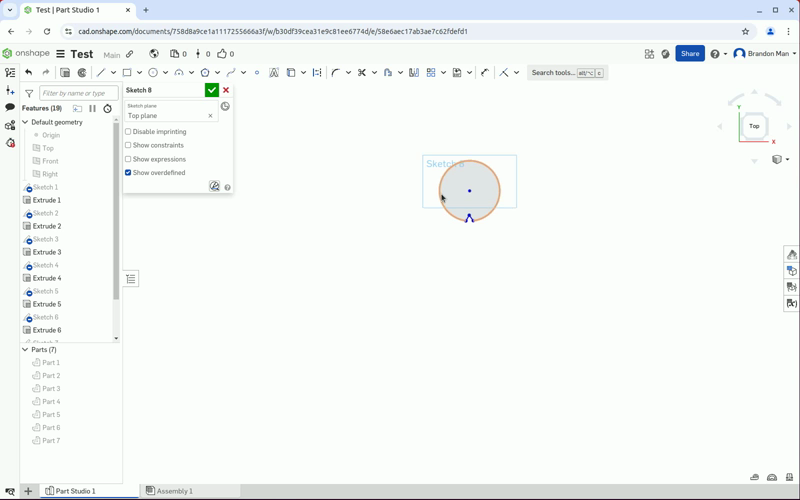
scroll(6)
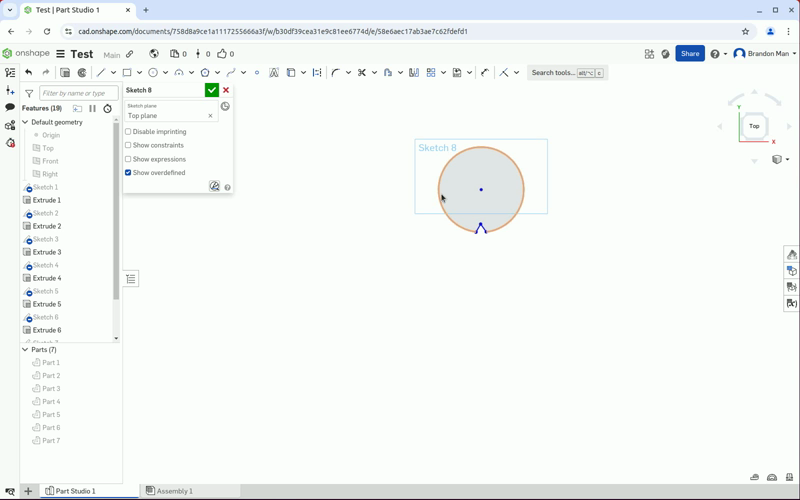
scroll(6)
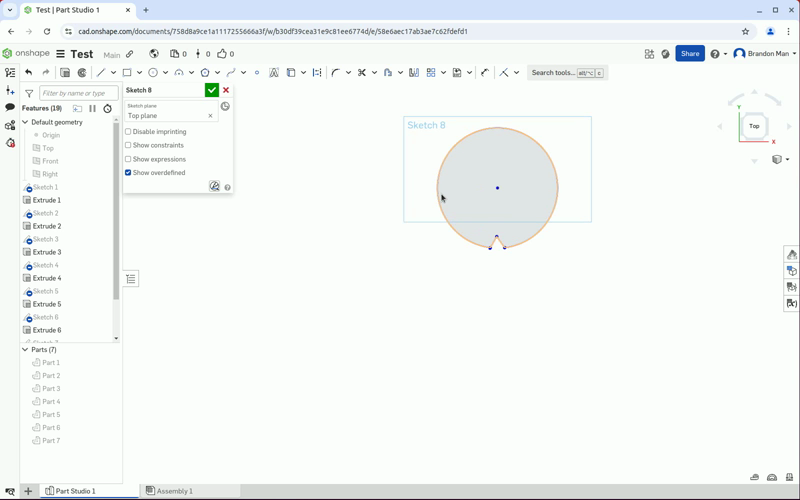
scroll(6)
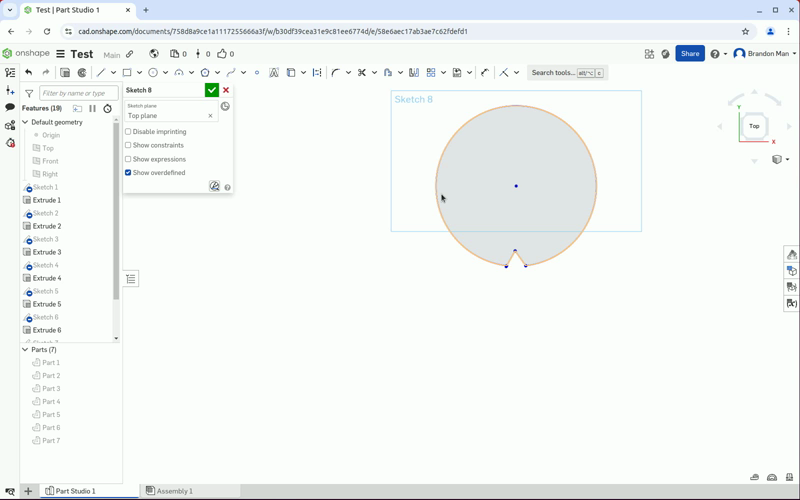
scroll(6)
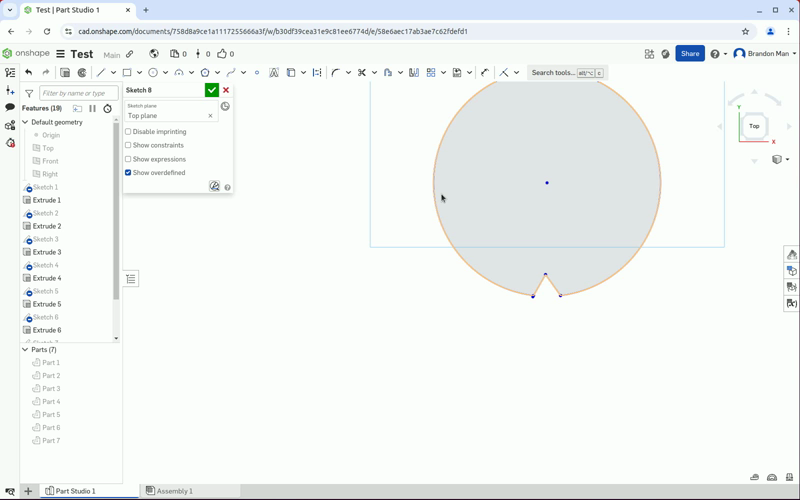
scroll(6)
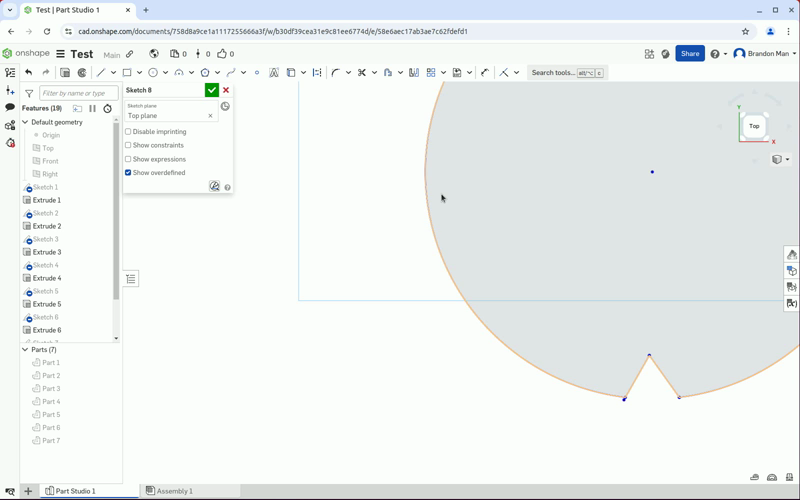
click(441, 193)
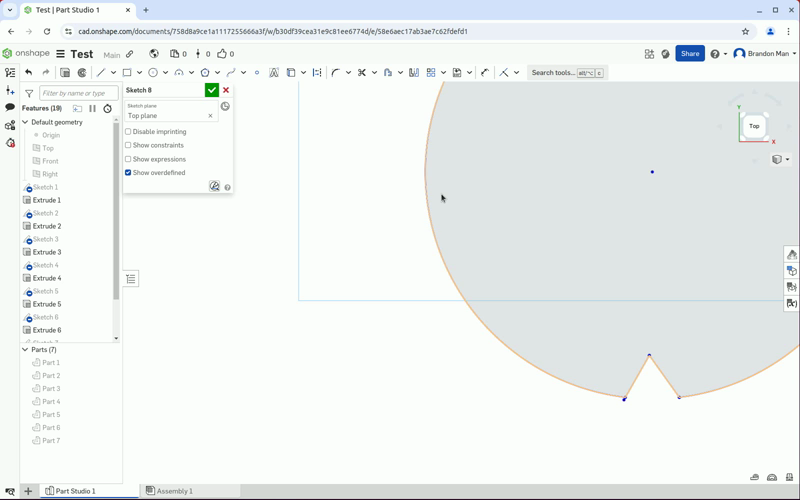
scroll(-6)
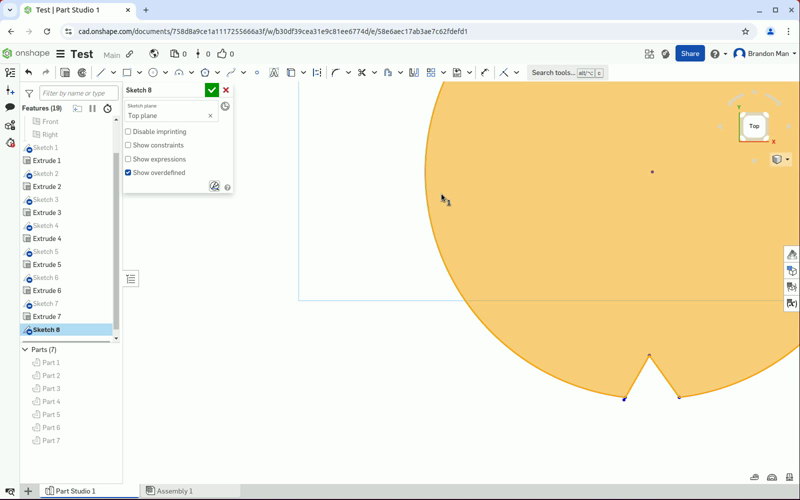
scroll(-6)
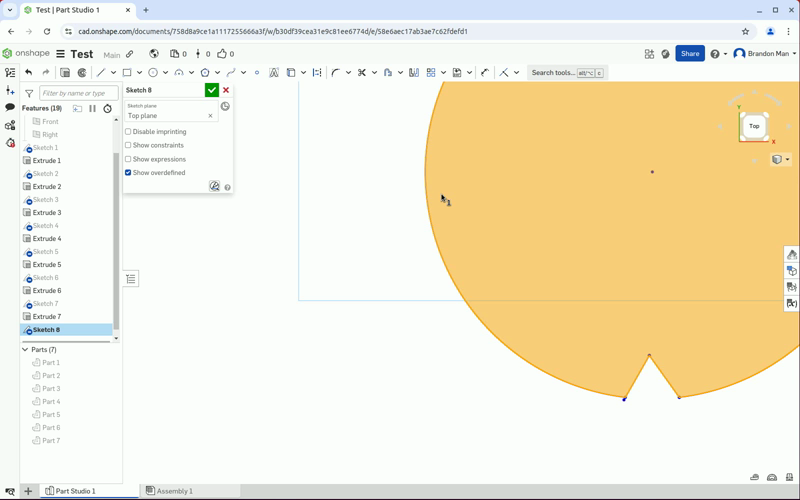
scroll(-6)
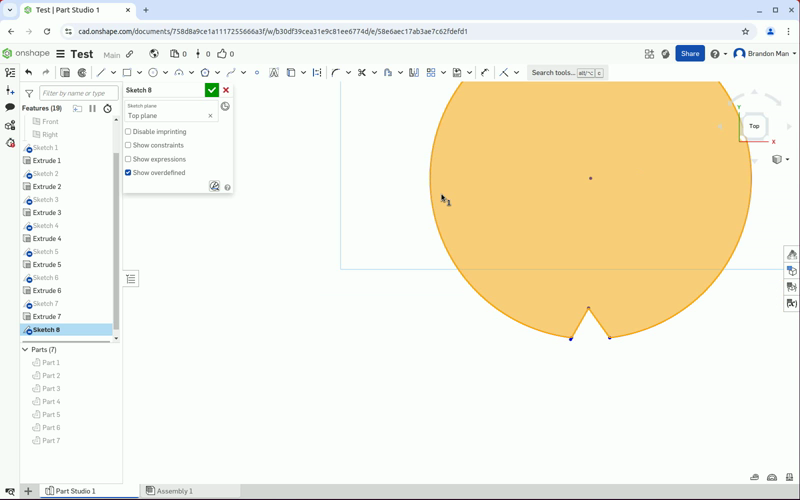
scroll(-6)
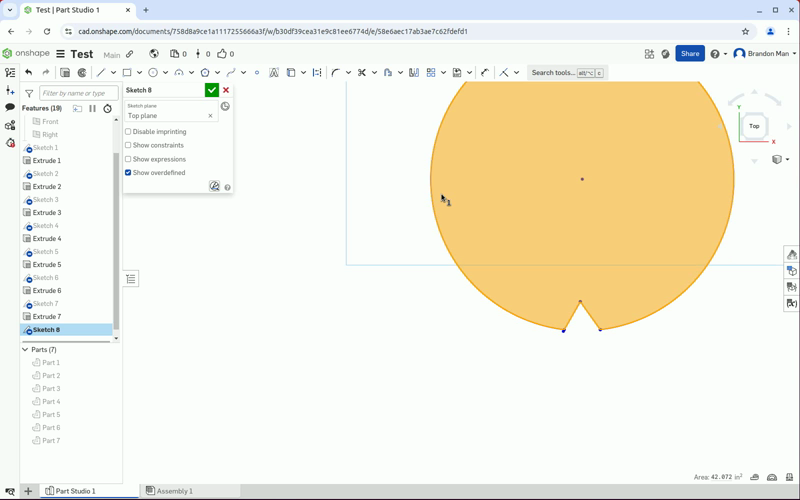
scroll(-6)
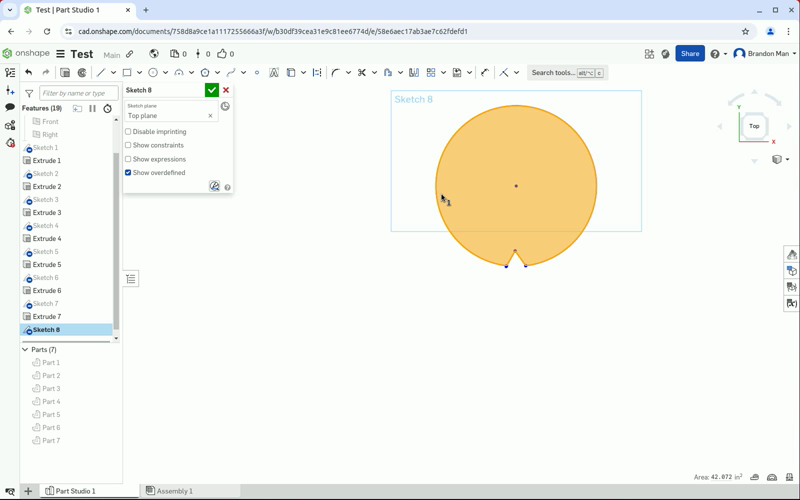
scroll(-6)
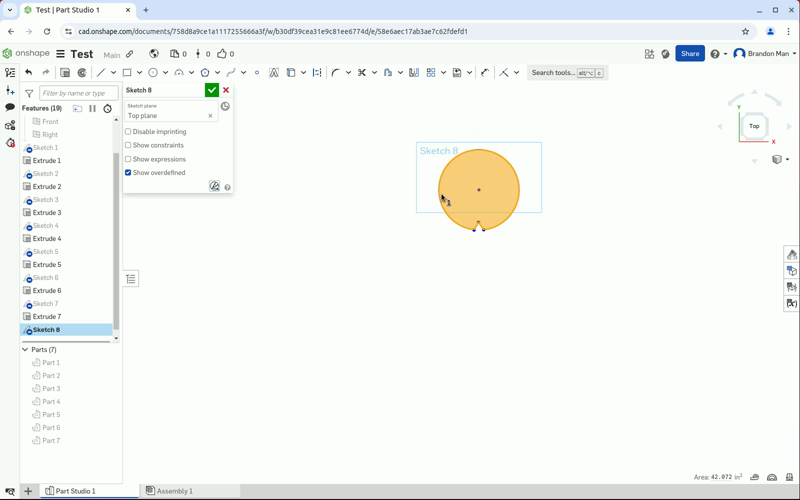
scroll(-6)
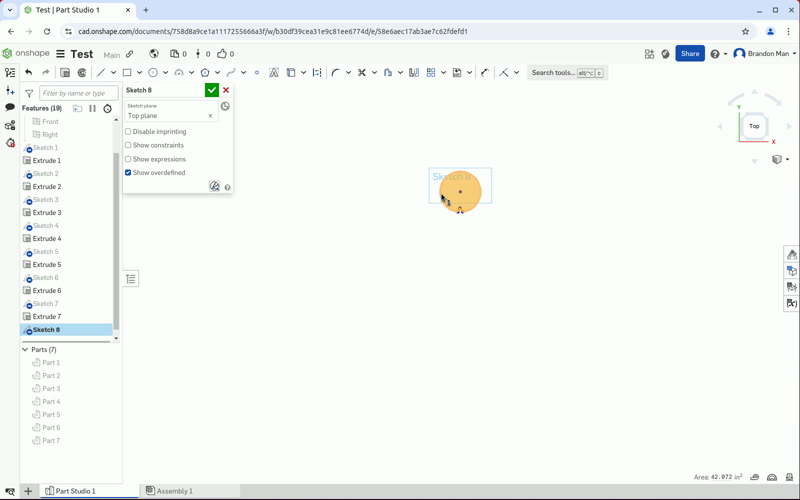
mouse_move(73, 352)
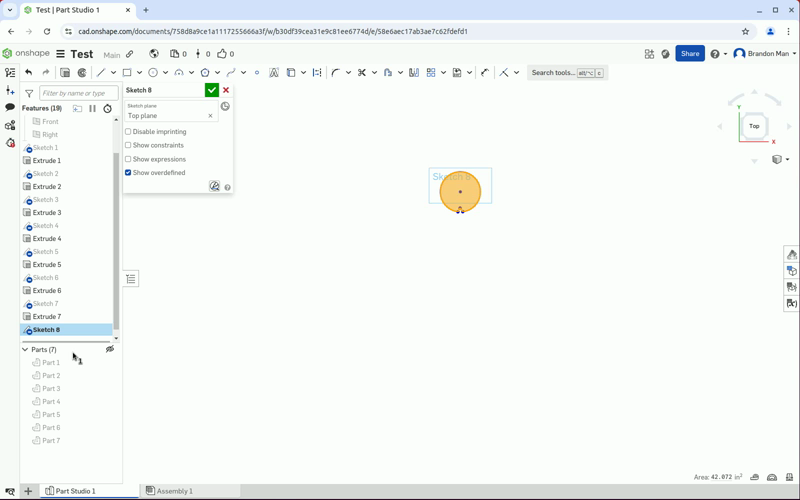
key(shift+y)
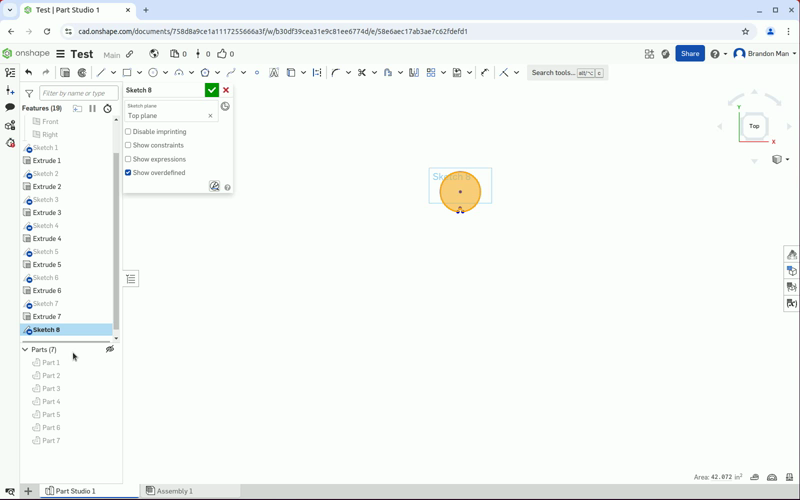
key(shift+e)
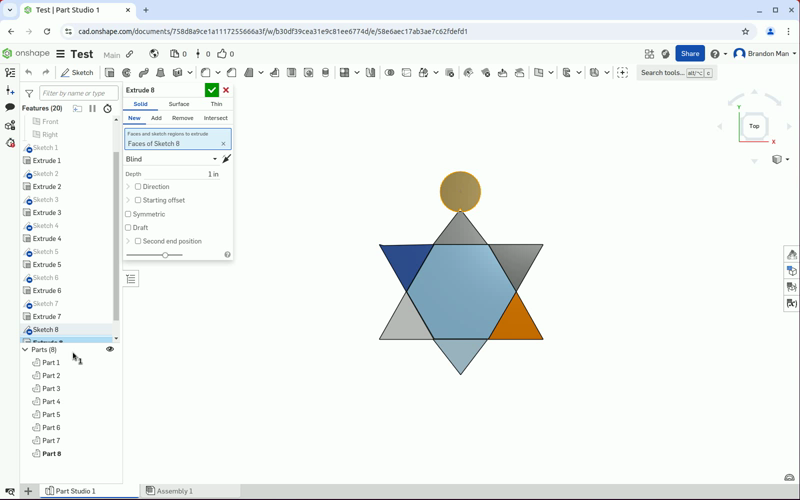
mouse_move(143, 106)
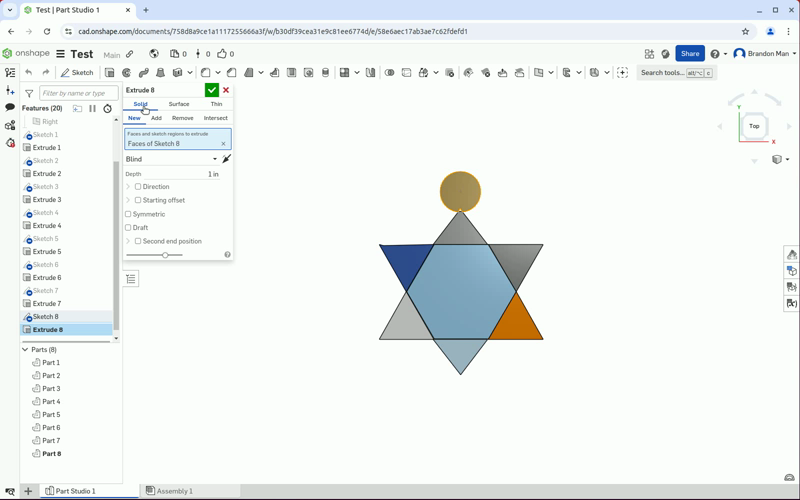
click(143, 106)
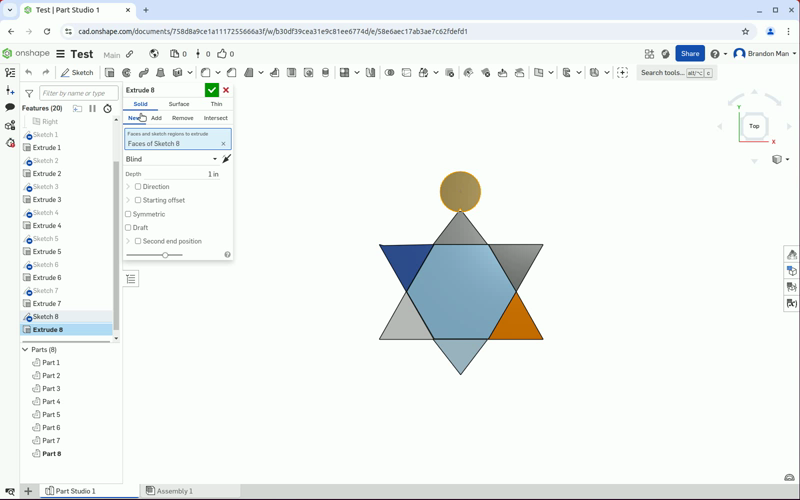
mouse_move(137, 120)
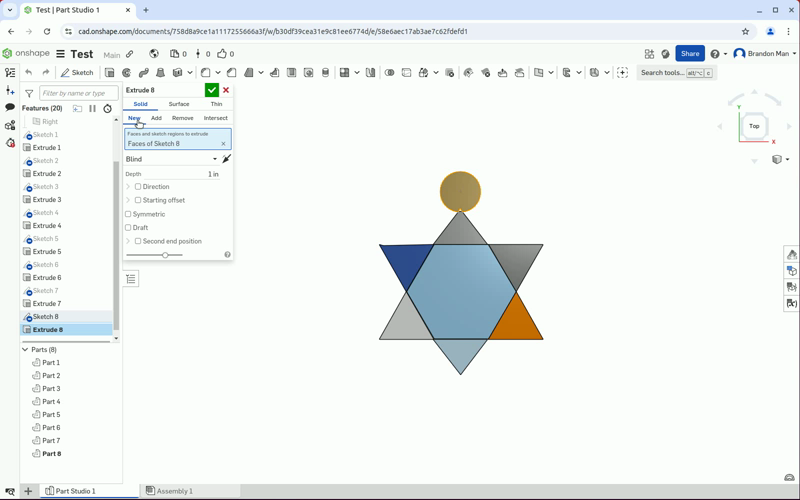
click(137, 120)
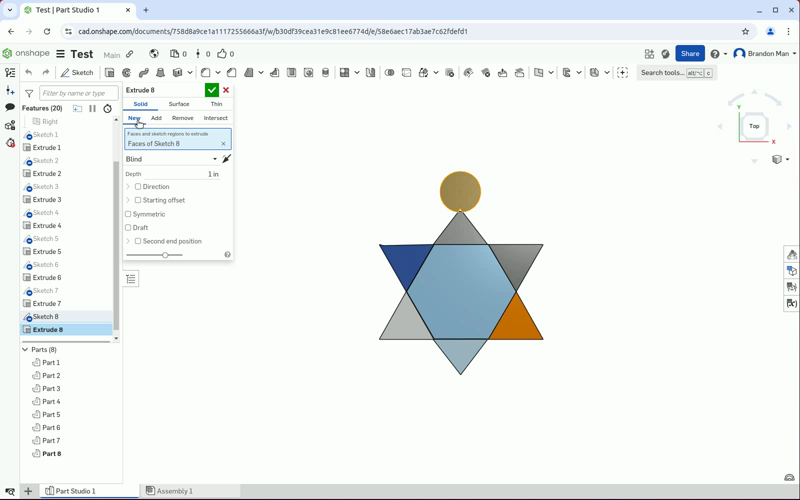
key(tab, 4)
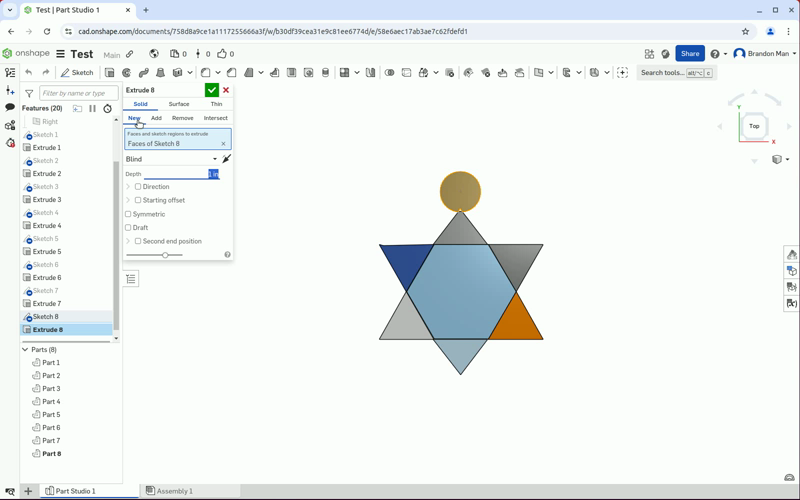
text(3.129)
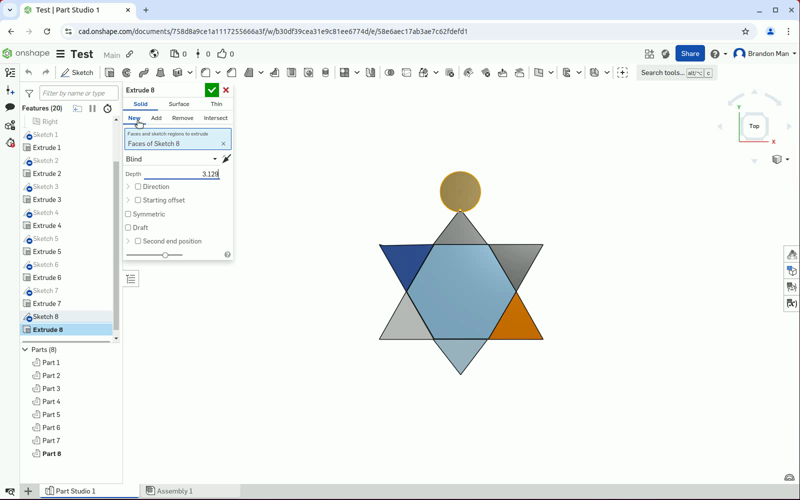
key(enter)
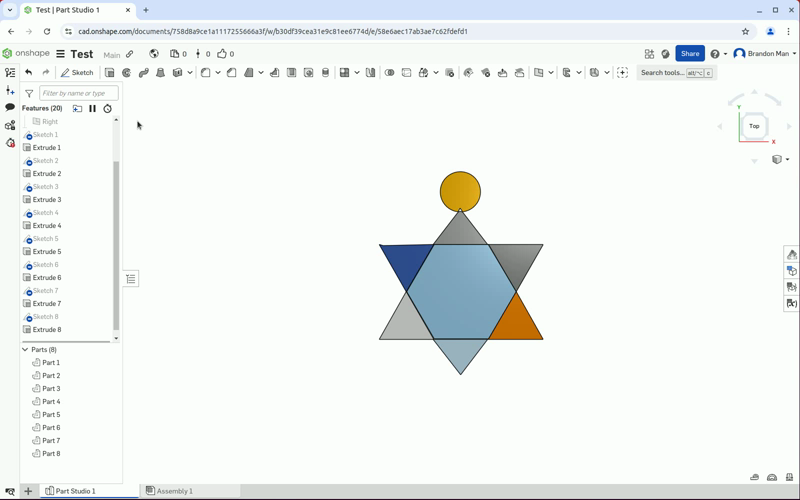
key(shift+h)
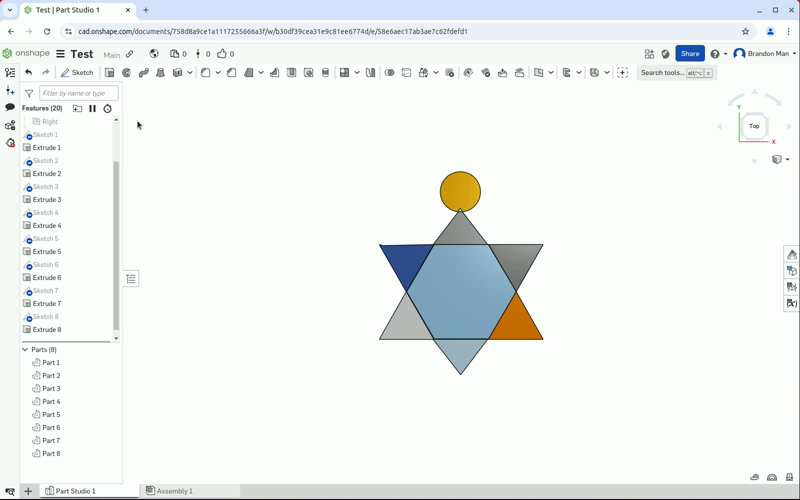
key(shift+h)
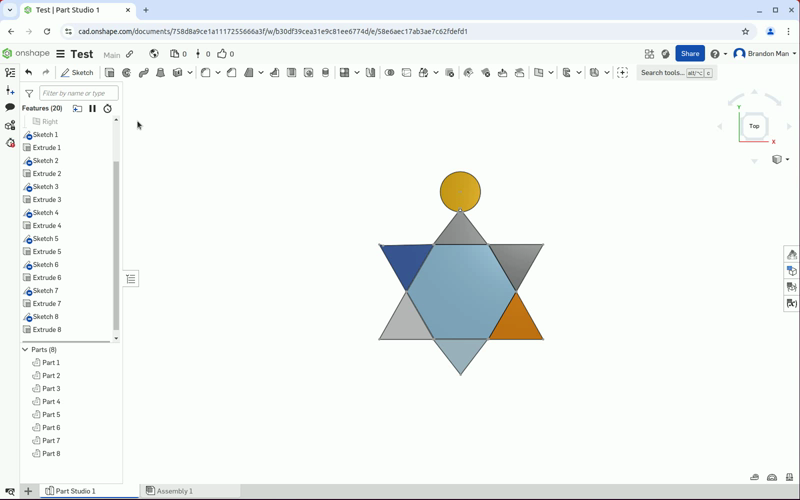
key(shift+7)
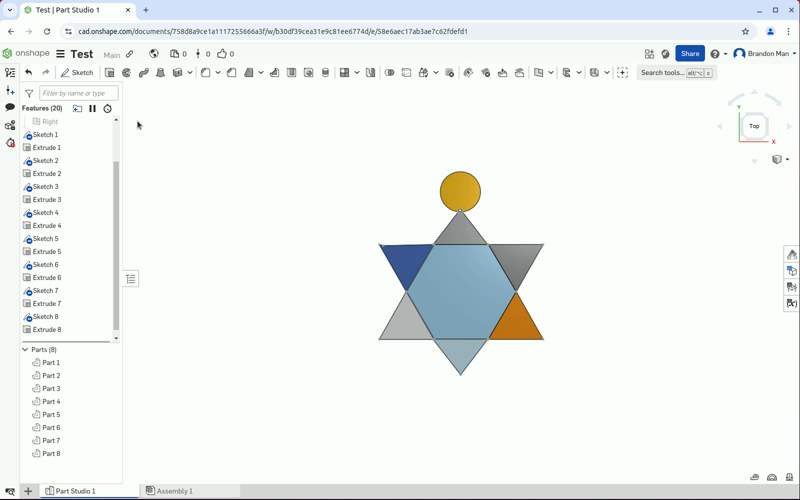
key(up, 3)
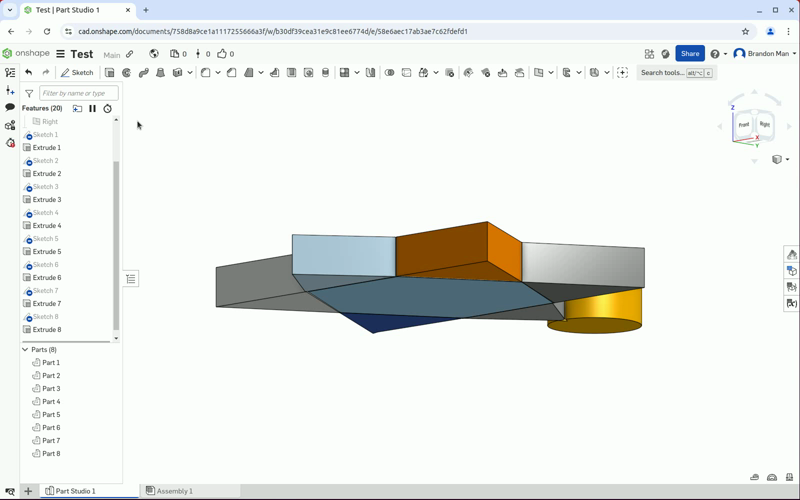
key(left, 3)
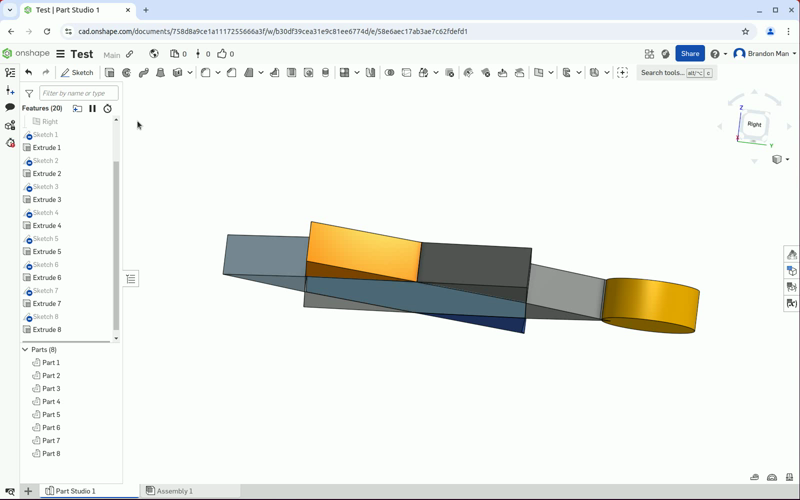
key(right, 3)
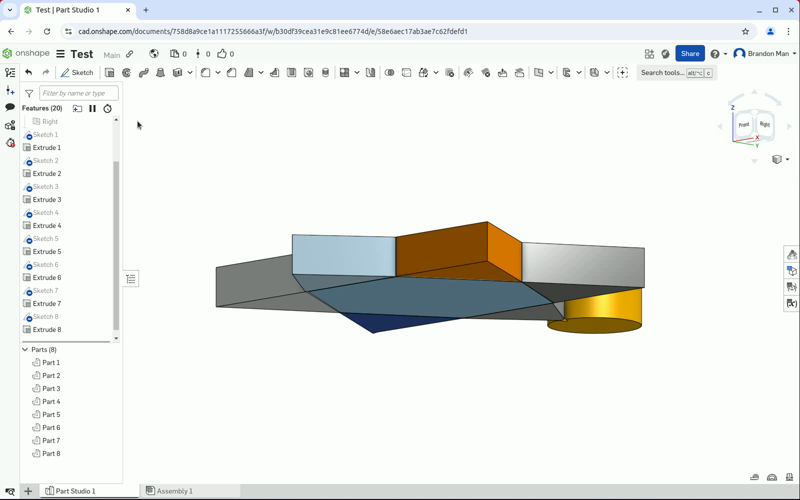
key(down, 3)
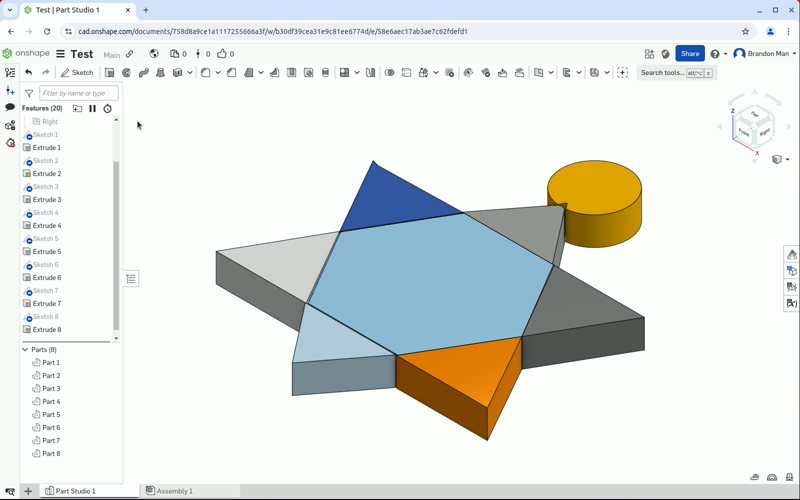
mouse_move(69, 137)
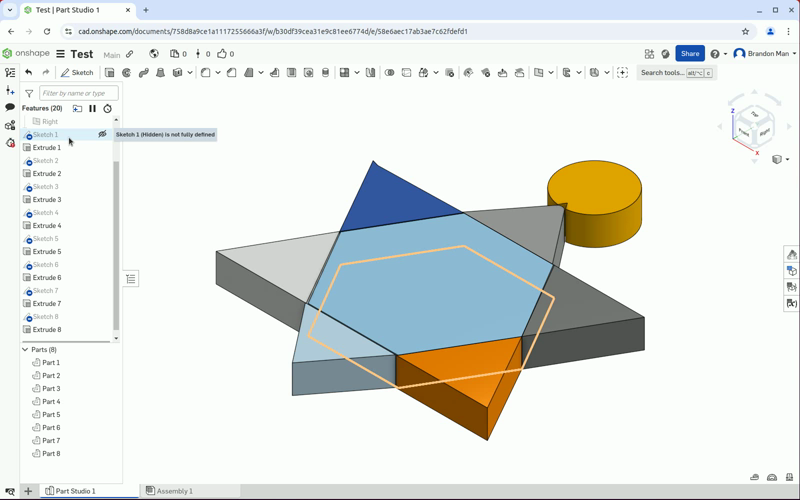
click(69, 137)